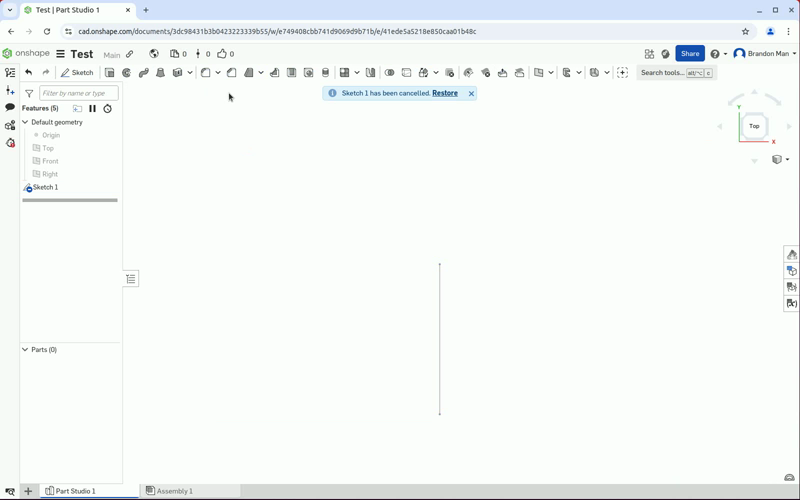
key(shift+h)
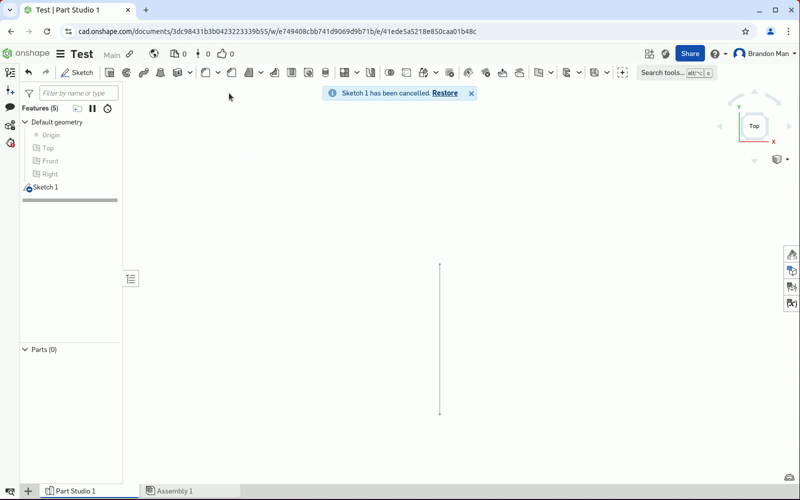
key(shift+s)
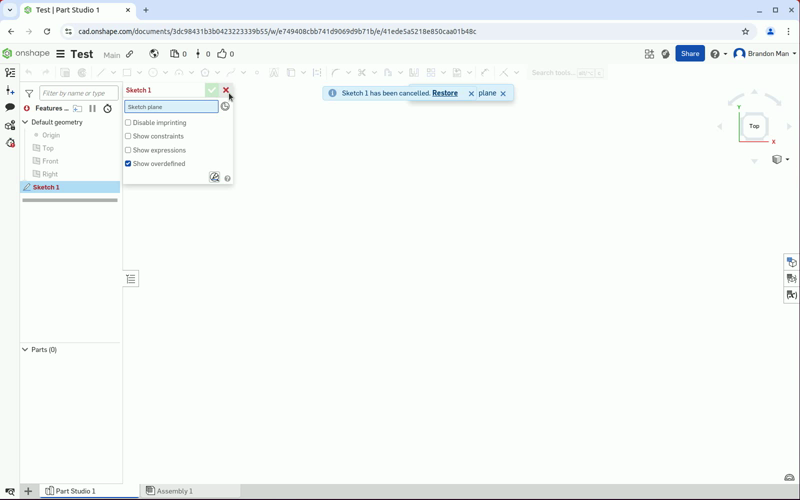
mouse_move(73, 150)
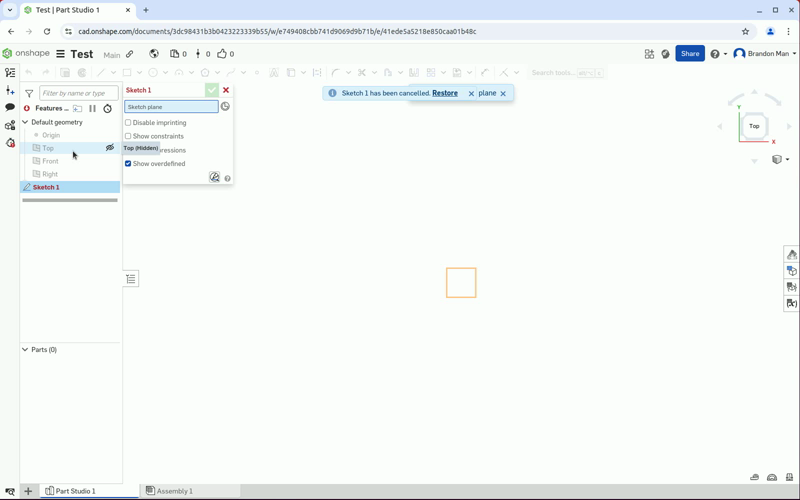
click(73, 150)
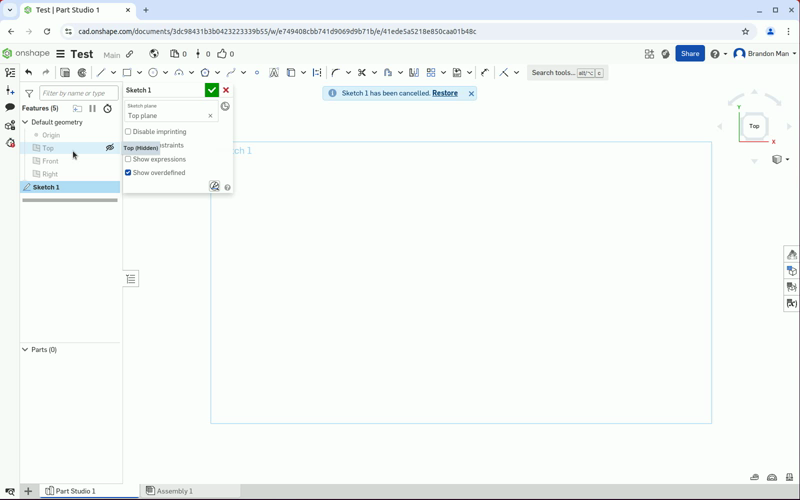
mouse_move(73, 352)
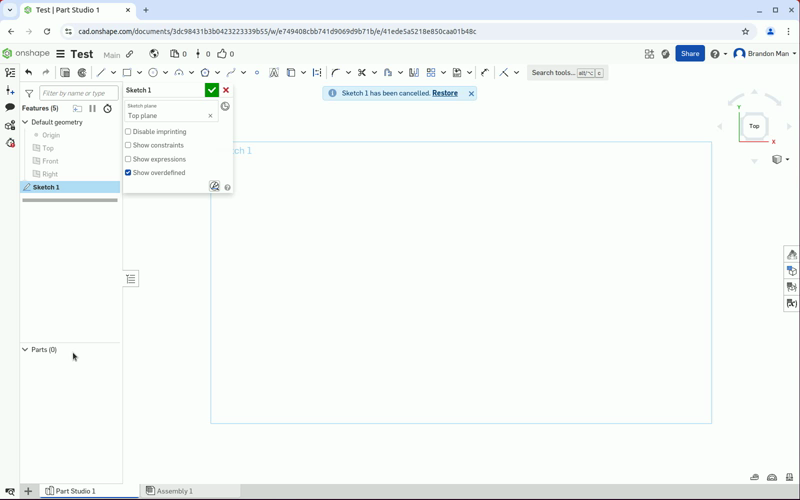
key(y)
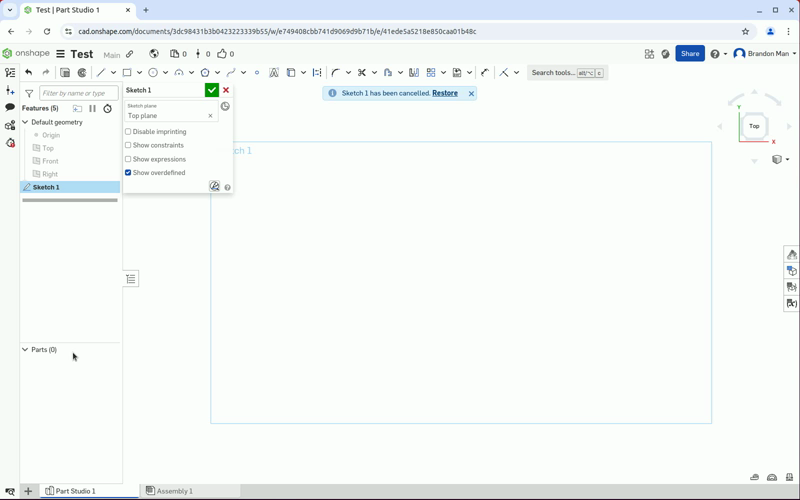
key(l)
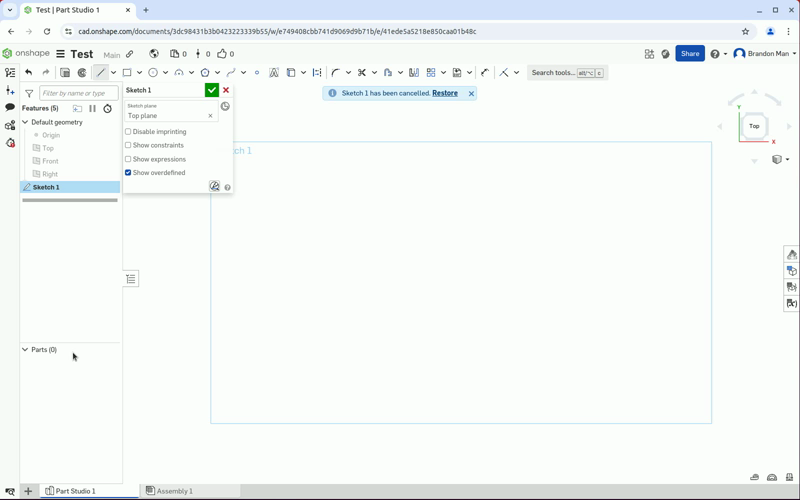
key_down(shift)
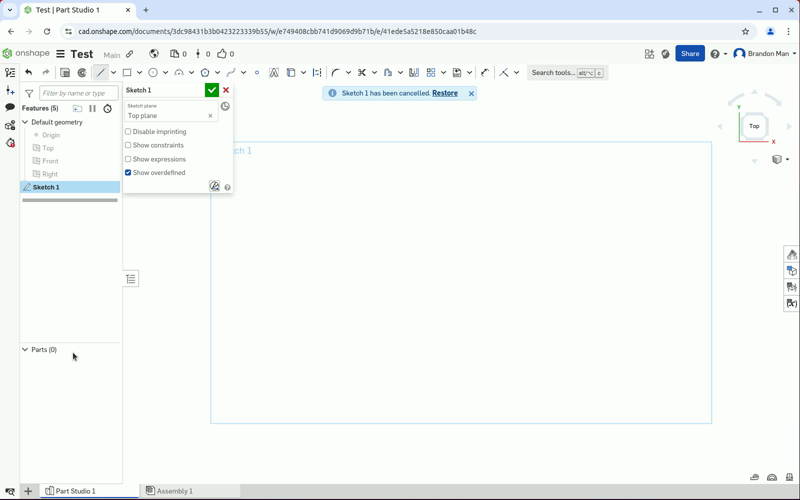
mouse_move(368, 391)
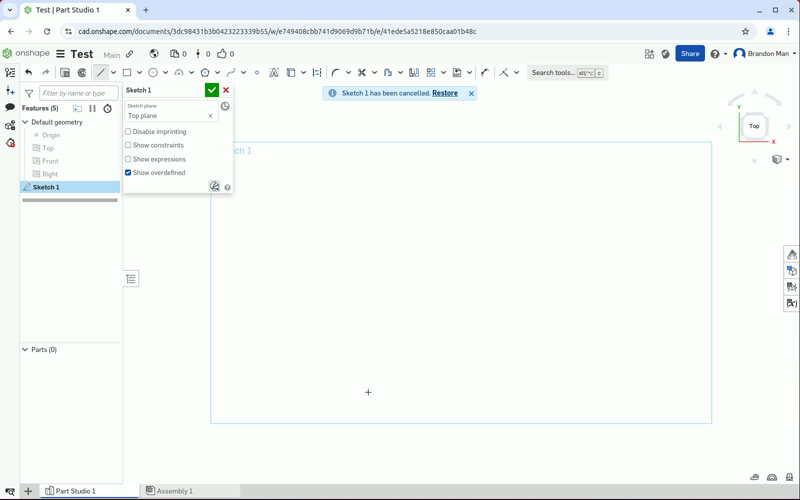
click(368, 391)
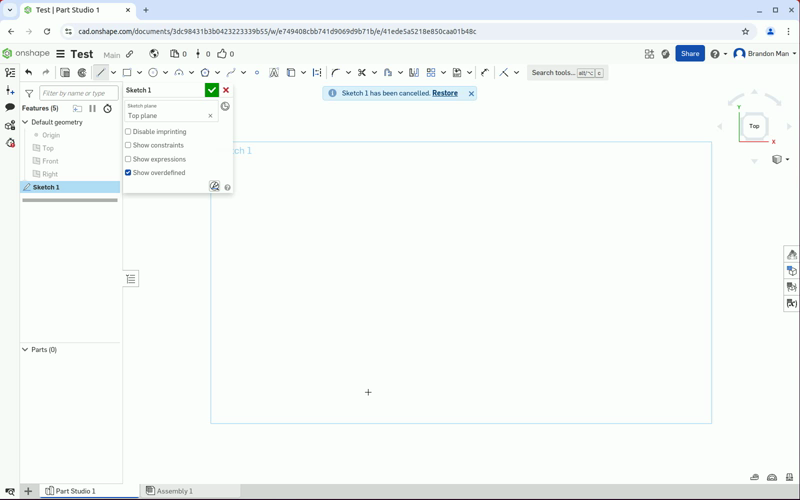
key_up(shift)
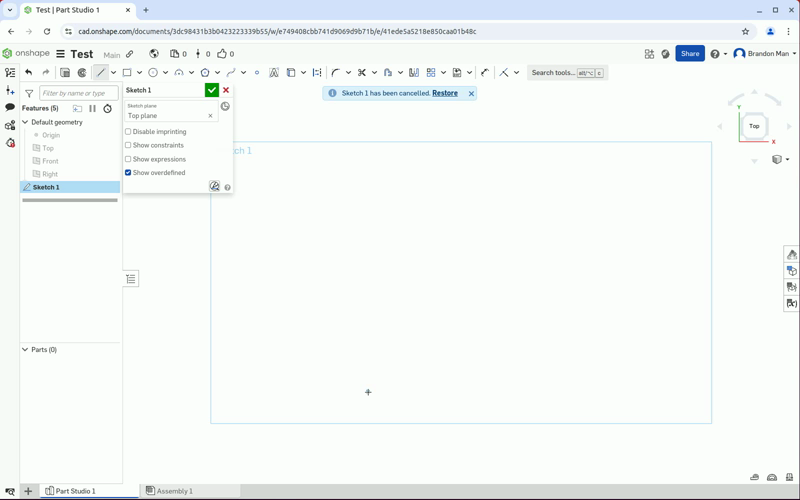
key_down(shift)
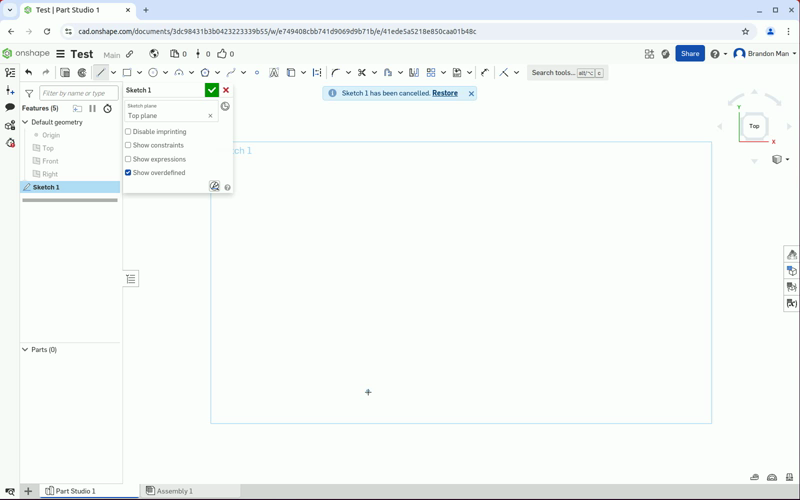
mouse_move(460, 391)
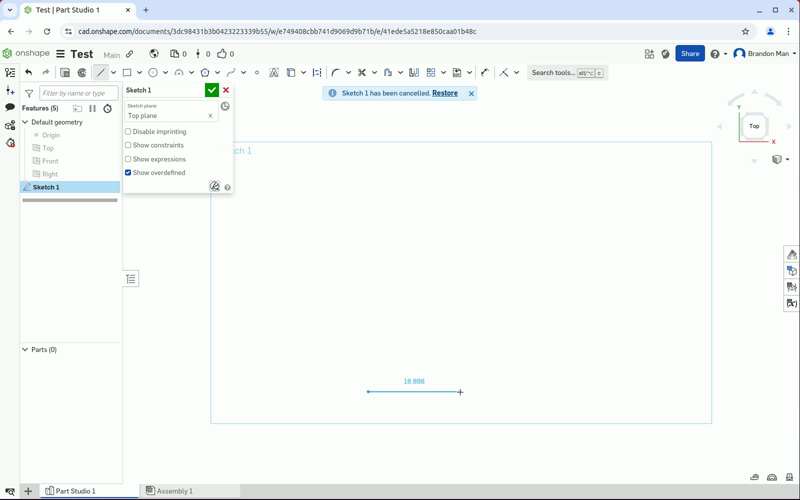
click(460, 391)
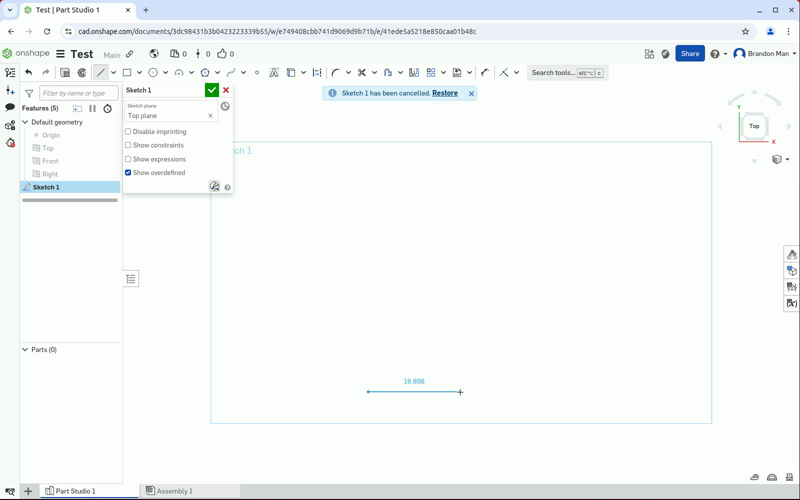
key_up(shift)
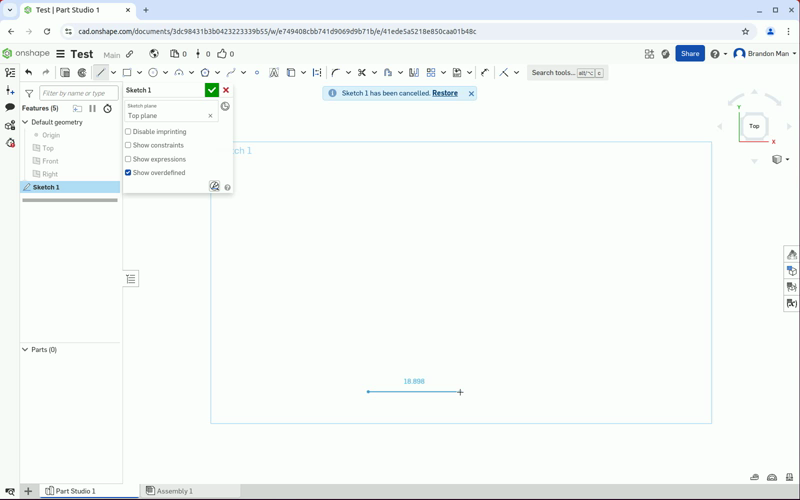
key_down(shift)
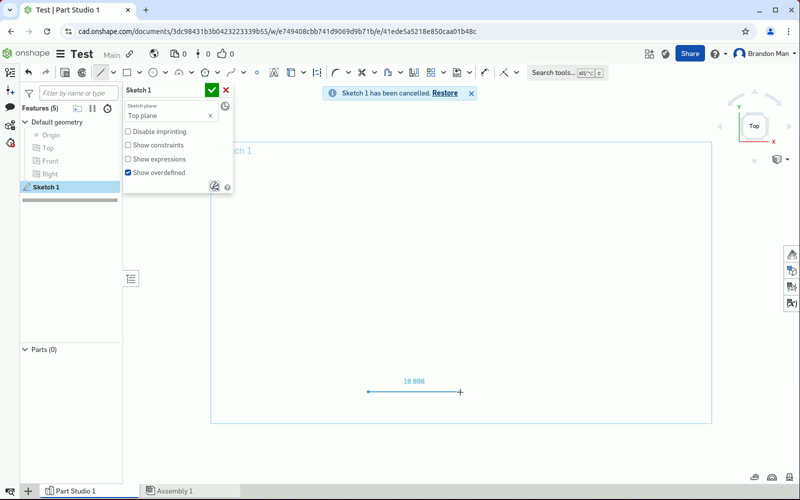
mouse_move(460, 295)
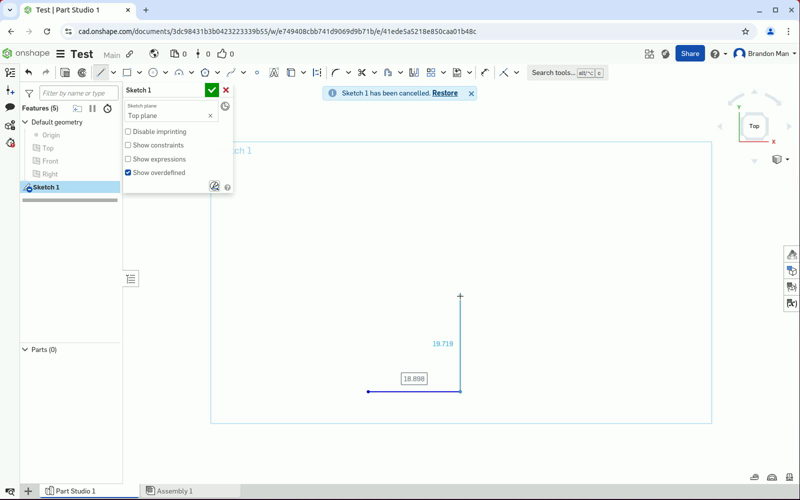
click(460, 295)
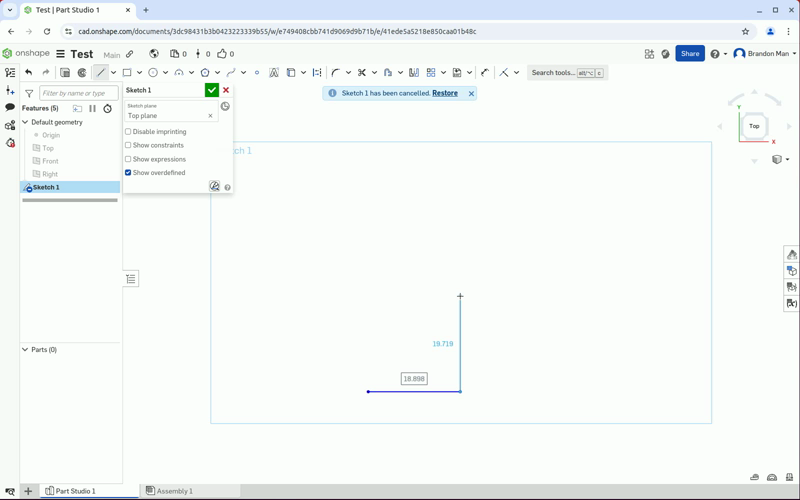
key_up(shift)
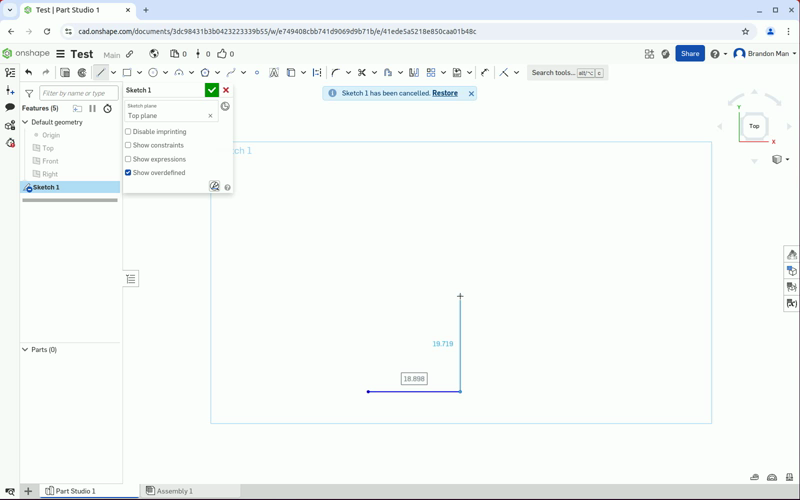
key_down(shift)
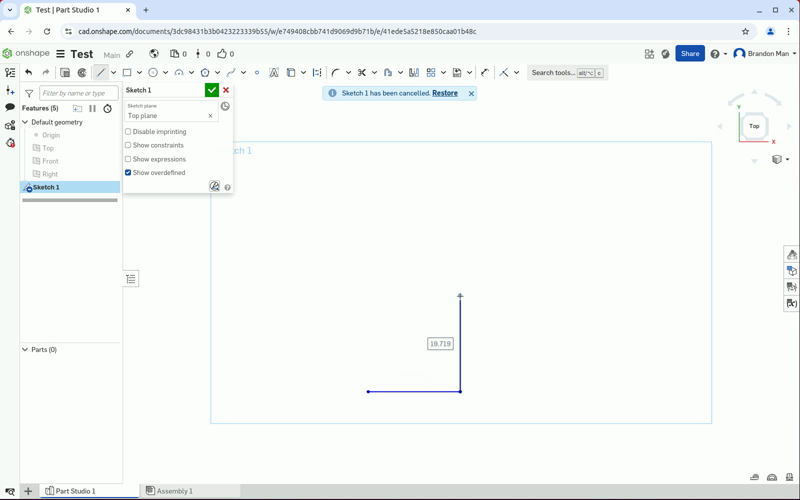
mouse_move(368, 295)
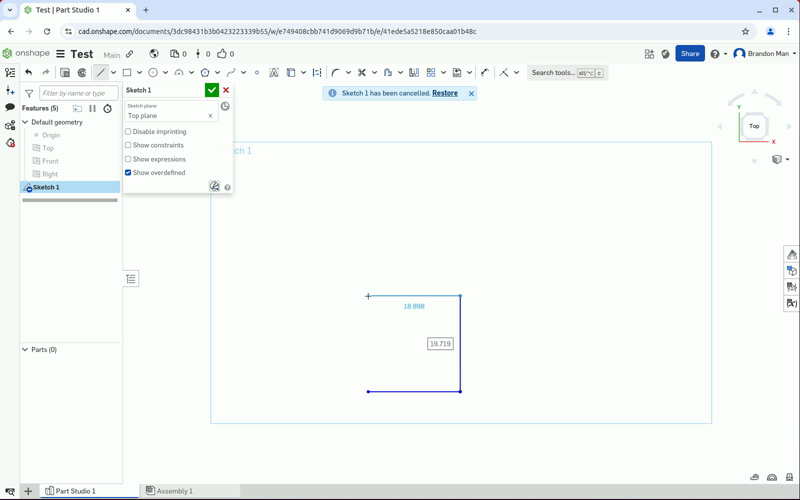
click(368, 295)
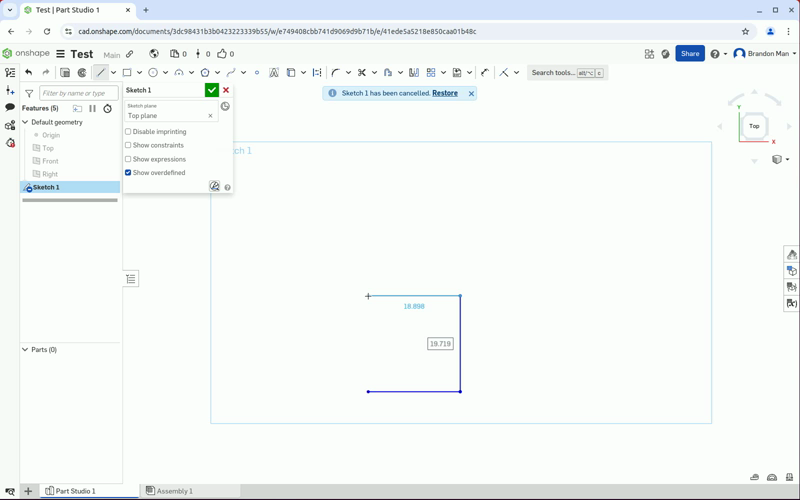
key_up(shift)
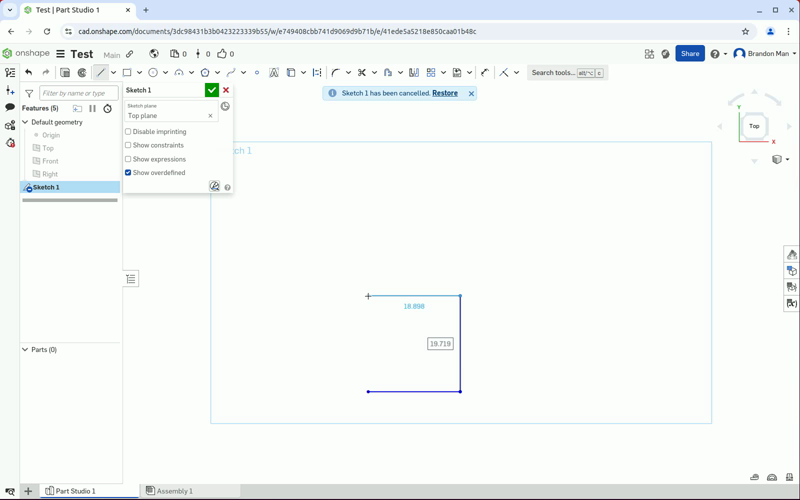
key_down(shift)
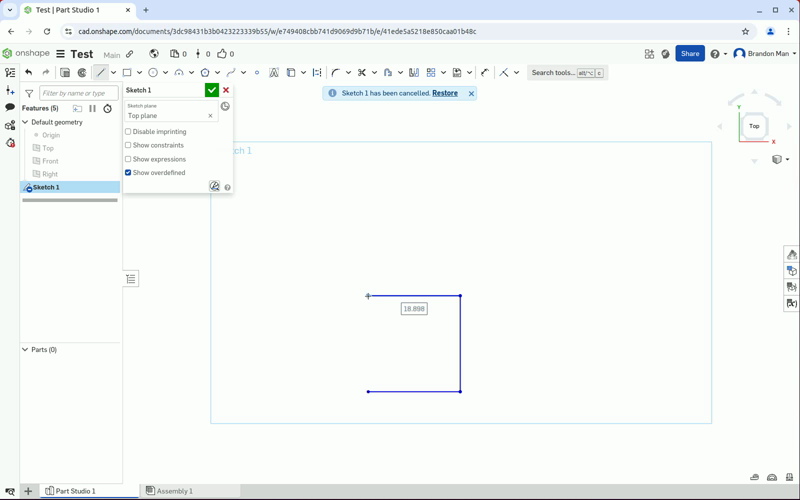
mouse_move(368, 391)
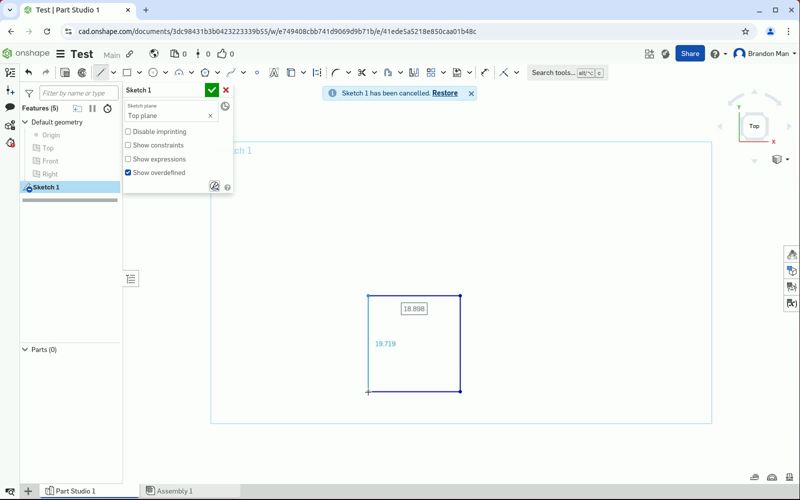
key_up(shift)
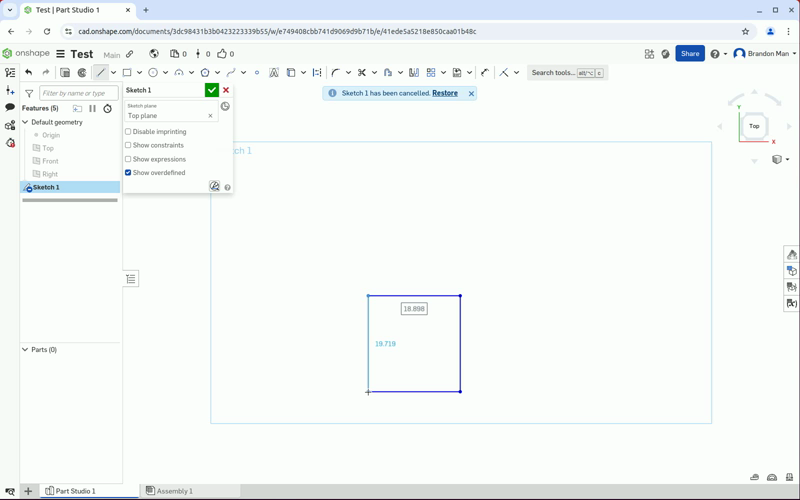
click(368, 391)
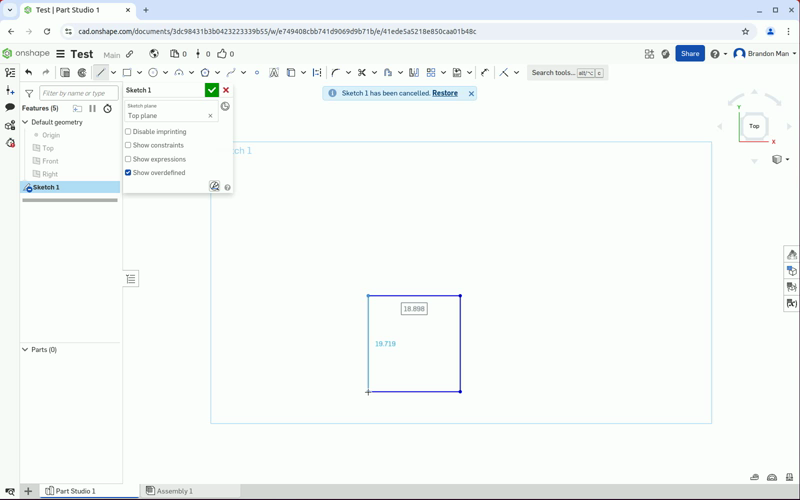
key(esc)
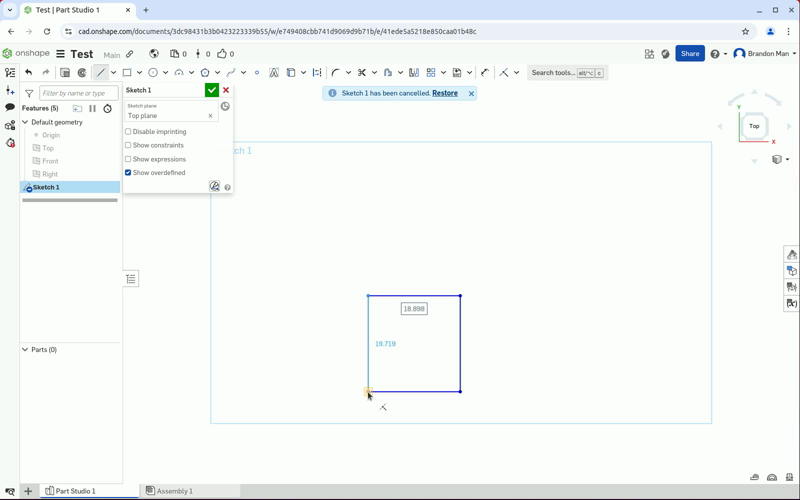
mouse_move(452, 302)
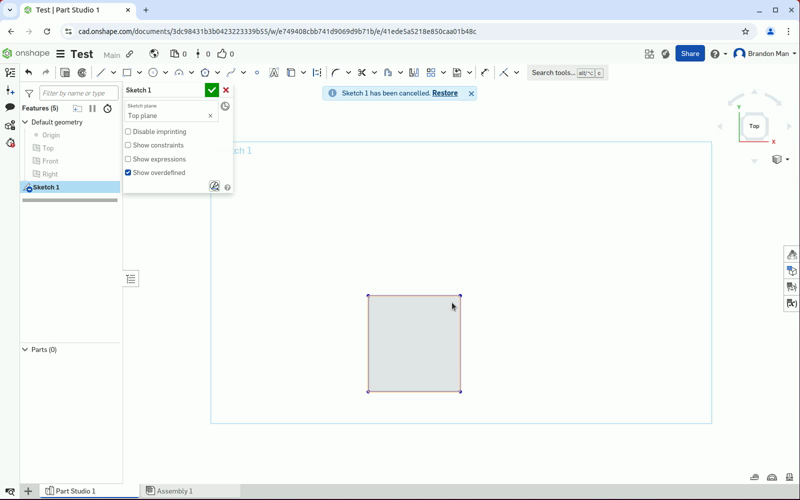
click(452, 302)
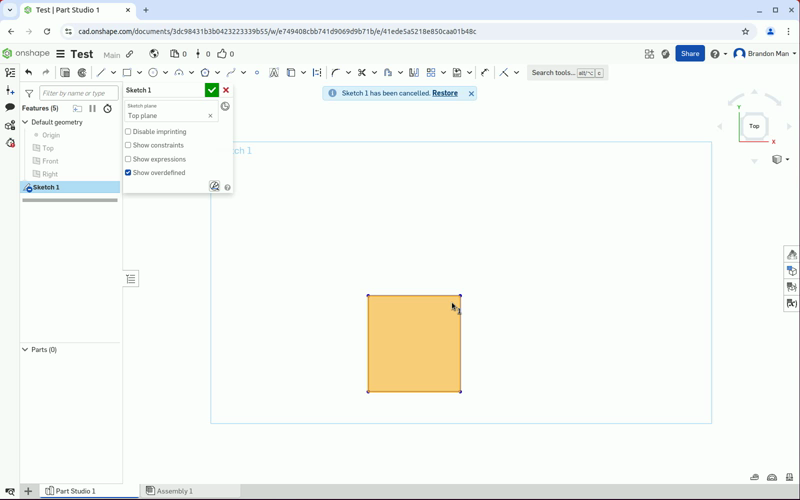
mouse_move(73, 352)
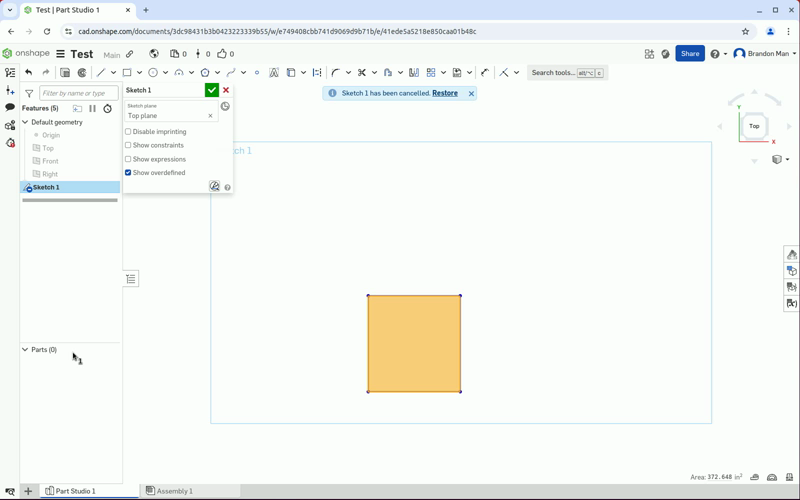
key(shift+y)
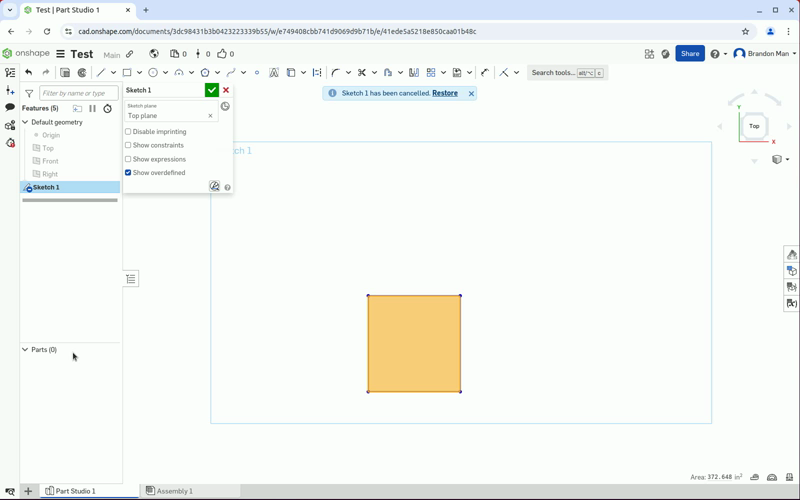
key(shift+e)
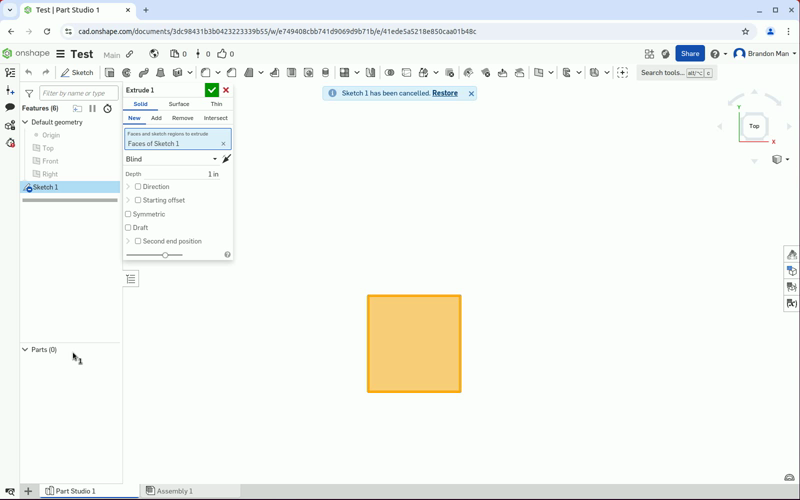
mouse_move(143, 106)
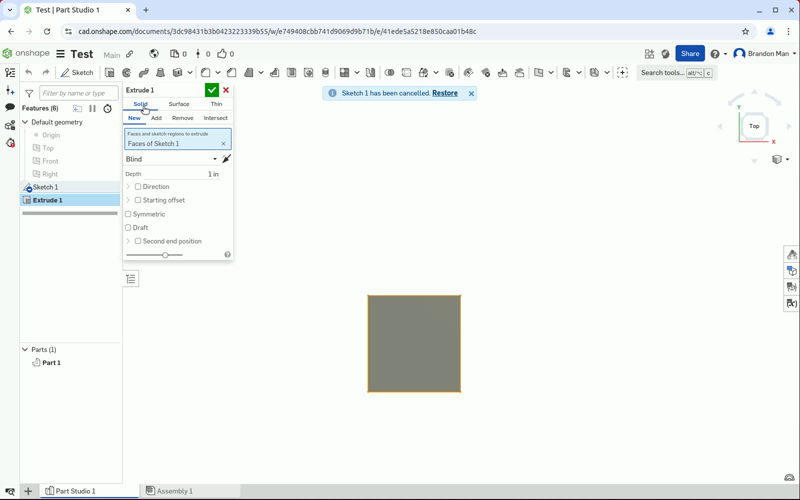
click(143, 106)
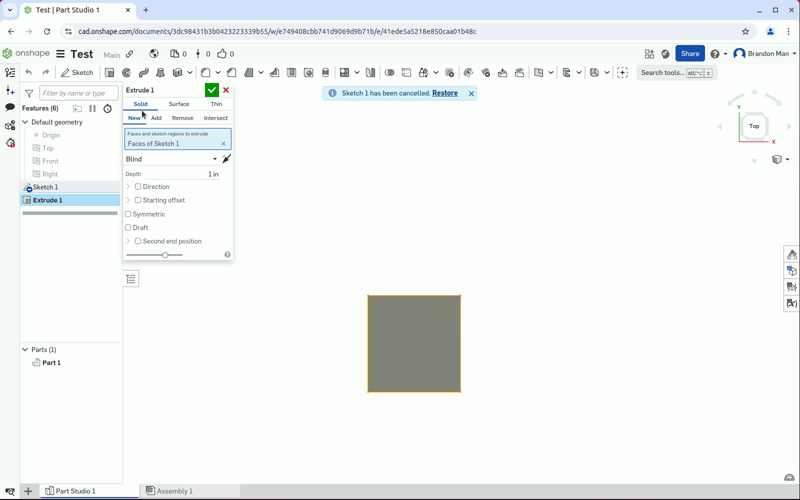
mouse_move(137, 120)
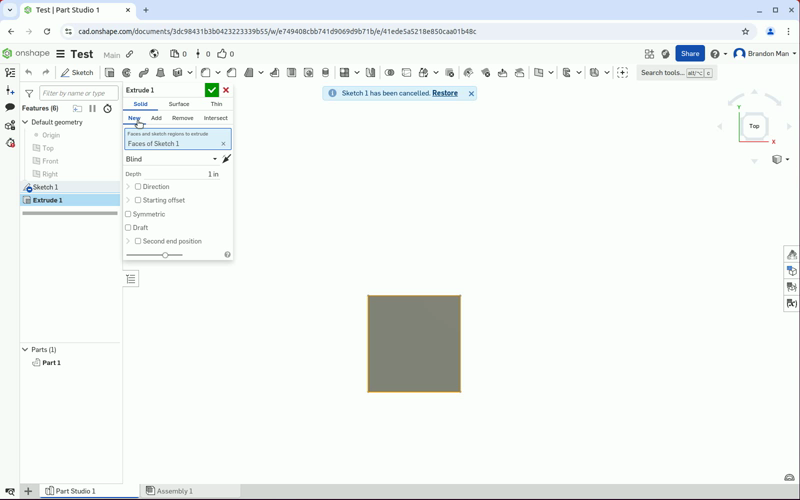
click(137, 120)
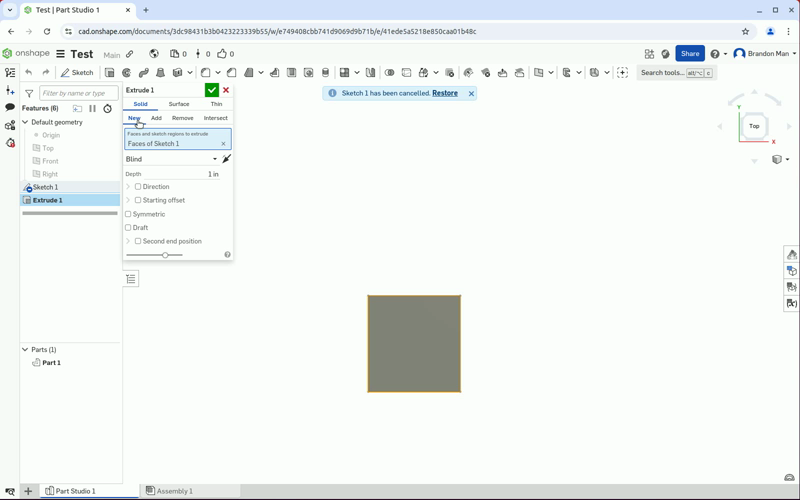
key(tab, 4)
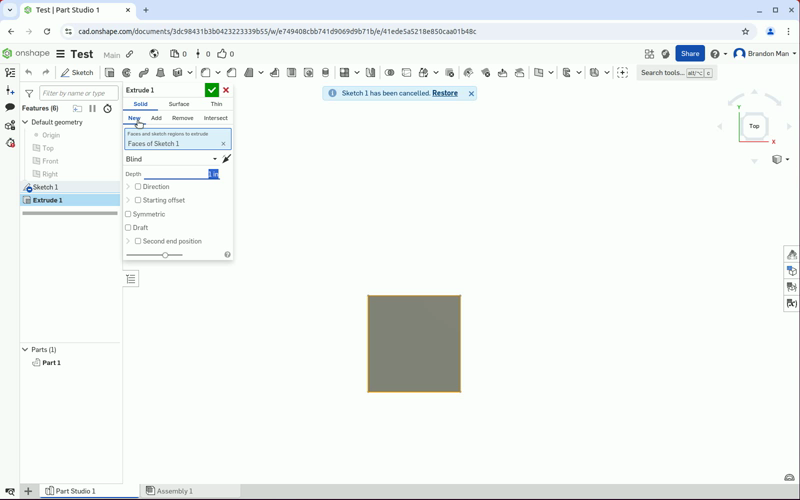
text(-0.722)
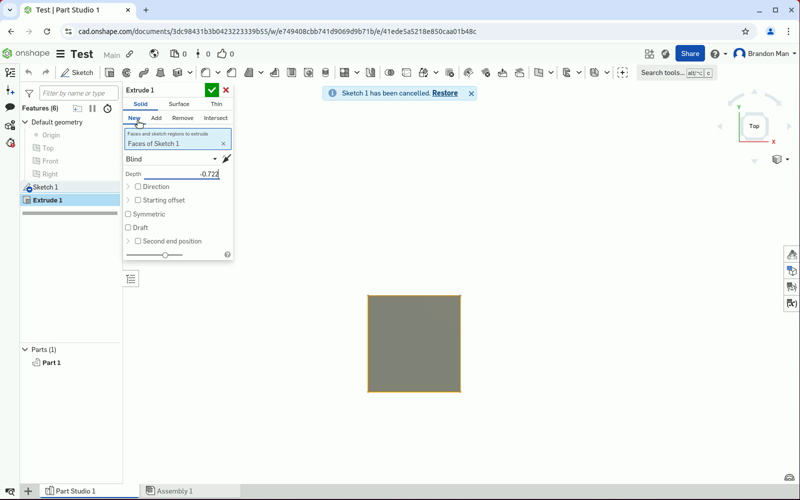
key(enter)
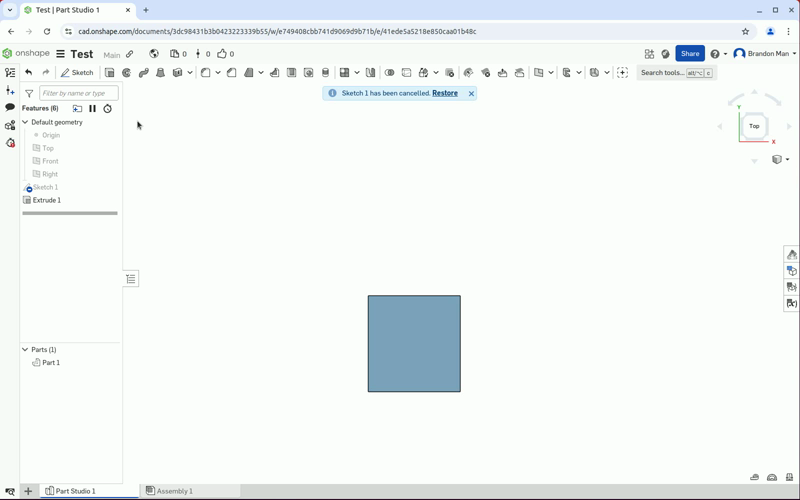
key(shift+h)
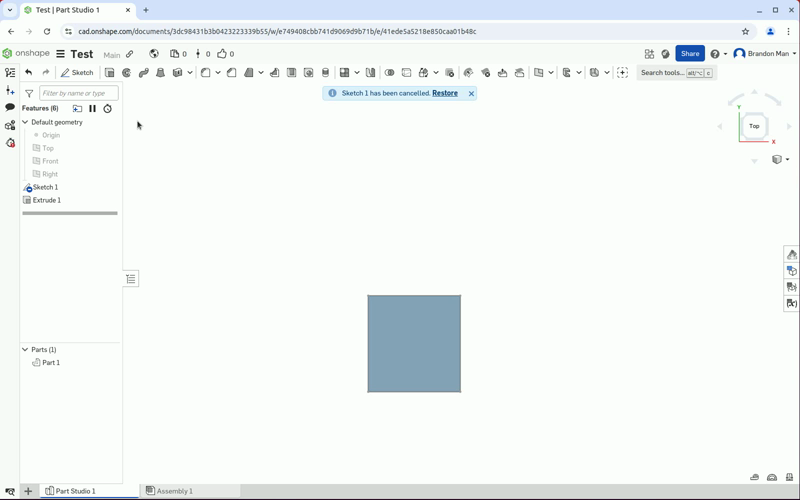
key(shift+h)
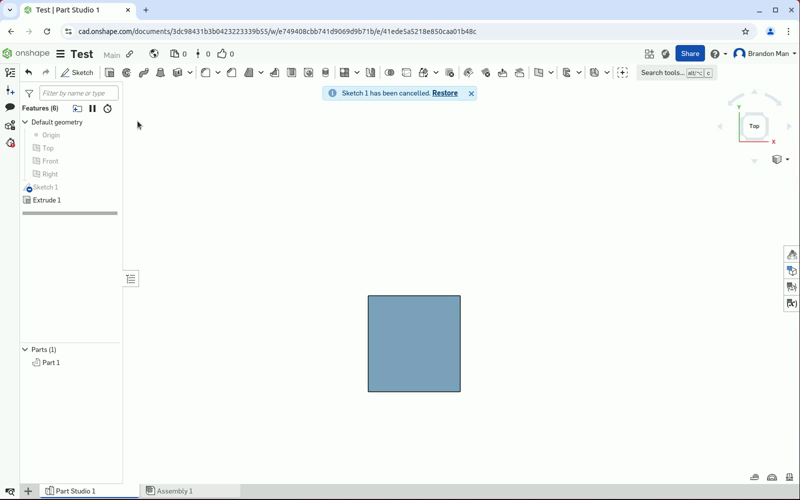
mouse_move(73, 189)
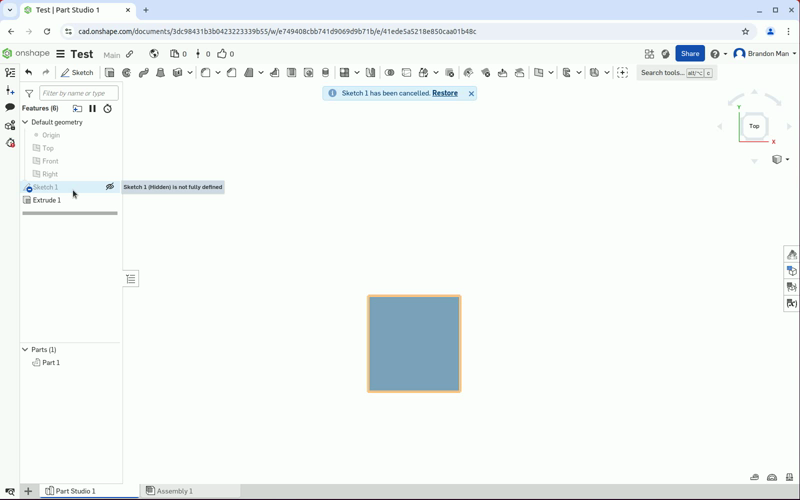
click(73, 189)
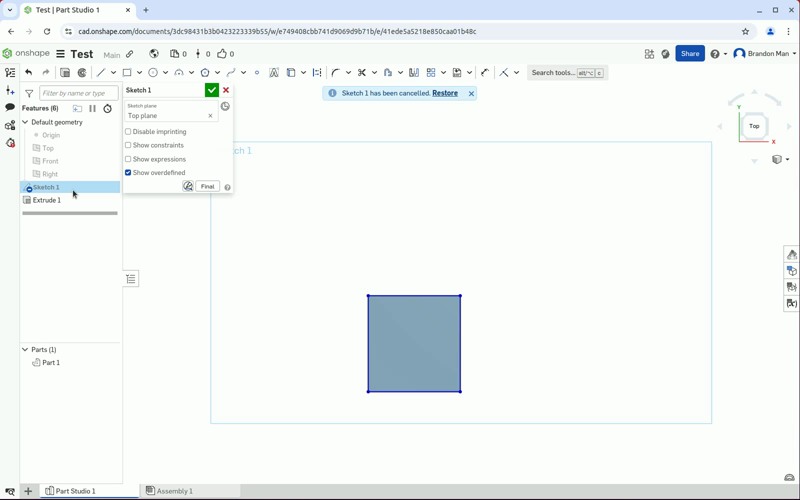
mouse_move(229, 92)
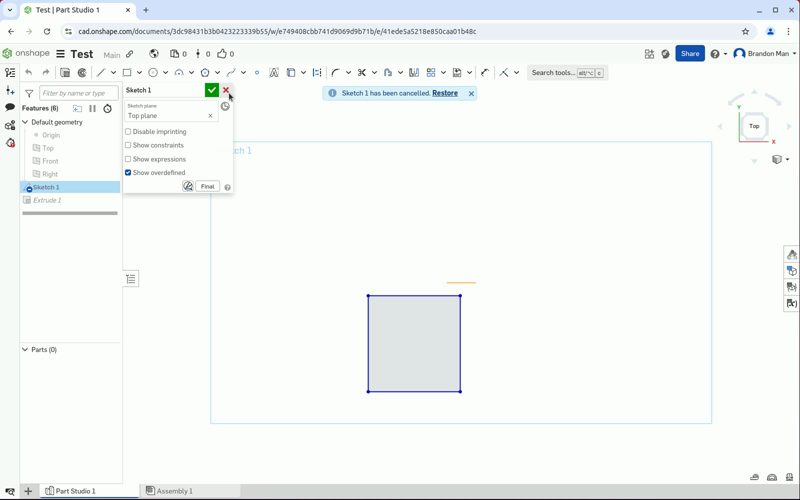
click(229, 92)
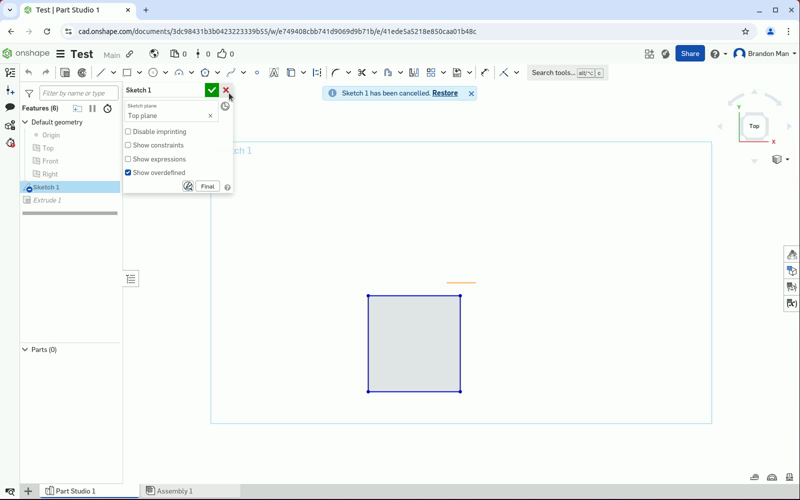
key(shift+s)
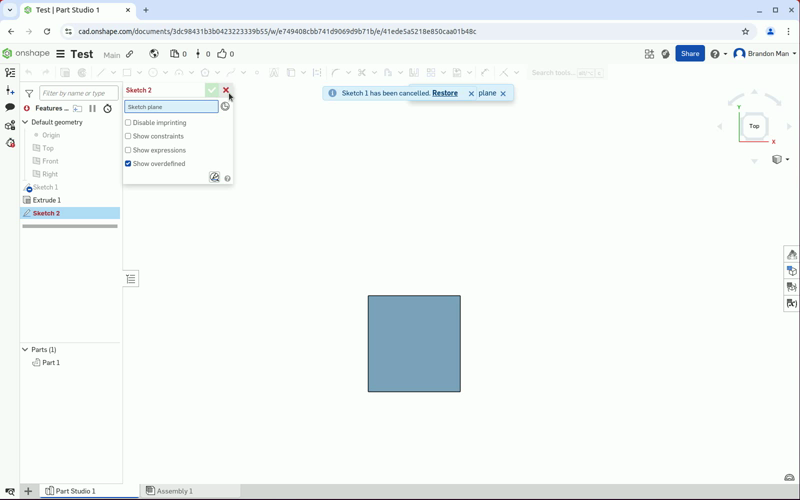
mouse_move(73, 150)
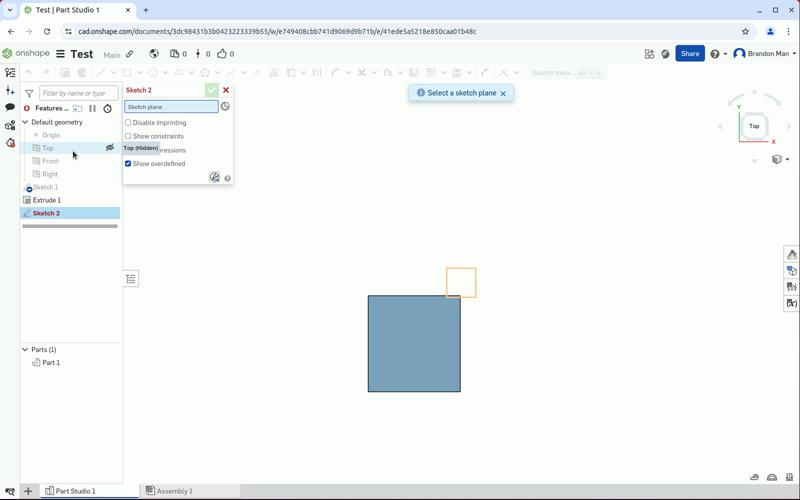
click(73, 150)
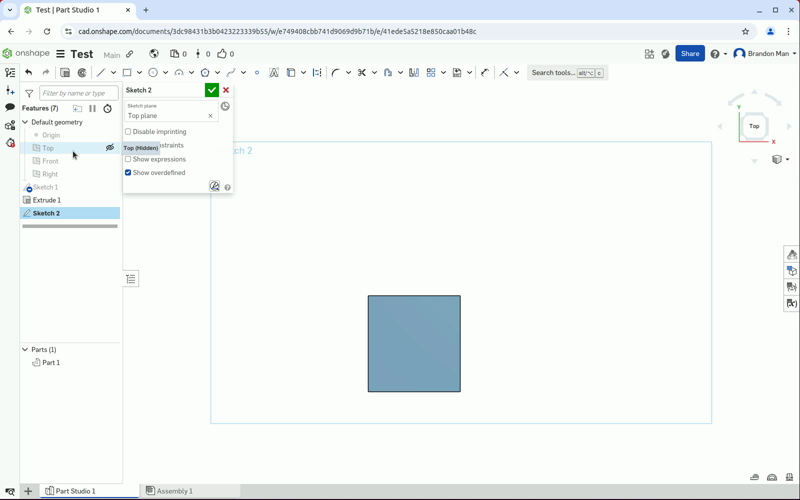
mouse_move(73, 352)
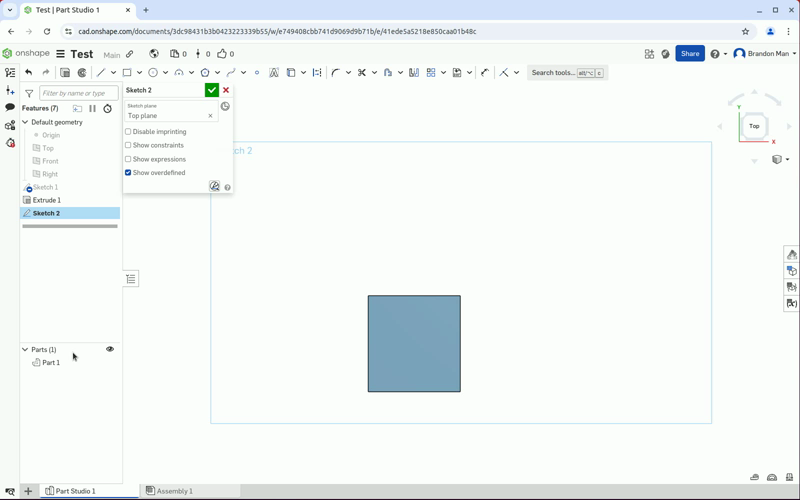
key(y)
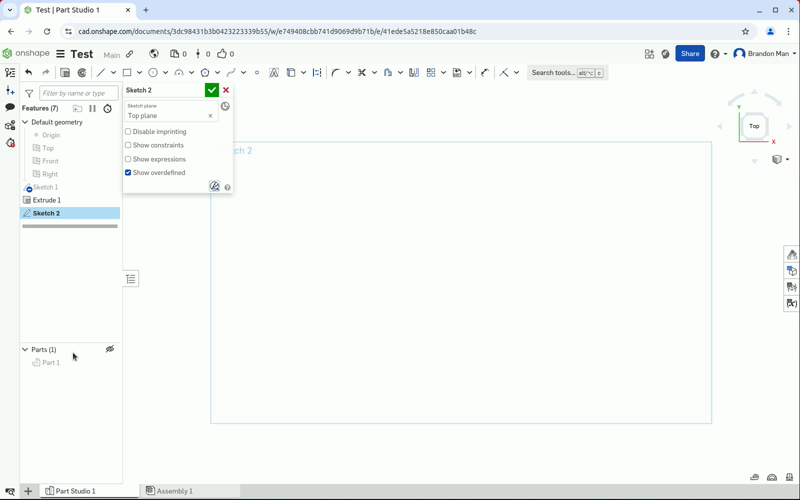
key(l)
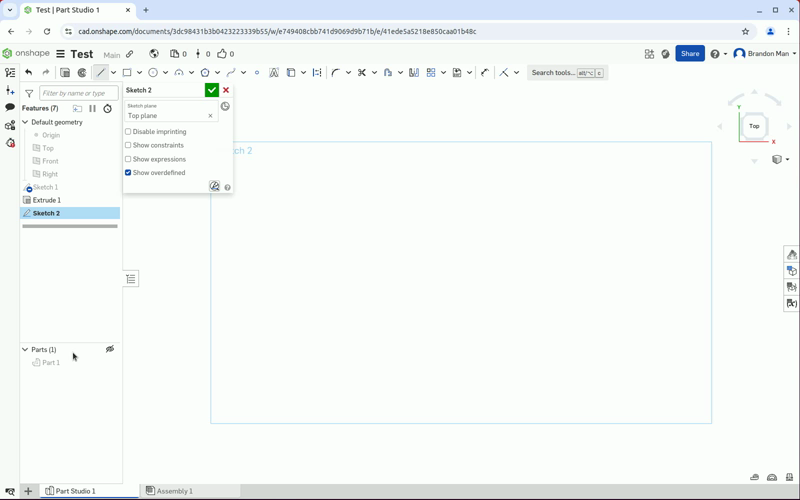
key_down(shift)
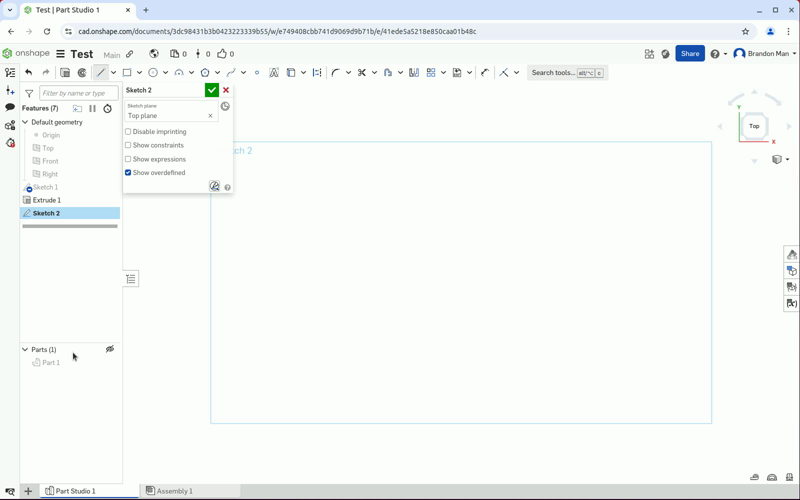
mouse_move(364, 395)
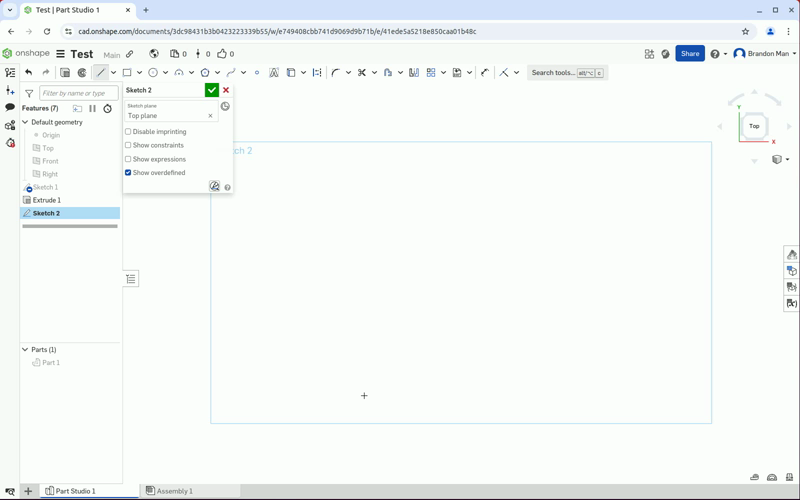
click(364, 395)
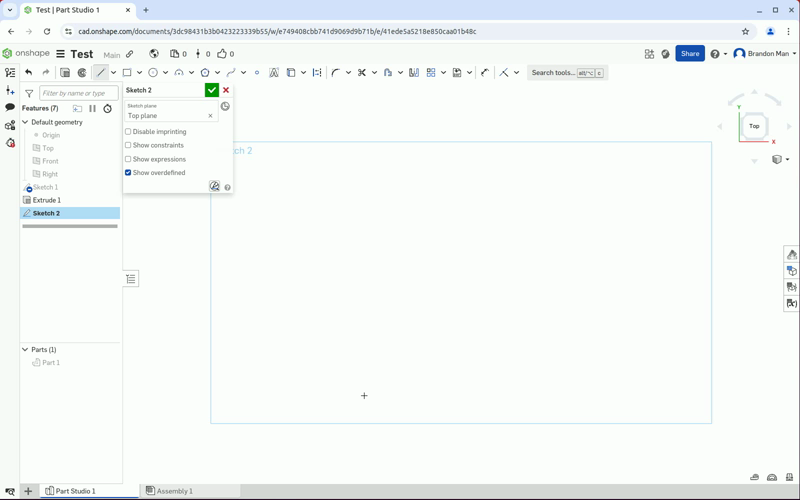
key_up(shift)
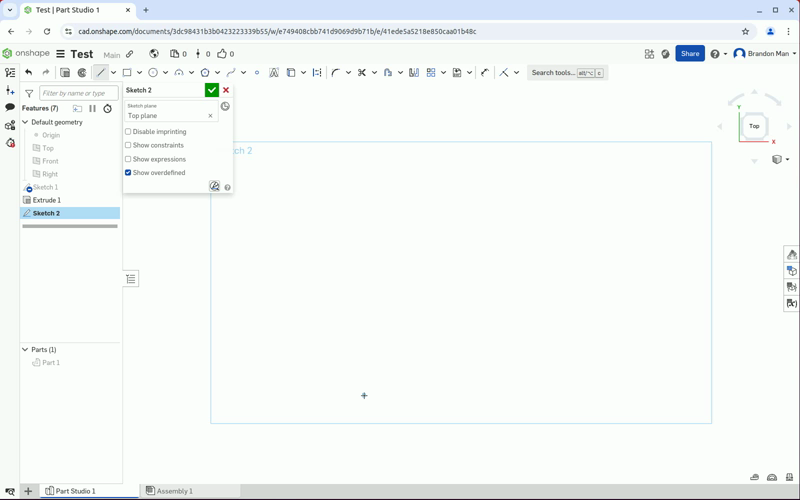
key_down(shift)
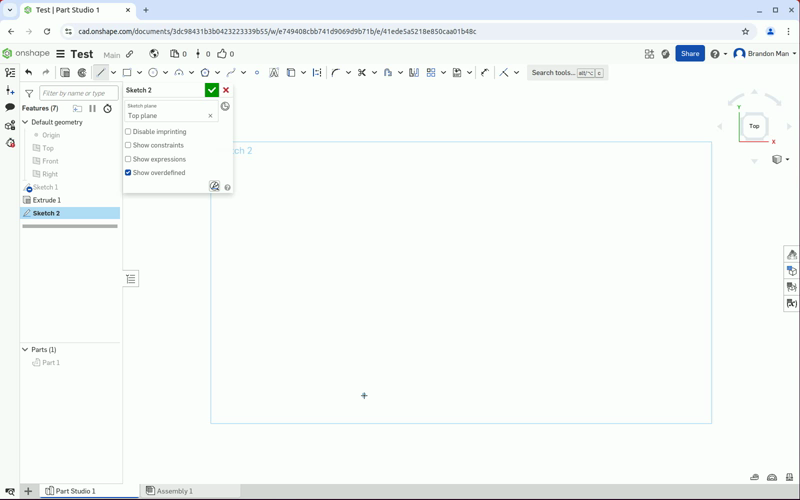
mouse_move(394, 395)
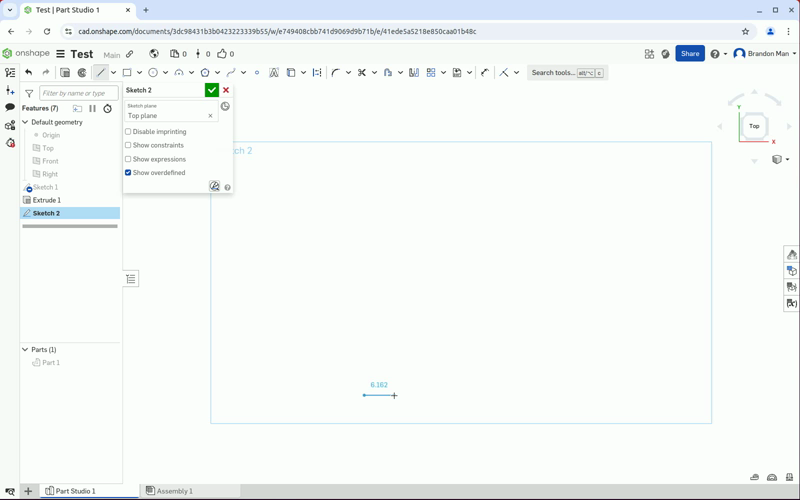
mouse_move(368, 395)
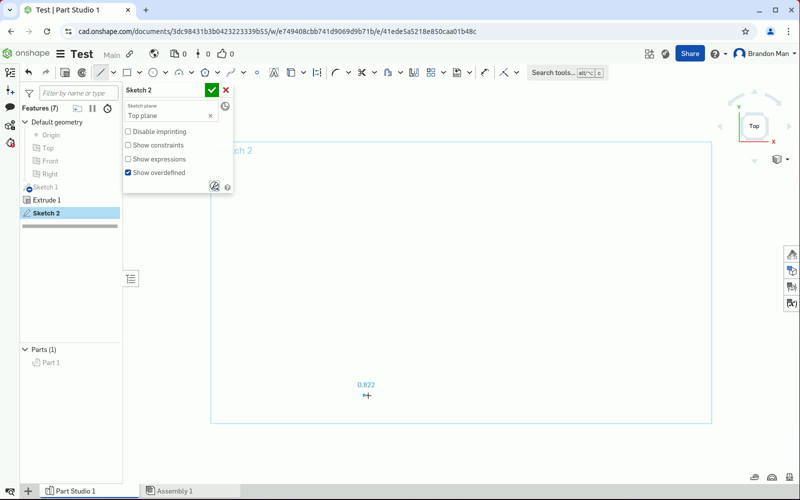
scroll(6)
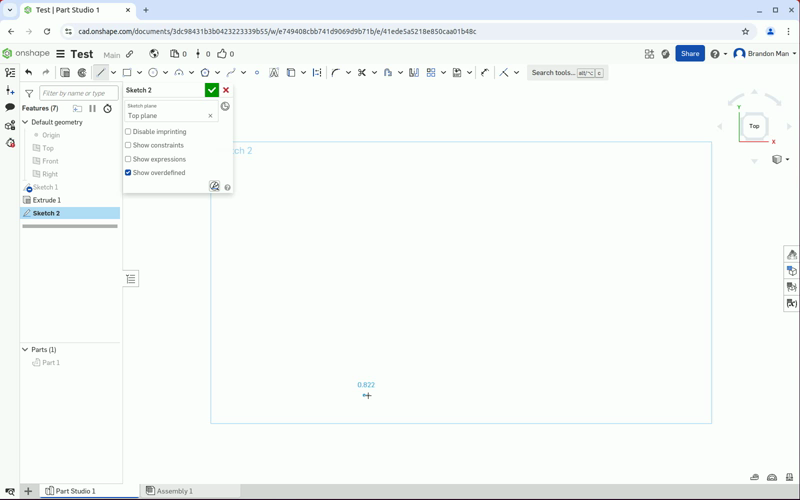
scroll(6)
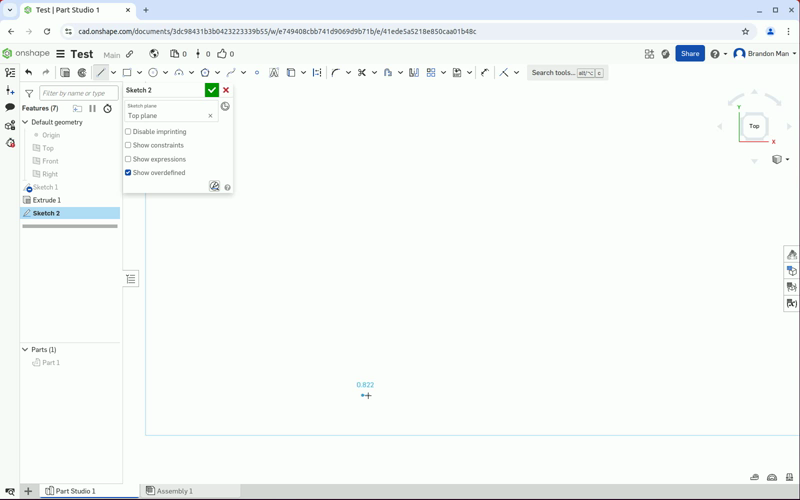
scroll(6)
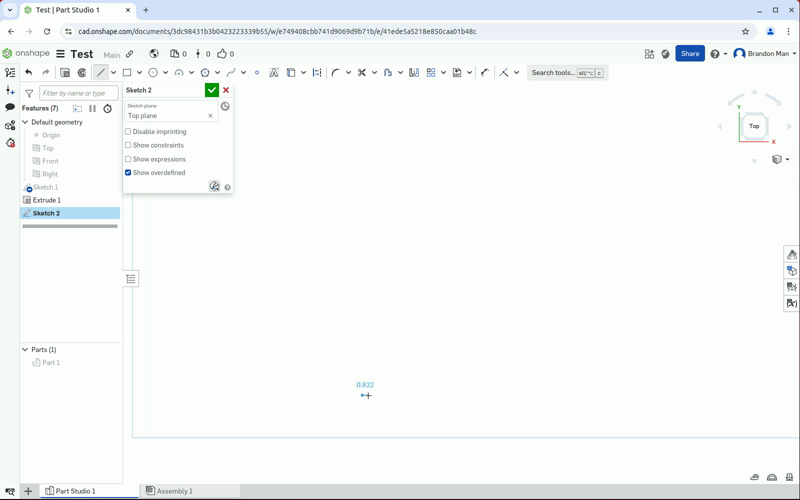
scroll(6)
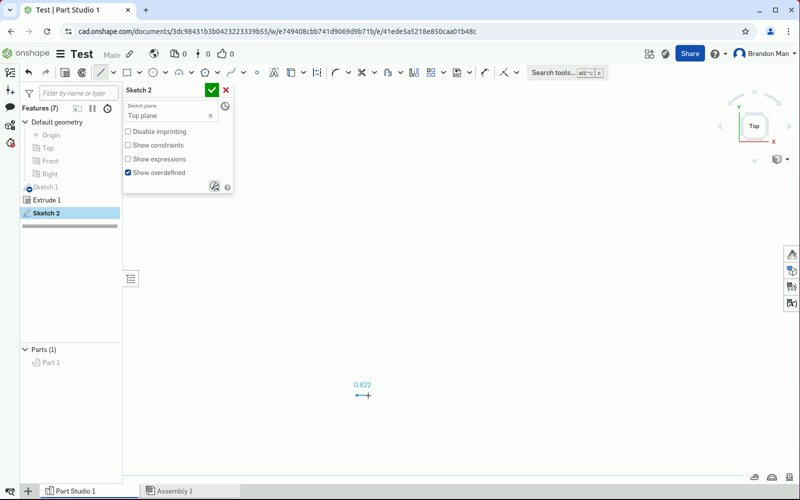
scroll(6)
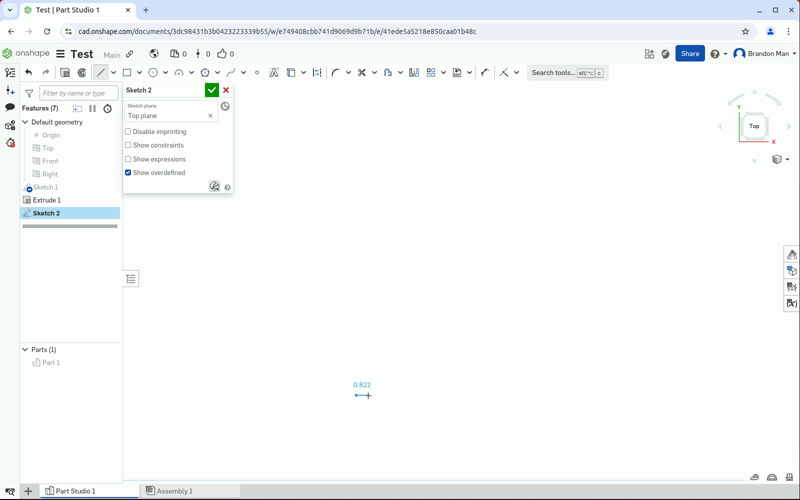
scroll(6)
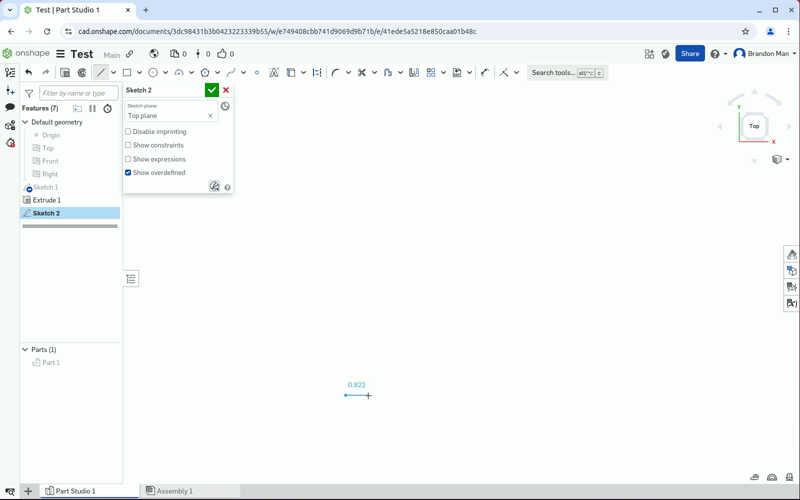
scroll(6)
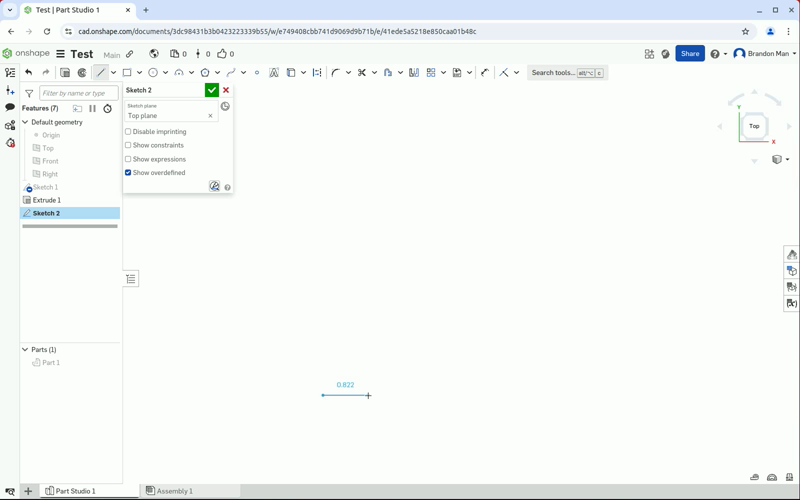
click(368, 395)
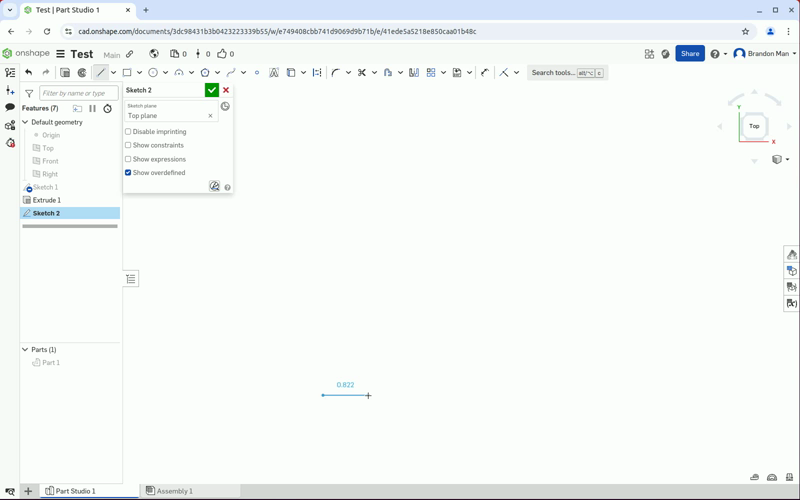
scroll(-6)
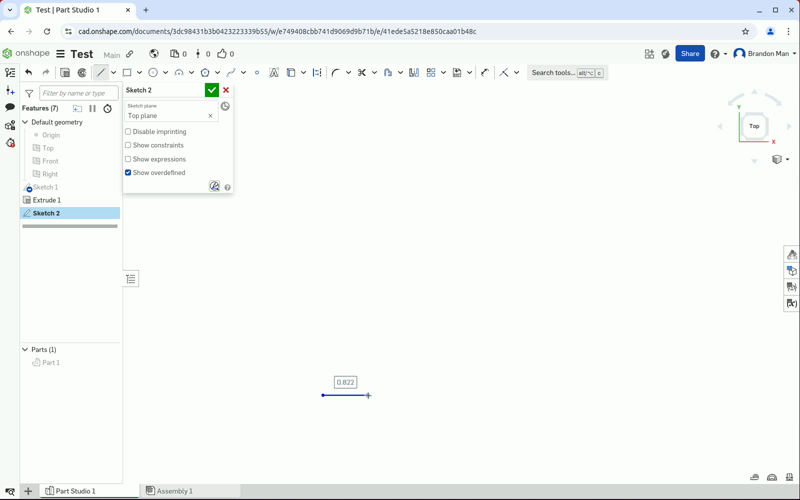
scroll(-6)
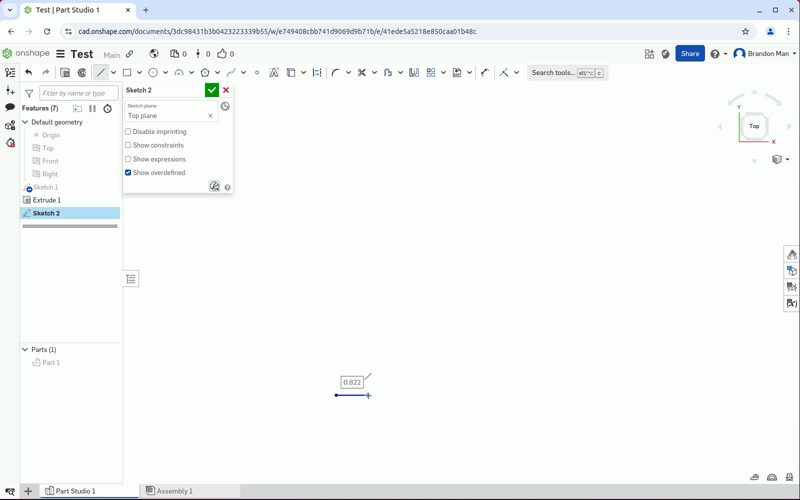
scroll(-6)
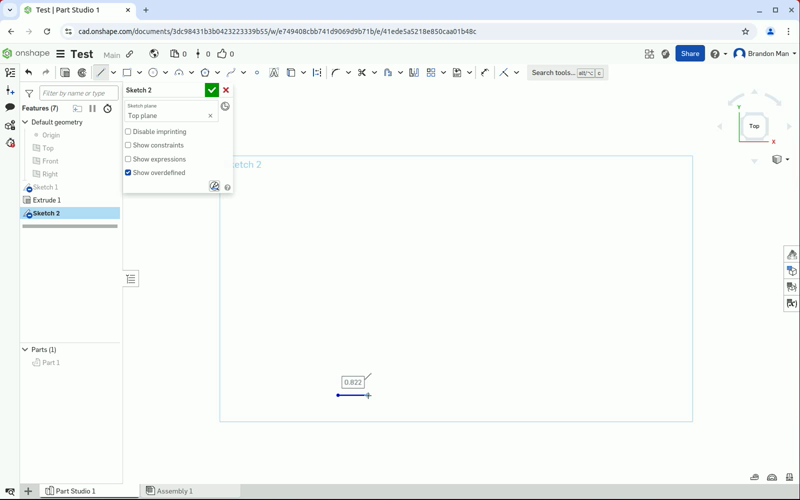
scroll(-6)
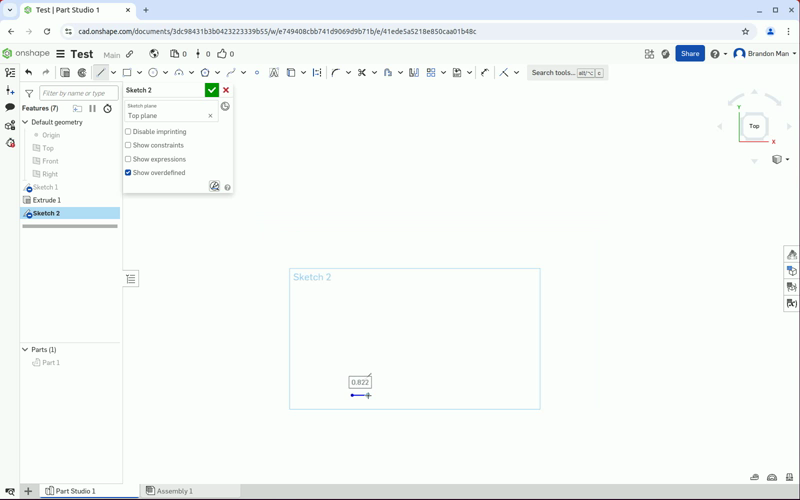
scroll(-6)
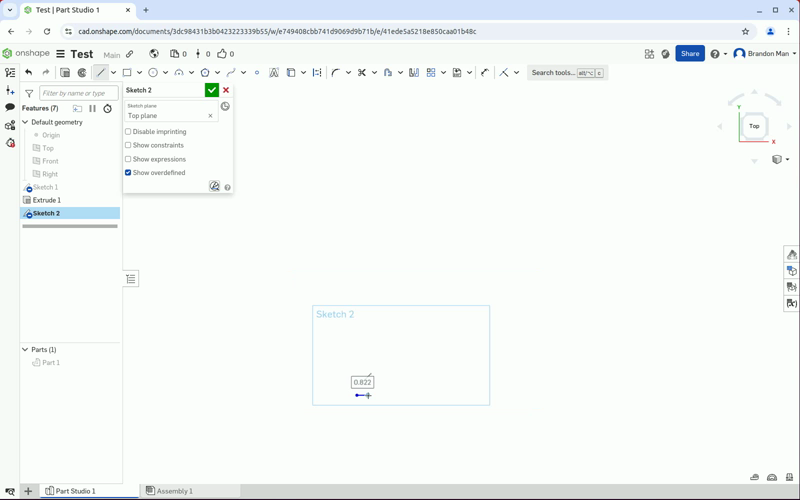
scroll(-6)
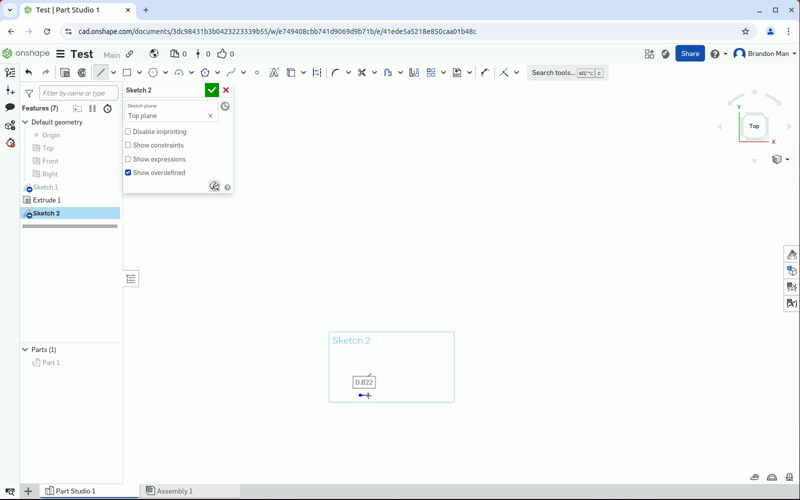
scroll(-6)
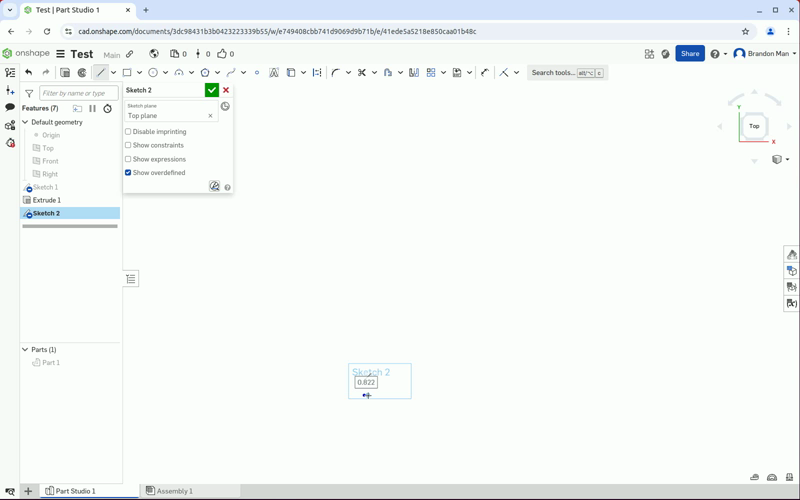
key_up(shift)
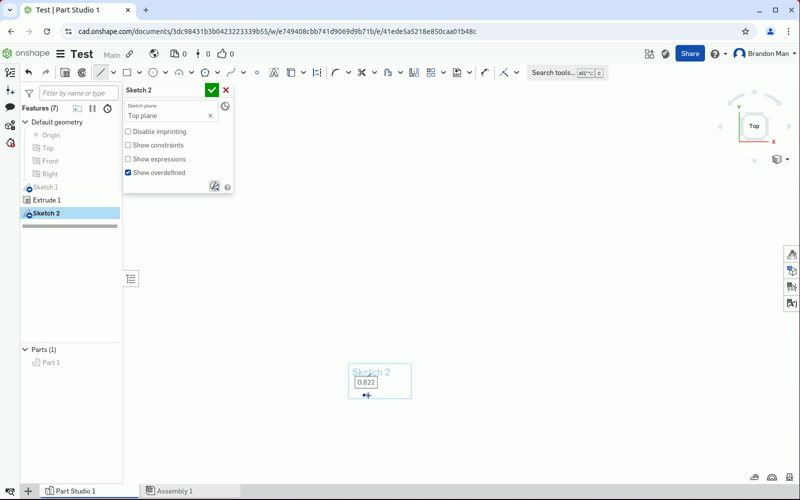
key_down(shift)
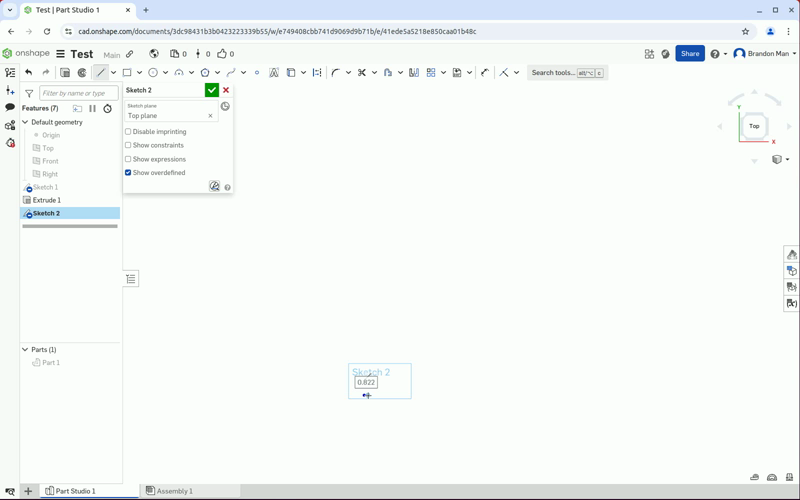
mouse_move(460, 395)
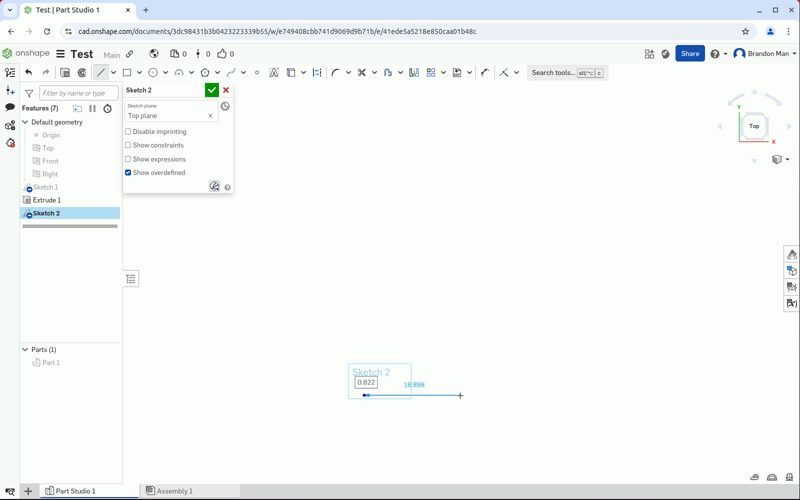
click(460, 395)
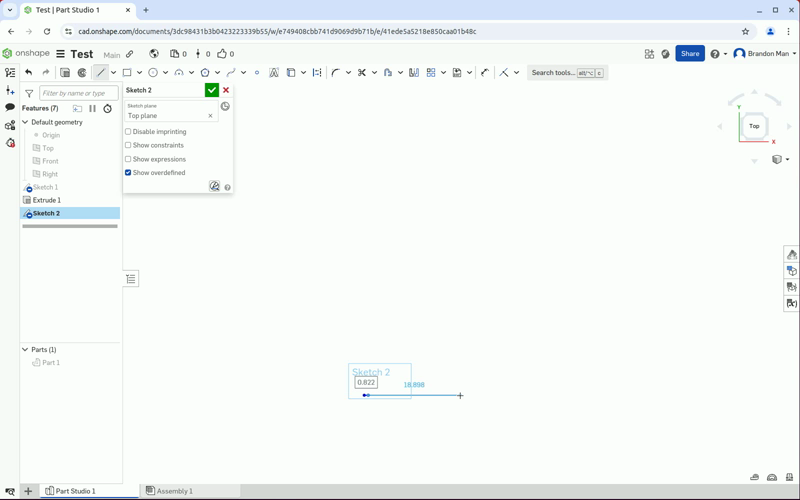
key_up(shift)
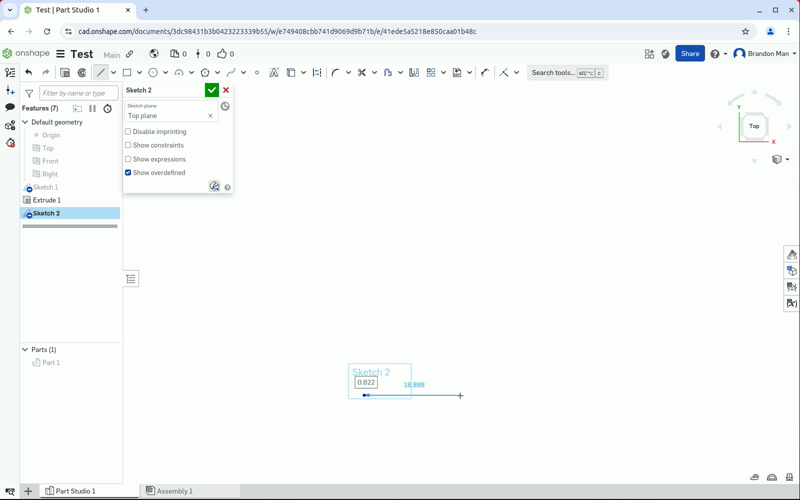
key_down(shift)
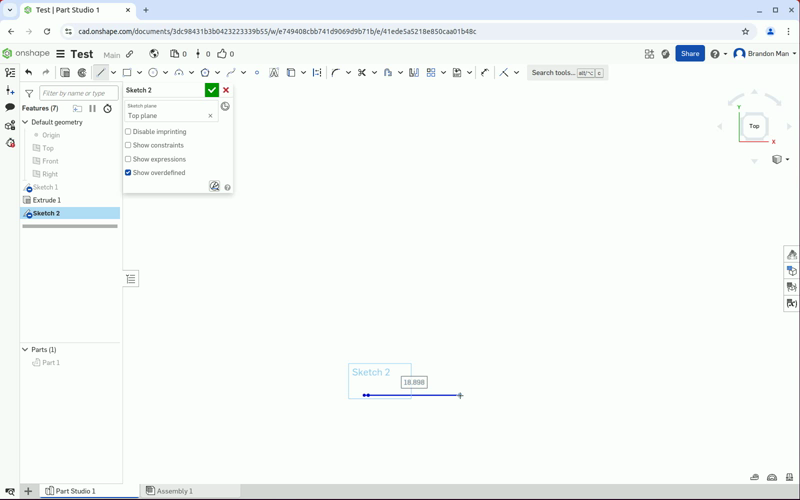
mouse_move(490, 395)
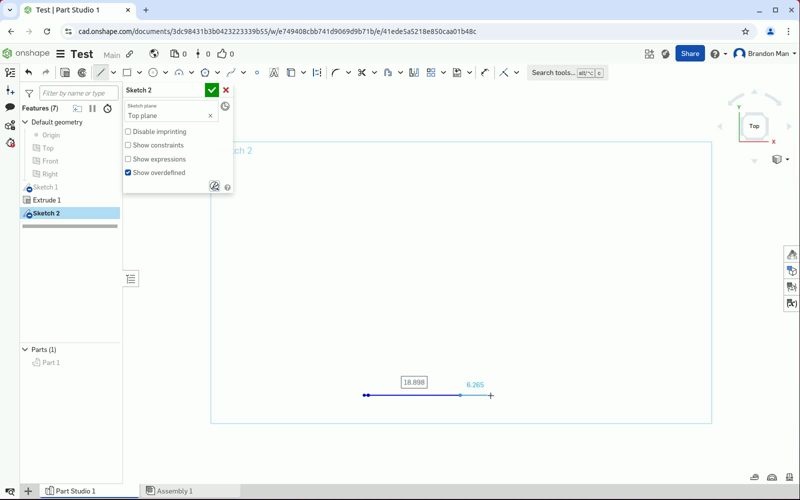
mouse_move(460, 391)
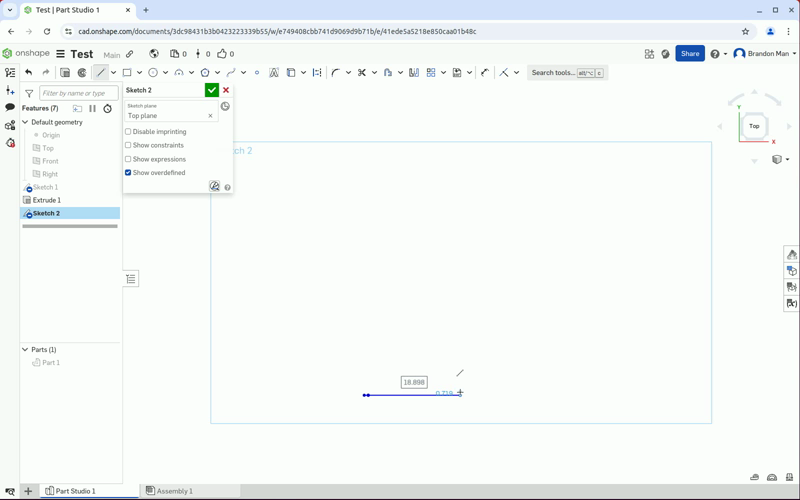
scroll(6)
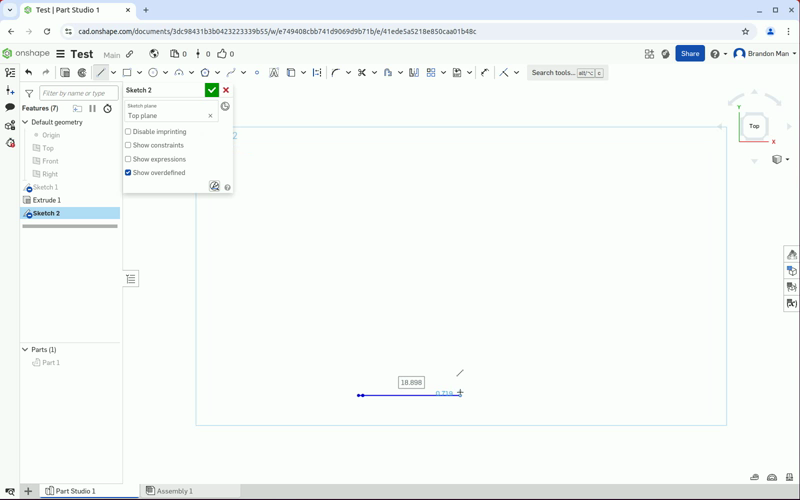
scroll(6)
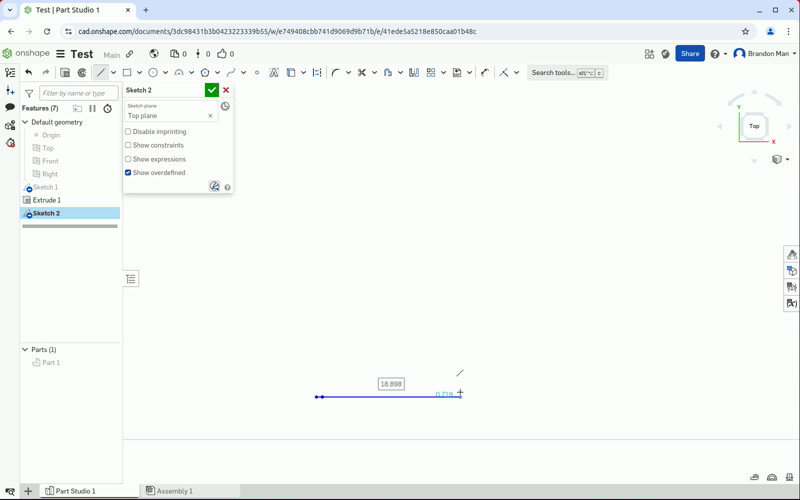
scroll(6)
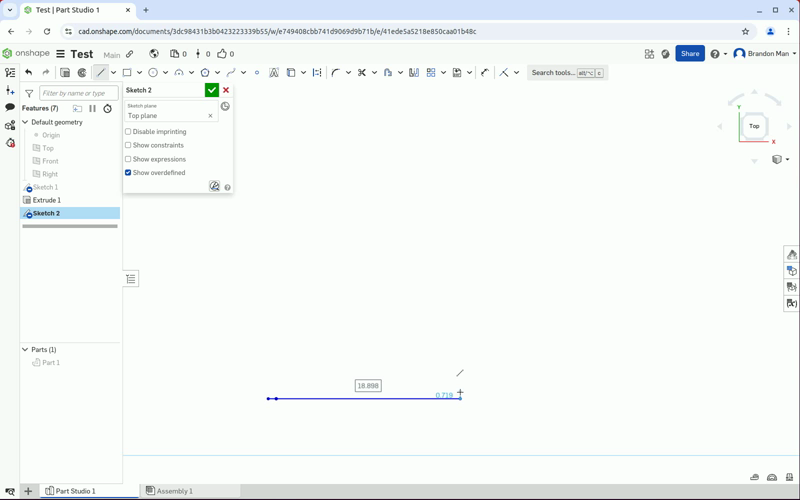
scroll(6)
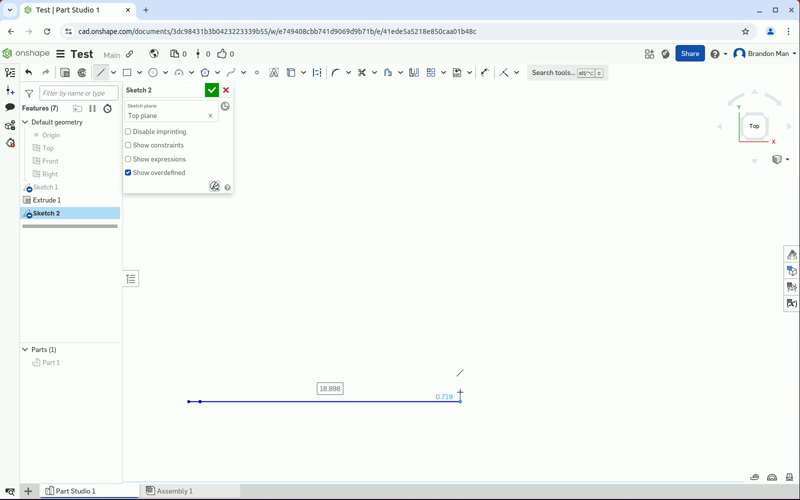
scroll(6)
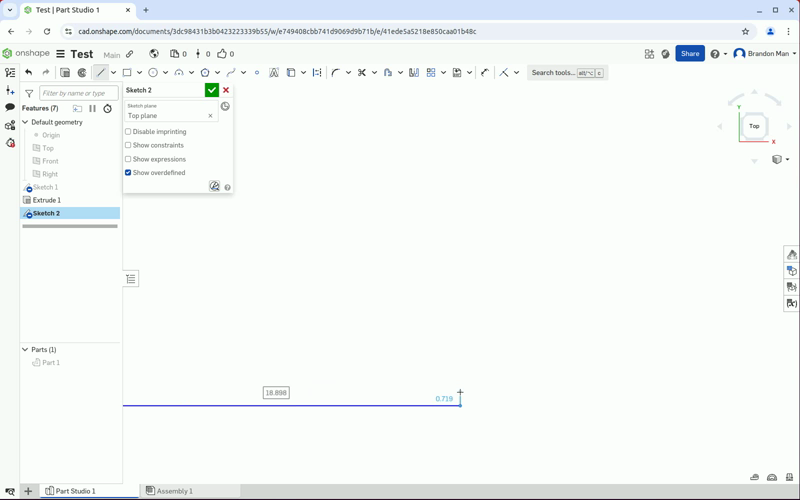
scroll(6)
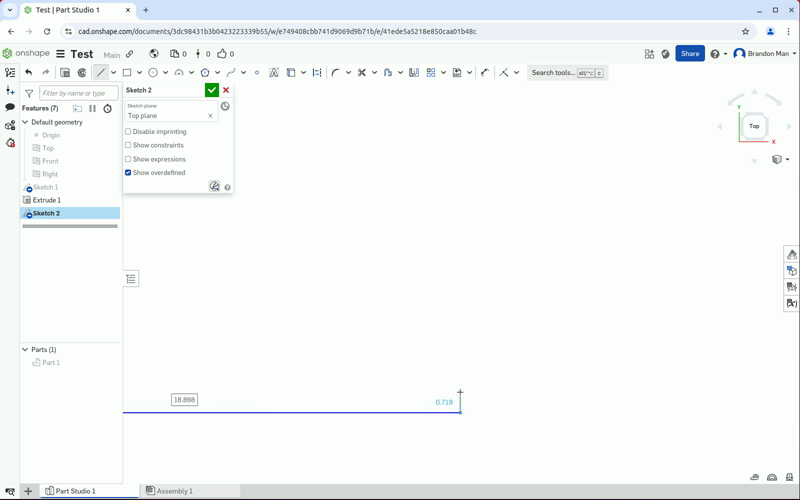
scroll(6)
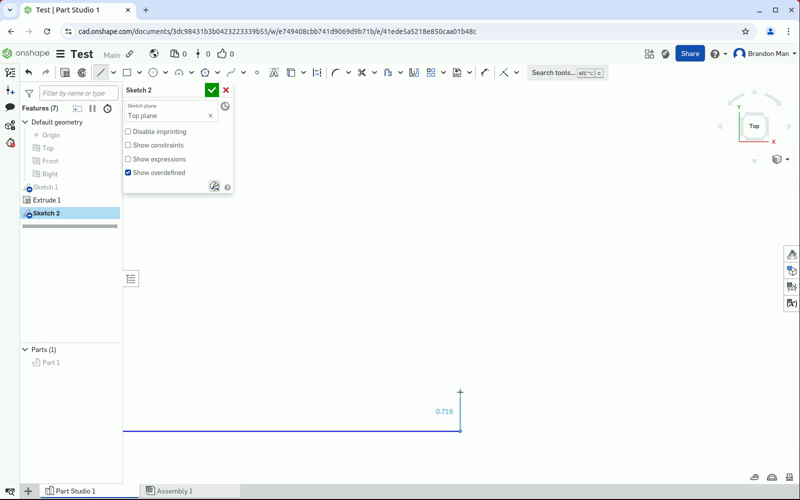
click(460, 391)
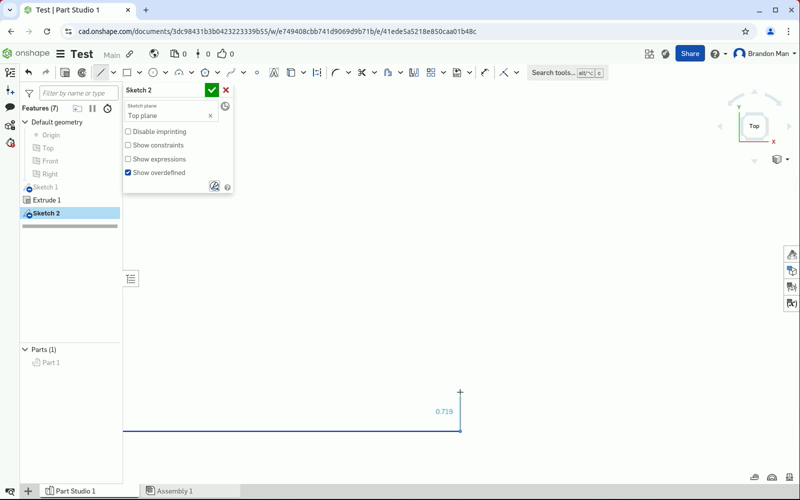
scroll(-6)
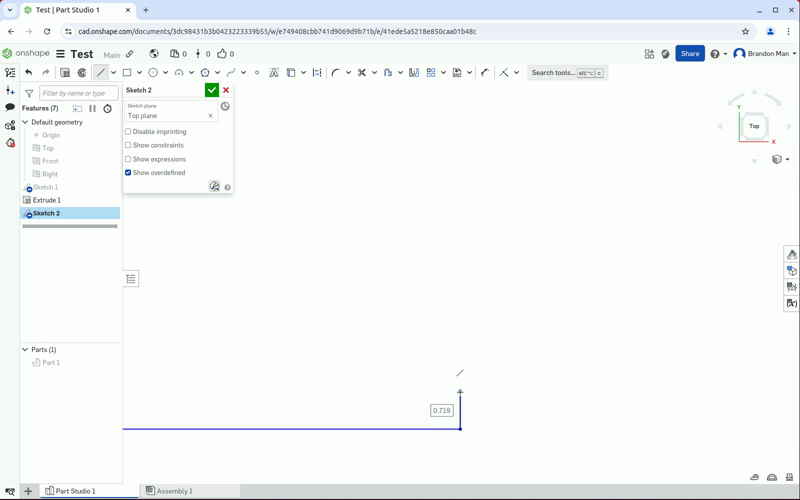
scroll(-6)
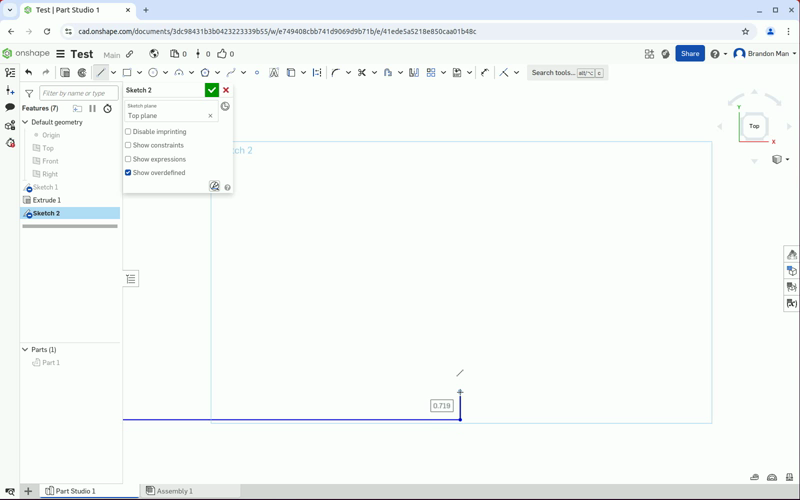
scroll(-6)
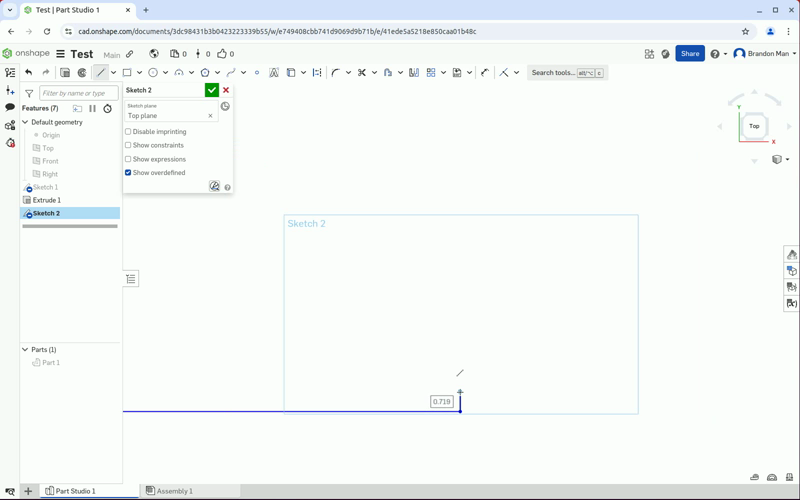
scroll(-6)
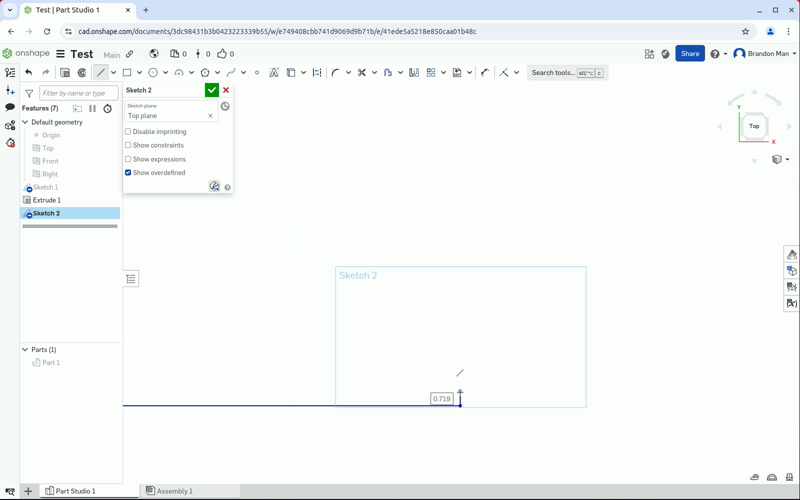
scroll(-6)
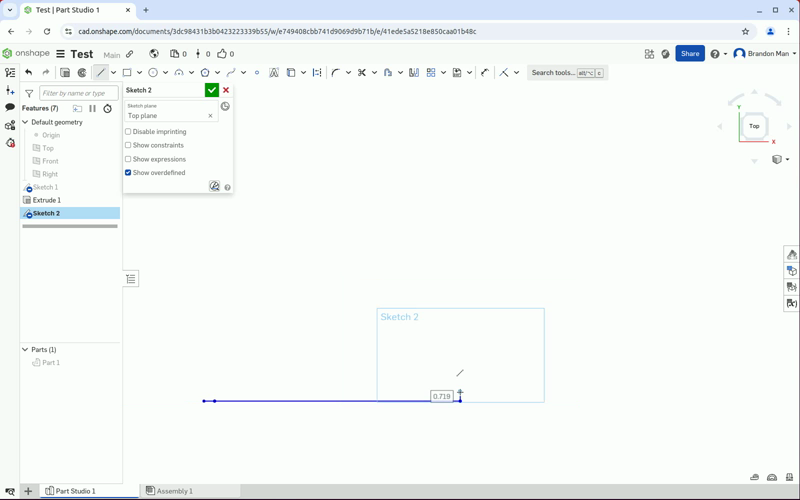
scroll(-6)
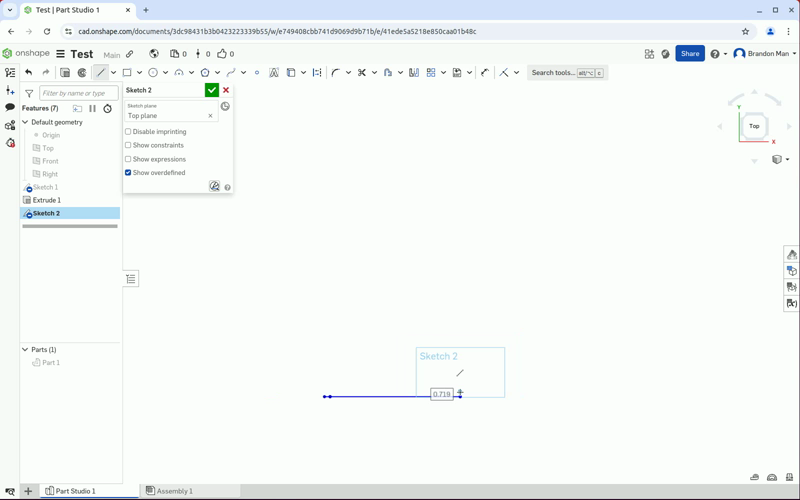
scroll(-6)
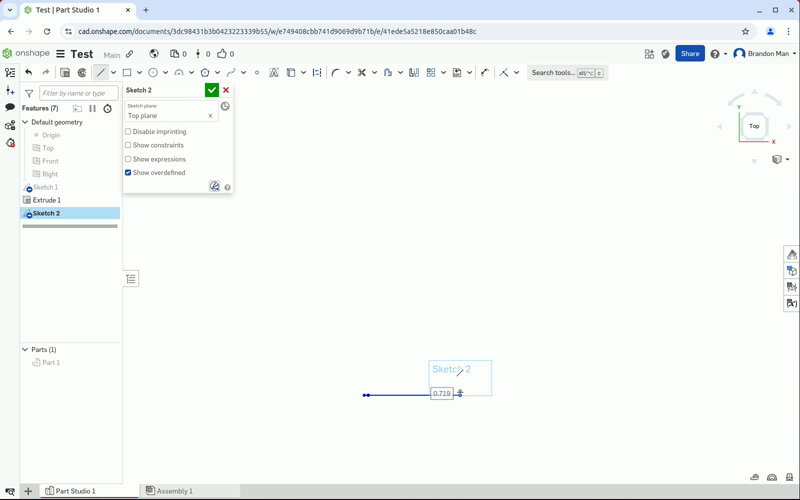
key_up(shift)
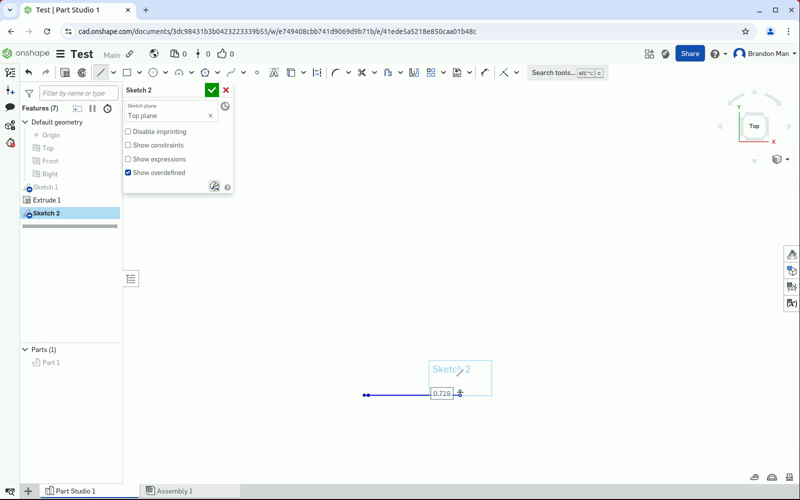
key_down(shift)
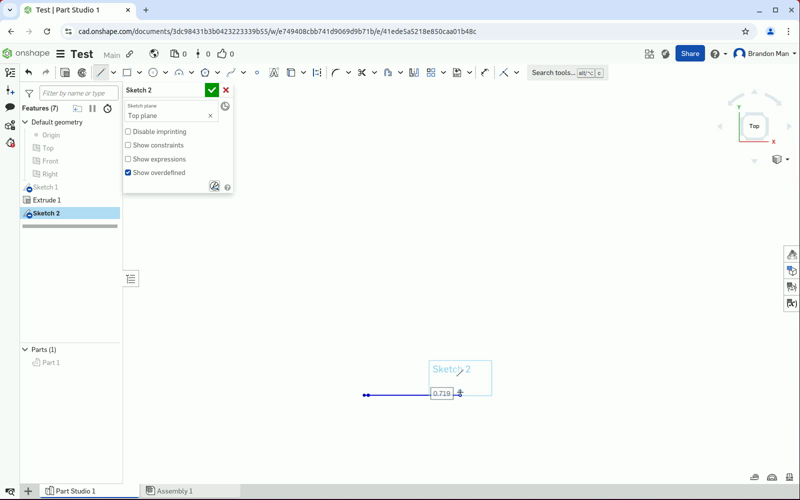
mouse_move(368, 391)
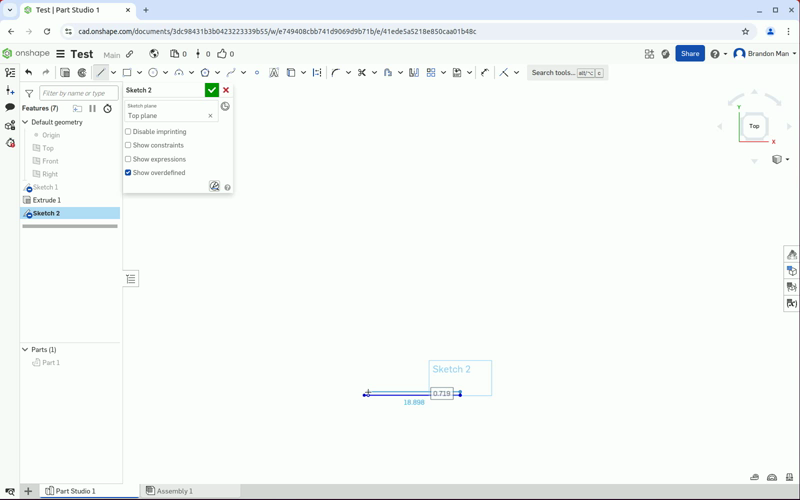
scroll(6)
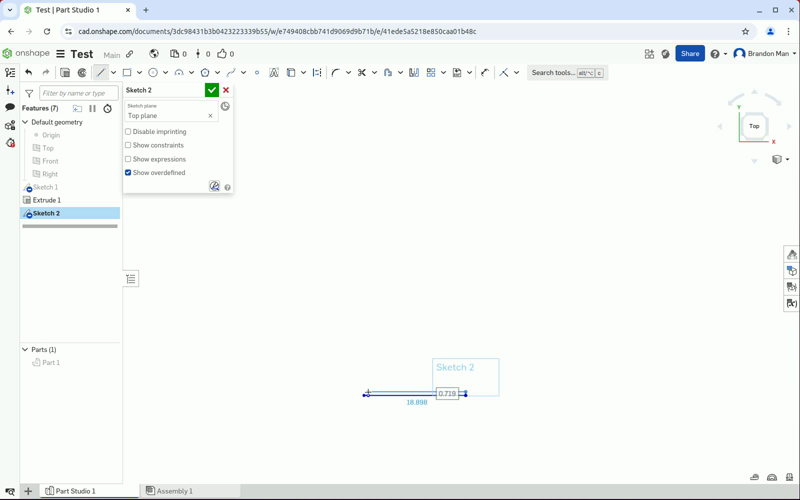
scroll(6)
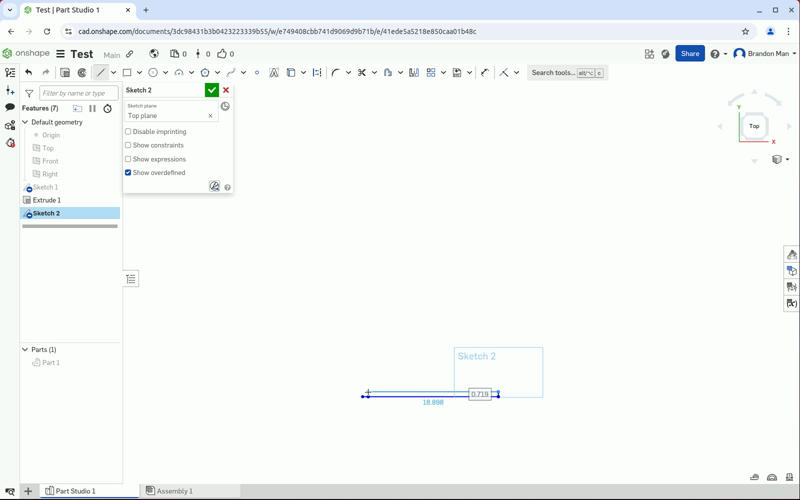
scroll(6)
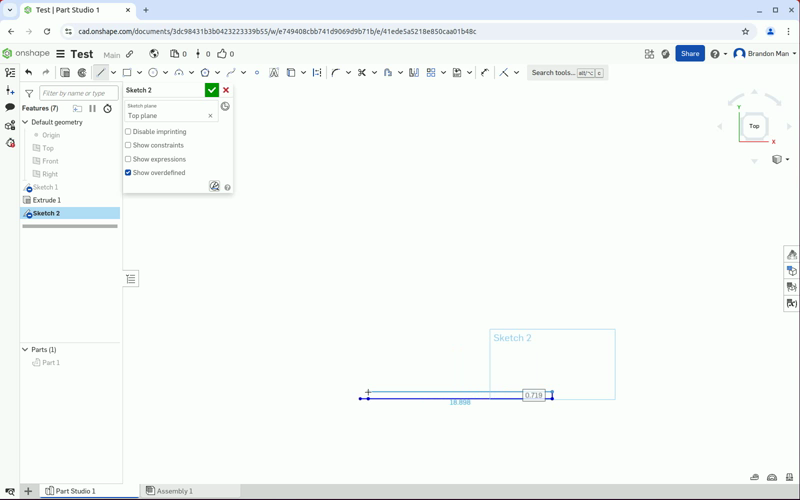
scroll(6)
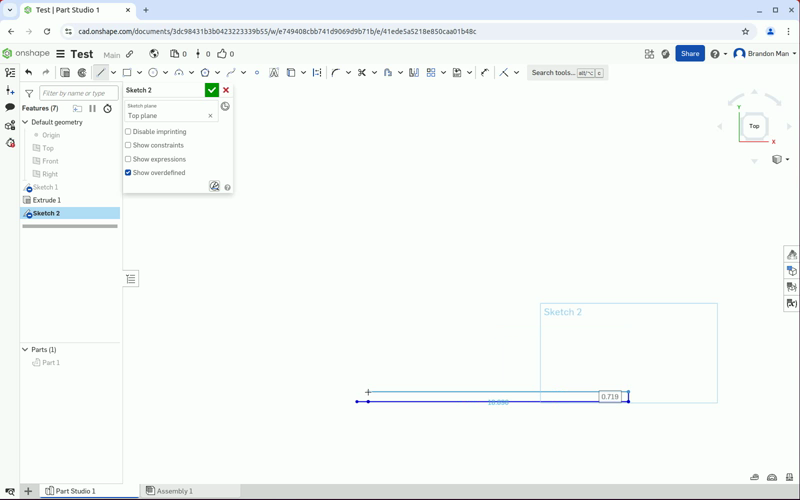
scroll(6)
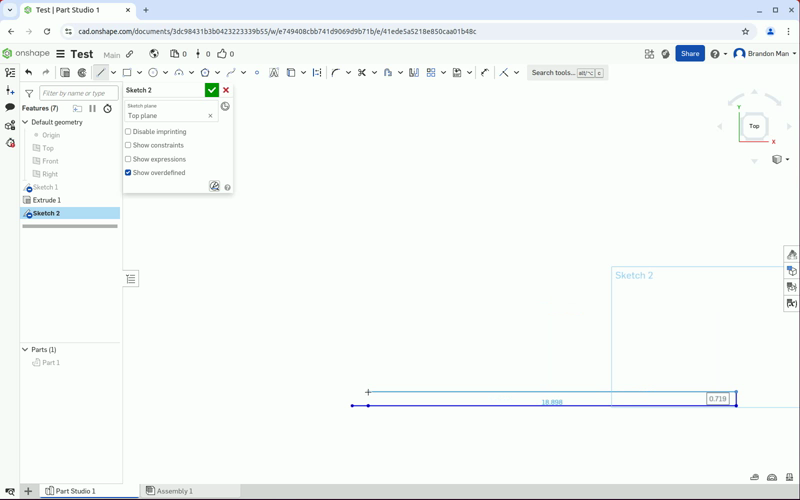
scroll(6)
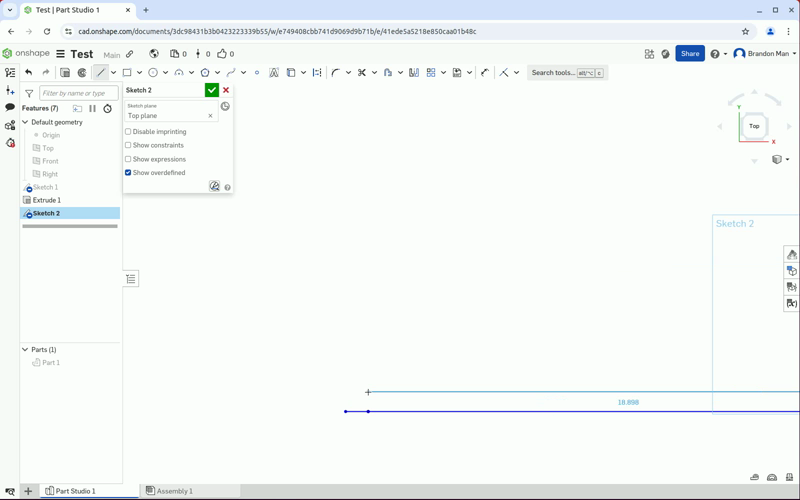
scroll(6)
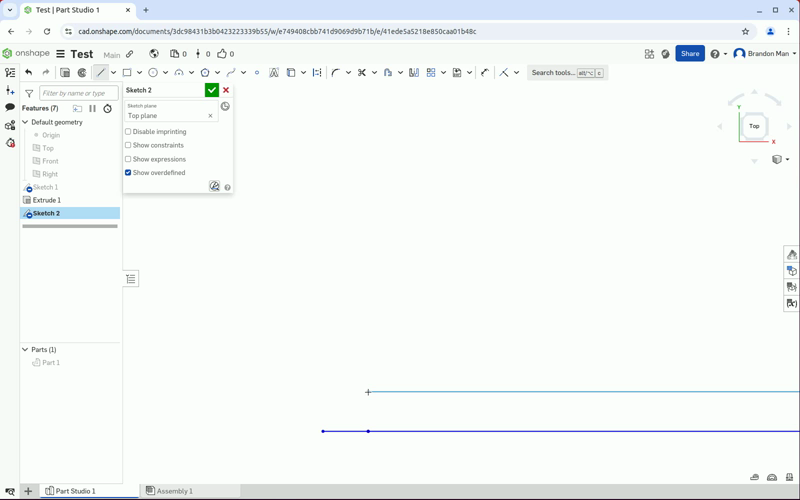
click(368, 391)
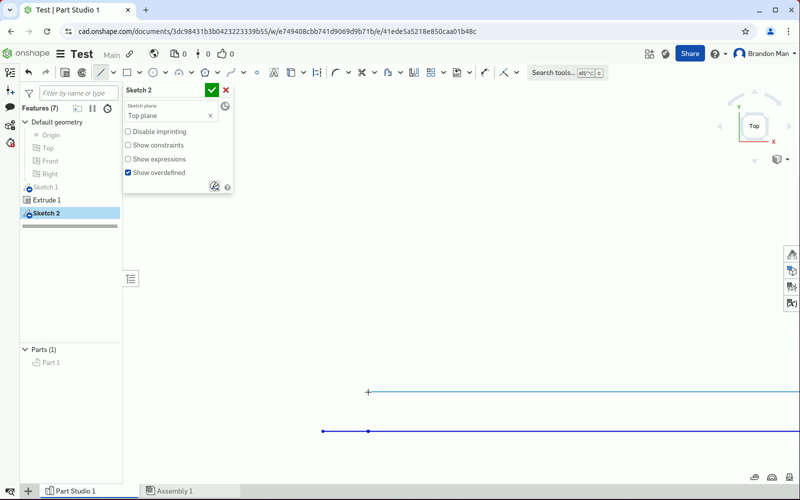
scroll(-6)
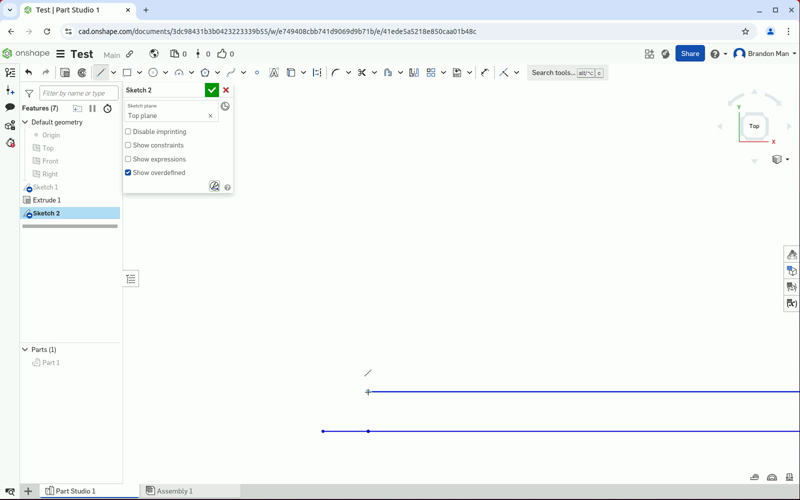
scroll(-6)
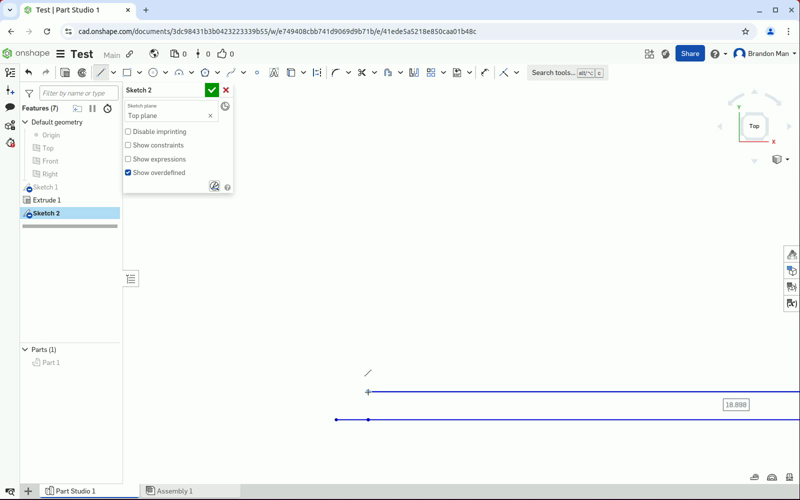
scroll(-6)
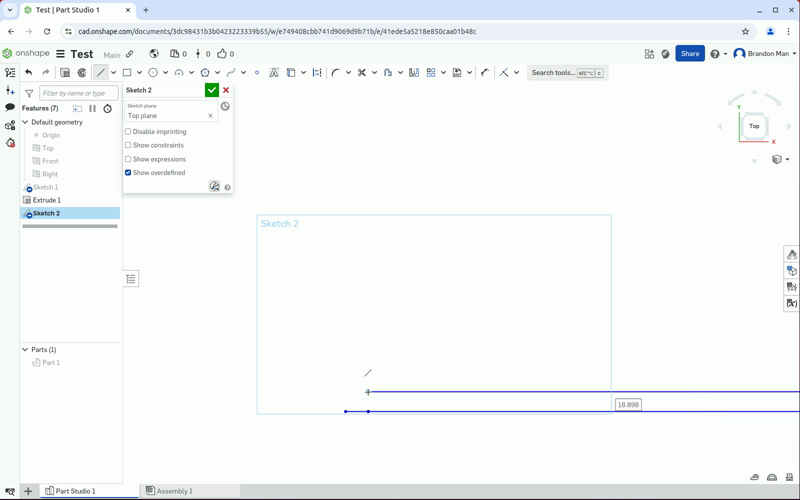
scroll(-6)
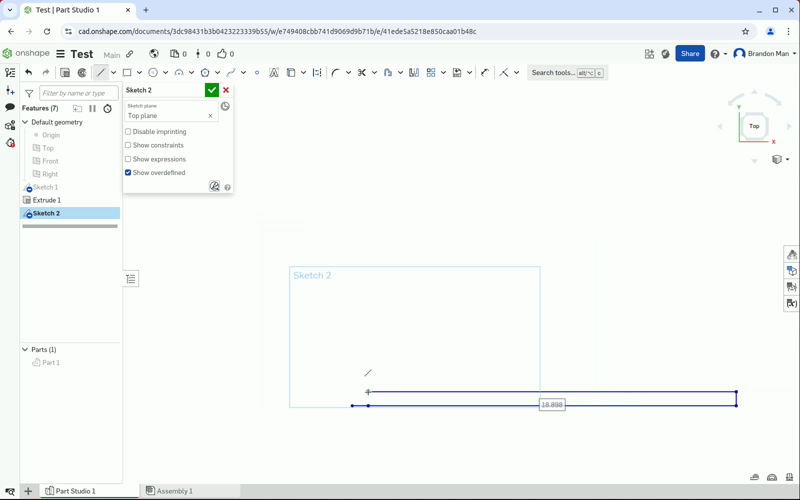
scroll(-6)
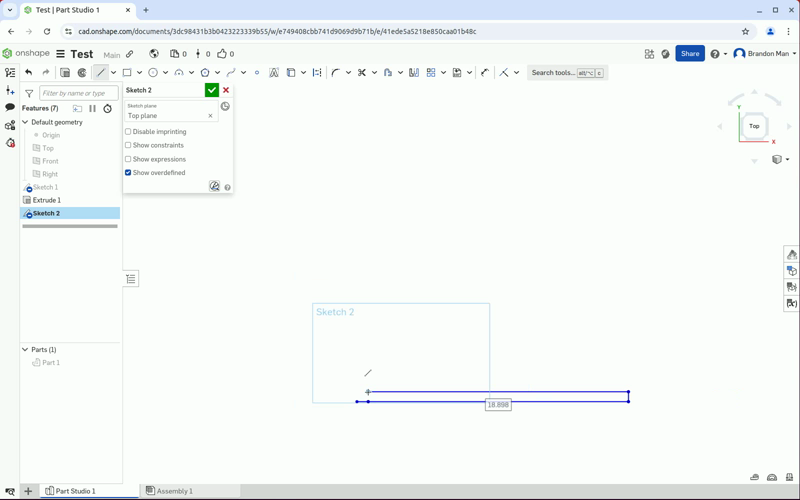
scroll(-6)
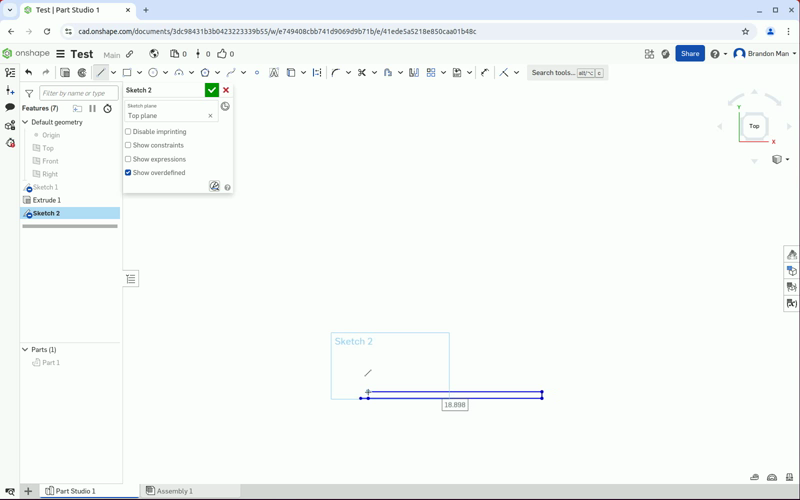
scroll(-6)
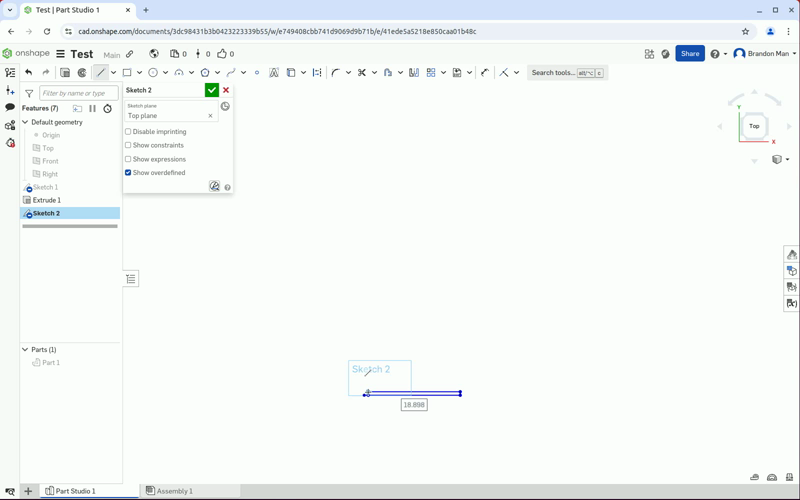
key_up(shift)
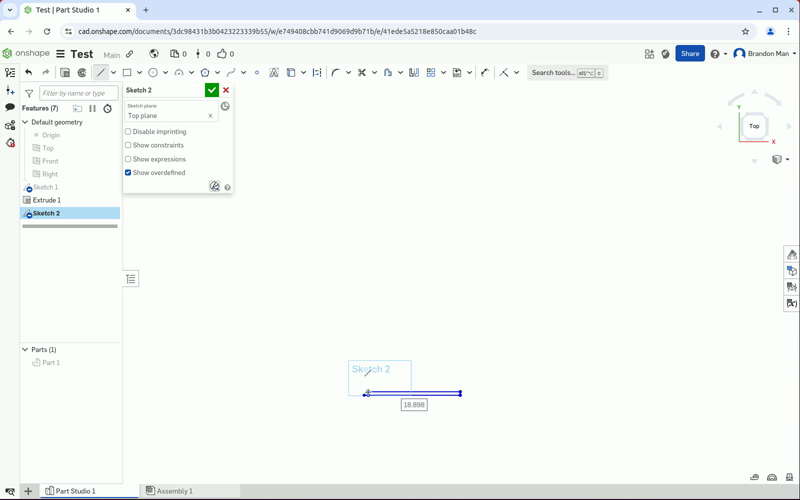
key_down(shift)
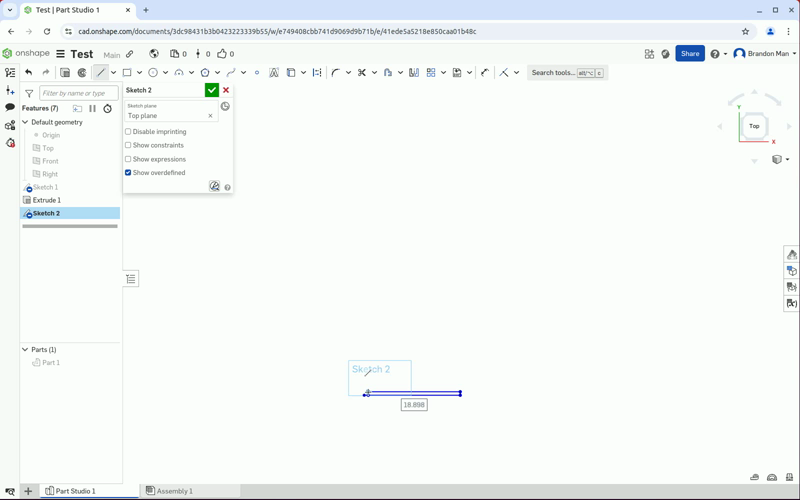
mouse_move(368, 294)
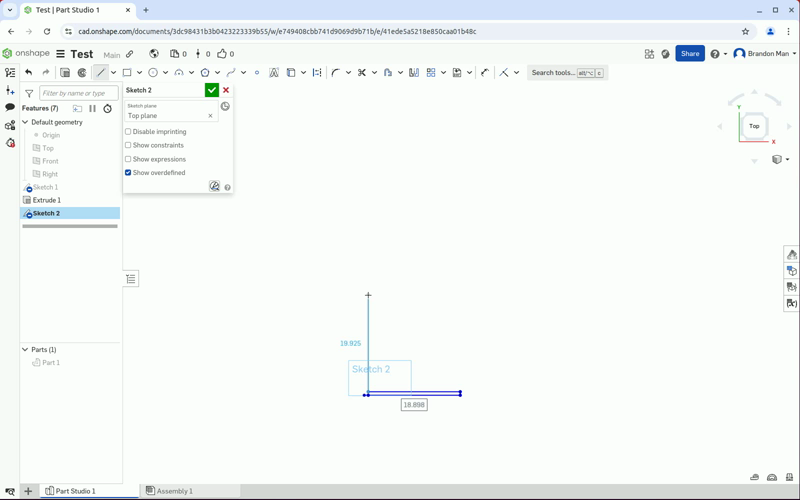
click(368, 294)
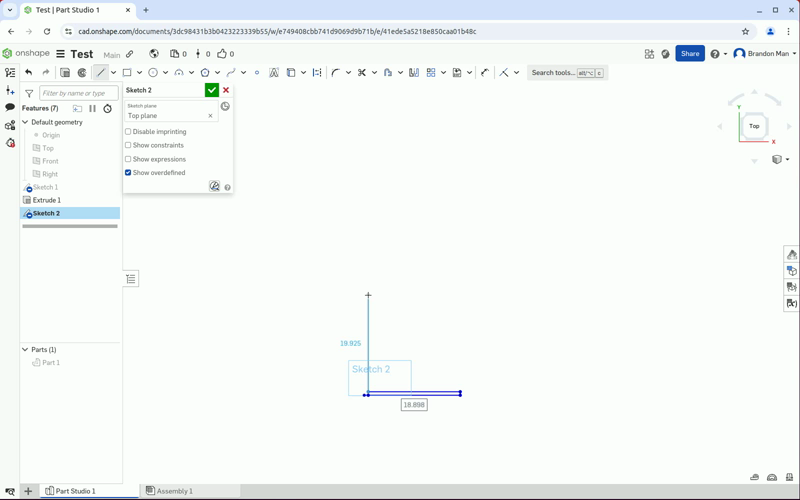
key_up(shift)
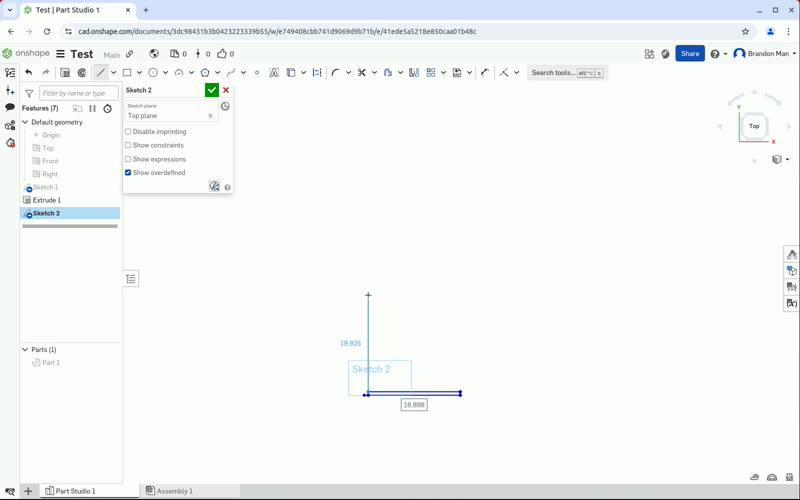
key_down(shift)
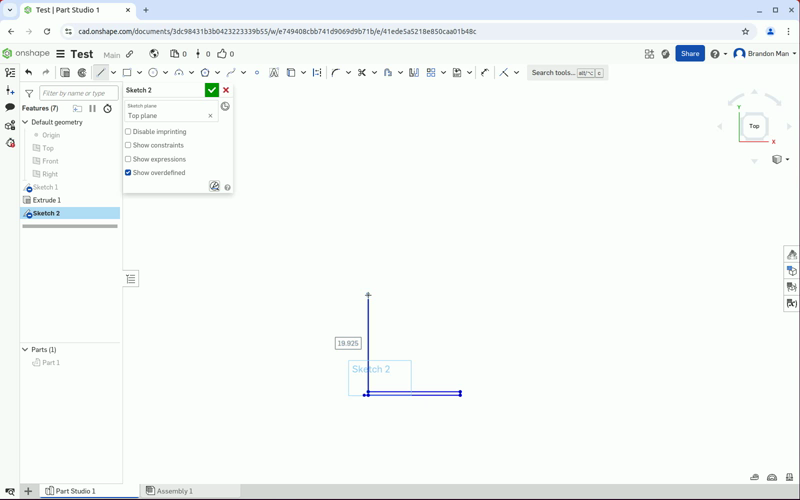
mouse_move(398, 294)
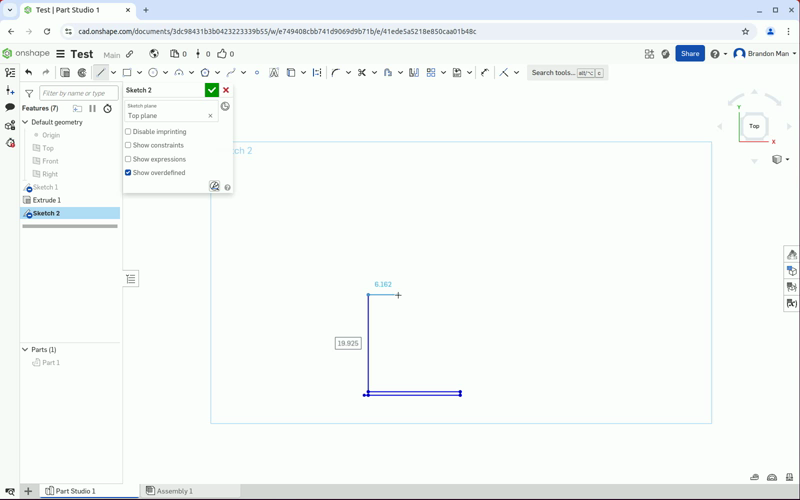
mouse_move(368, 286)
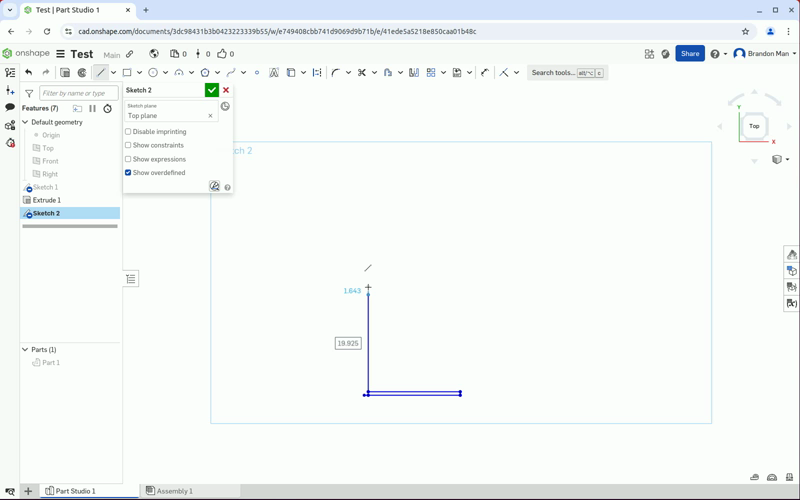
click(368, 286)
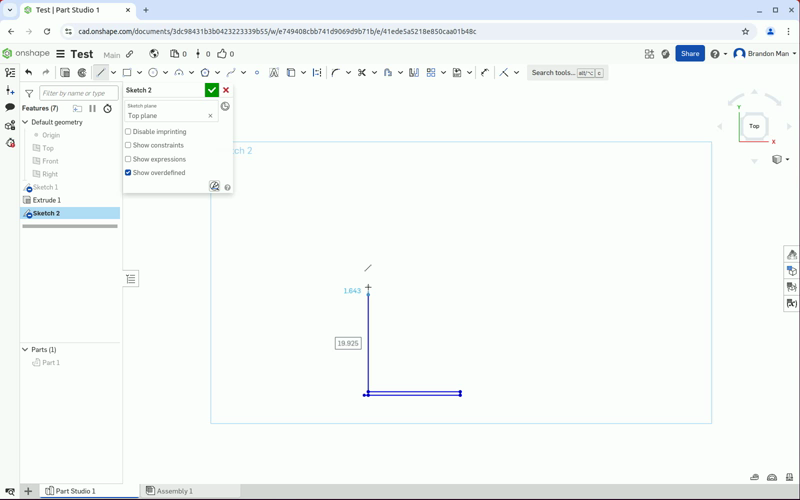
key_up(shift)
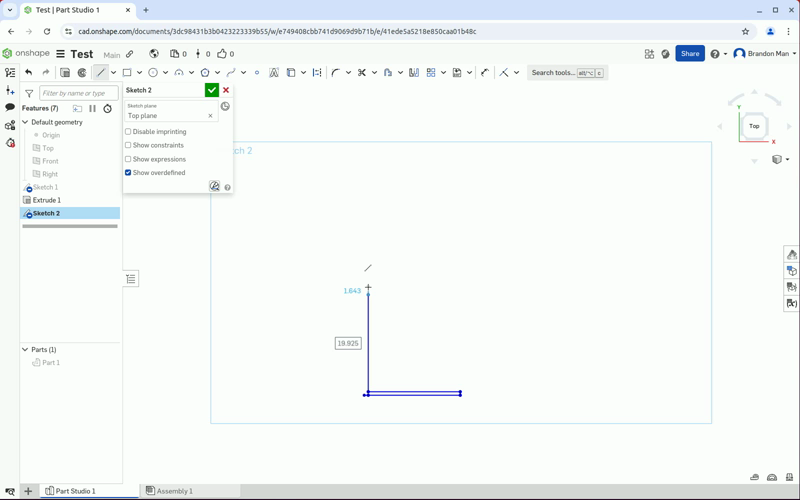
key_down(shift)
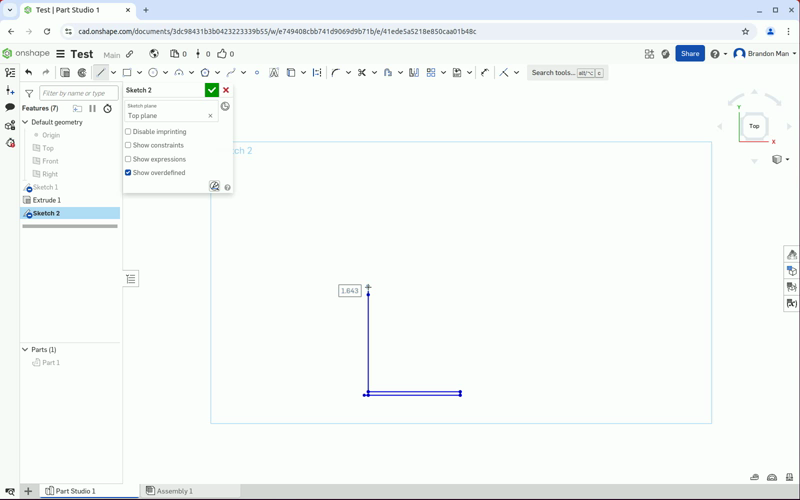
mouse_move(460, 286)
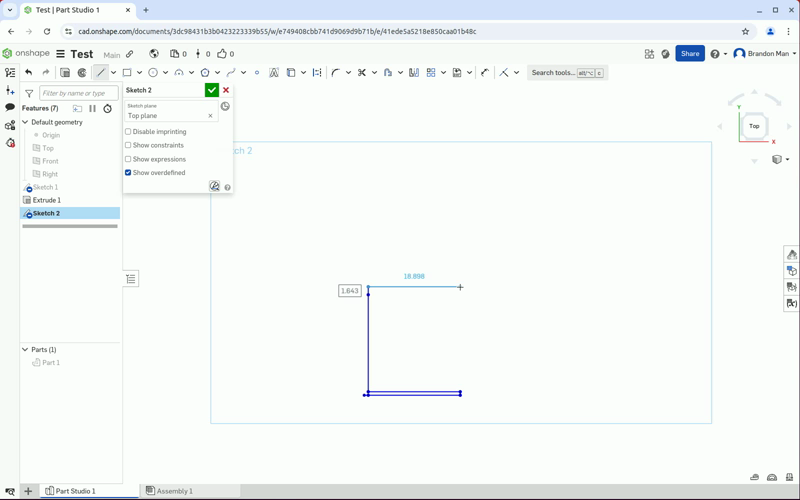
click(460, 286)
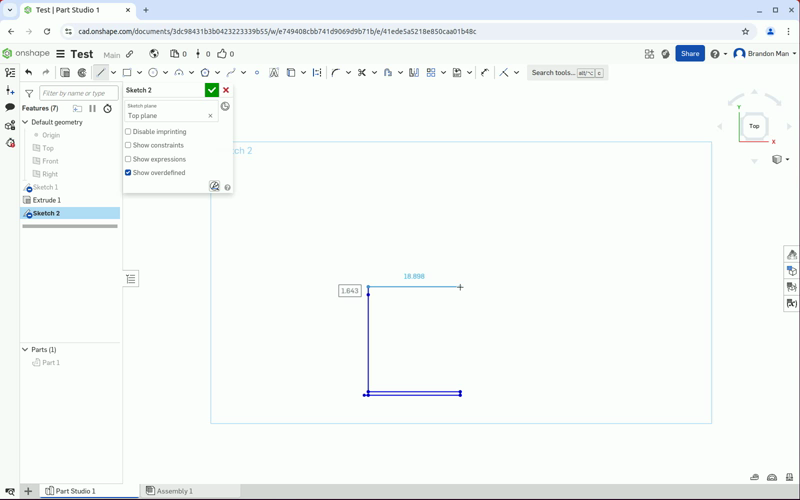
key_up(shift)
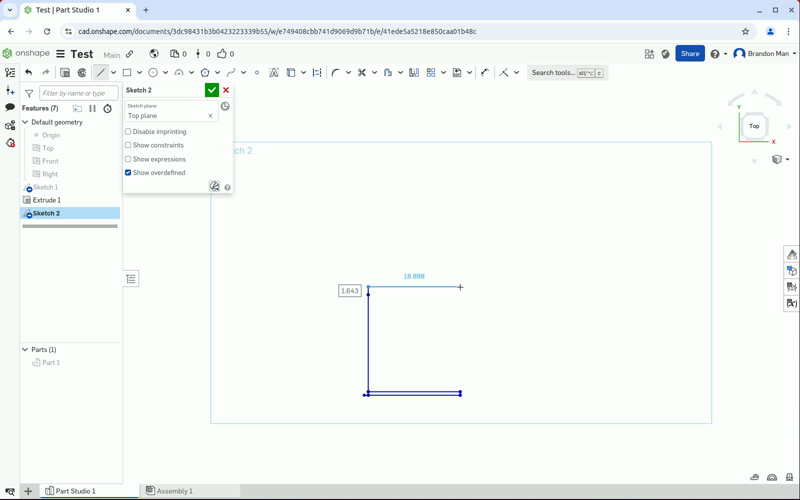
key_down(shift)
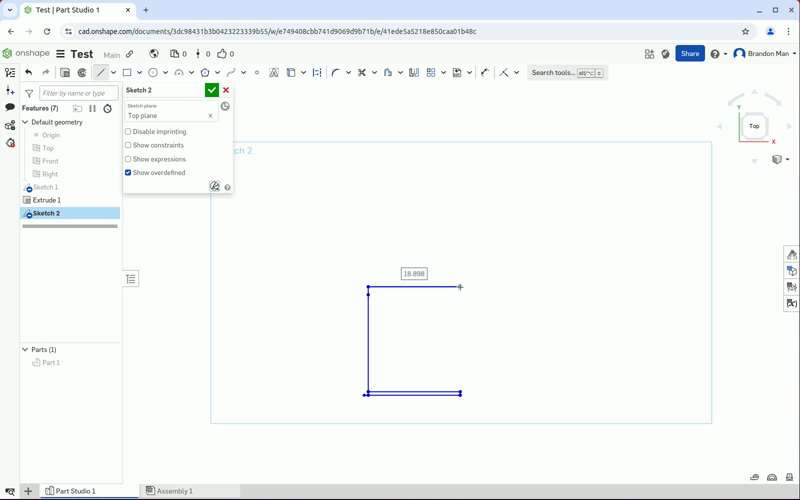
mouse_move(490, 286)
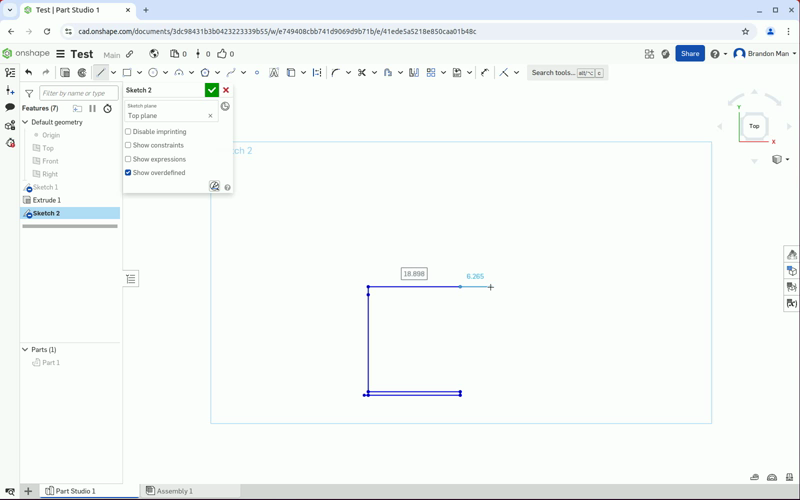
mouse_move(460, 282)
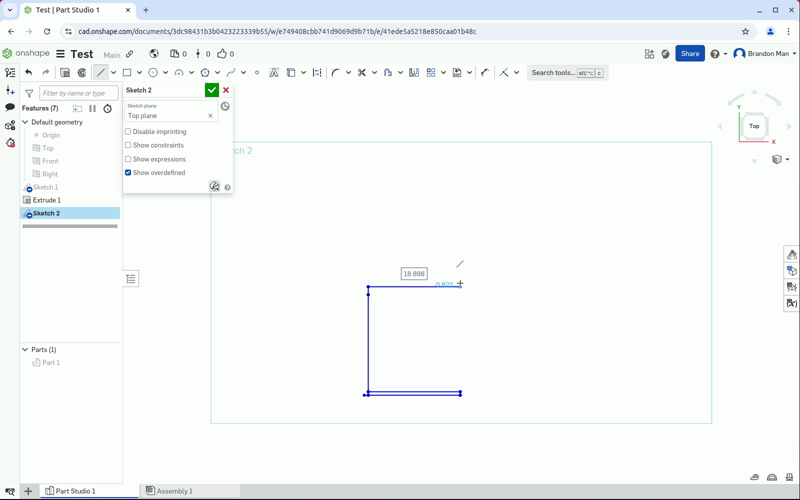
scroll(6)
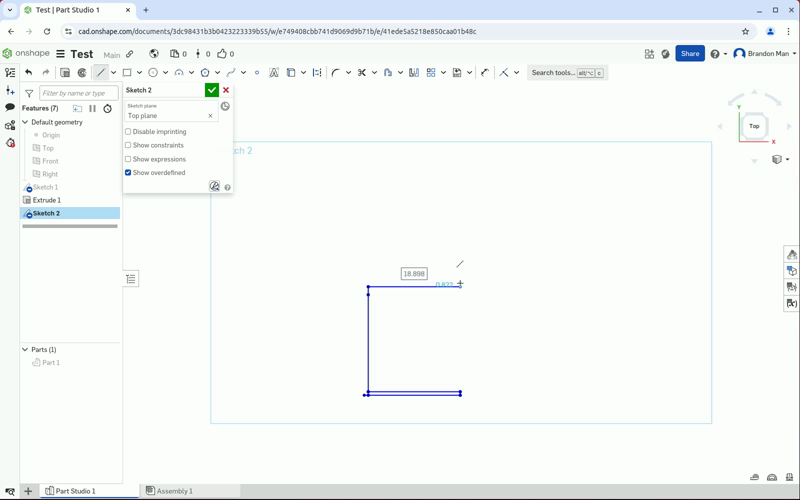
scroll(6)
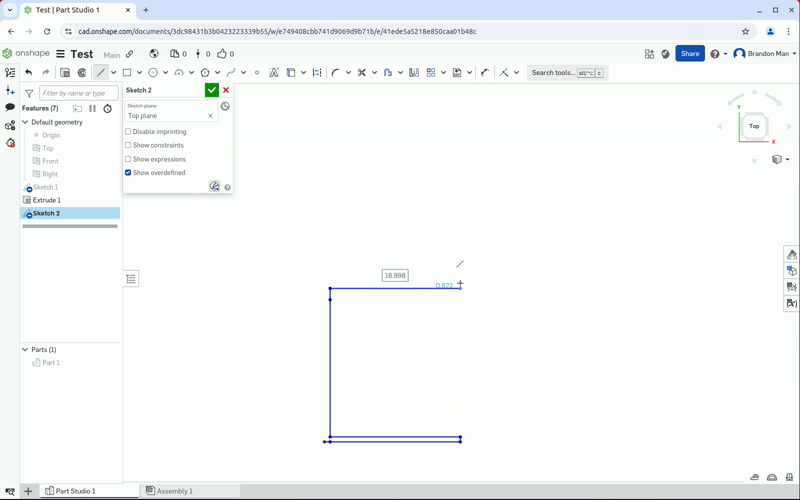
scroll(6)
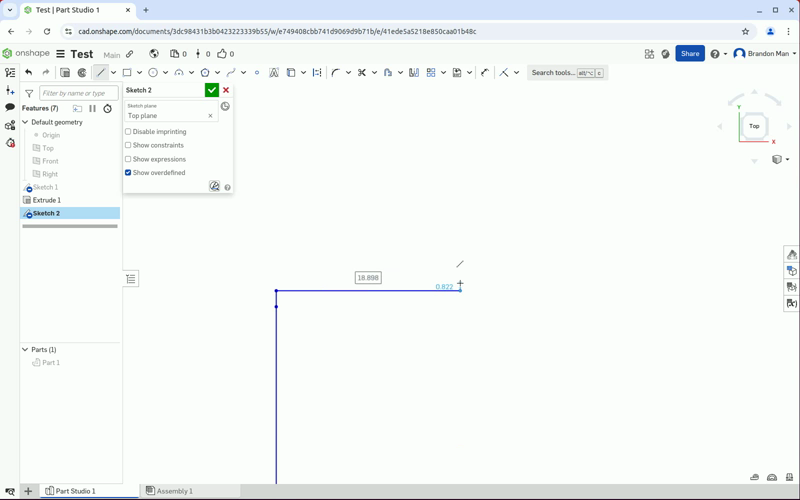
scroll(6)
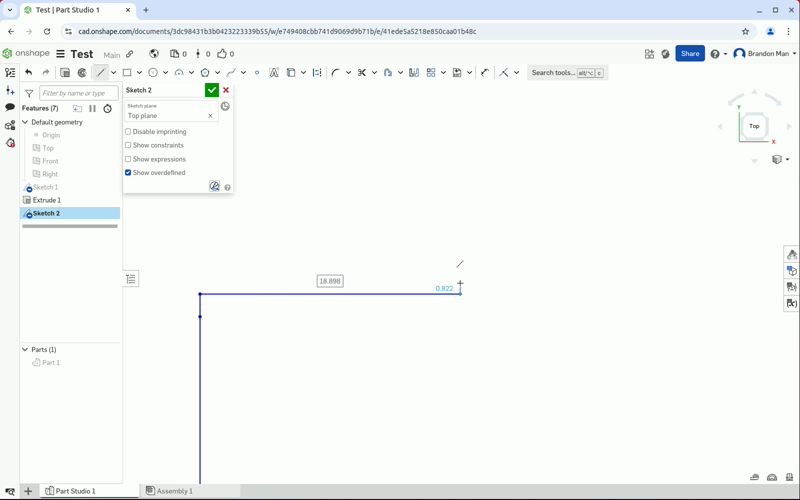
scroll(6)
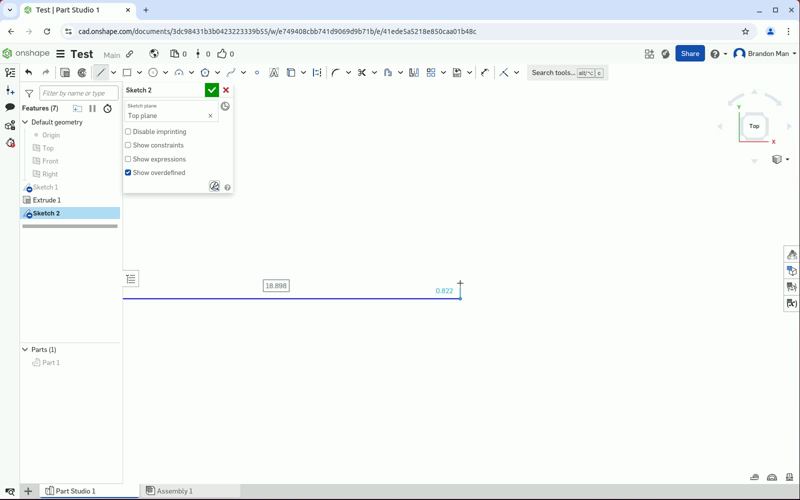
scroll(6)
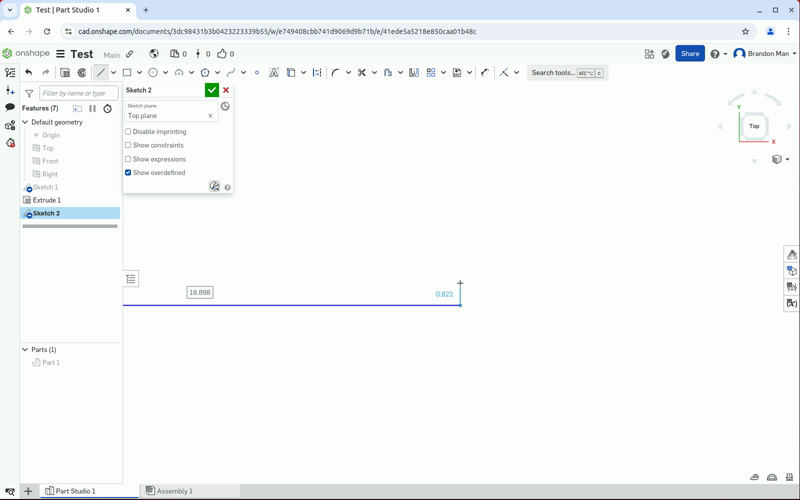
scroll(6)
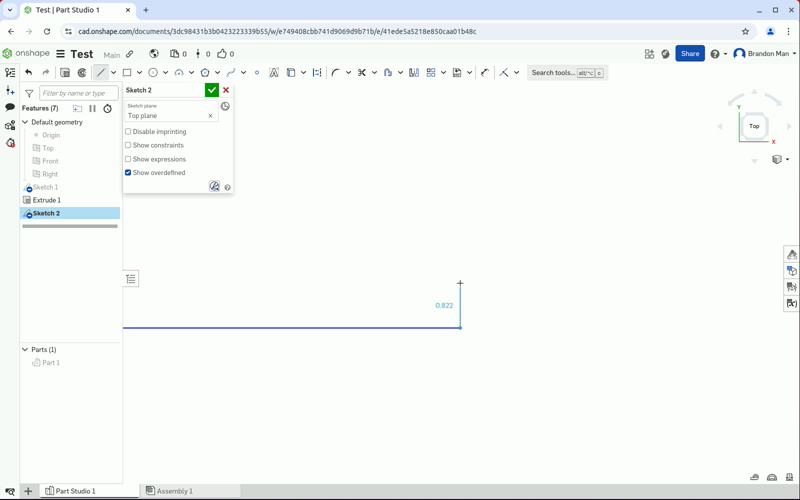
click(460, 282)
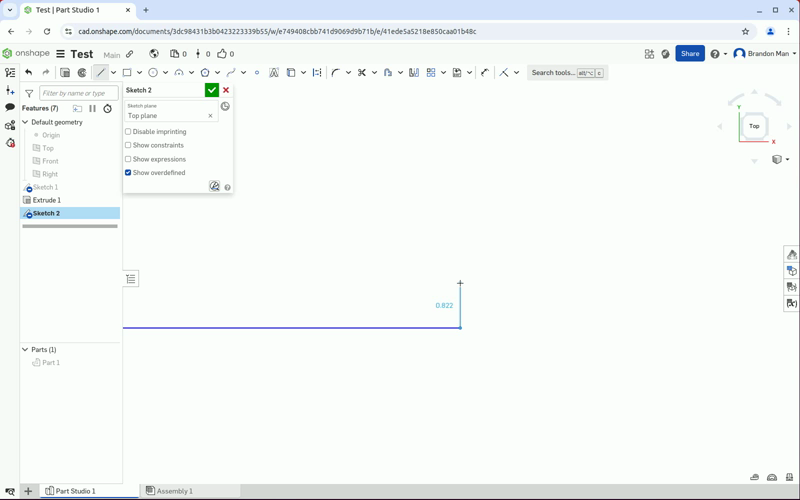
scroll(-6)
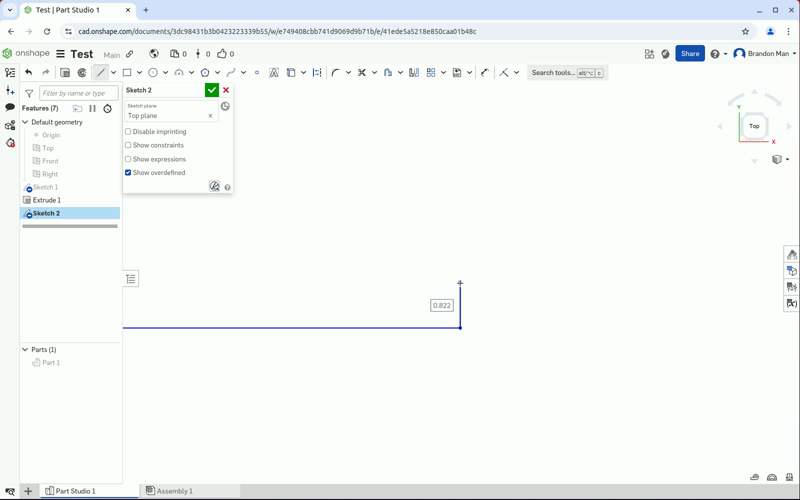
scroll(-6)
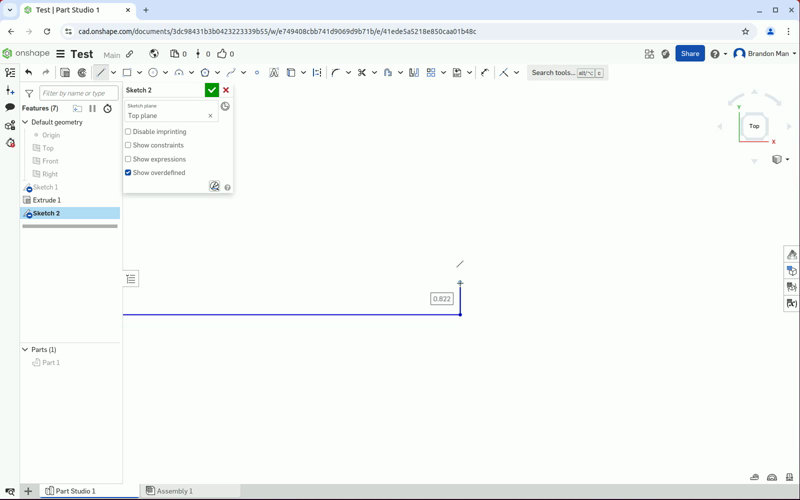
scroll(-6)
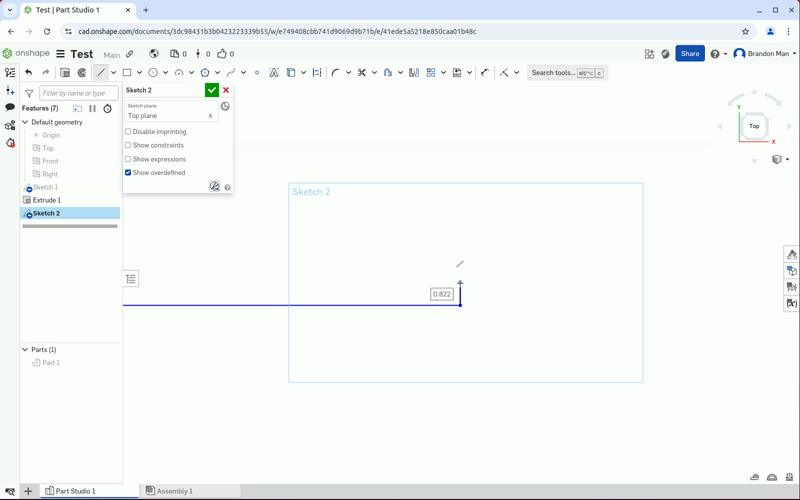
scroll(-6)
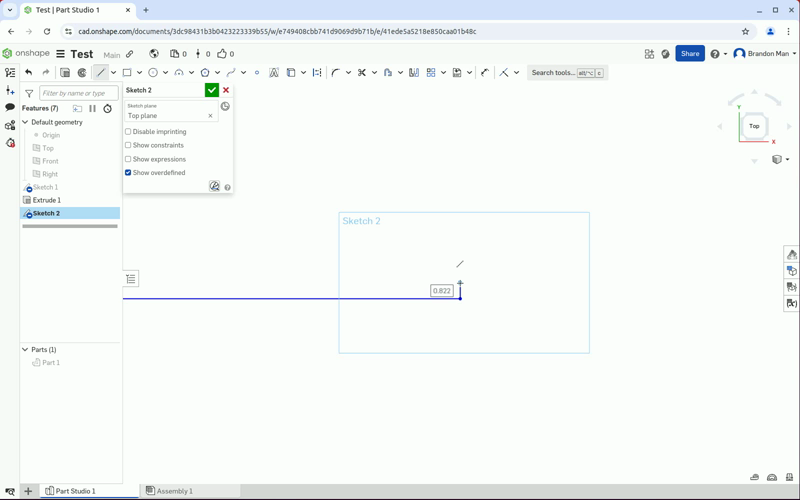
scroll(-6)
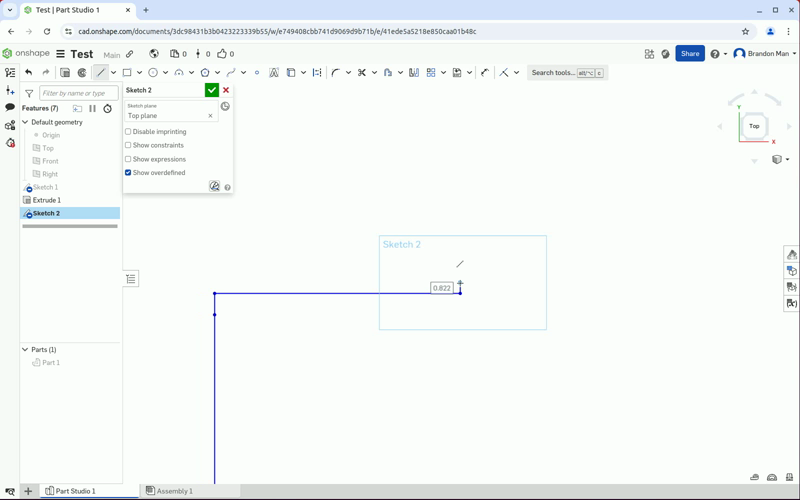
scroll(-6)
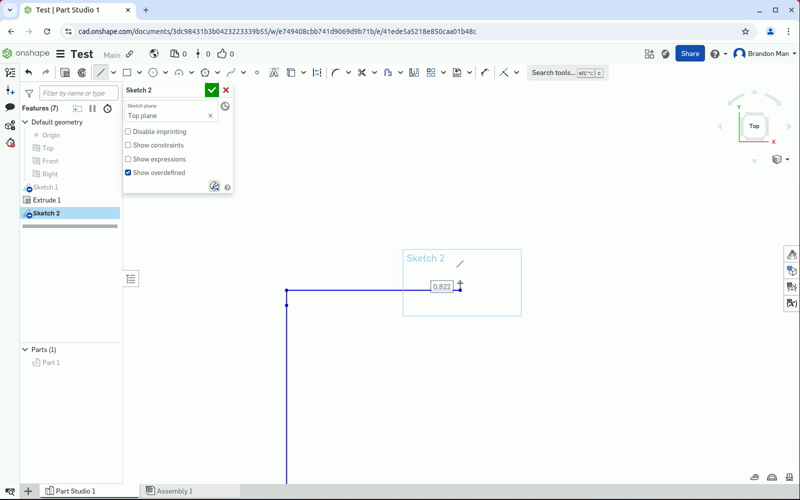
scroll(-6)
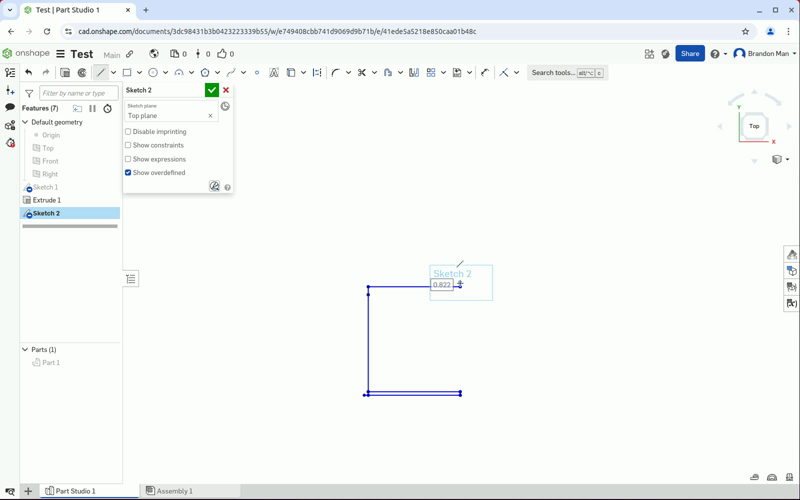
key_up(shift)
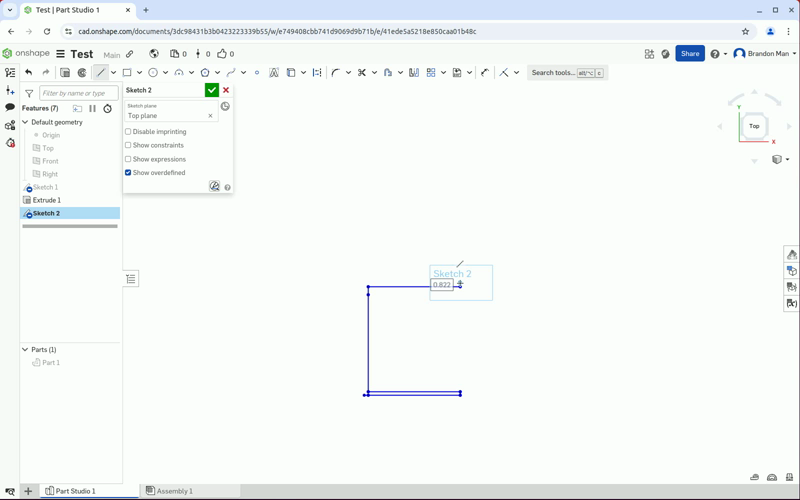
key_down(shift)
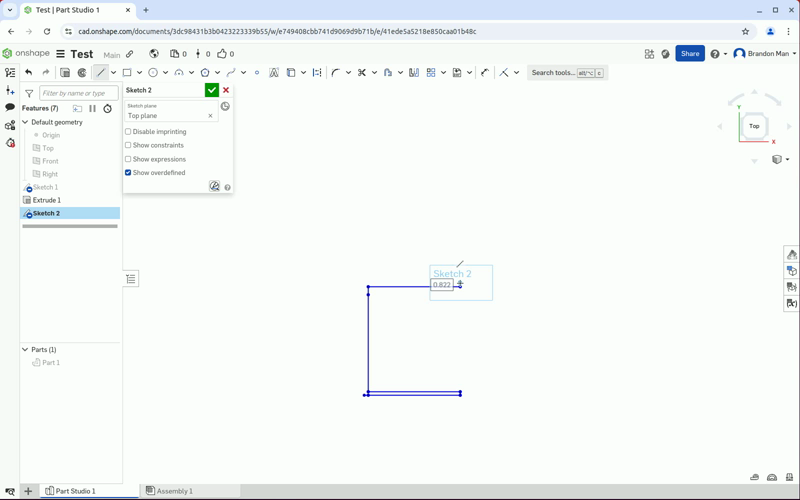
mouse_move(368, 282)
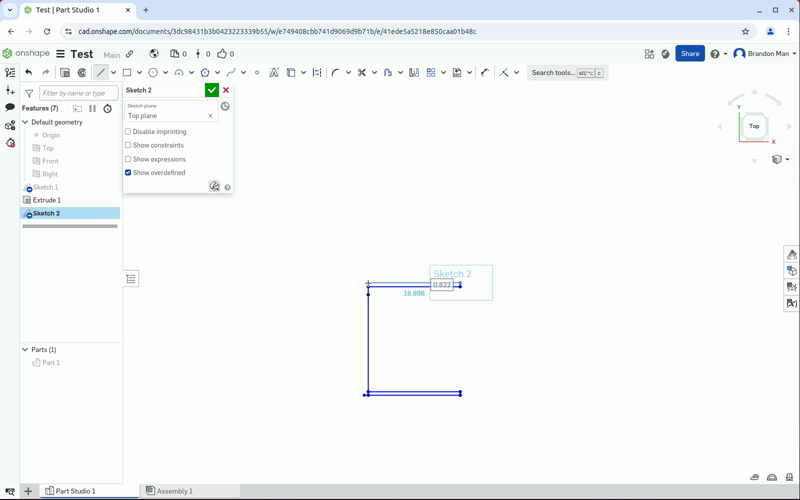
scroll(6)
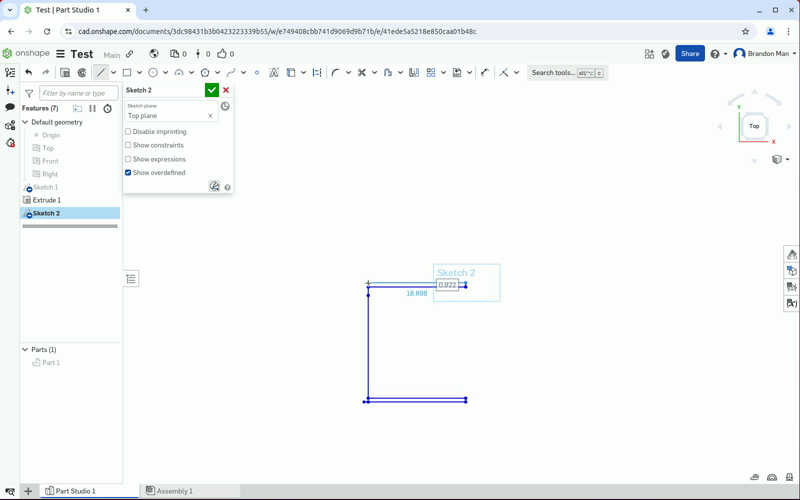
scroll(6)
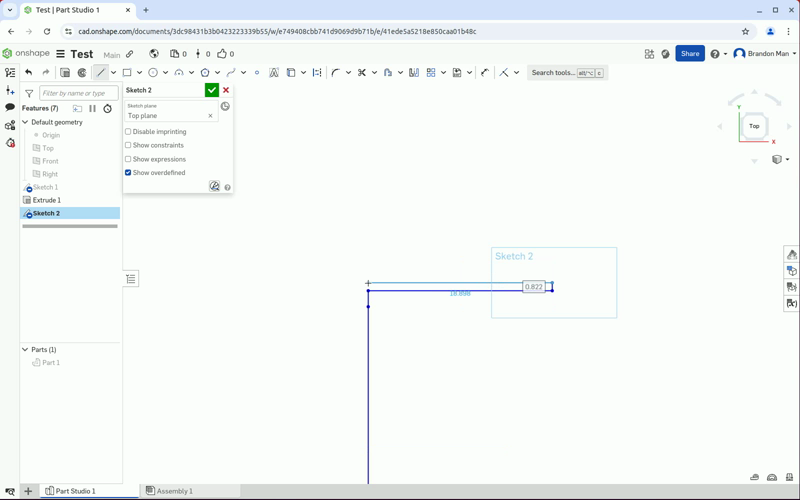
scroll(6)
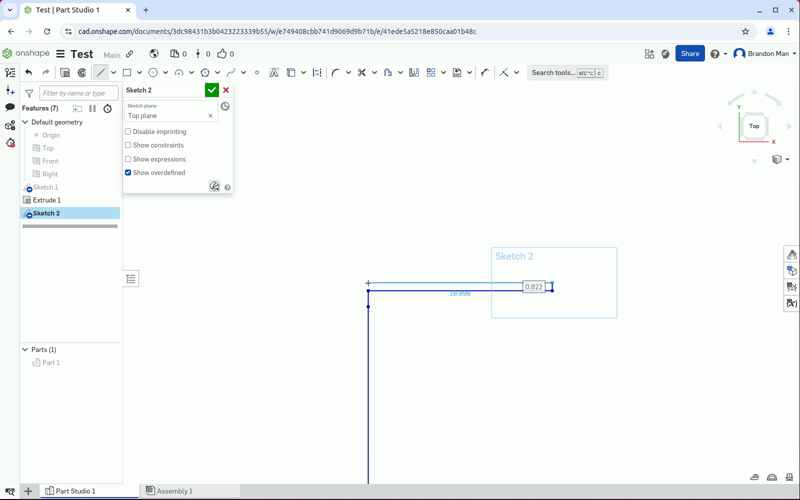
scroll(6)
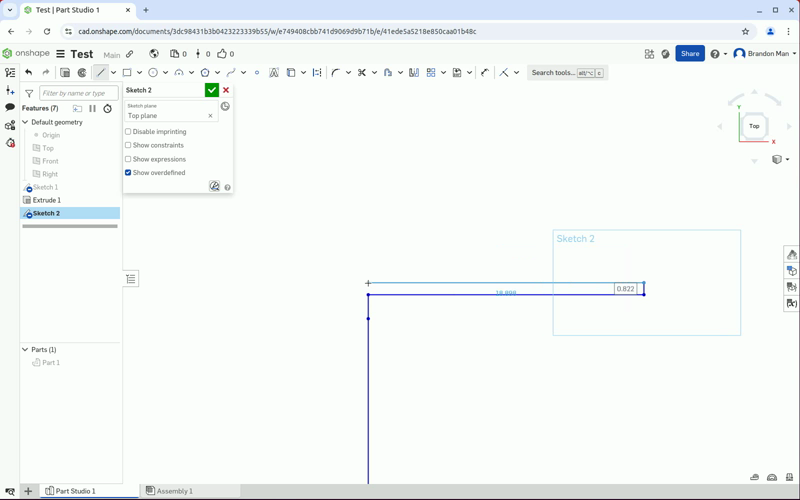
scroll(6)
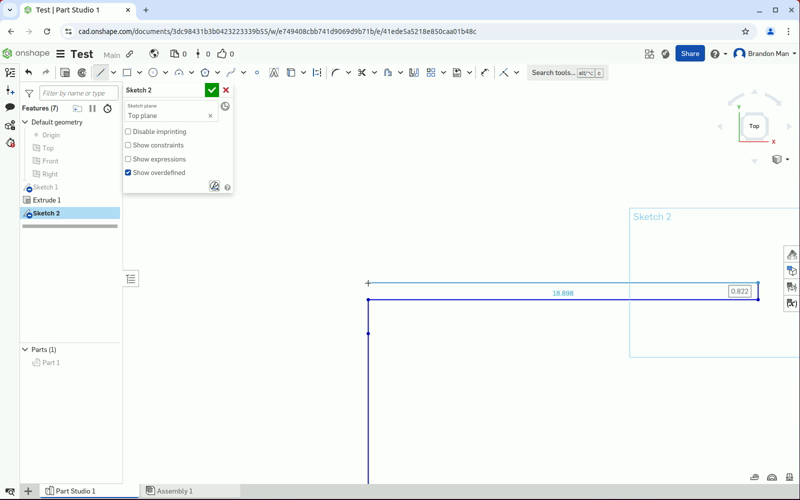
scroll(6)
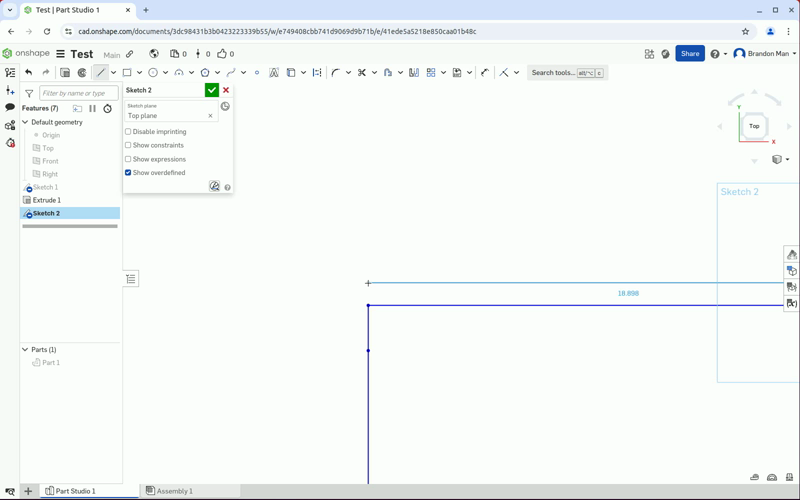
scroll(6)
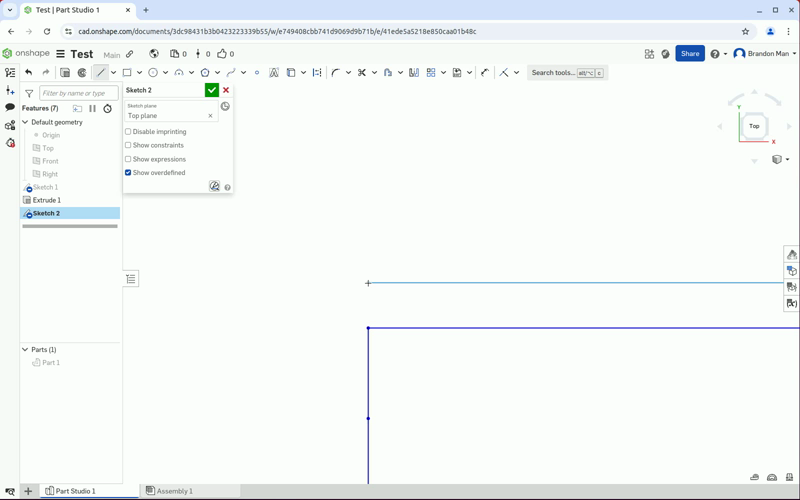
click(368, 282)
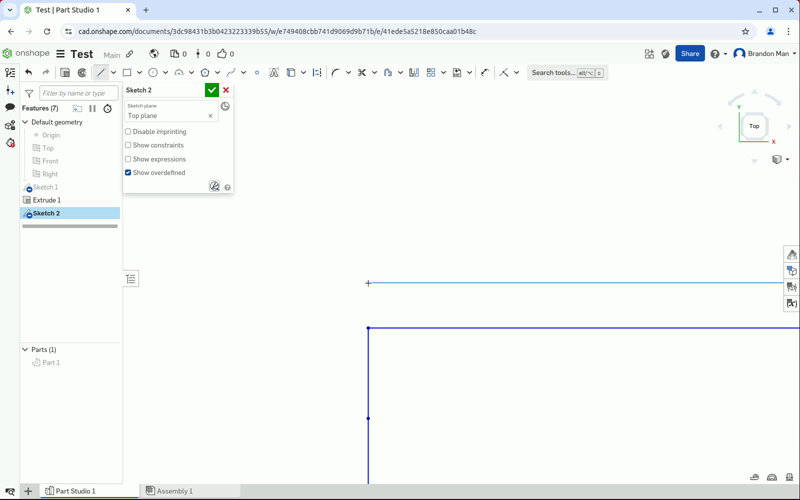
scroll(-6)
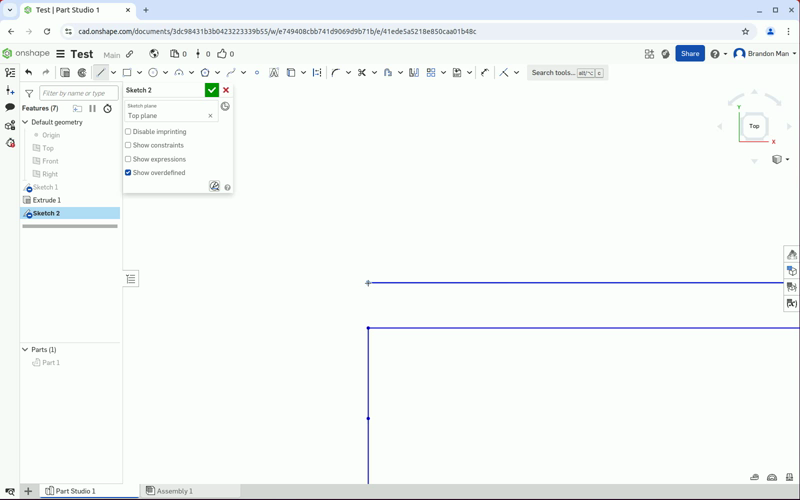
scroll(-6)
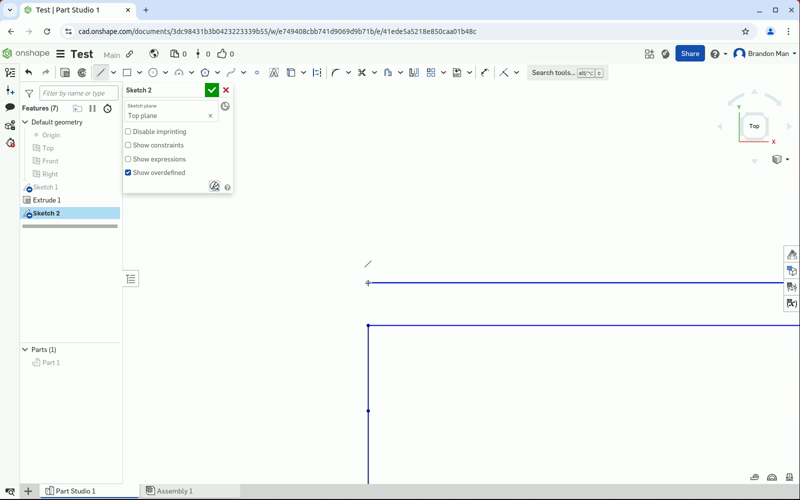
scroll(-6)
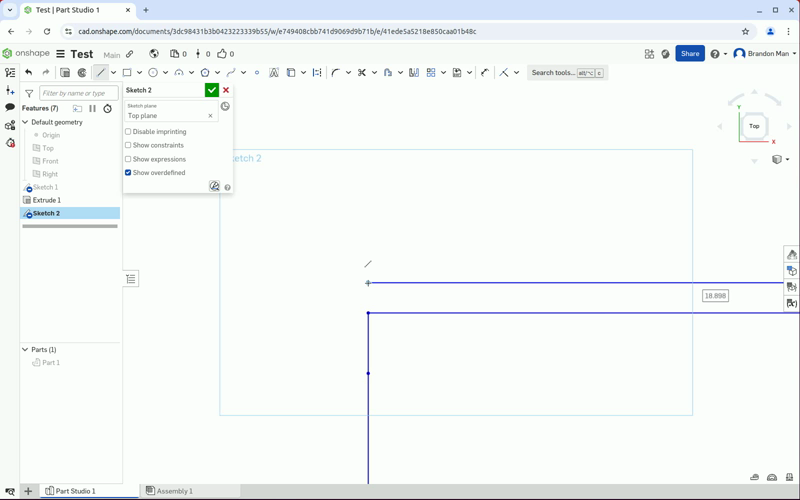
scroll(-6)
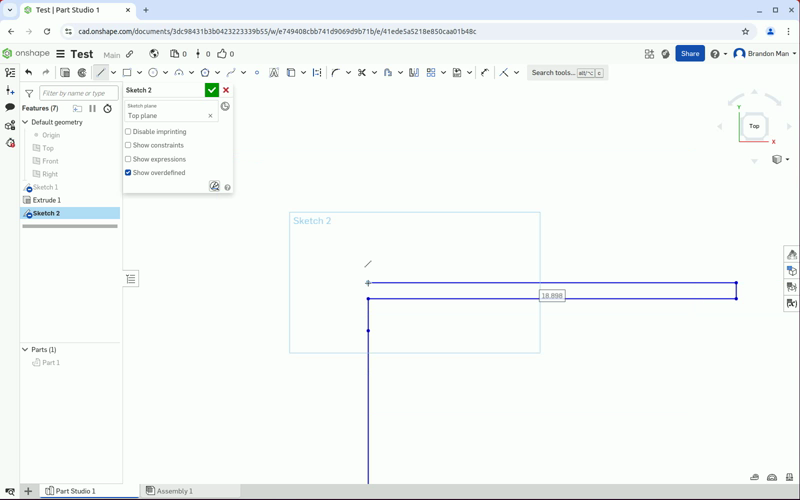
scroll(-6)
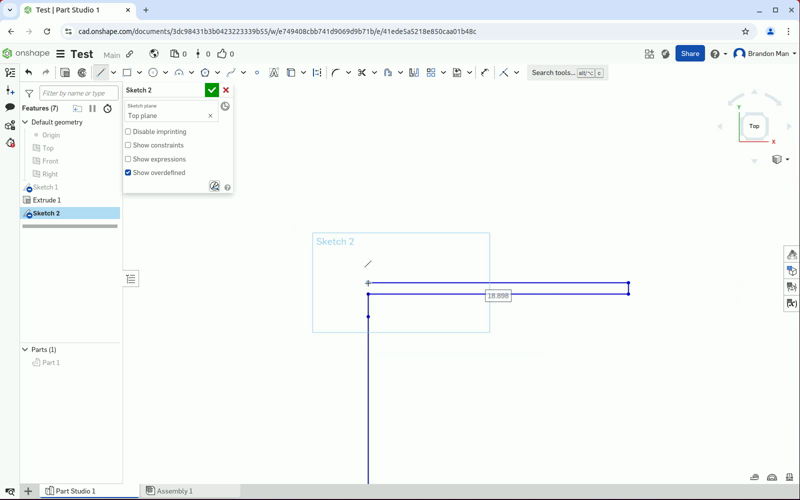
scroll(-6)
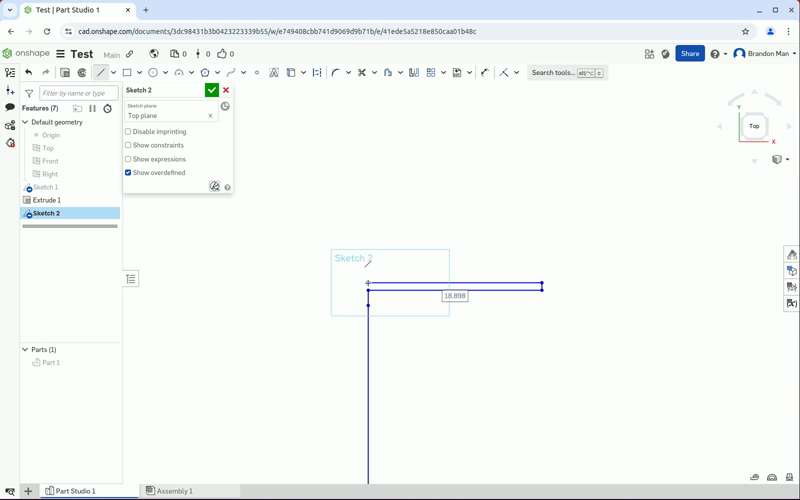
scroll(-6)
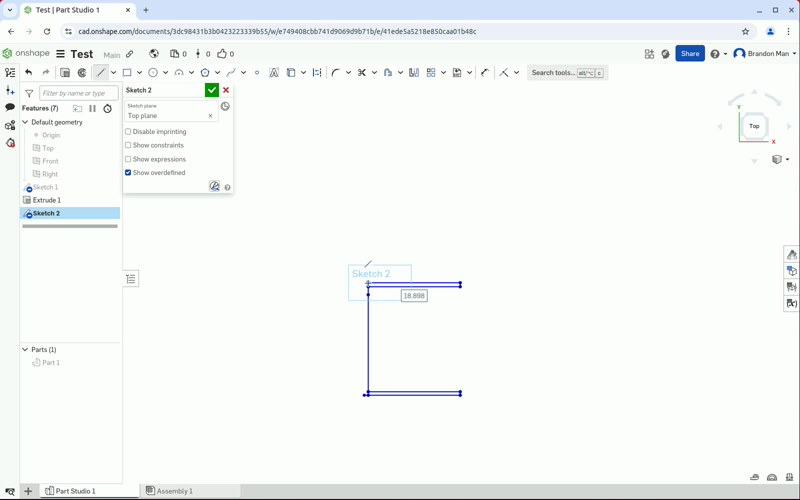
key_up(shift)
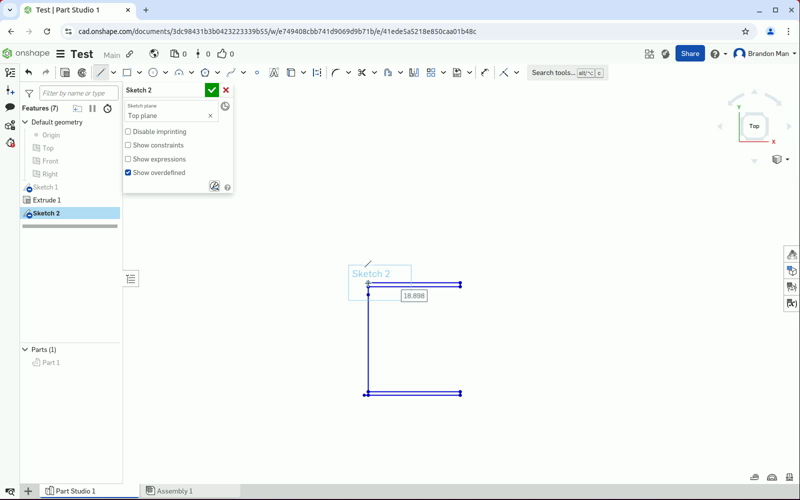
key_down(shift)
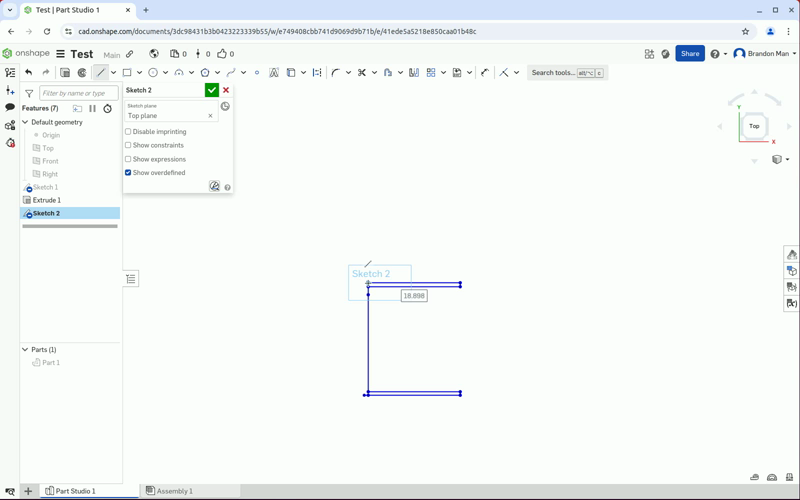
mouse_move(398, 282)
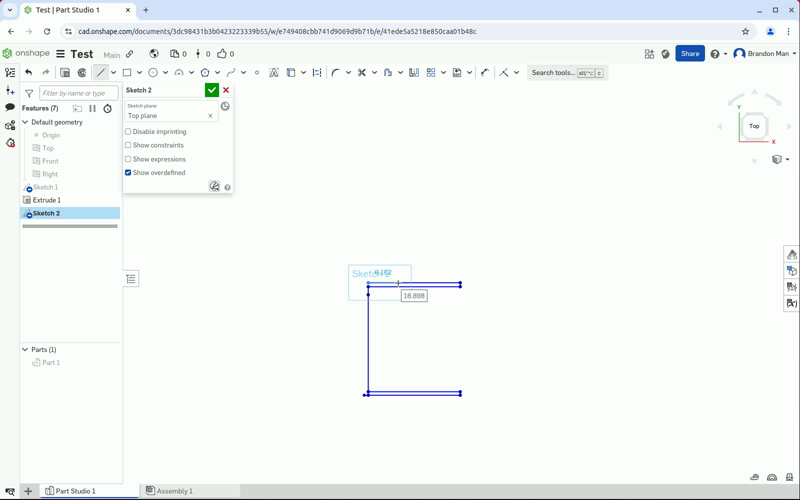
mouse_move(364, 282)
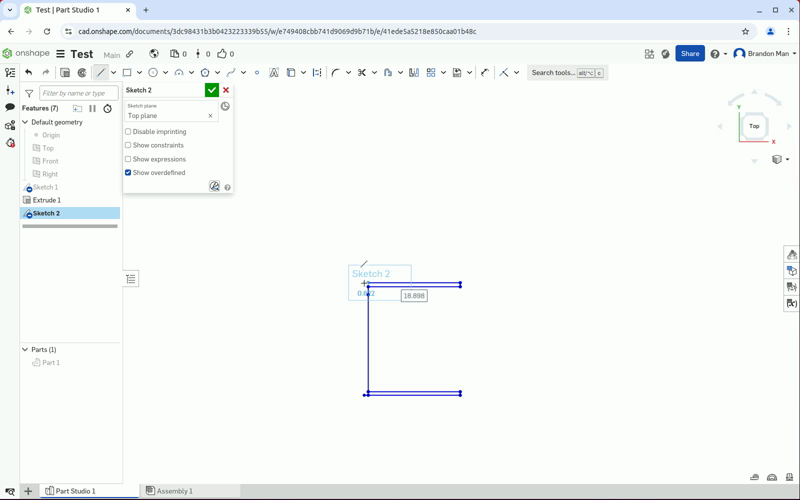
scroll(6)
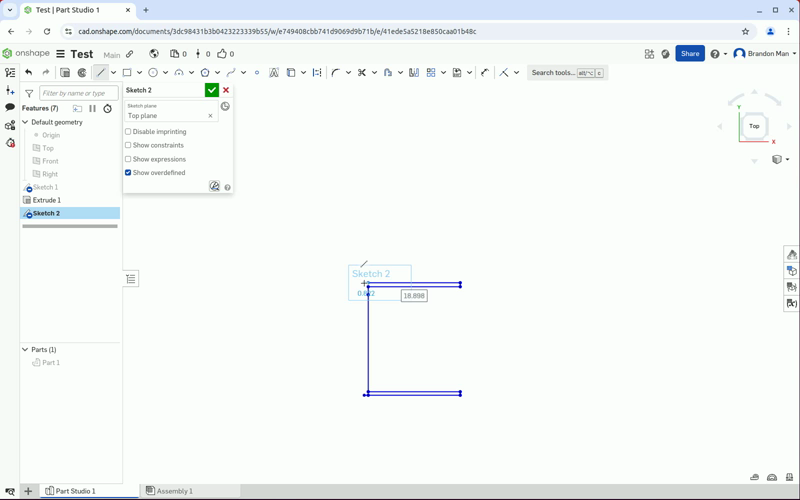
scroll(6)
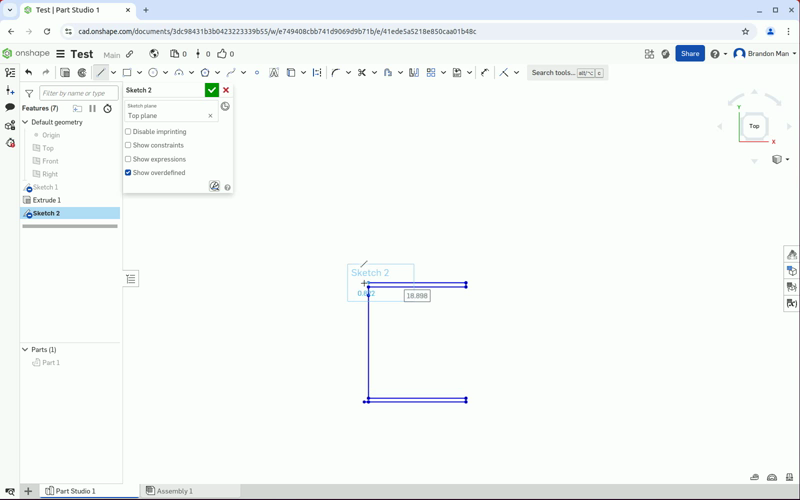
scroll(6)
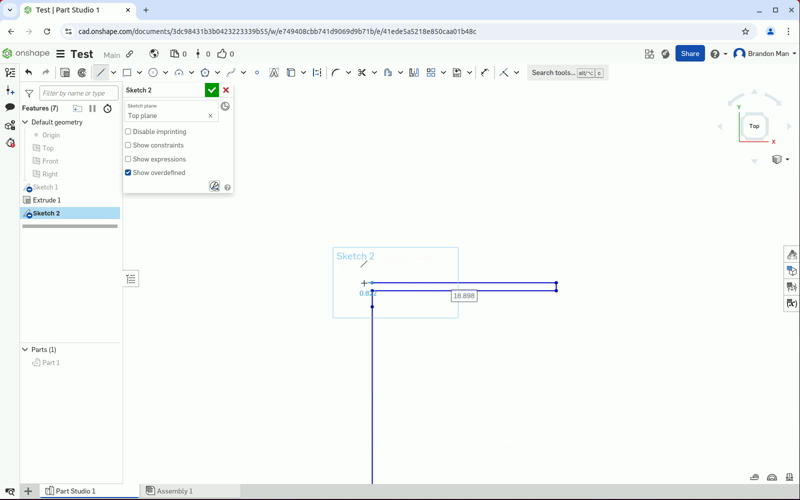
scroll(6)
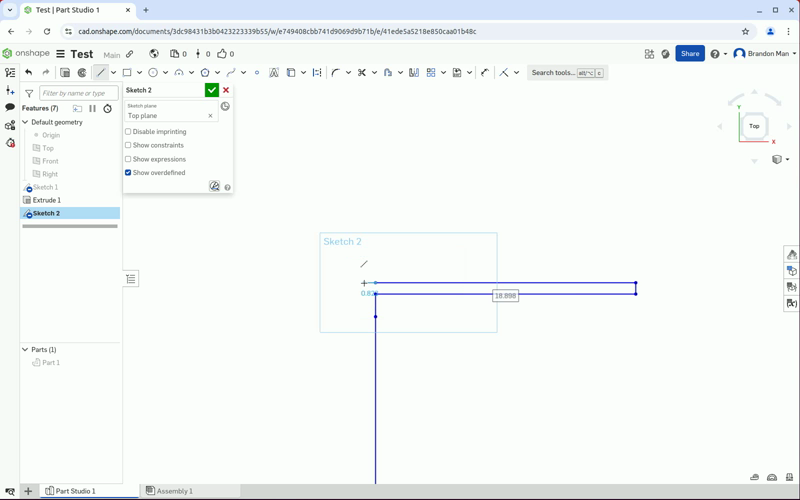
scroll(6)
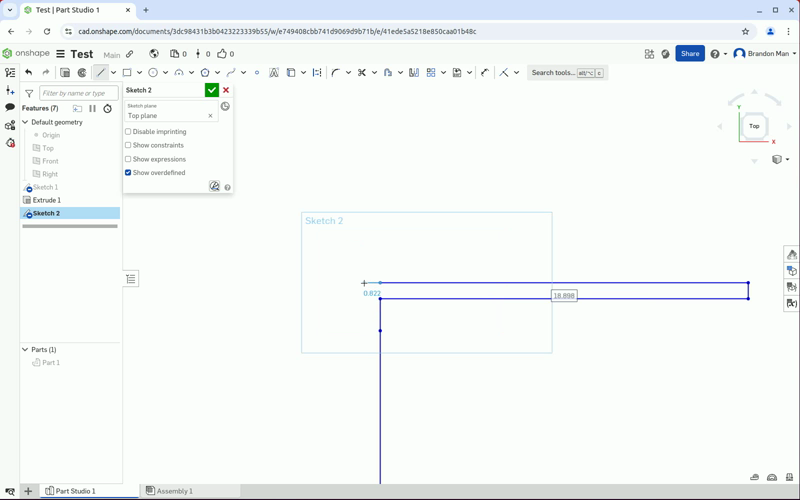
scroll(6)
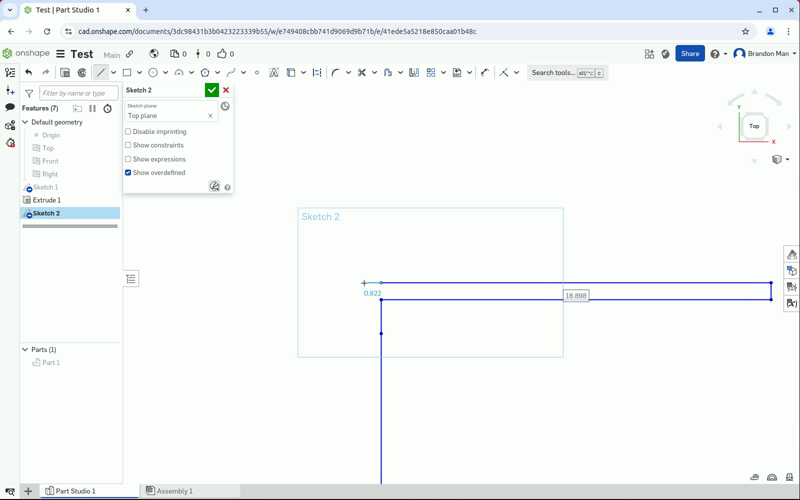
scroll(6)
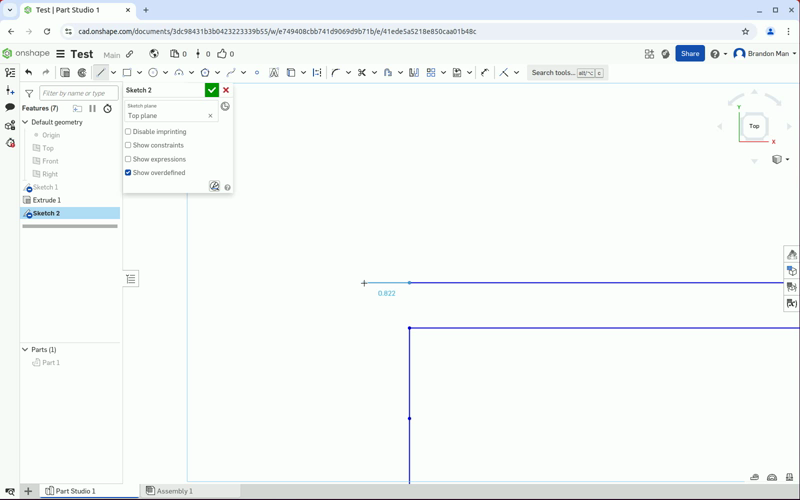
click(364, 282)
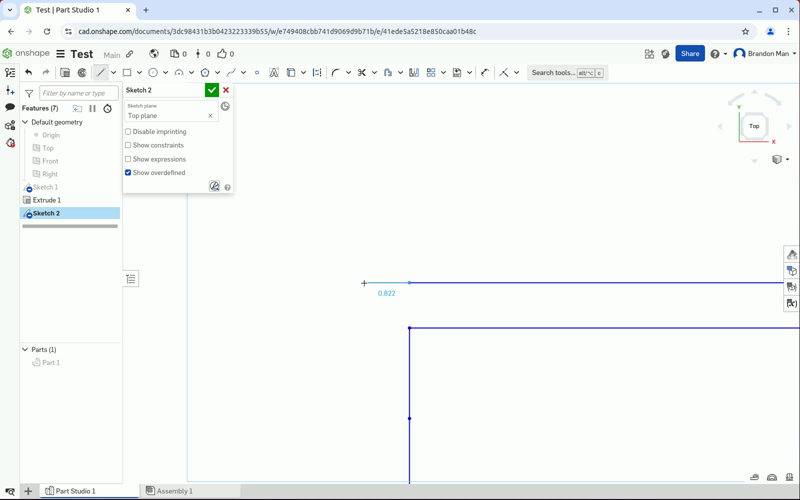
scroll(-6)
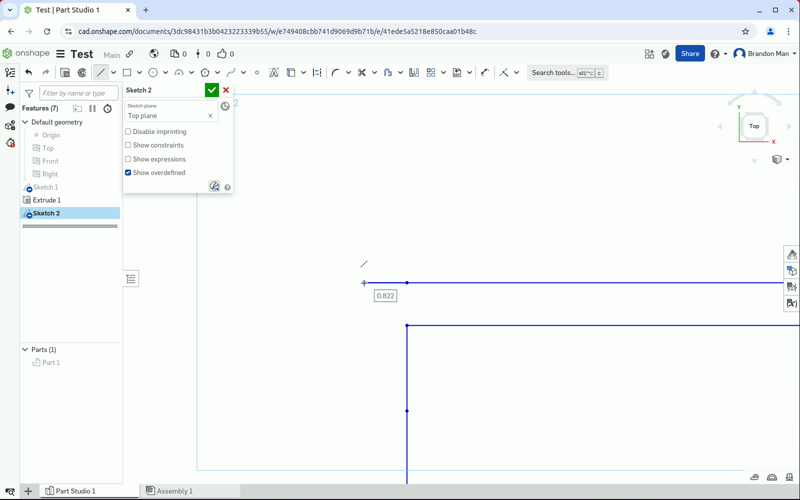
scroll(-6)
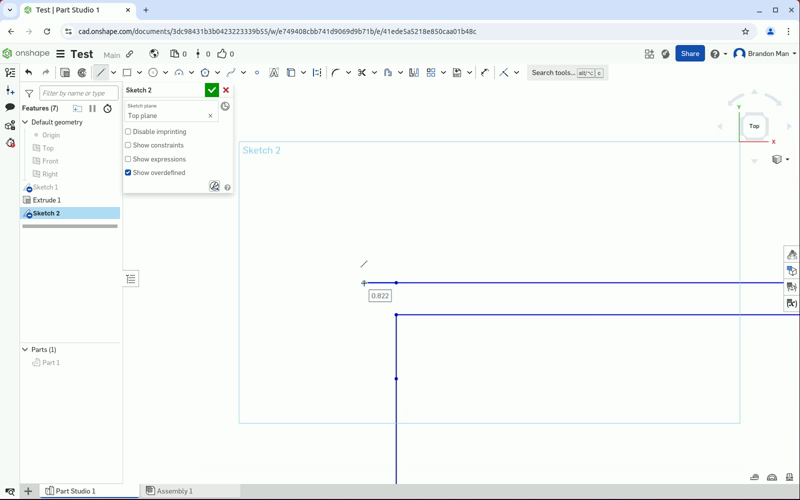
scroll(-6)
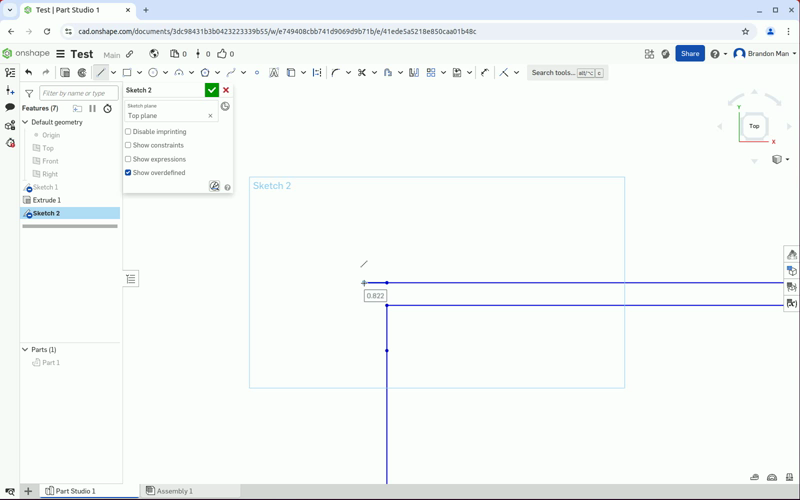
scroll(-6)
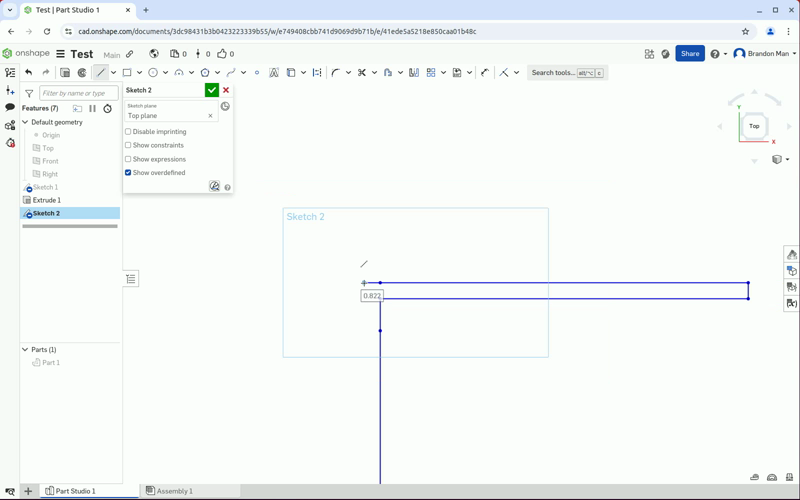
scroll(-6)
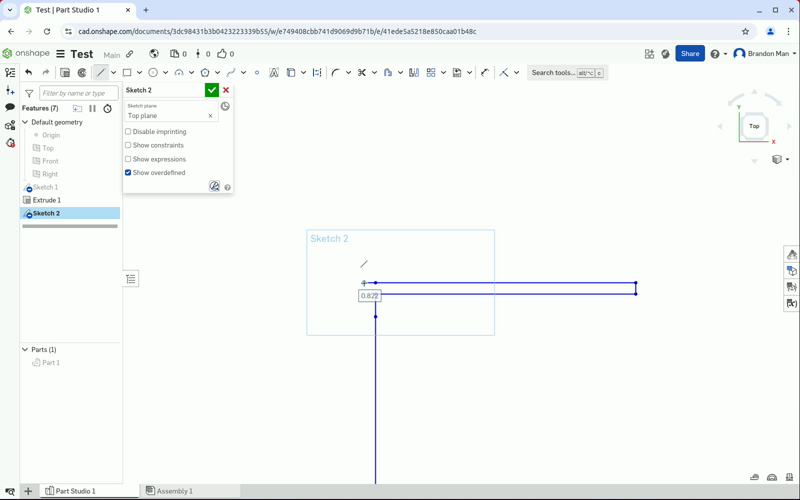
scroll(-6)
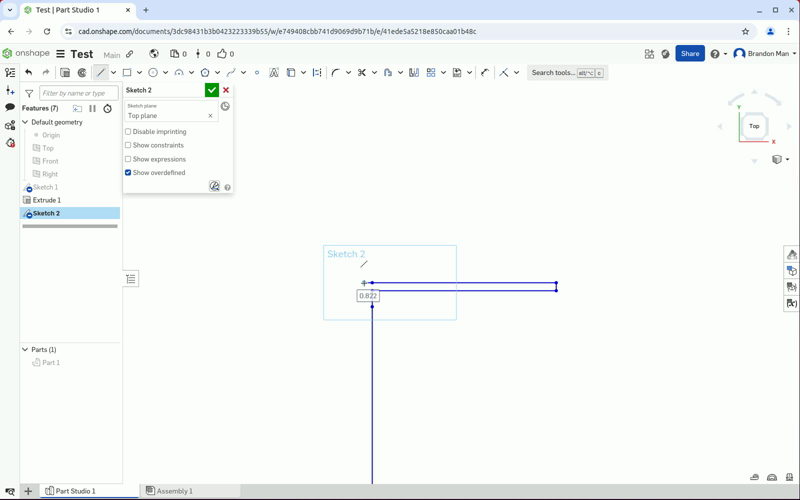
scroll(-6)
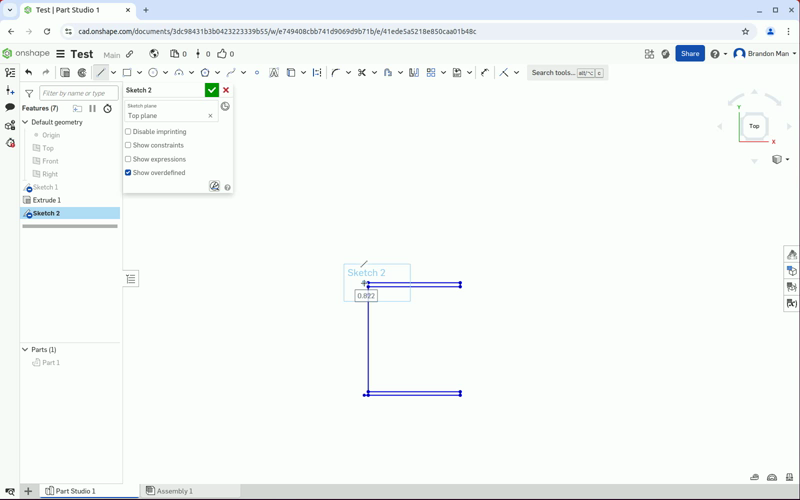
key_up(shift)
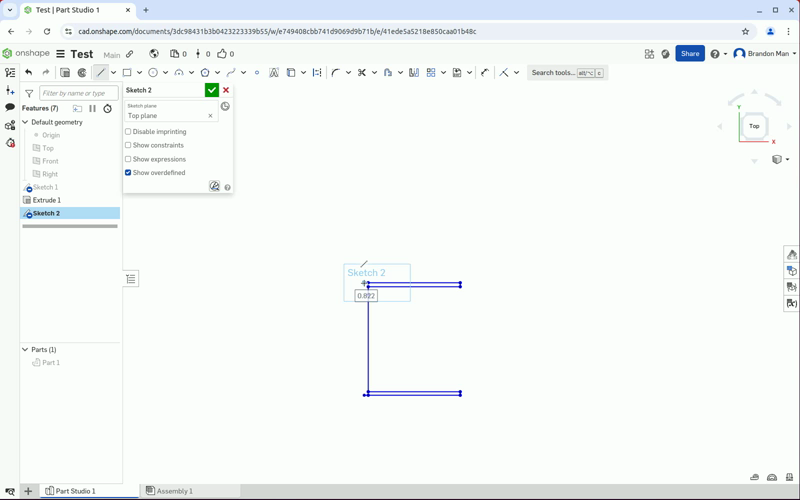
key_down(shift)
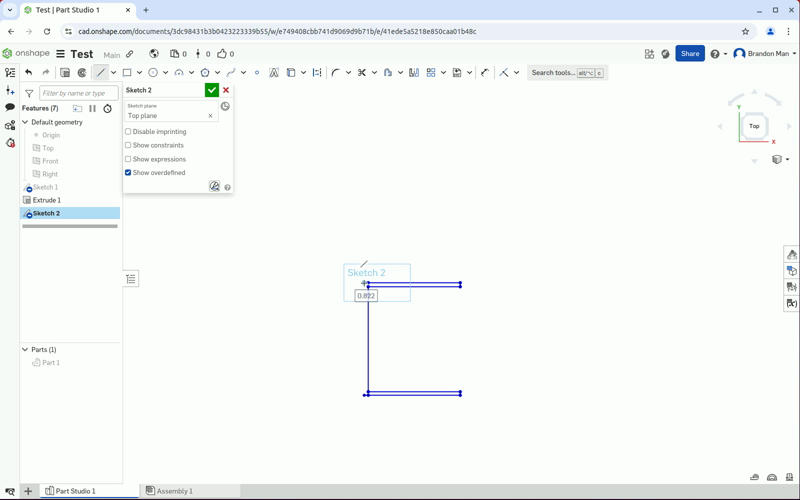
mouse_move(364, 395)
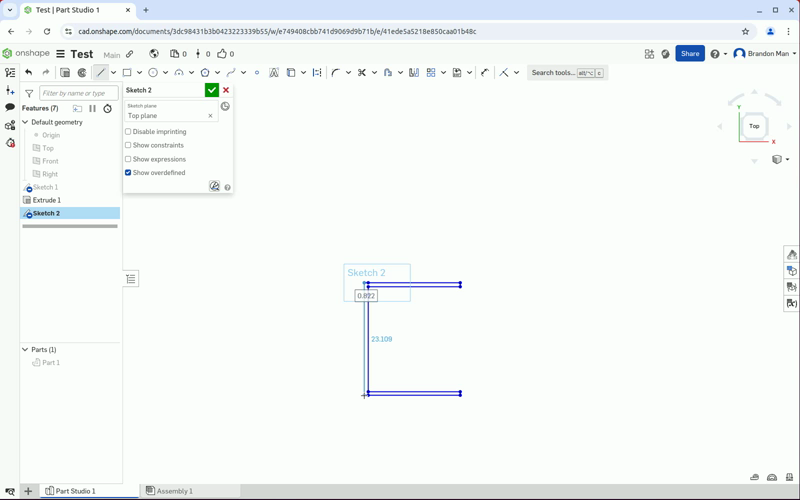
scroll(6)
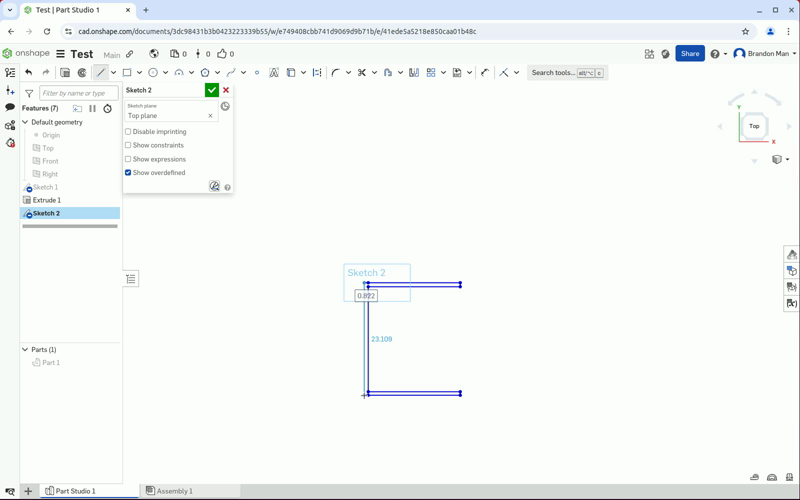
scroll(6)
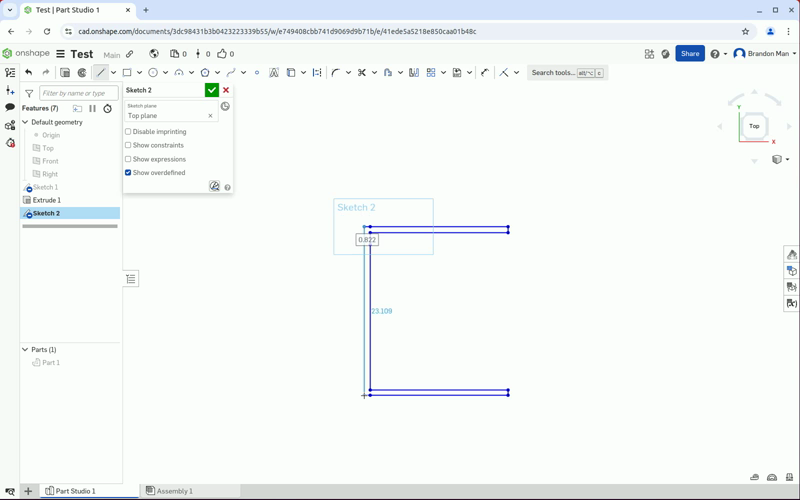
scroll(6)
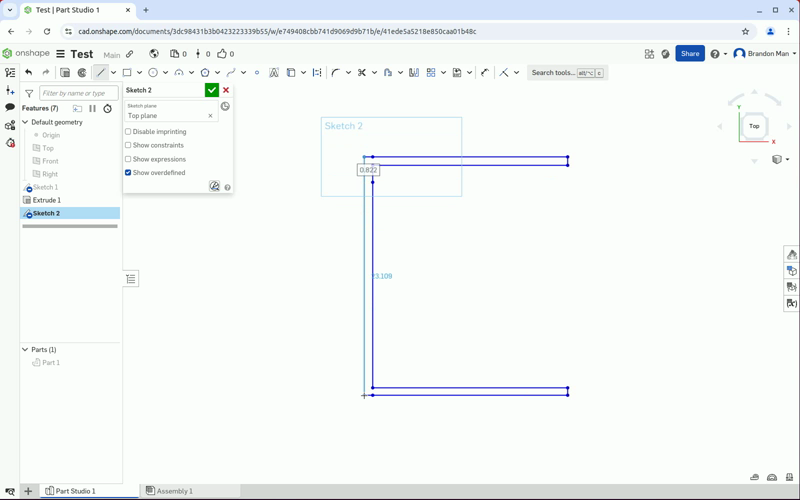
scroll(6)
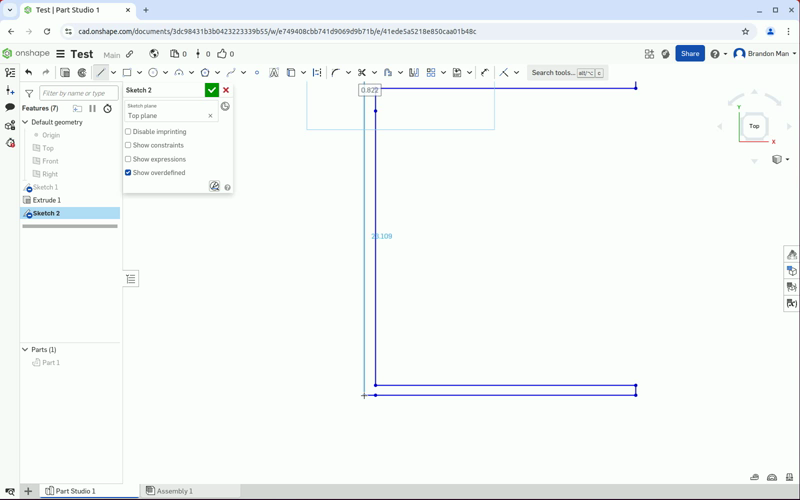
scroll(6)
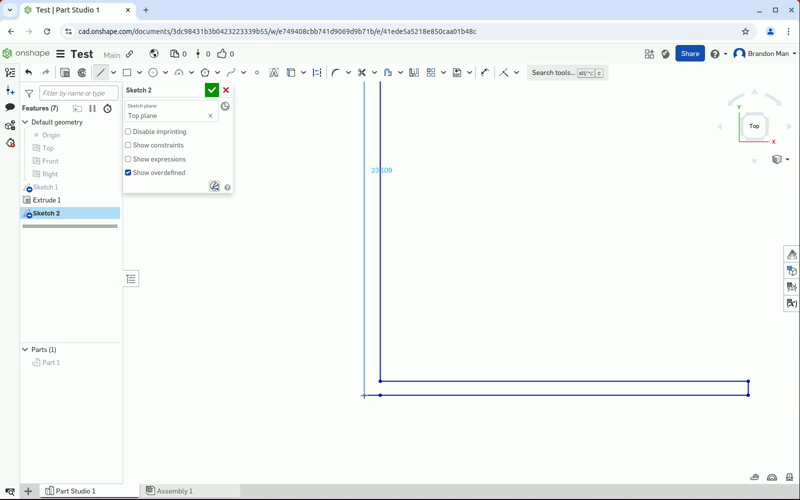
scroll(6)
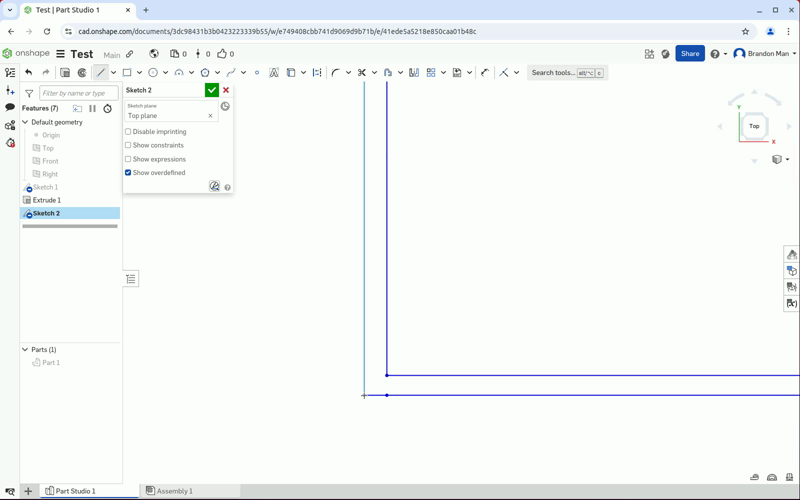
scroll(6)
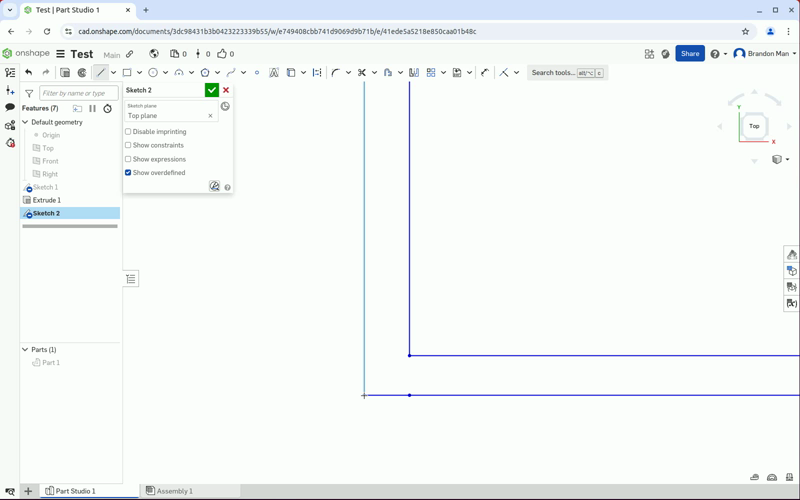
key_up(shift)
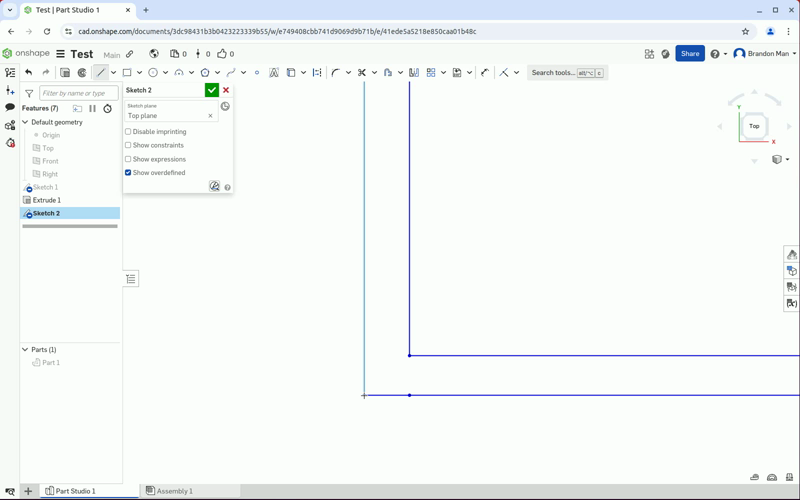
click(364, 395)
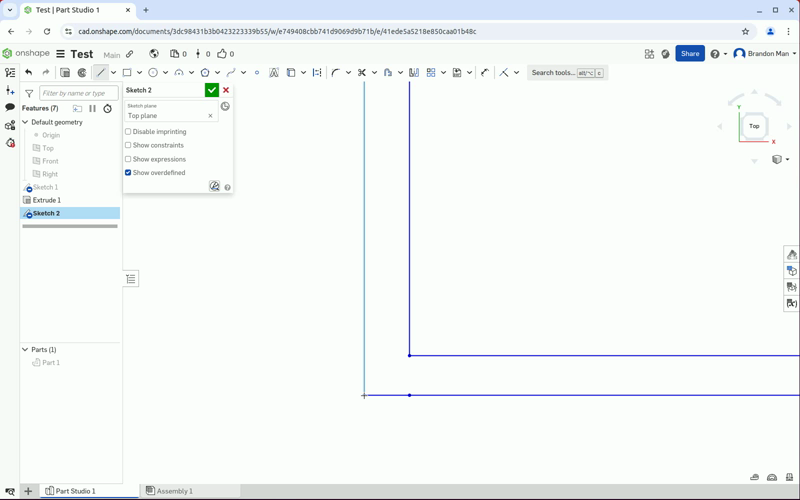
scroll(-6)
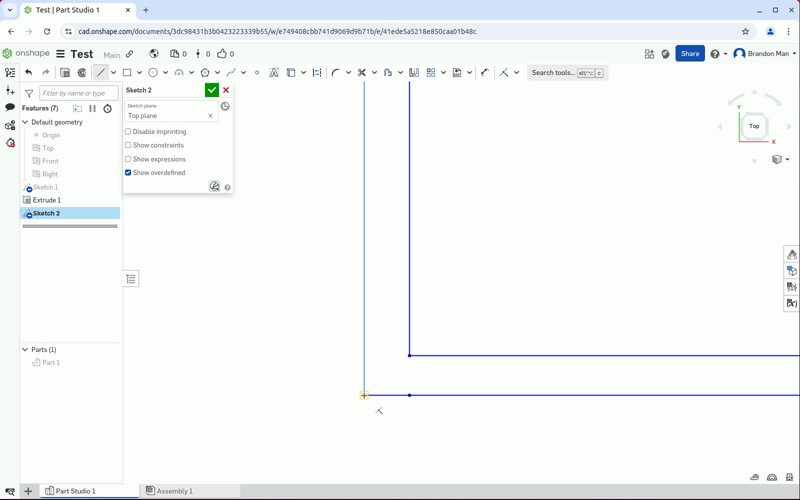
scroll(-6)
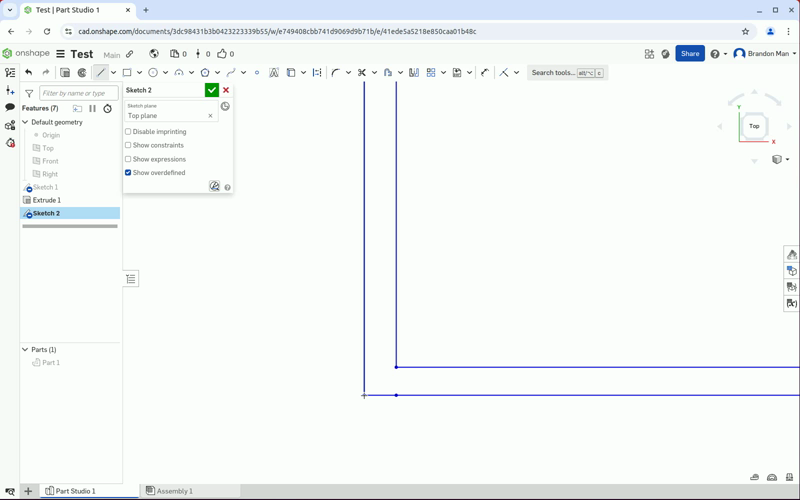
scroll(-6)
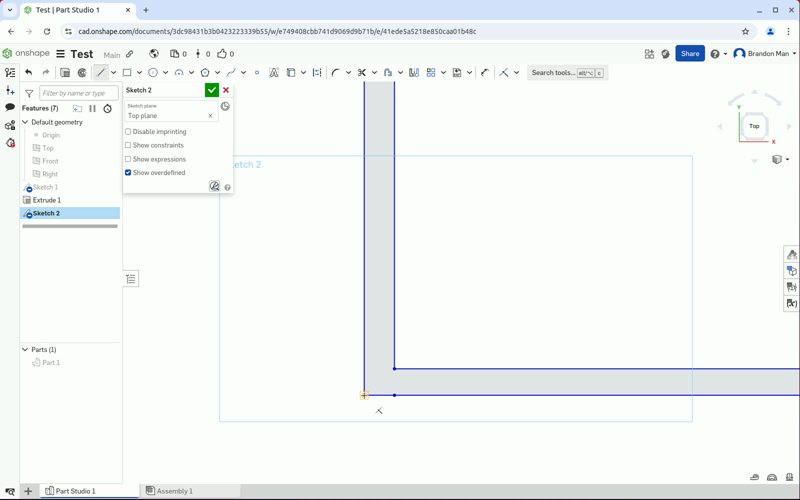
scroll(-6)
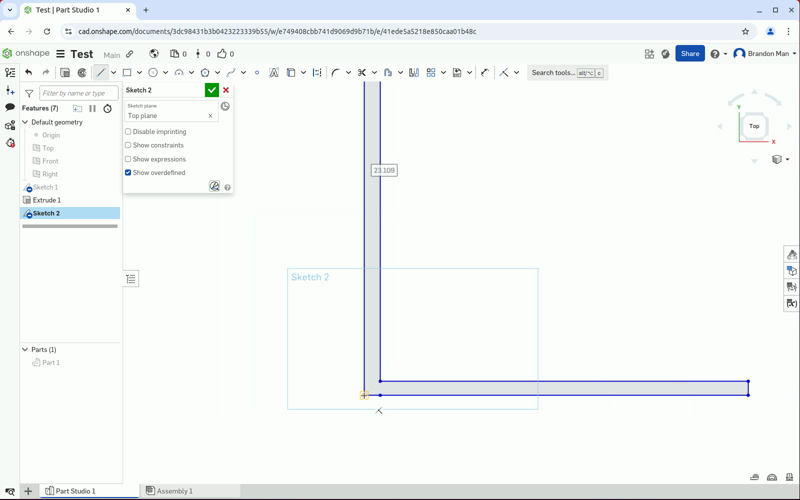
scroll(-6)
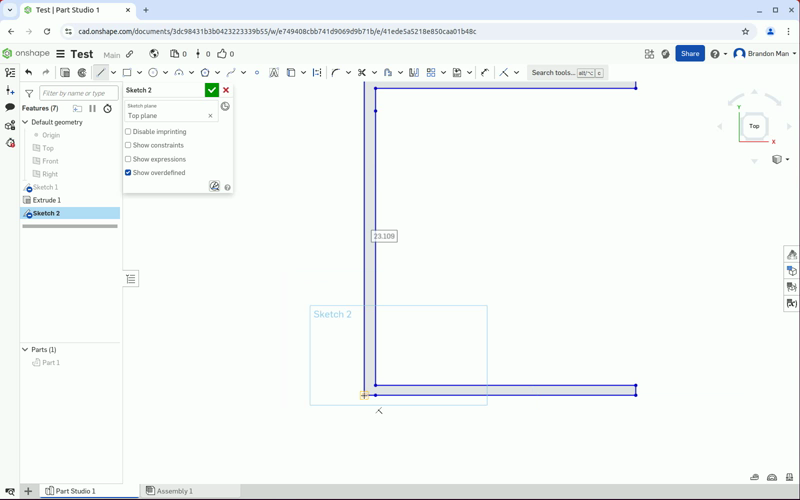
scroll(-6)
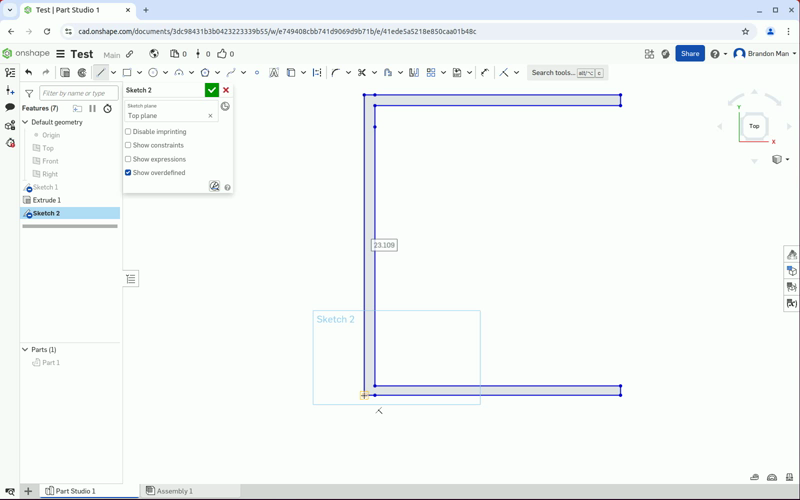
scroll(-6)
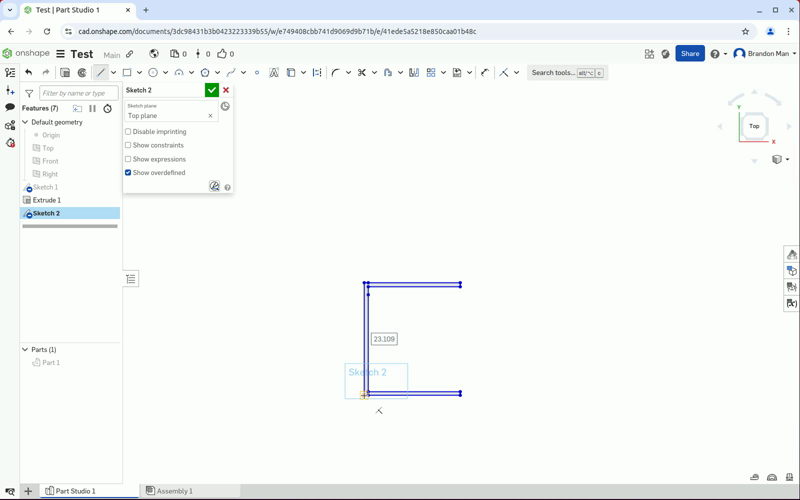
key(esc)
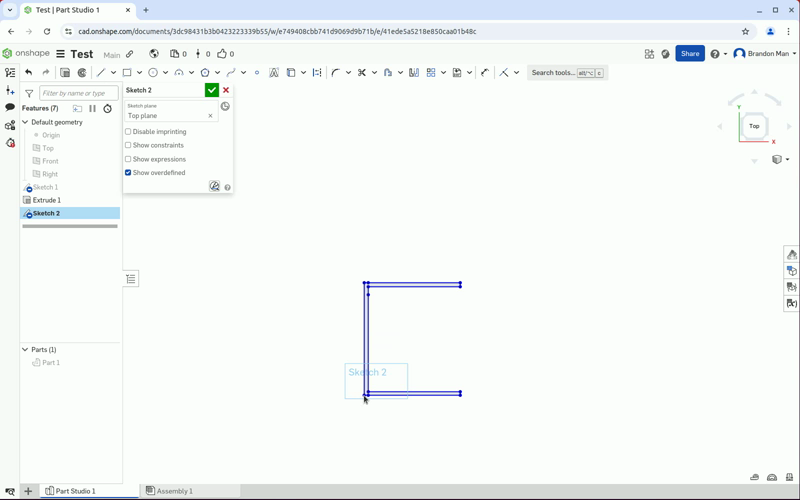
mouse_move(416, 392)
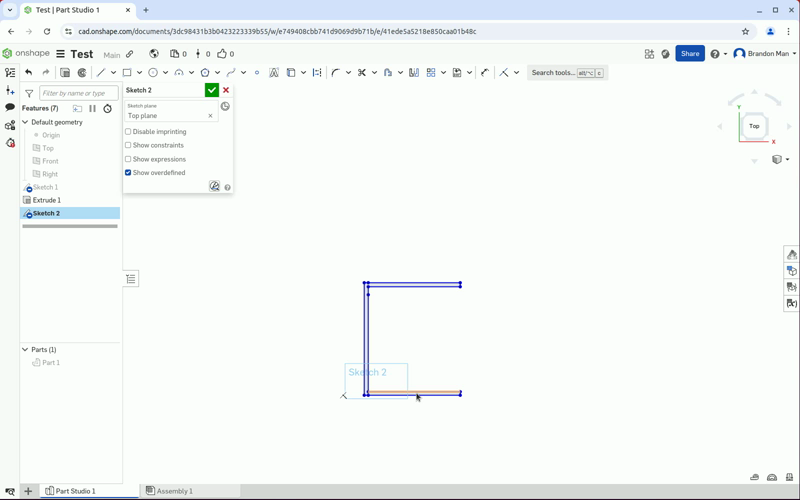
scroll(6)
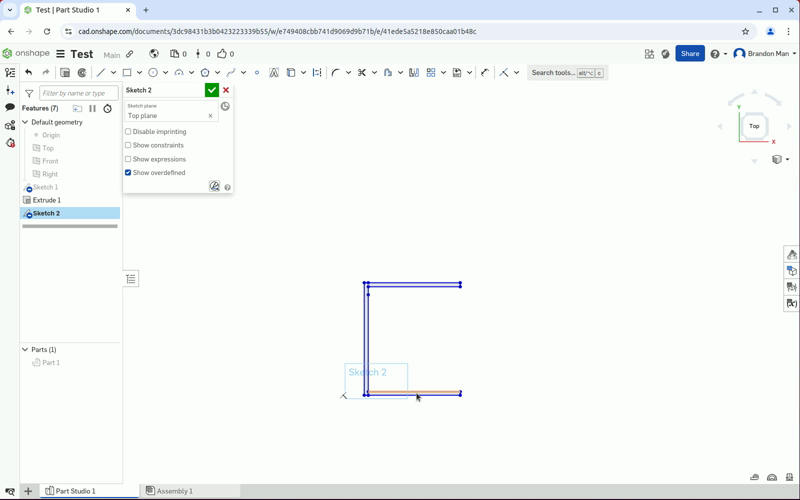
scroll(6)
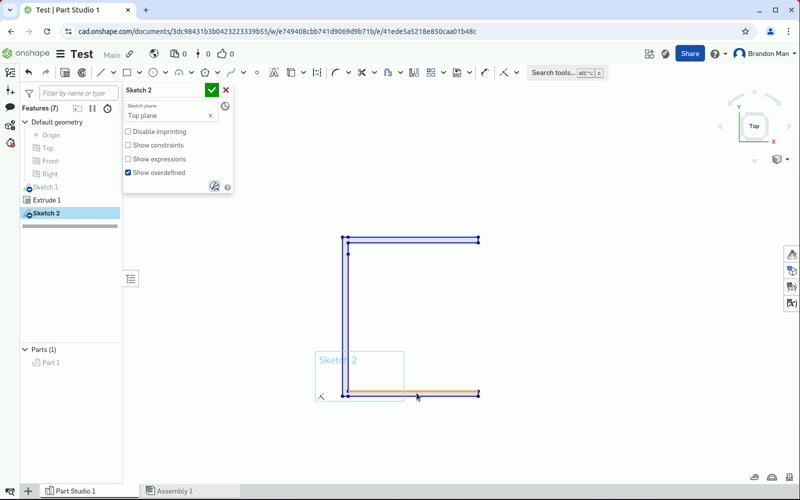
scroll(6)
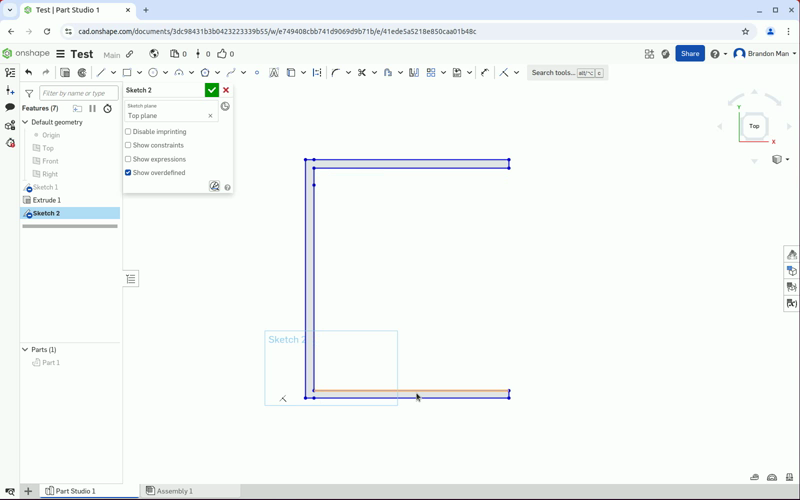
scroll(6)
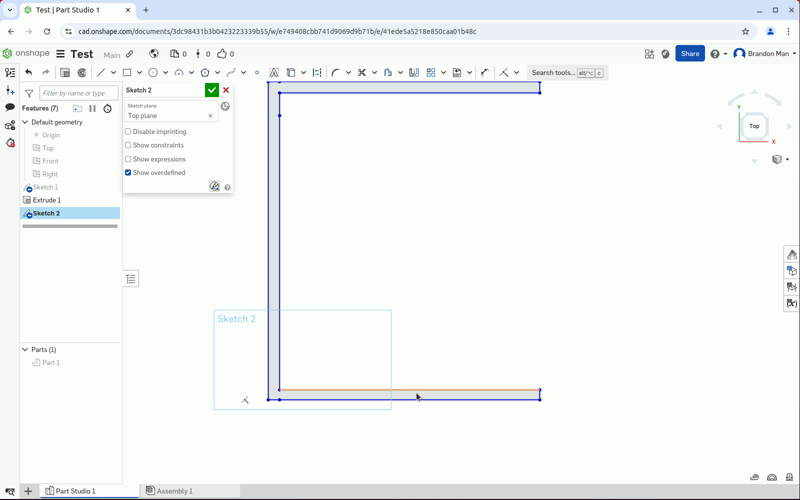
scroll(6)
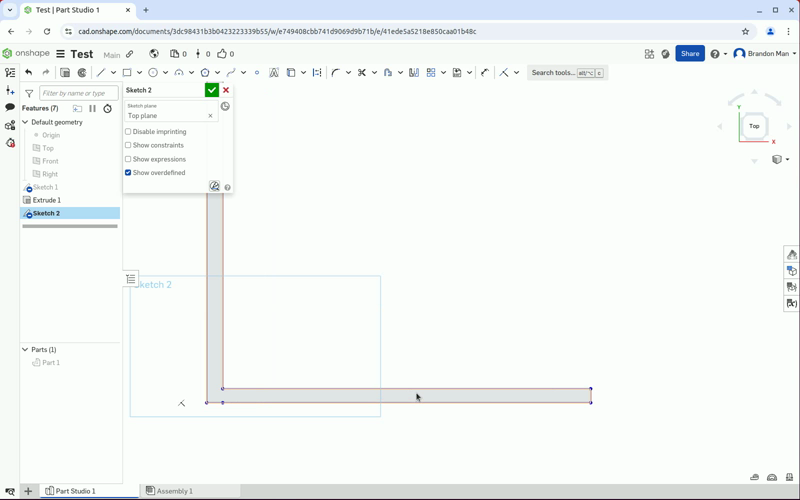
scroll(6)
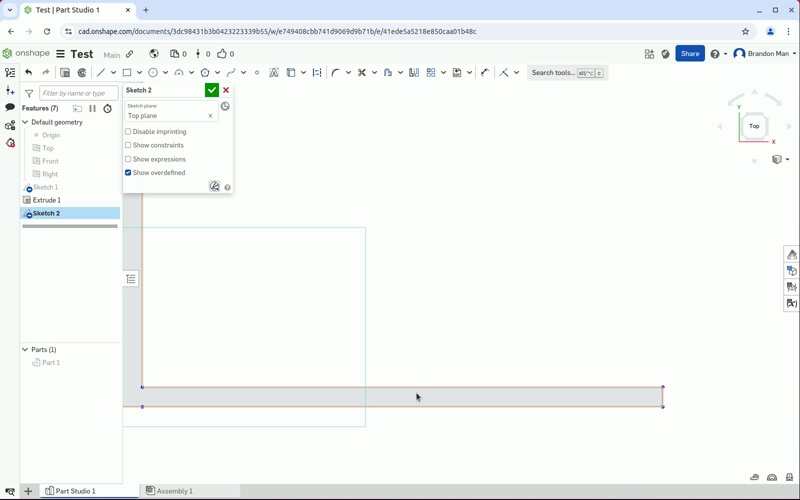
scroll(6)
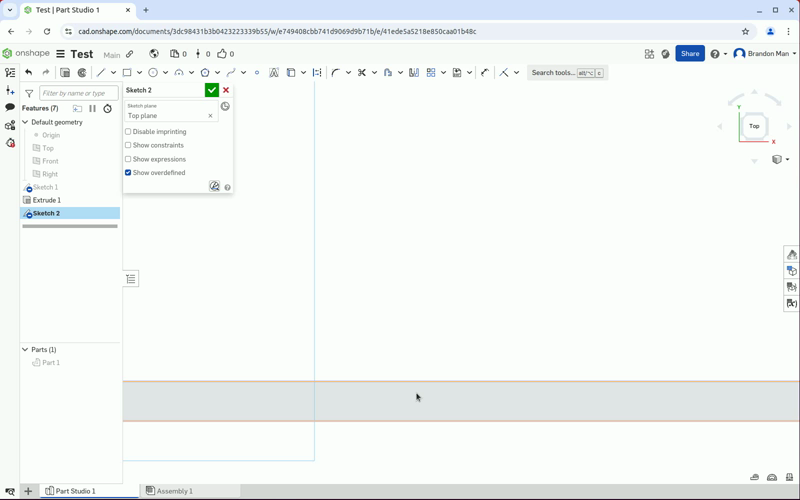
click(416, 392)
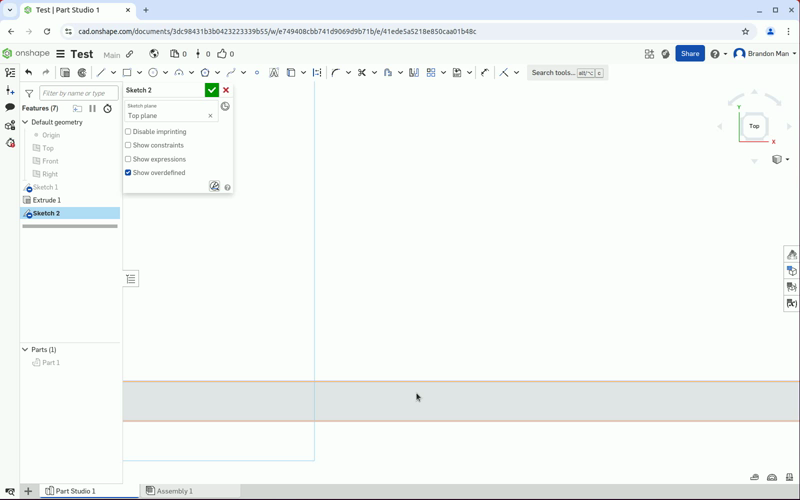
scroll(-6)
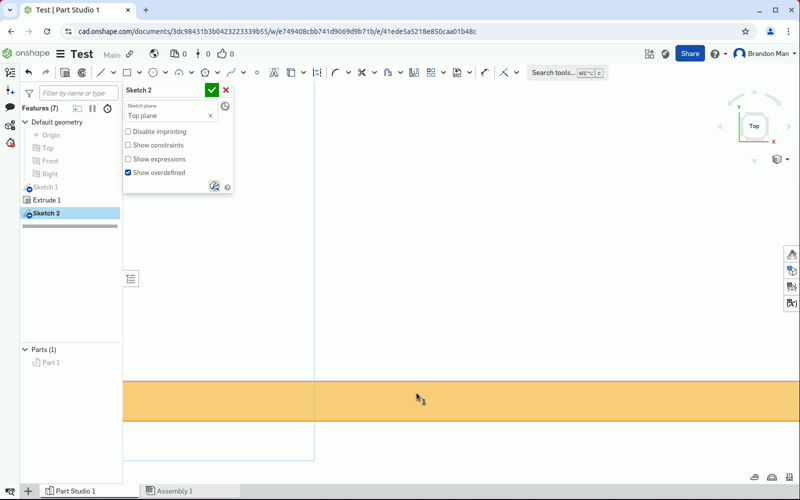
scroll(-6)
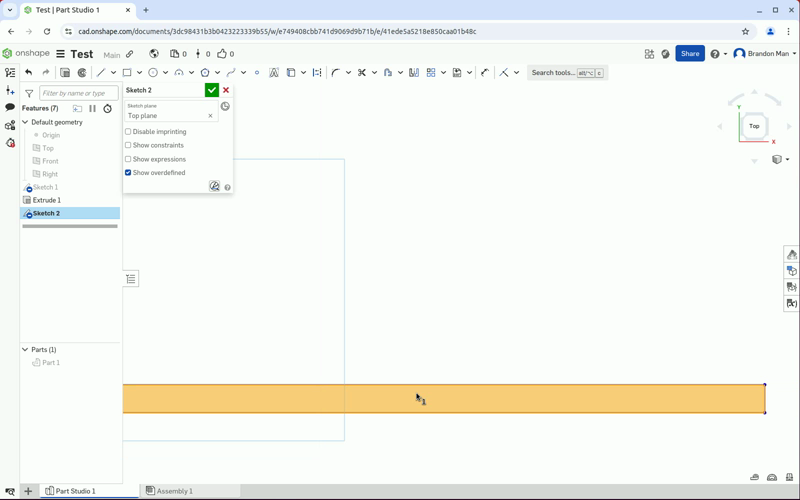
scroll(-6)
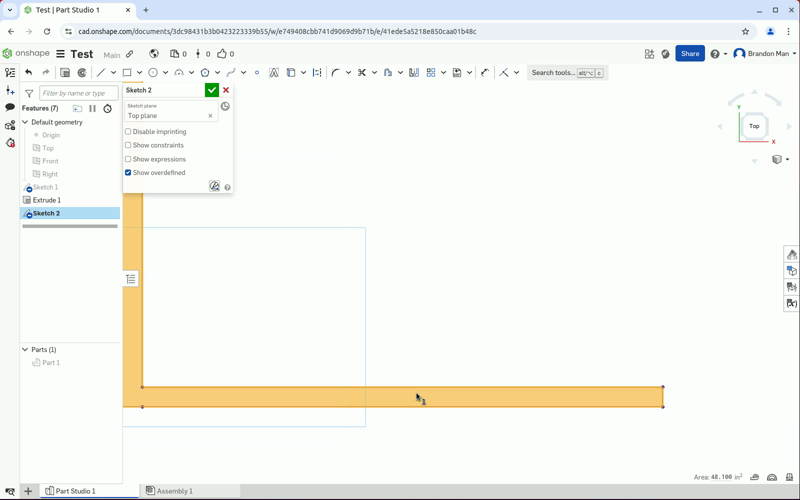
scroll(-6)
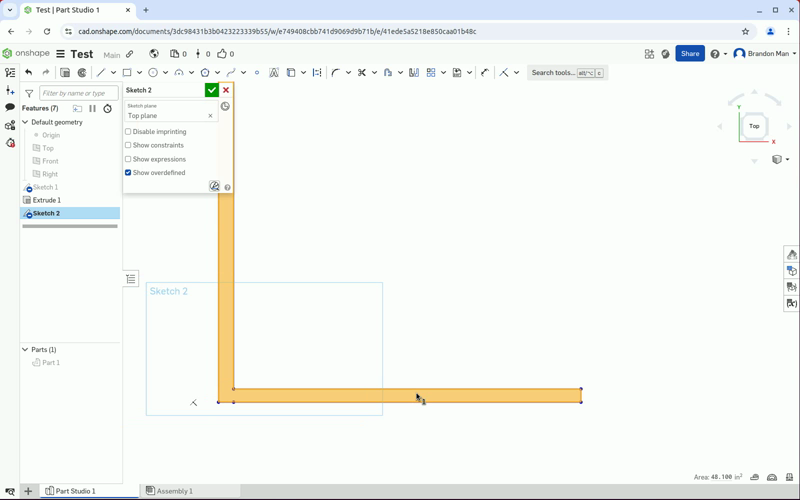
scroll(-6)
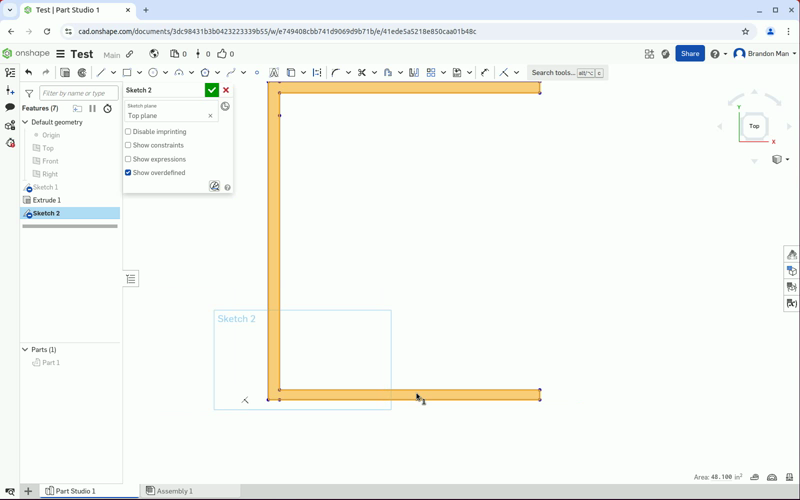
scroll(-6)
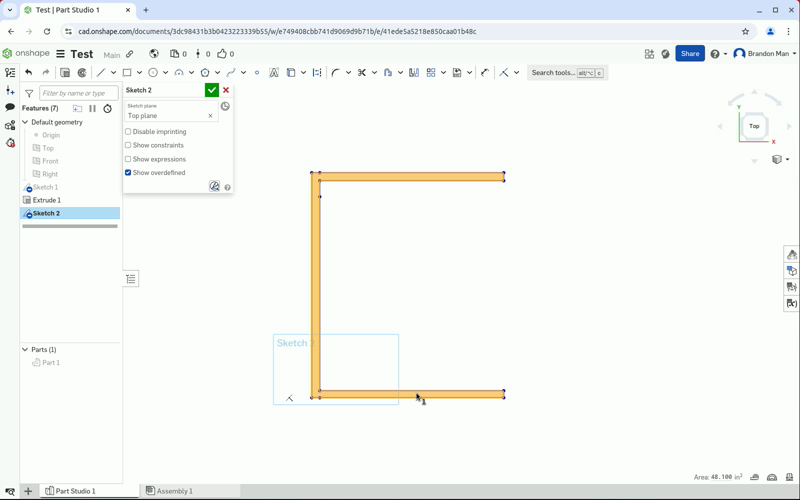
scroll(-6)
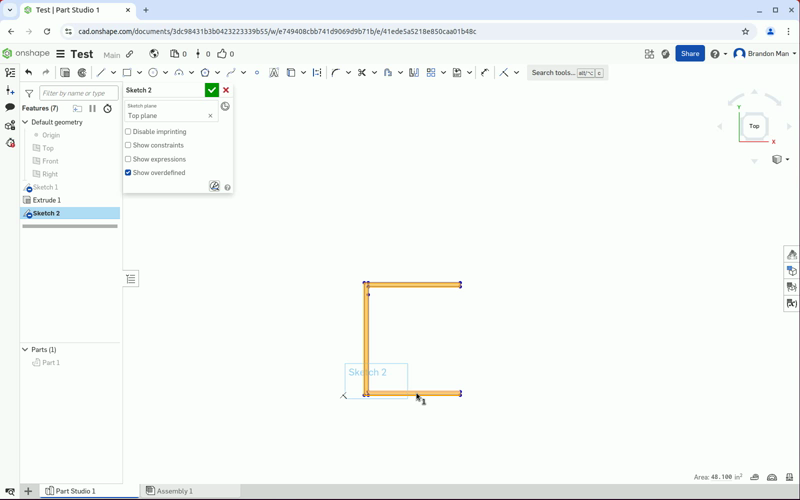
mouse_move(73, 352)
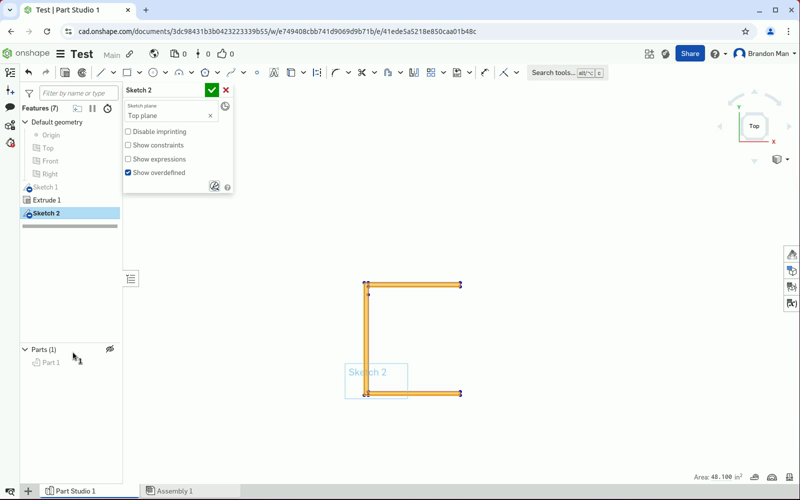
key(shift+y)
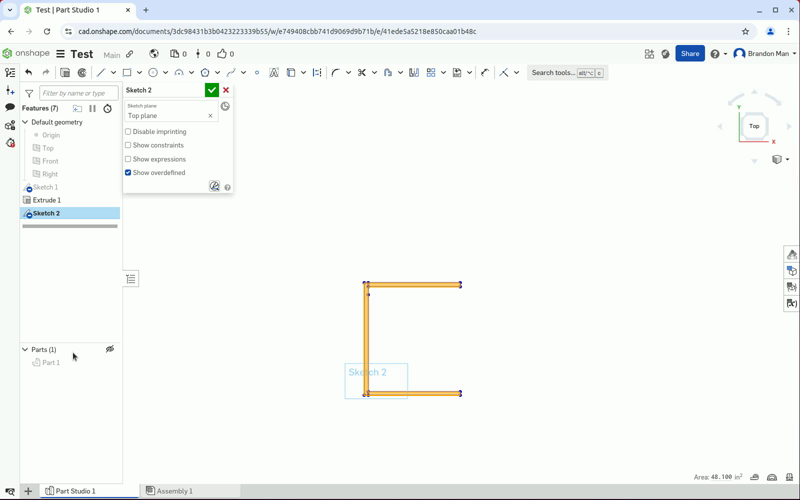
key(shift+e)
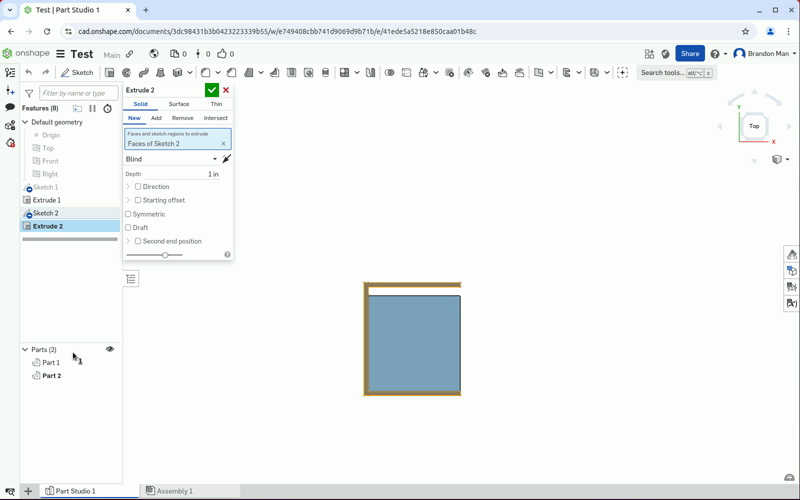
mouse_move(143, 106)
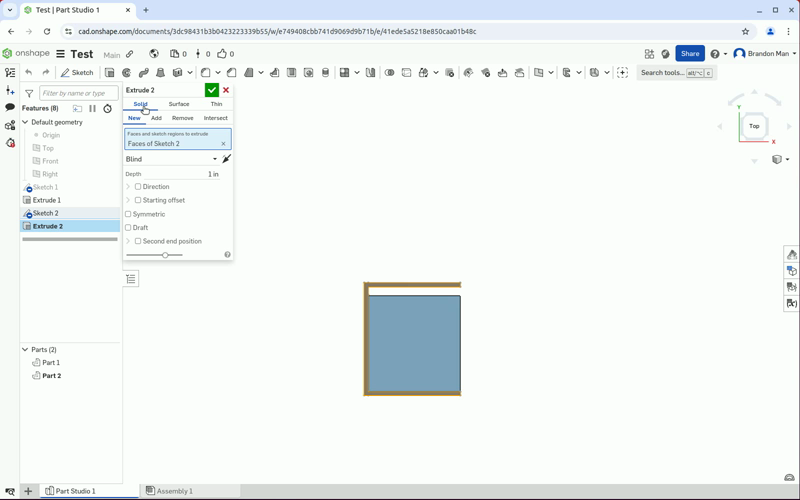
click(143, 106)
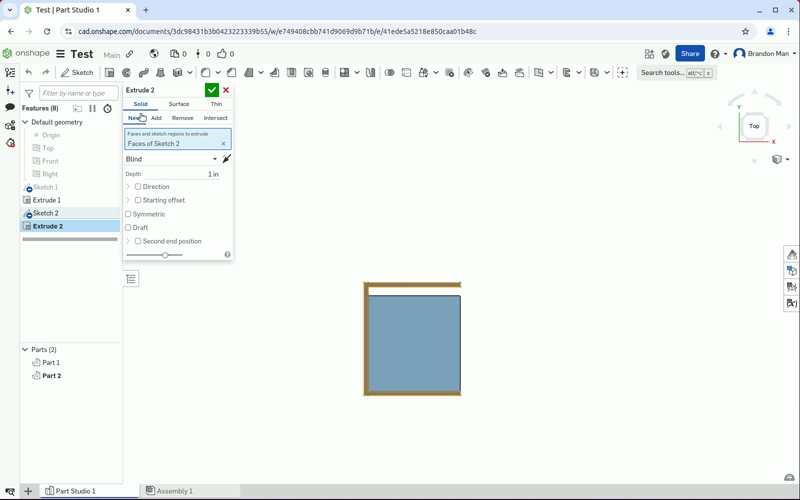
mouse_move(137, 120)
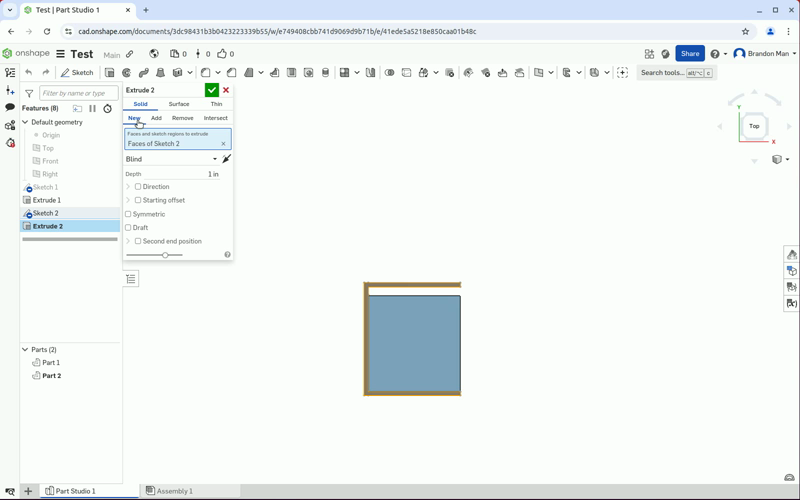
click(137, 120)
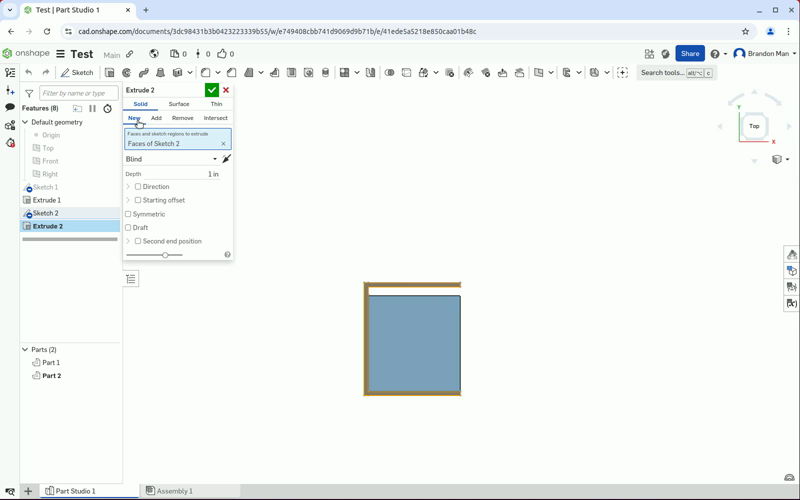
key(tab, 4)
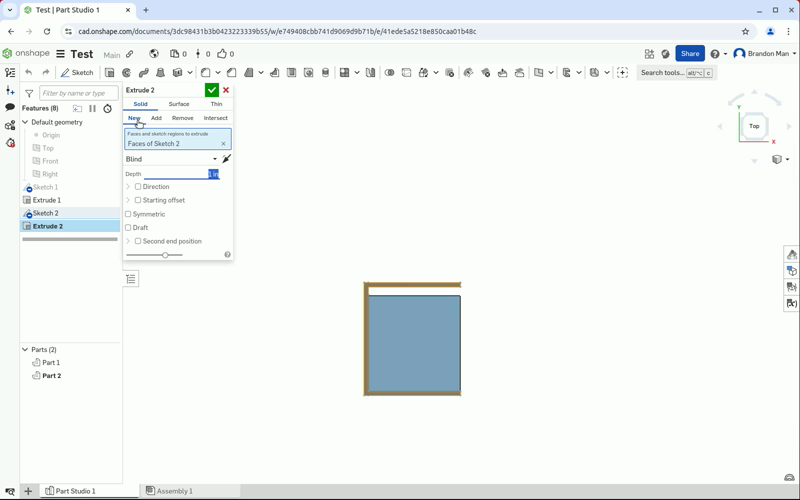
text(-0.722)
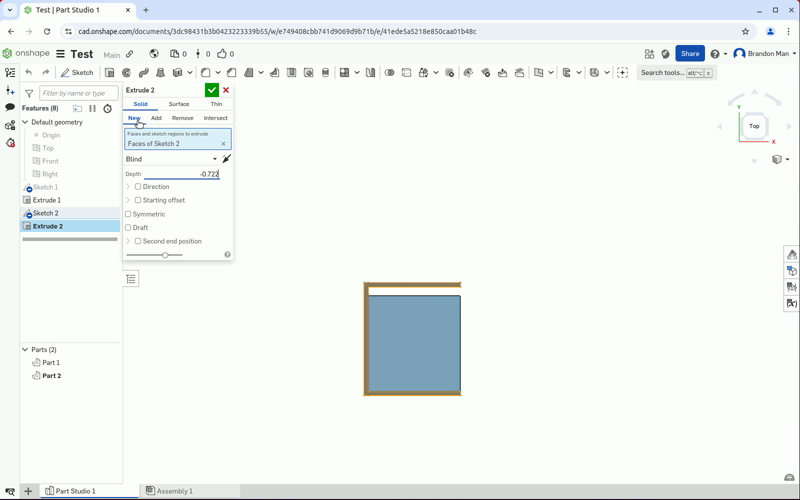
key(enter)
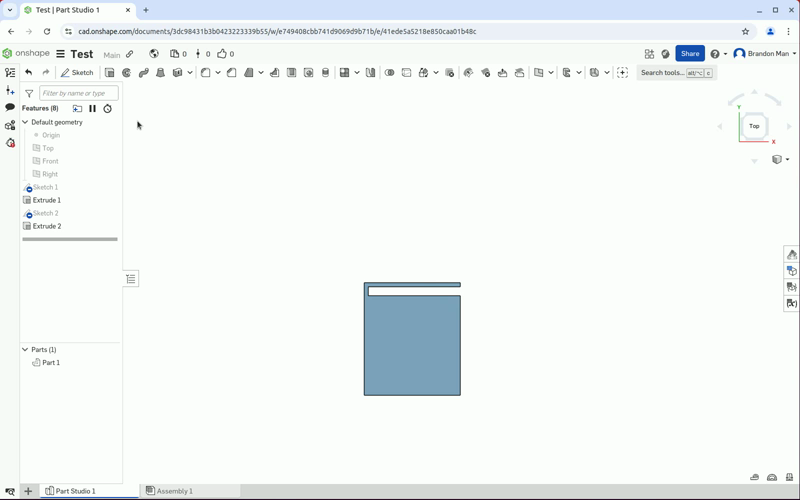
key(shift+h)
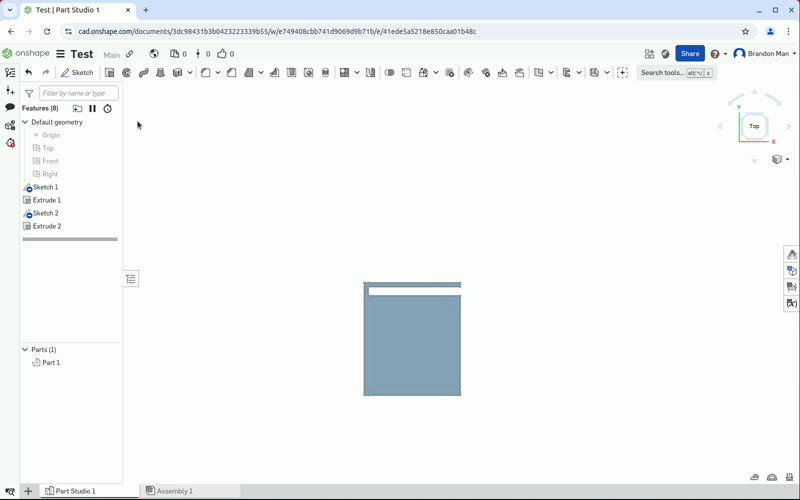
key(shift+h)
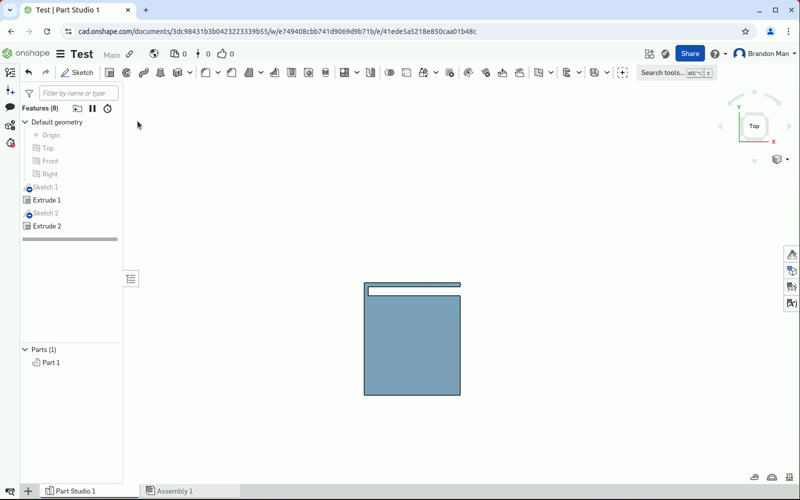
mouse_move(73, 189)
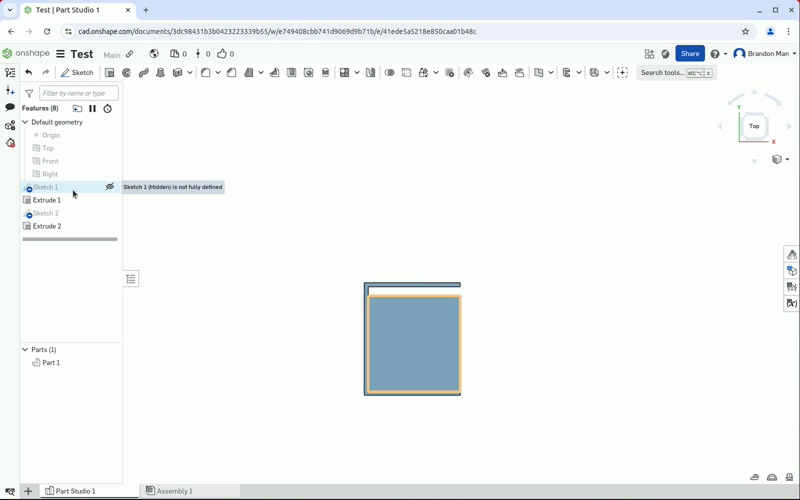
click(73, 189)
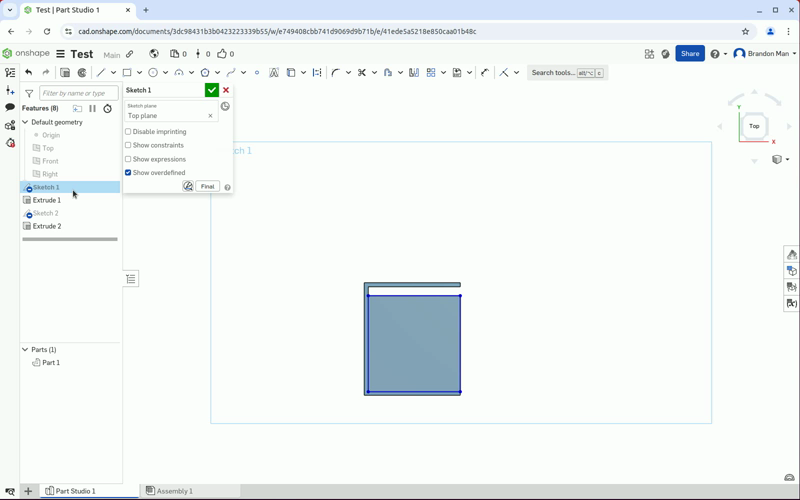
mouse_move(229, 92)
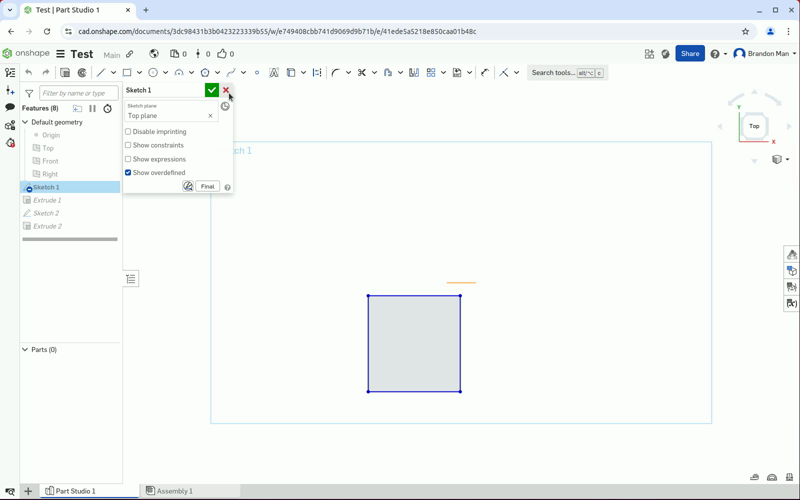
click(229, 92)
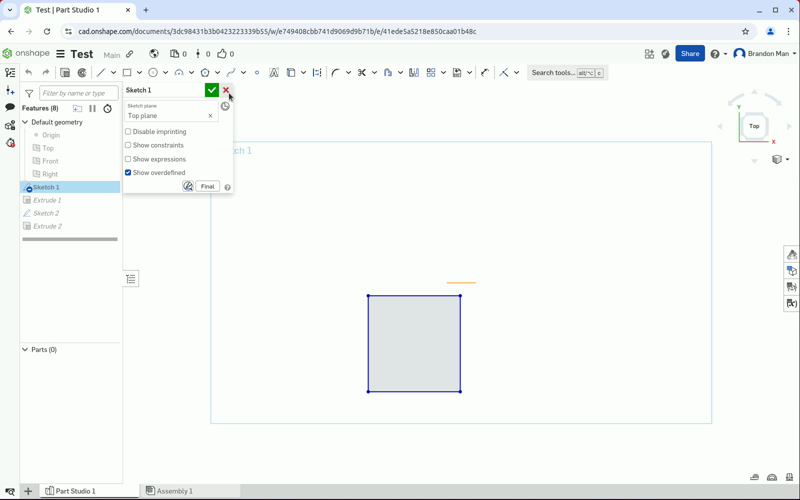
key(shift+s)
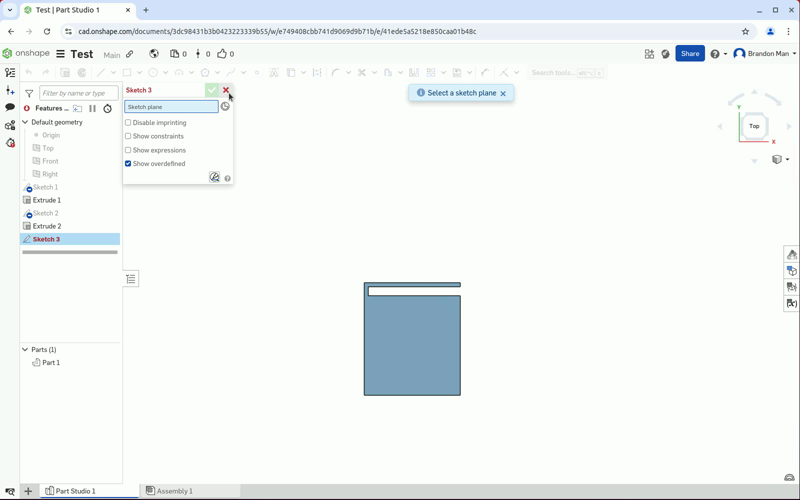
mouse_move(73, 150)
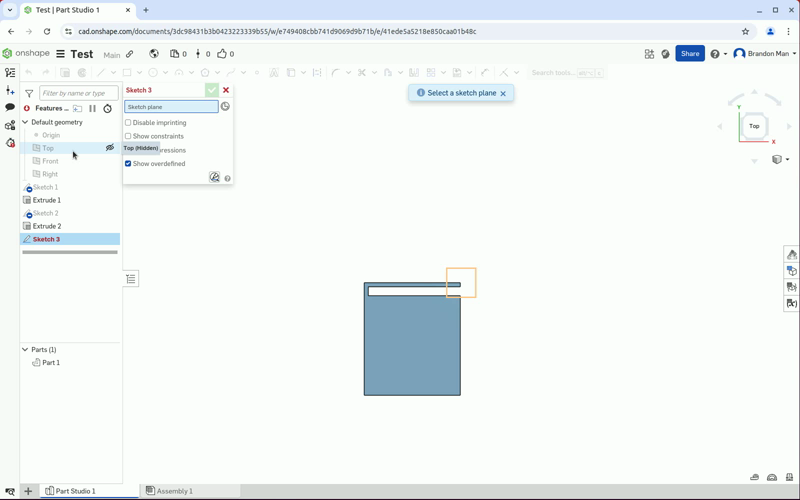
click(73, 150)
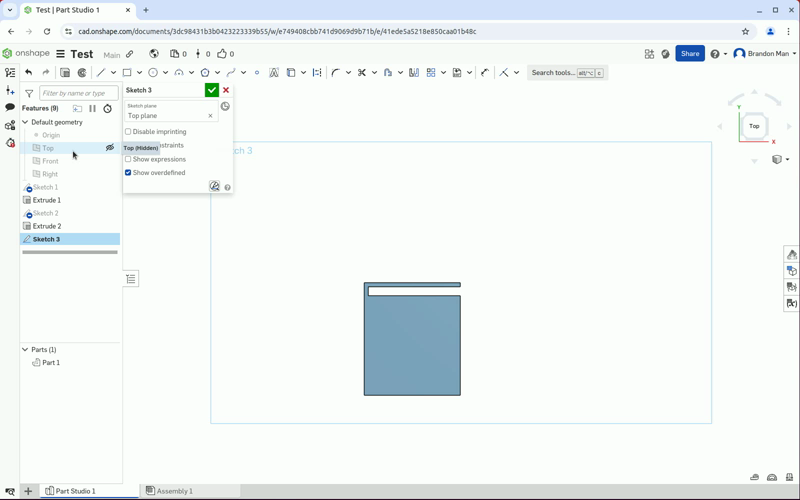
mouse_move(73, 352)
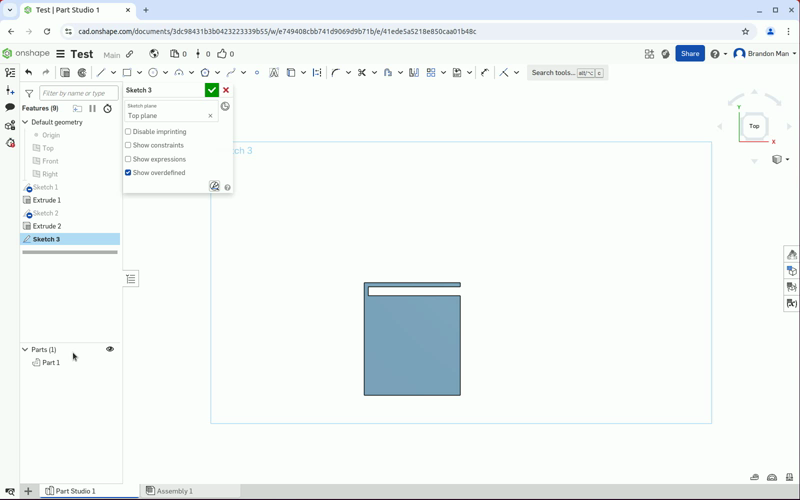
key(y)
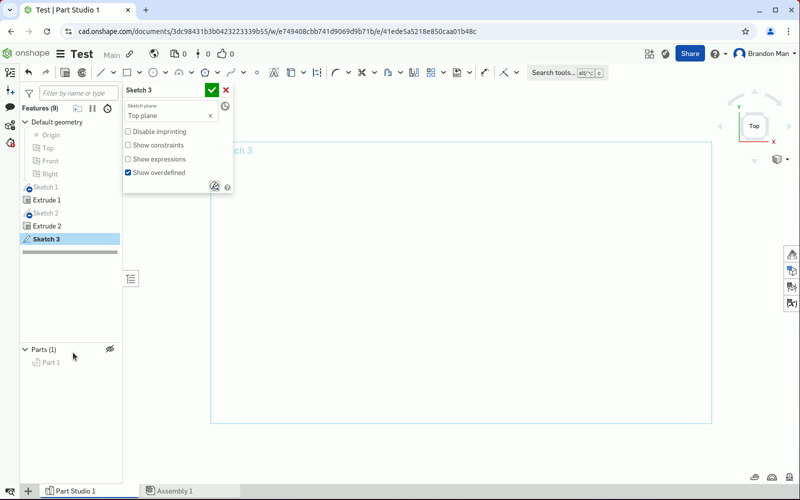
key(l)
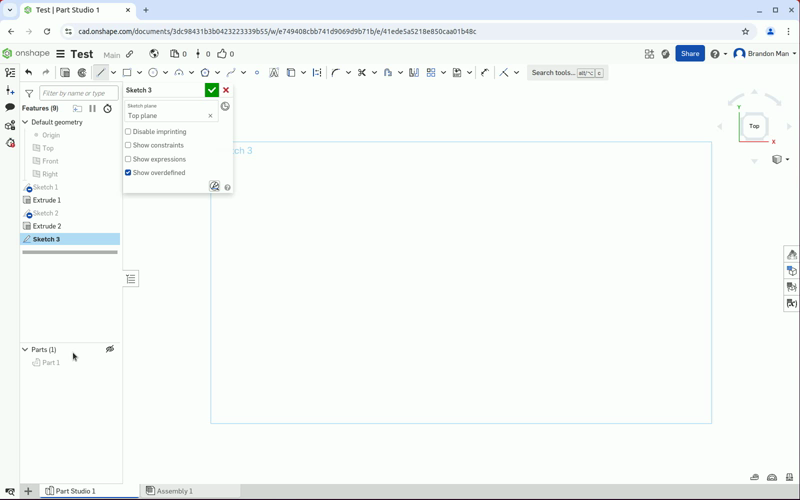
key_down(shift)
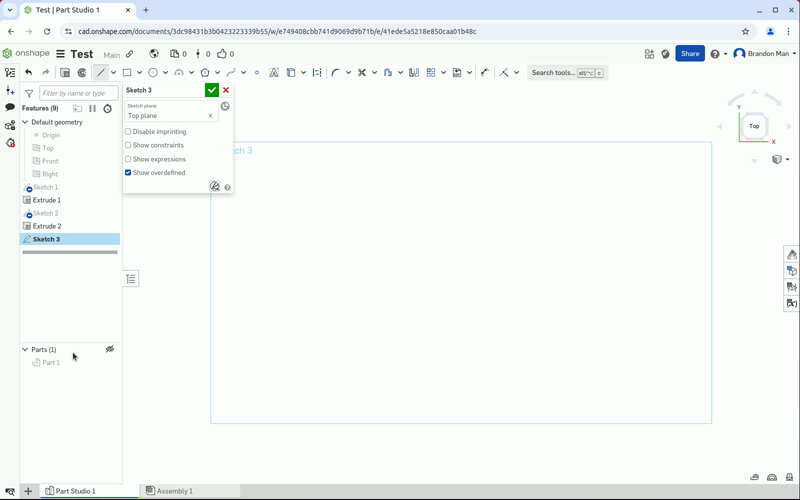
mouse_move(368, 294)
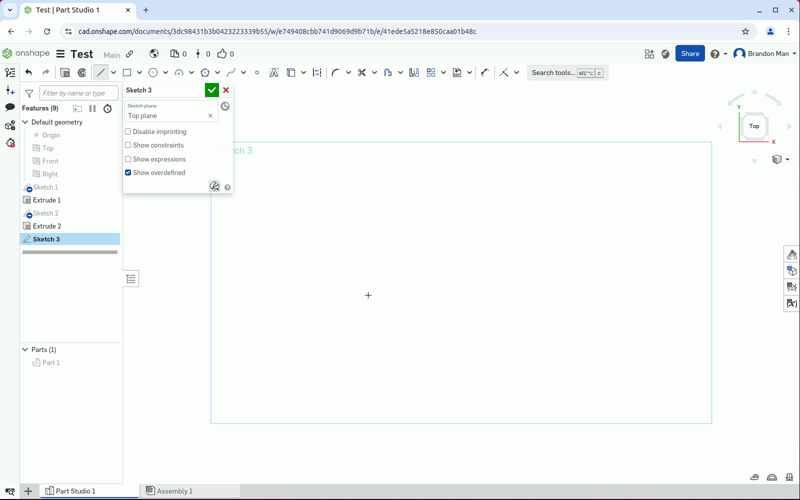
click(368, 294)
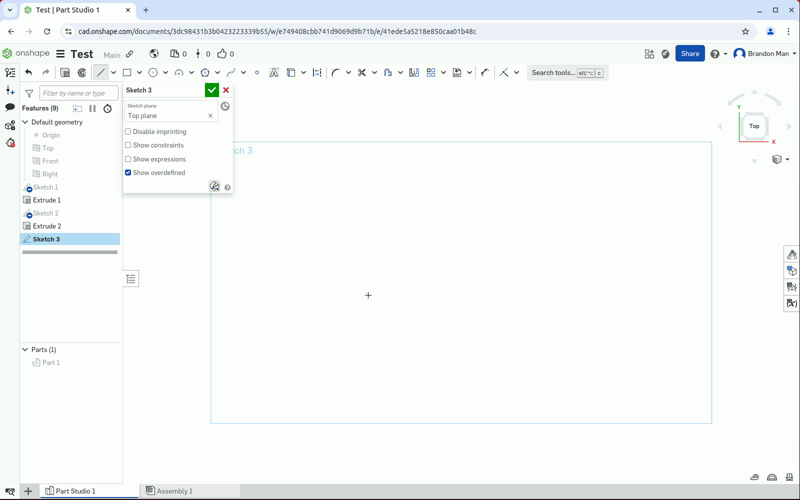
key_up(shift)
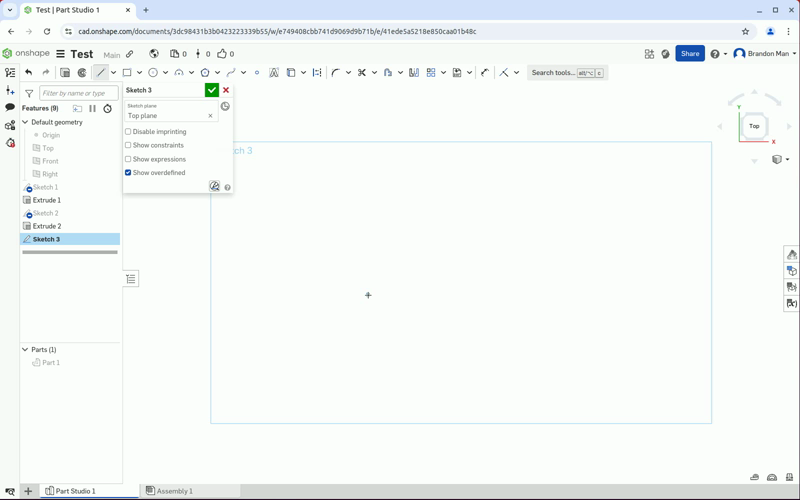
key_down(shift)
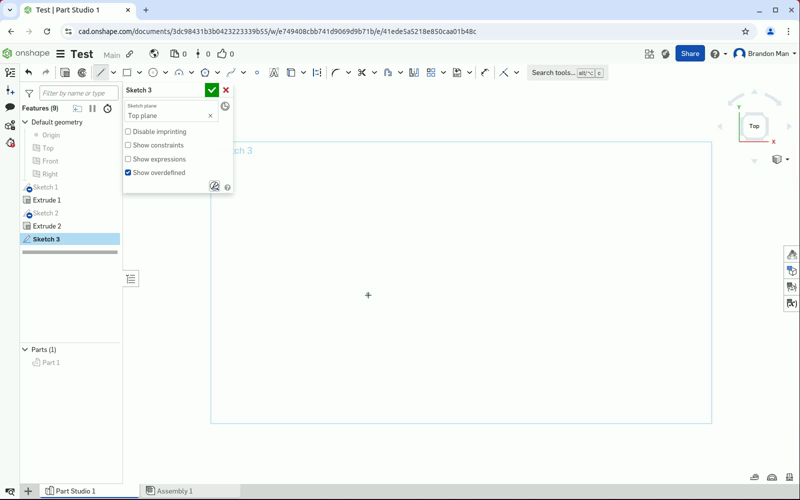
mouse_move(461, 294)
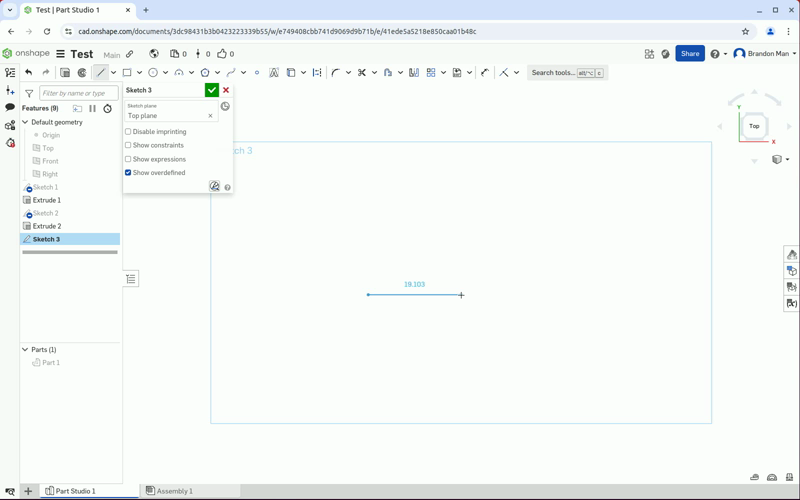
click(461, 294)
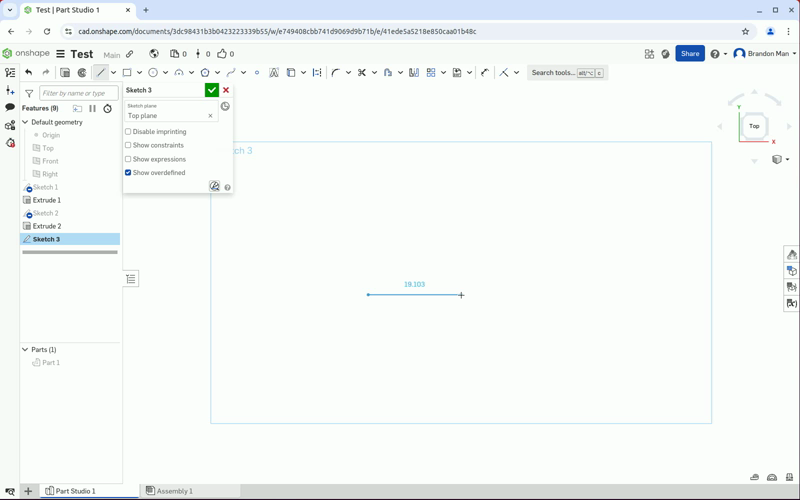
key_up(shift)
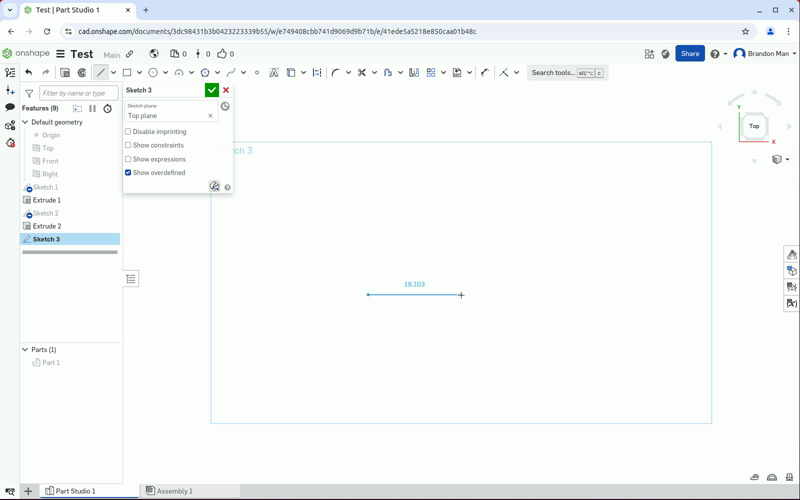
key_down(shift)
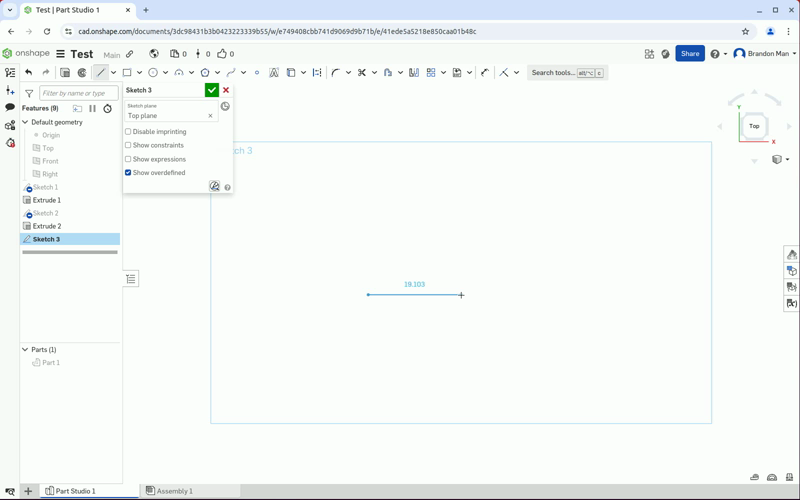
mouse_move(491, 294)
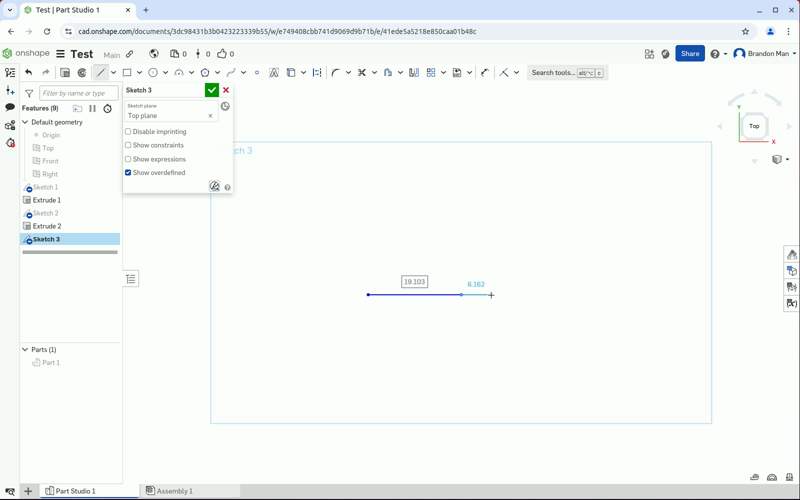
mouse_move(461, 286)
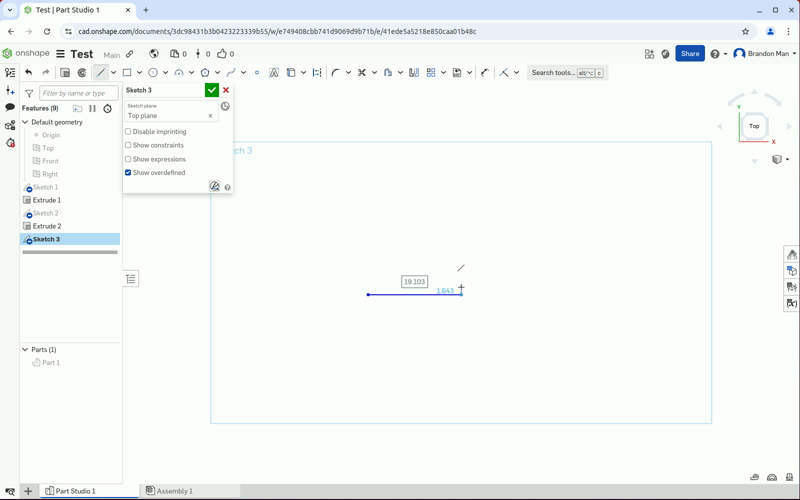
click(461, 286)
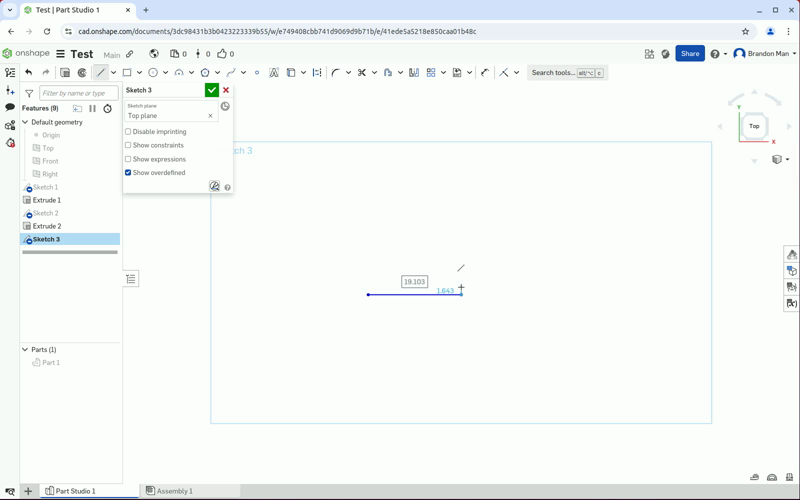
key_up(shift)
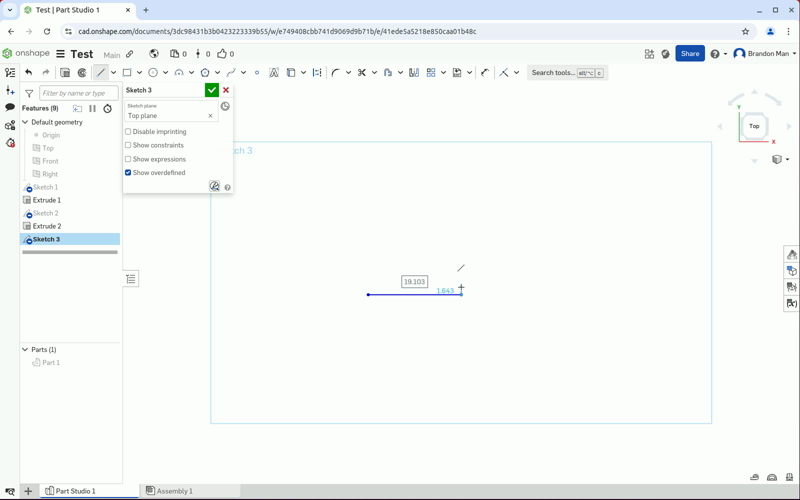
key_down(shift)
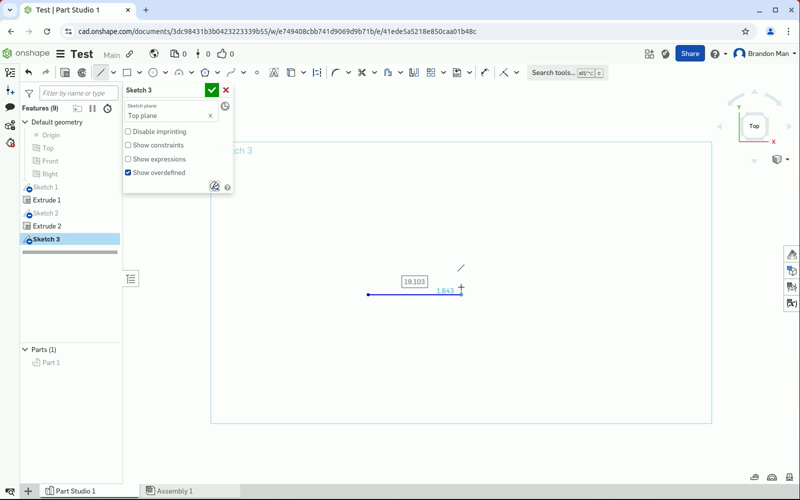
mouse_move(368, 286)
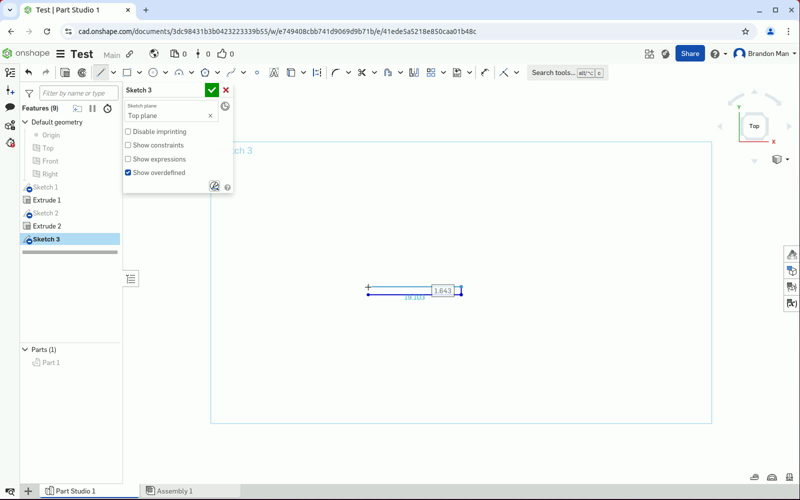
click(368, 286)
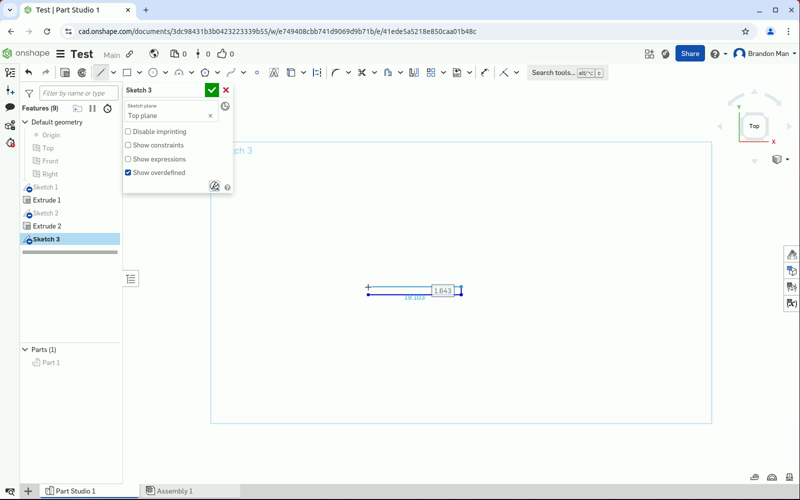
key_up(shift)
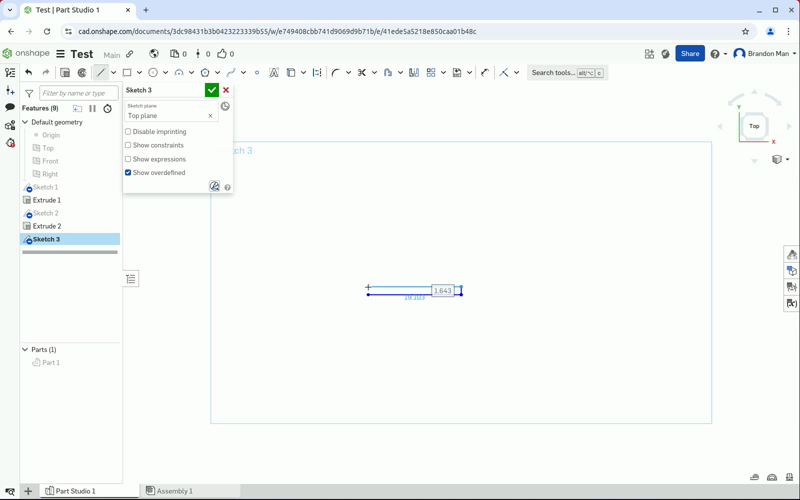
mouse_move(398, 286)
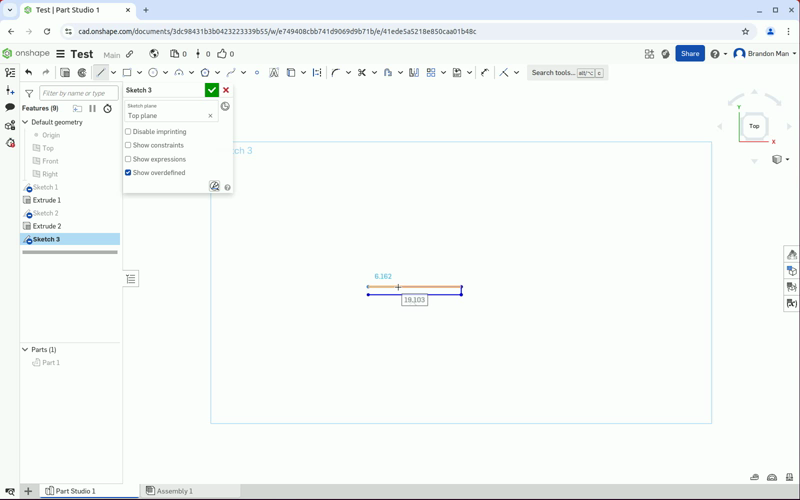
key_down(shift)
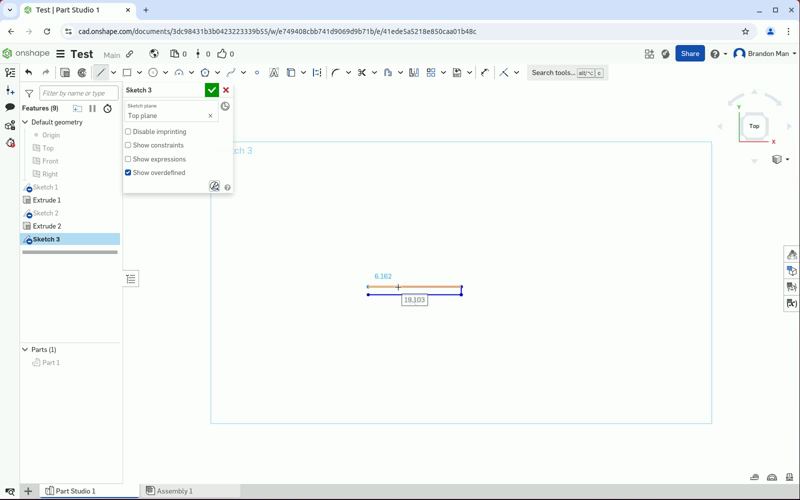
mouse_move(368, 294)
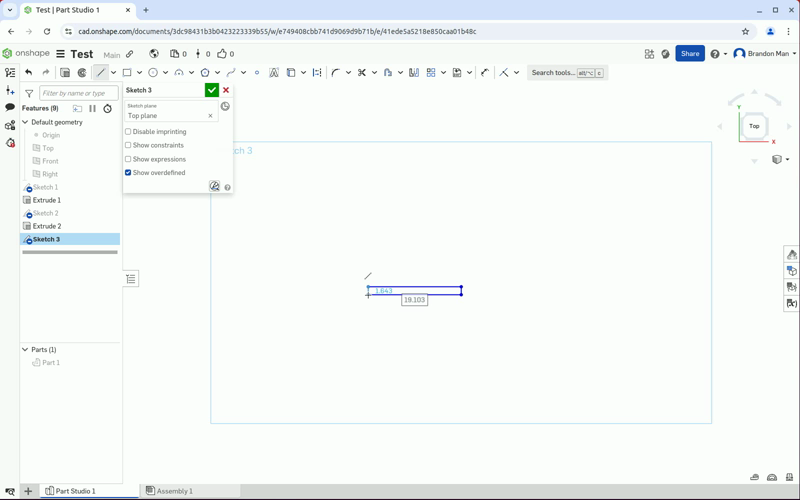
key_up(shift)
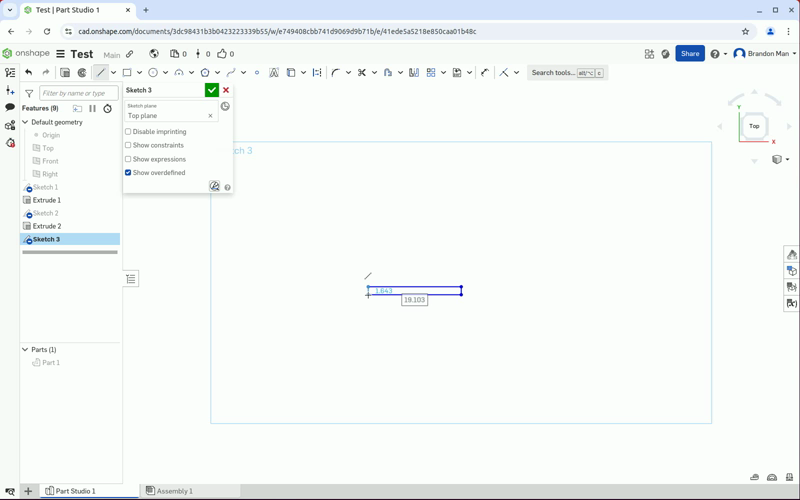
click(368, 294)
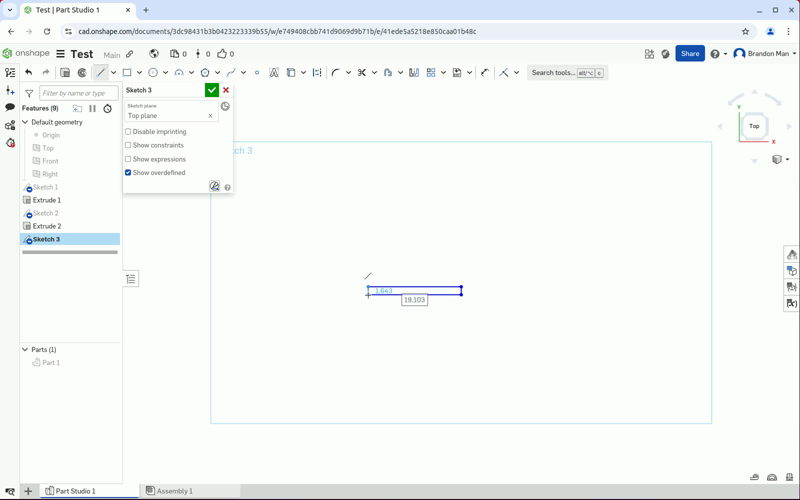
key(esc)
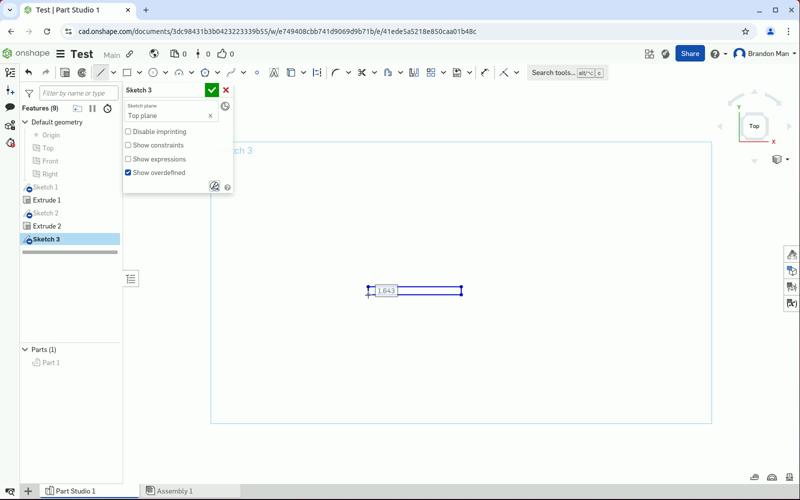
mouse_move(423, 288)
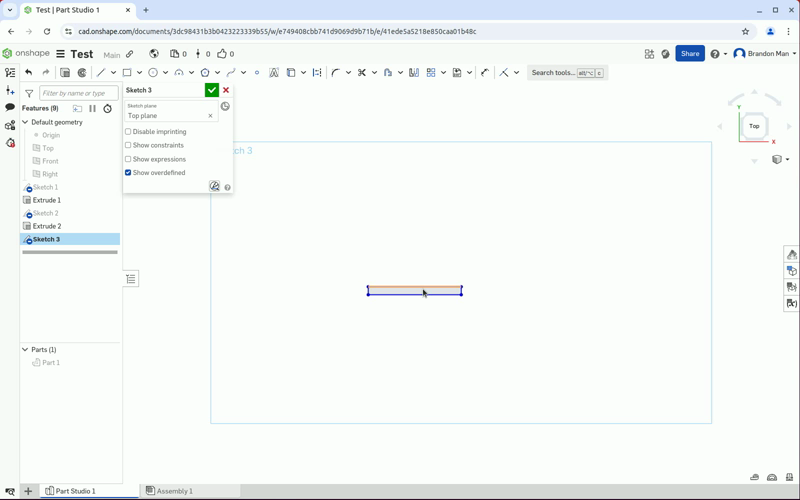
scroll(6)
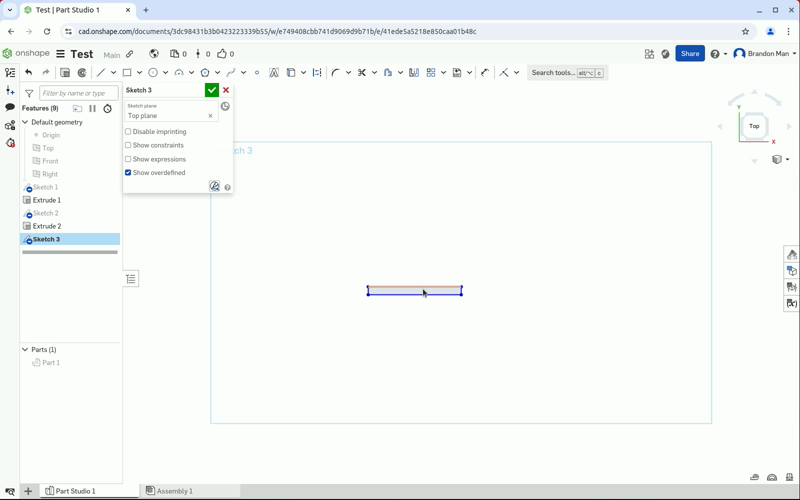
scroll(6)
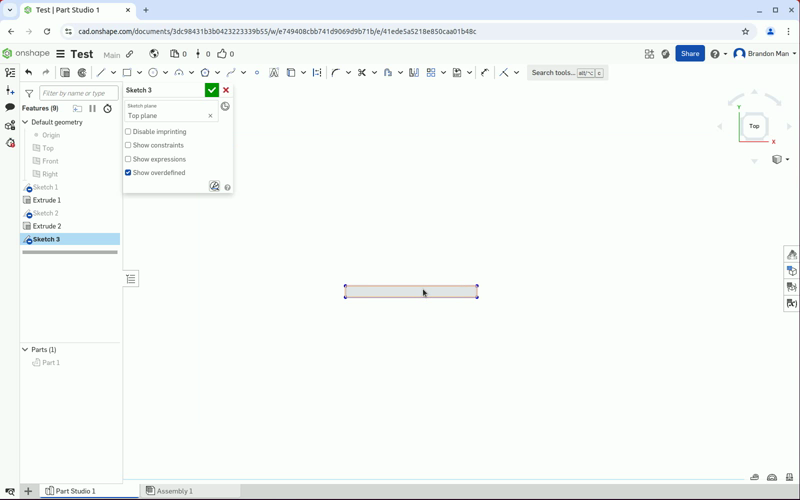
scroll(6)
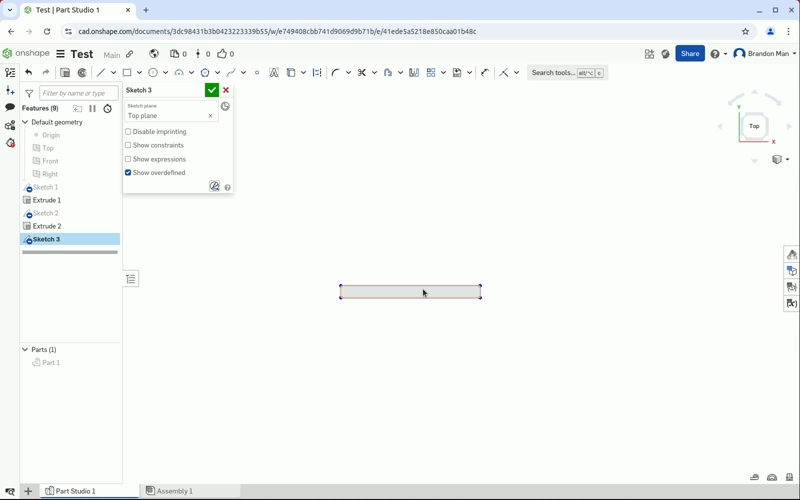
scroll(6)
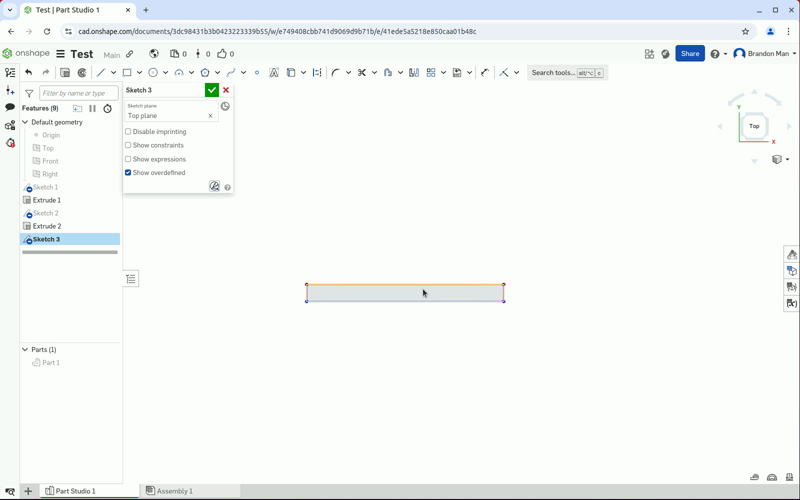
scroll(6)
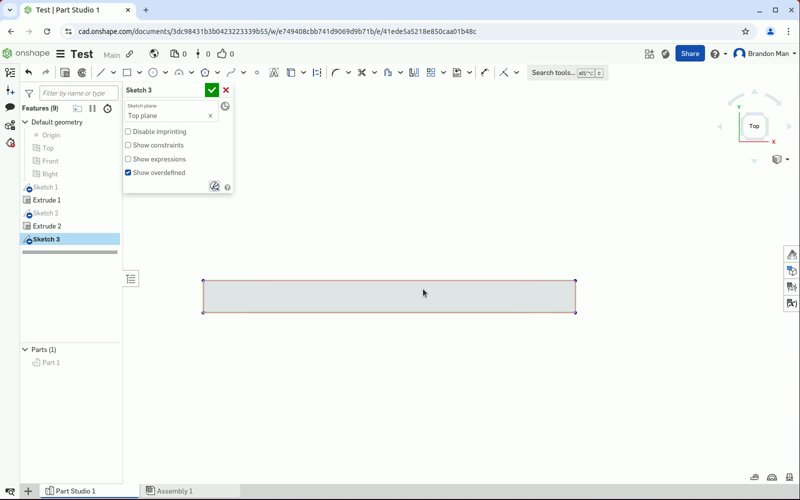
scroll(6)
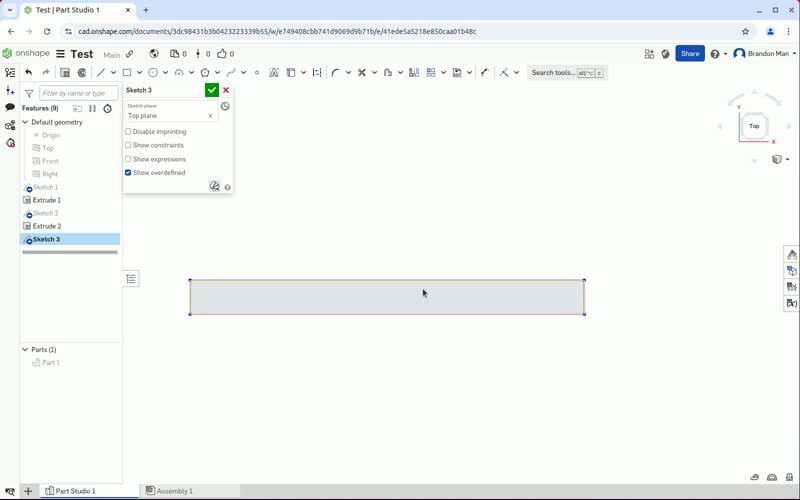
scroll(6)
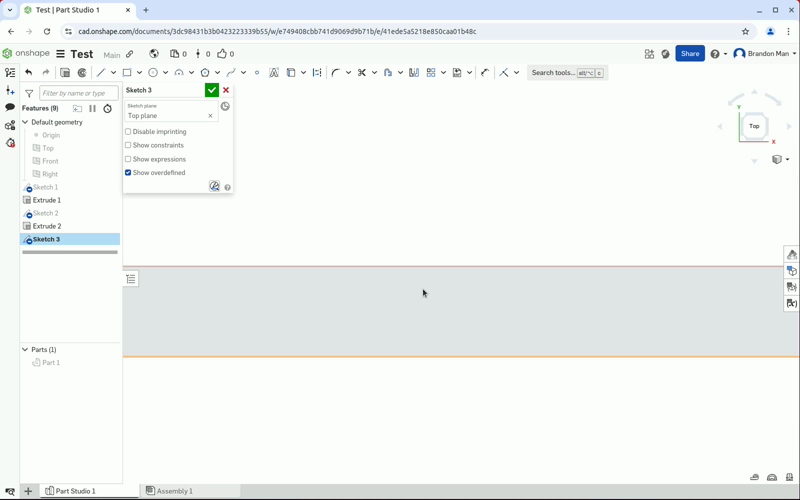
click(423, 288)
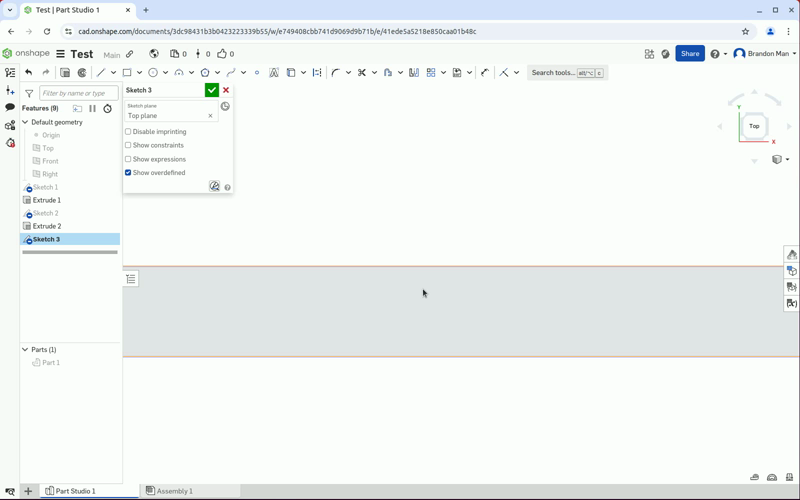
scroll(-6)
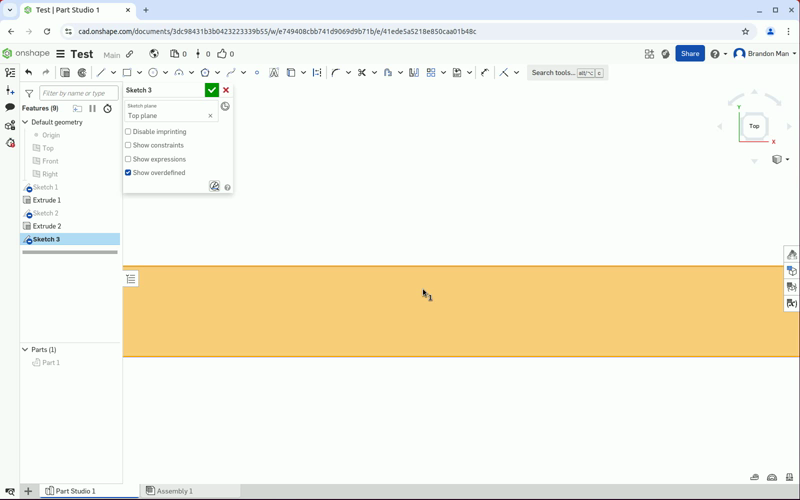
scroll(-6)
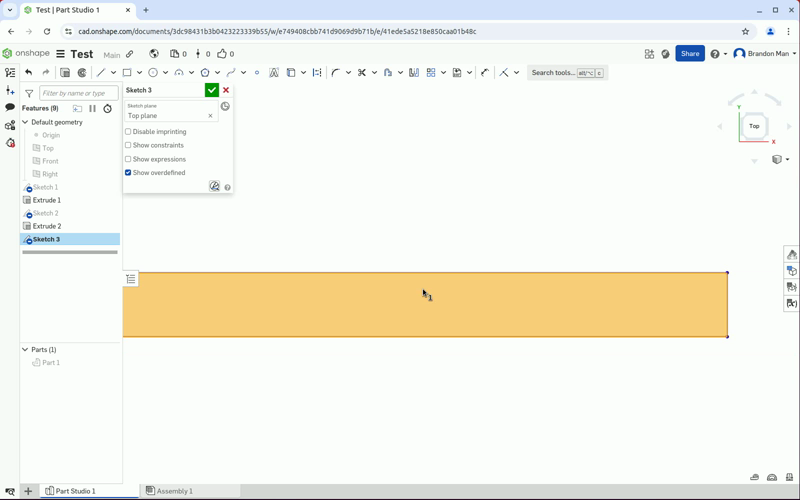
scroll(-6)
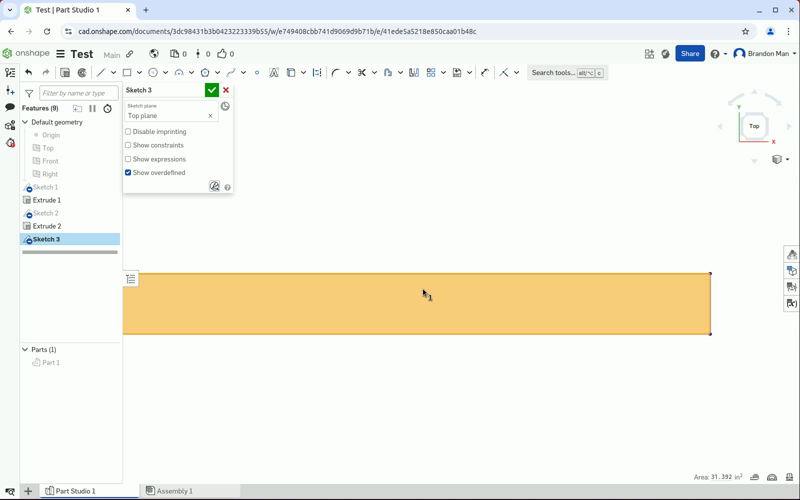
scroll(-6)
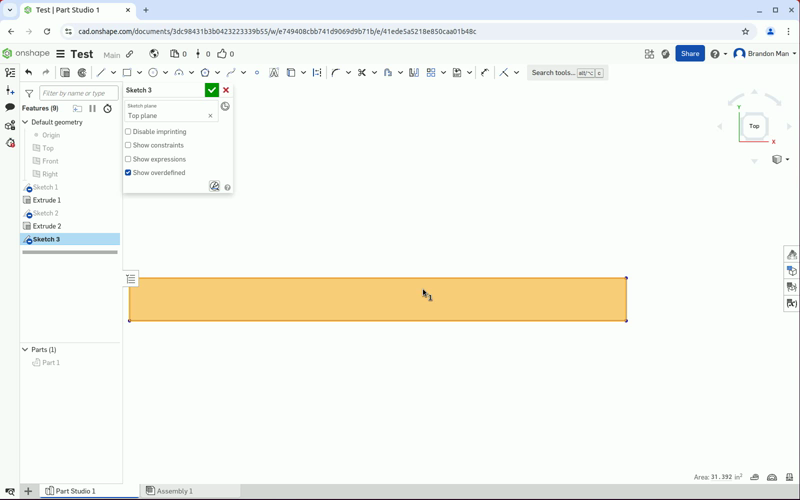
scroll(-6)
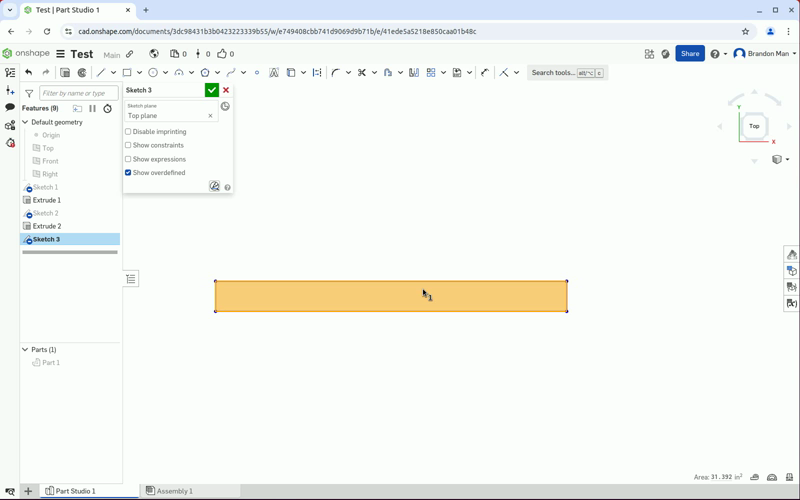
scroll(-6)
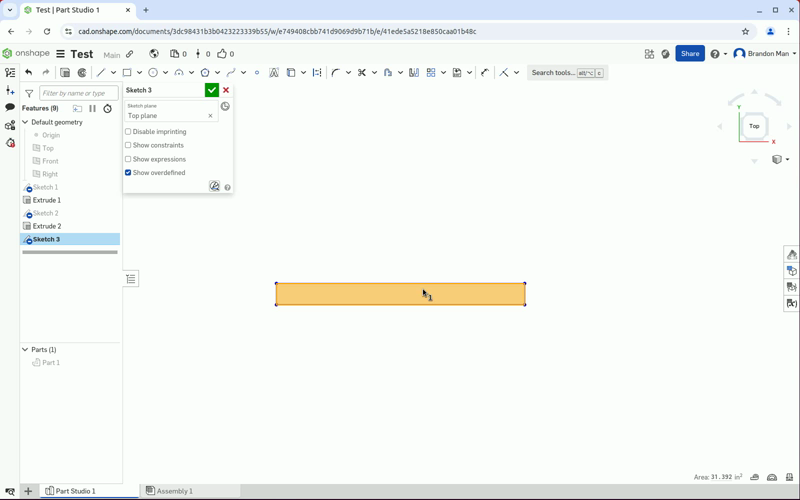
scroll(-6)
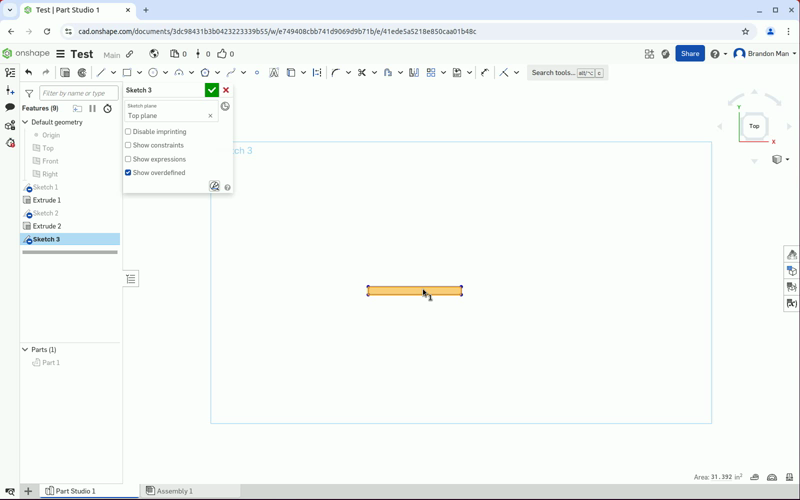
mouse_move(73, 352)
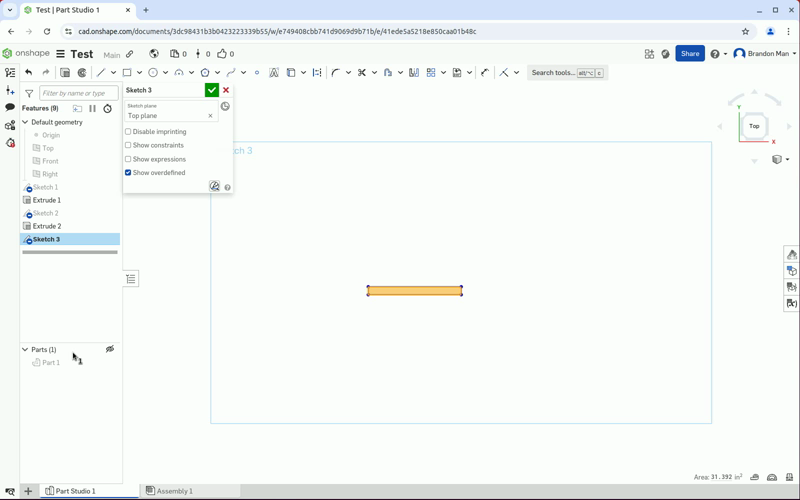
key(shift+y)
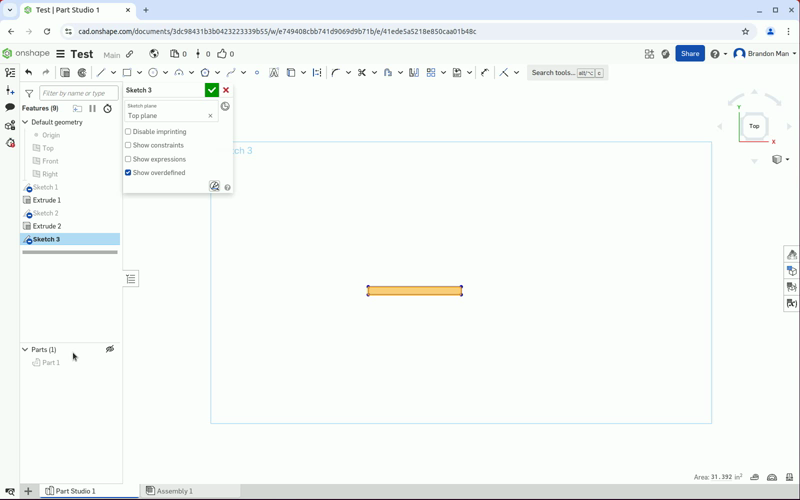
key(shift+e)
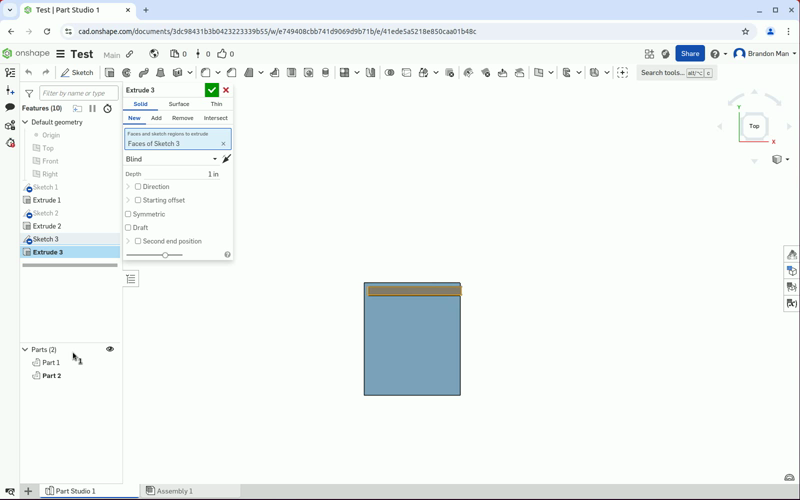
mouse_move(143, 106)
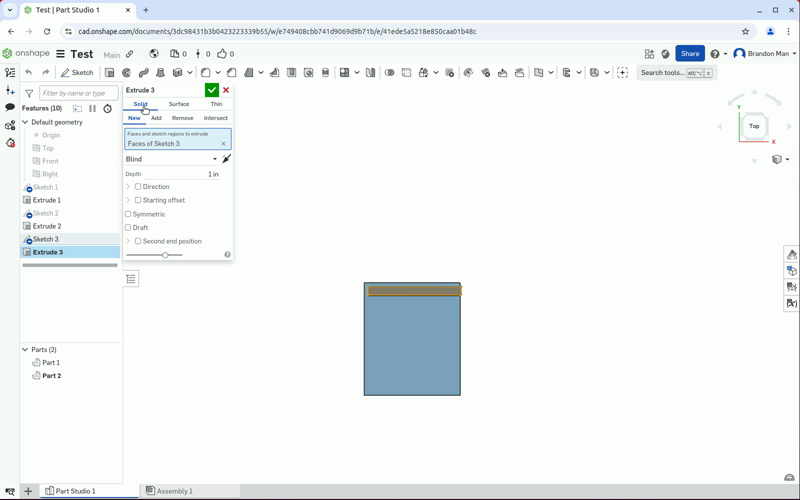
click(143, 106)
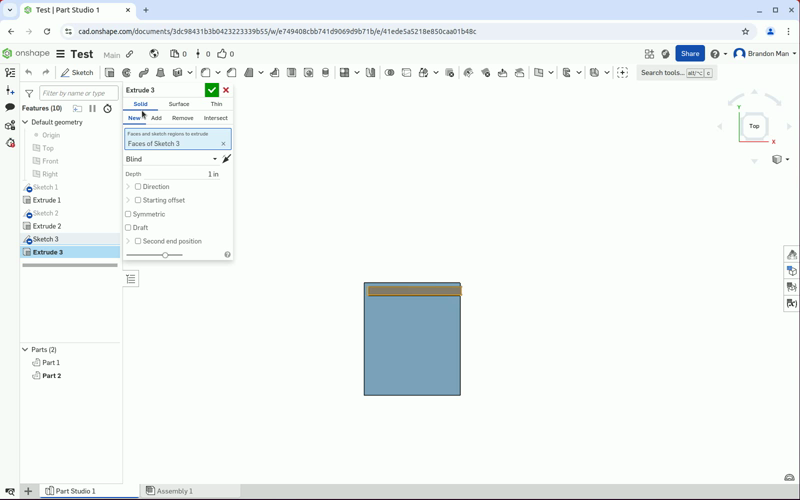
mouse_move(137, 120)
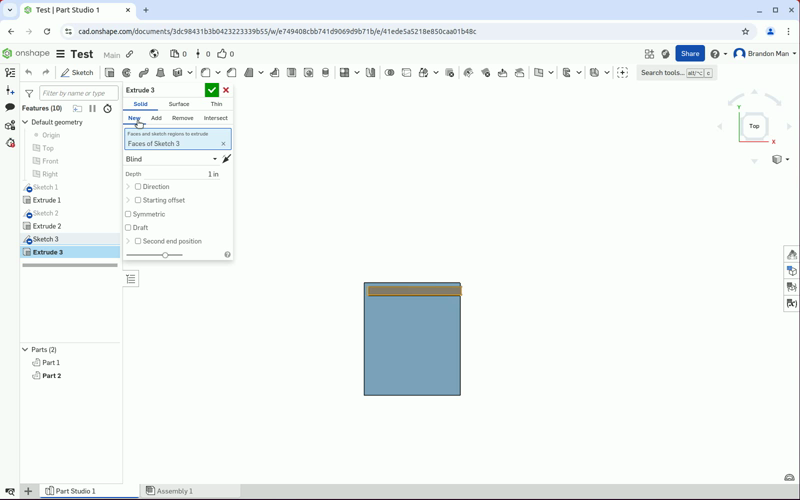
click(137, 120)
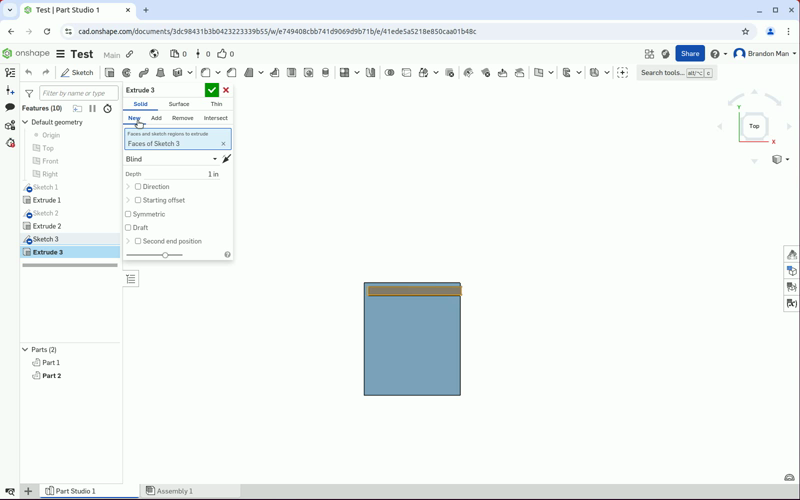
key(tab, 4)
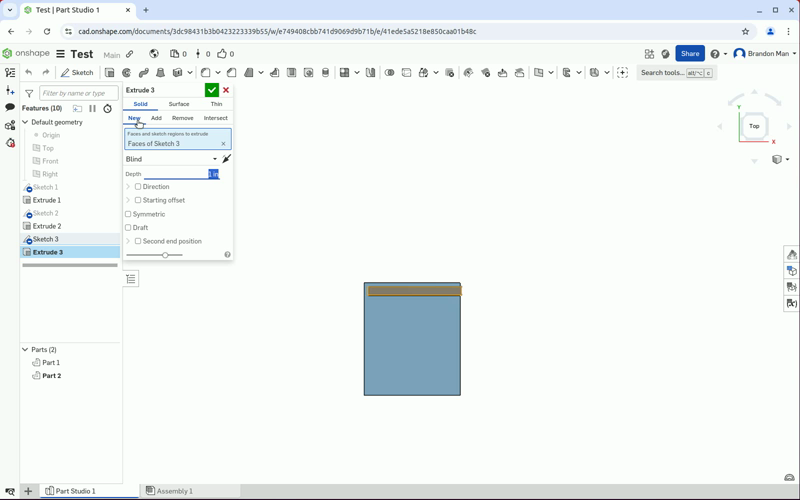
text(-0.722)
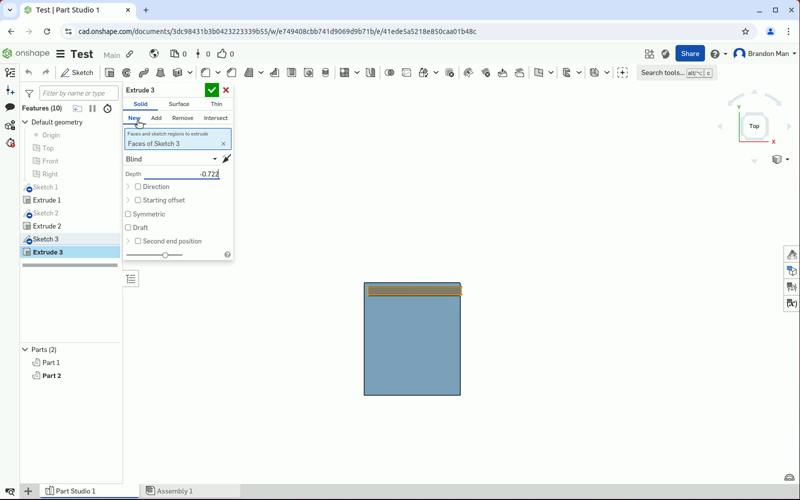
key(enter)
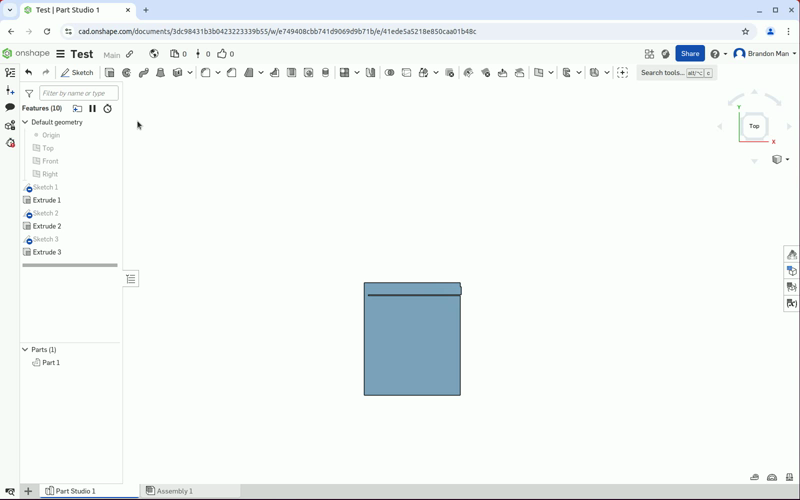
key(shift+h)
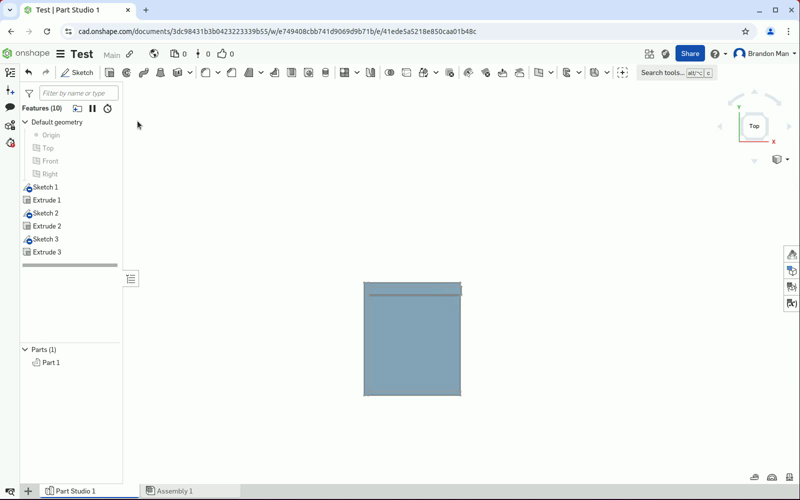
key(shift+h)
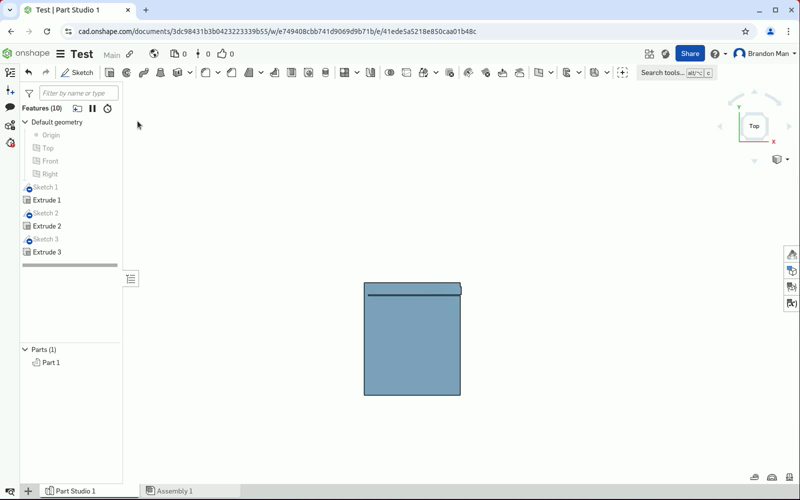
mouse_move(73, 189)
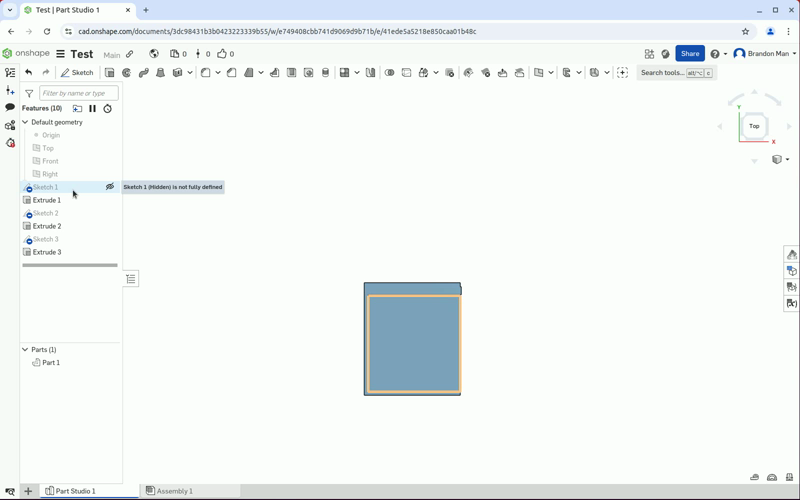
click(73, 189)
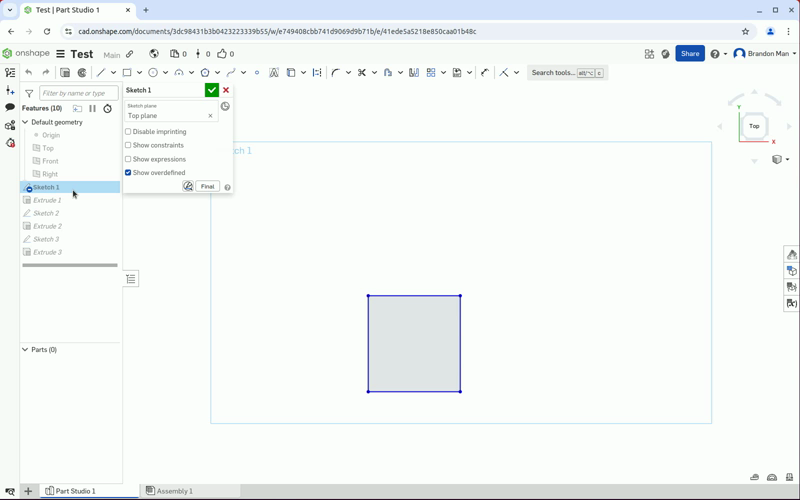
mouse_move(229, 92)
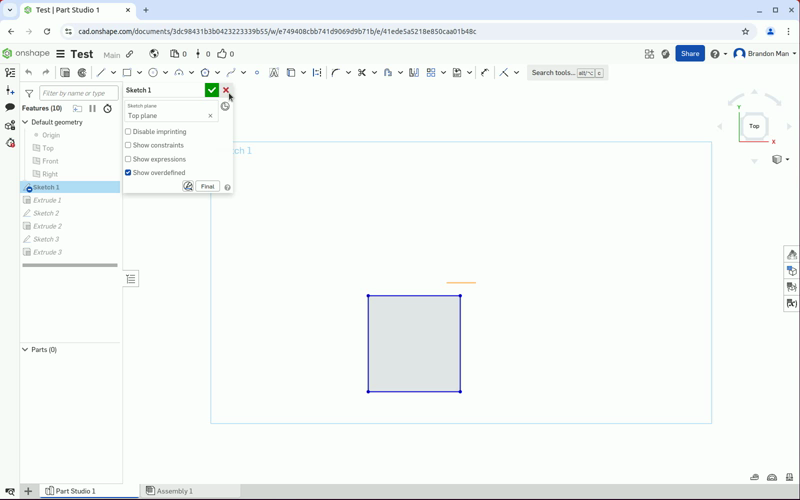
click(229, 92)
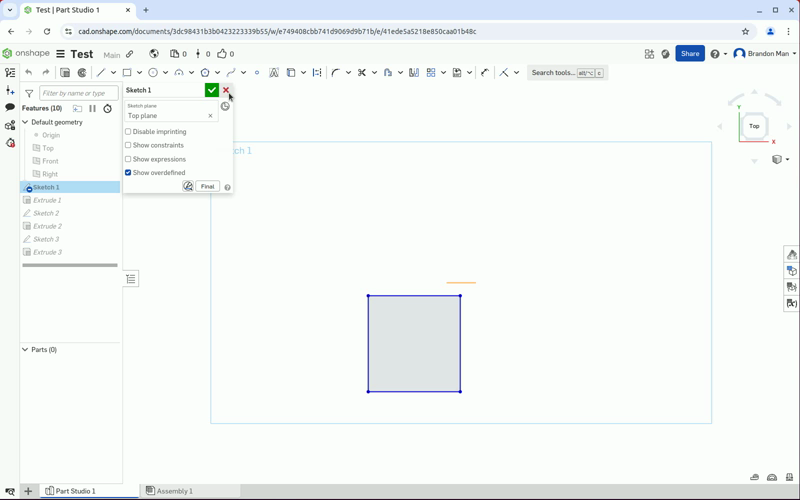
key(shift+s)
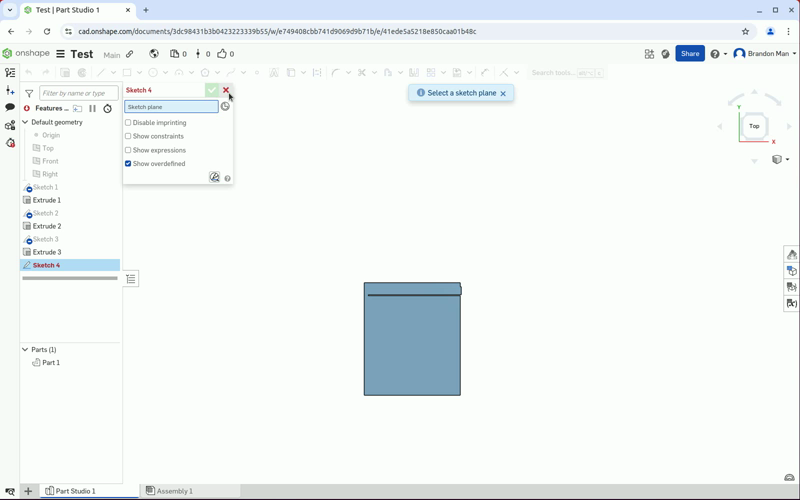
mouse_move(73, 150)
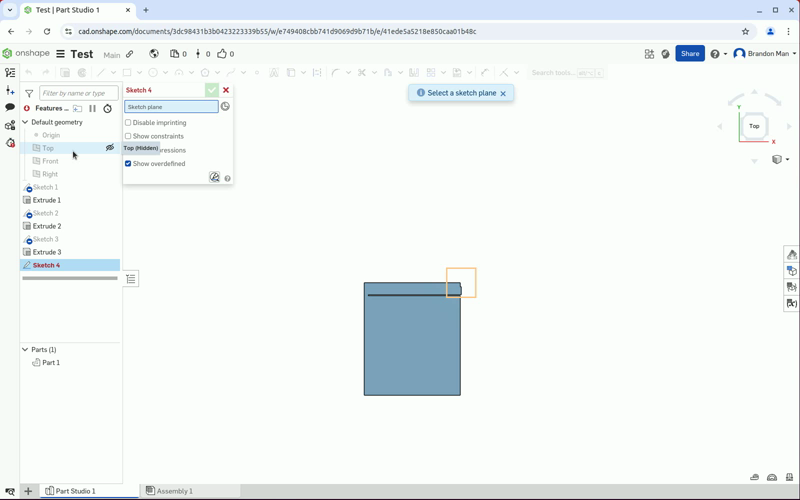
click(73, 150)
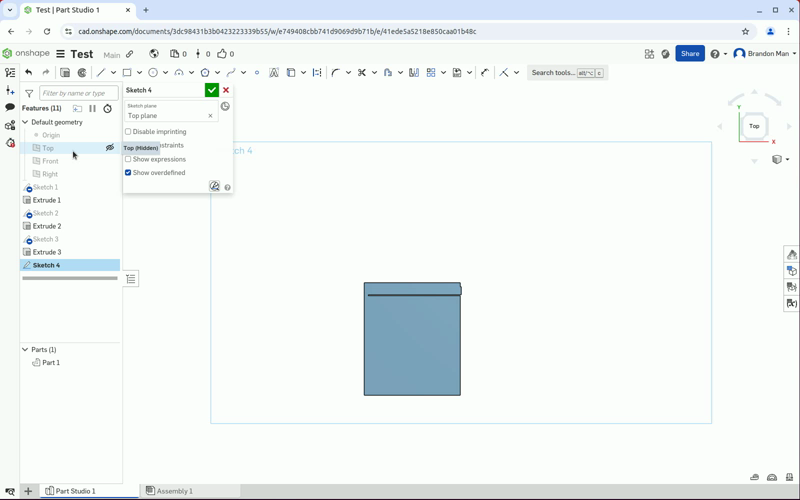
mouse_move(73, 352)
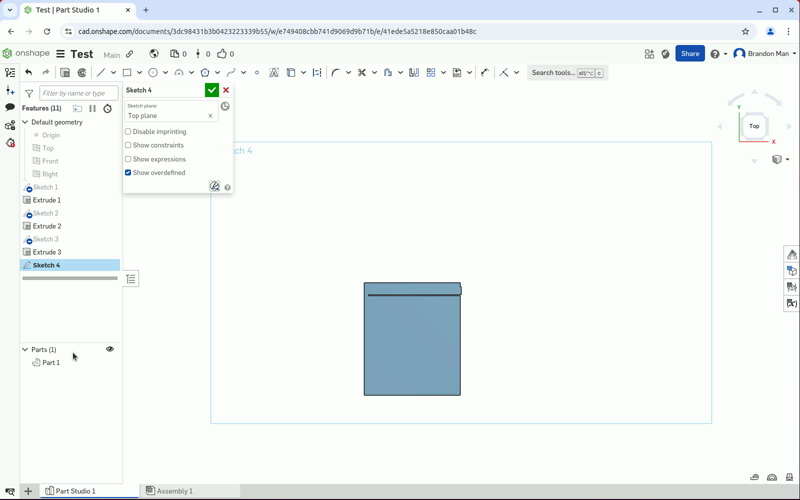
key(y)
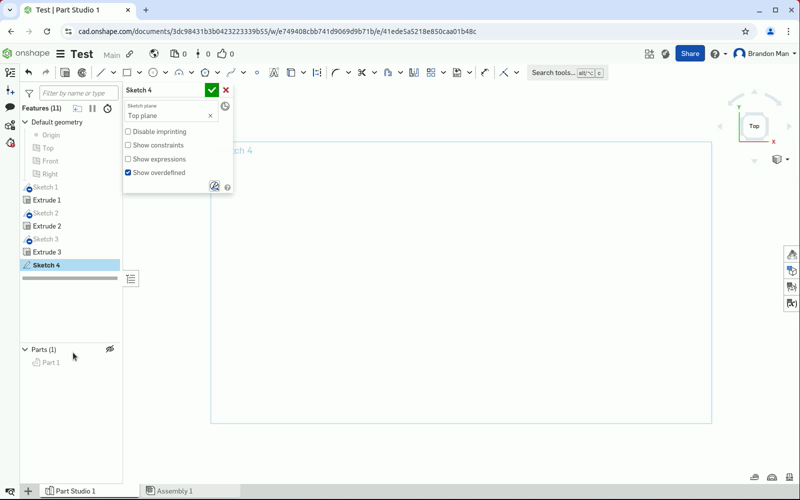
key(l)
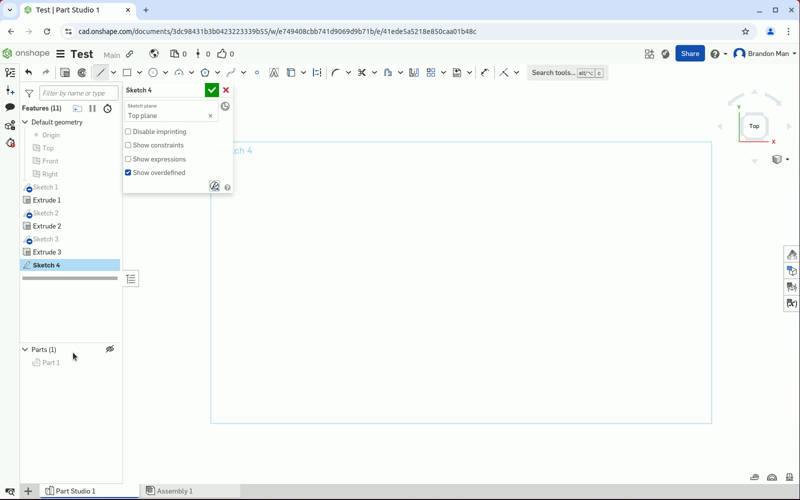
key_down(shift)
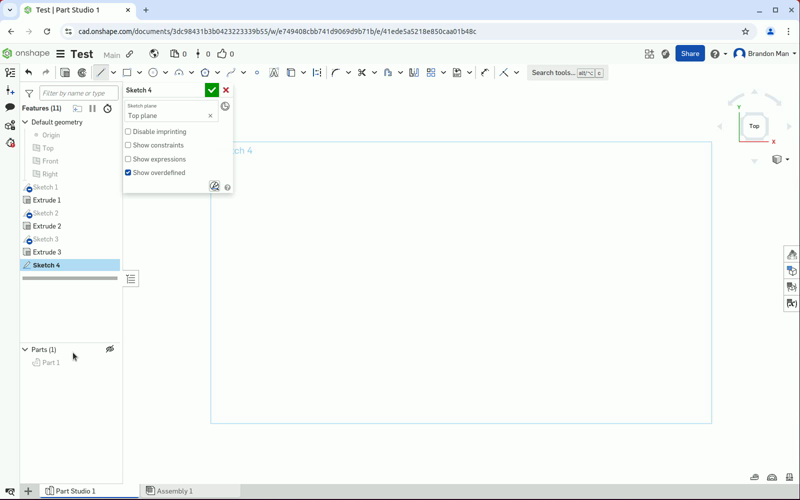
mouse_move(368, 294)
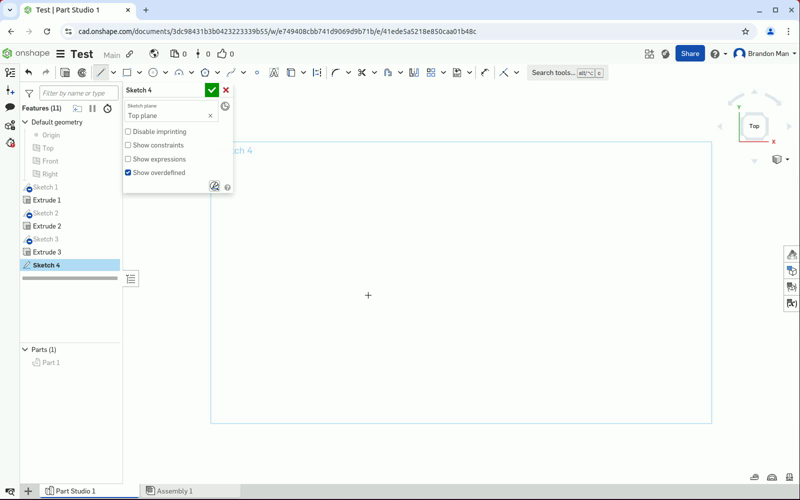
click(368, 294)
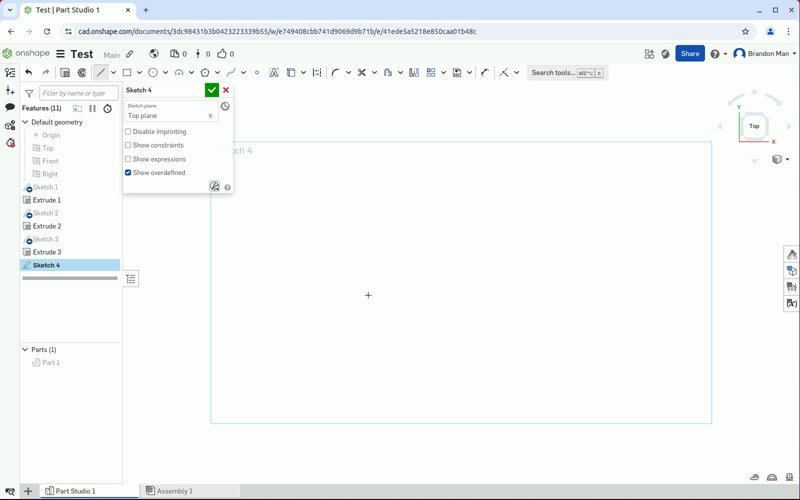
key_up(shift)
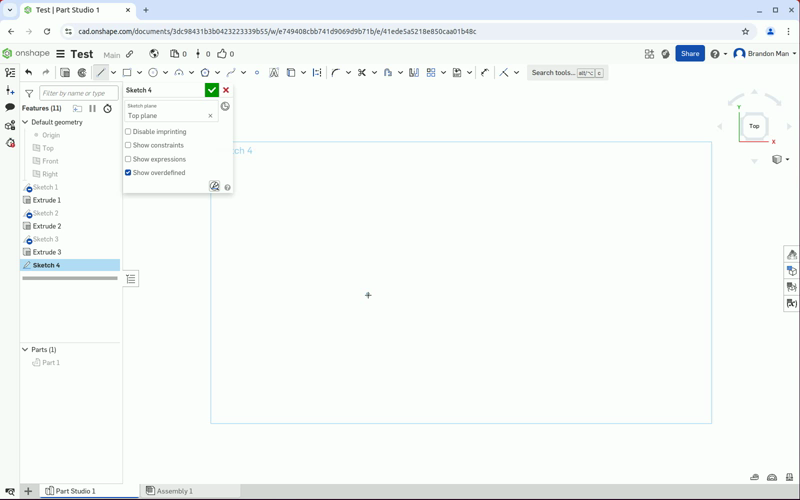
key_down(shift)
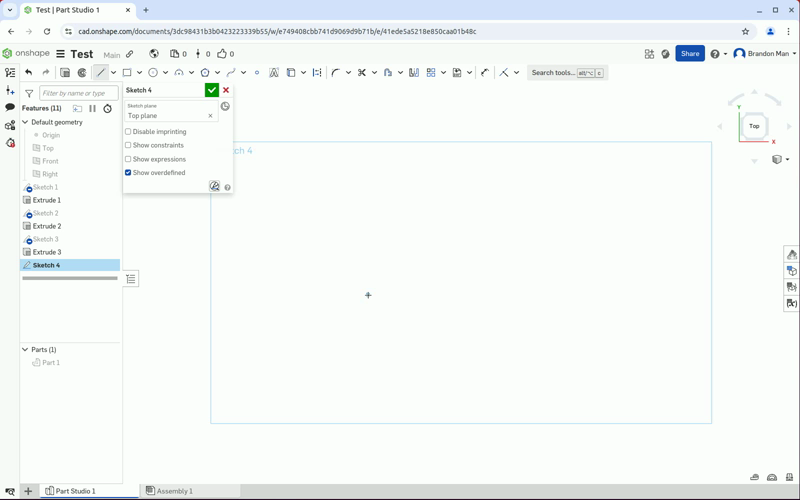
mouse_move(461, 294)
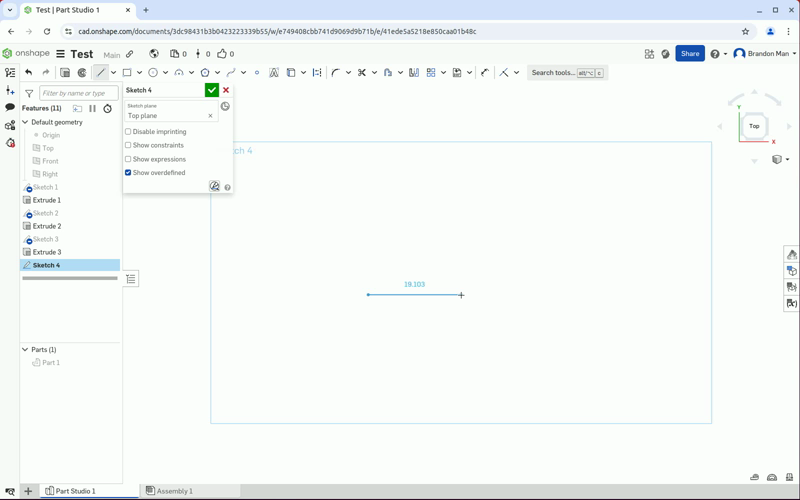
click(461, 294)
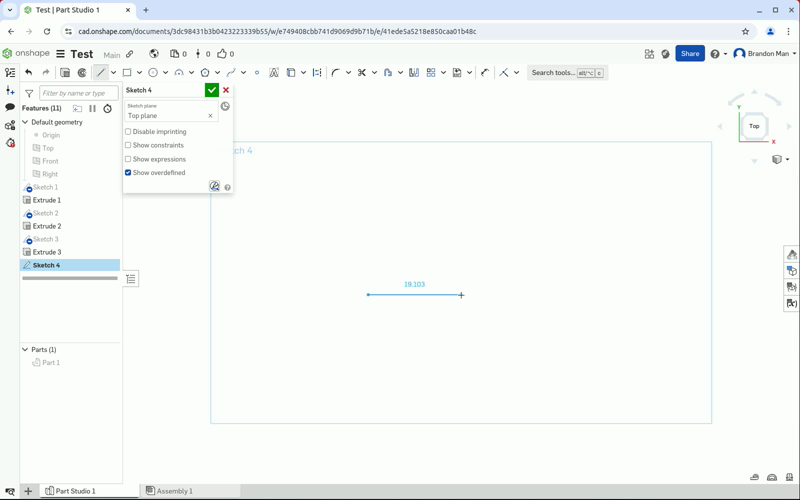
key_up(shift)
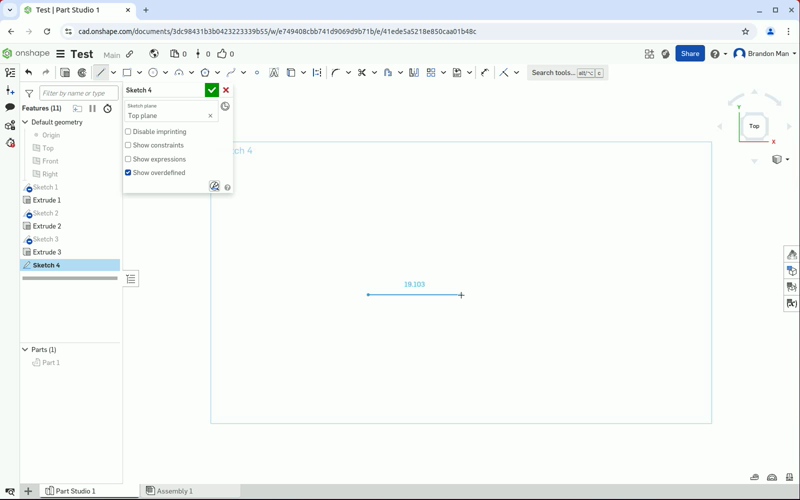
key_down(shift)
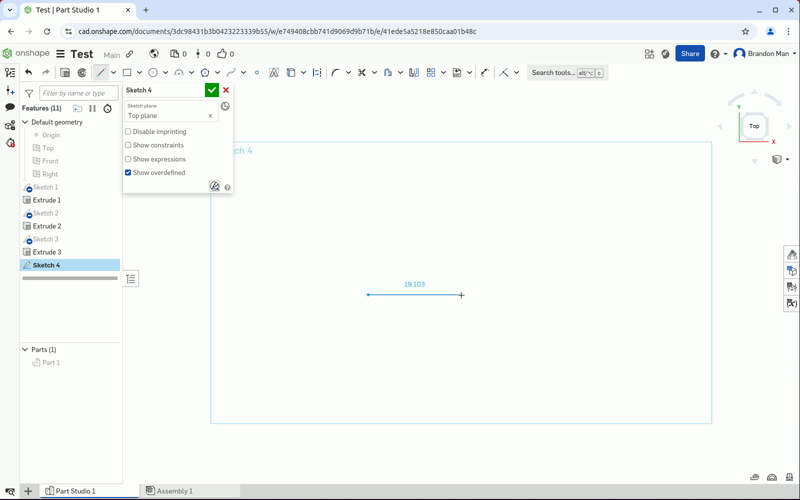
mouse_move(491, 294)
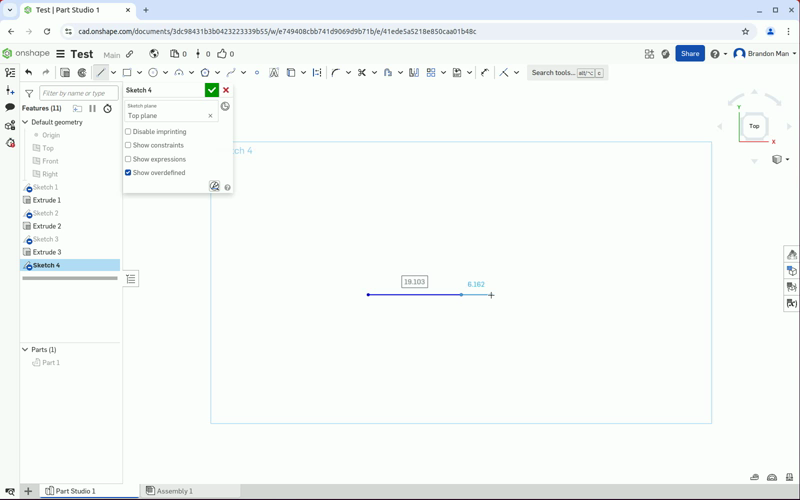
mouse_move(461, 286)
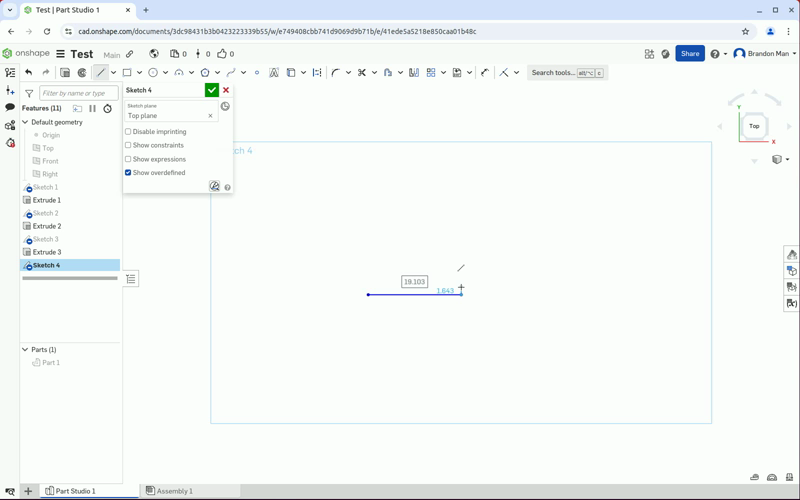
click(461, 286)
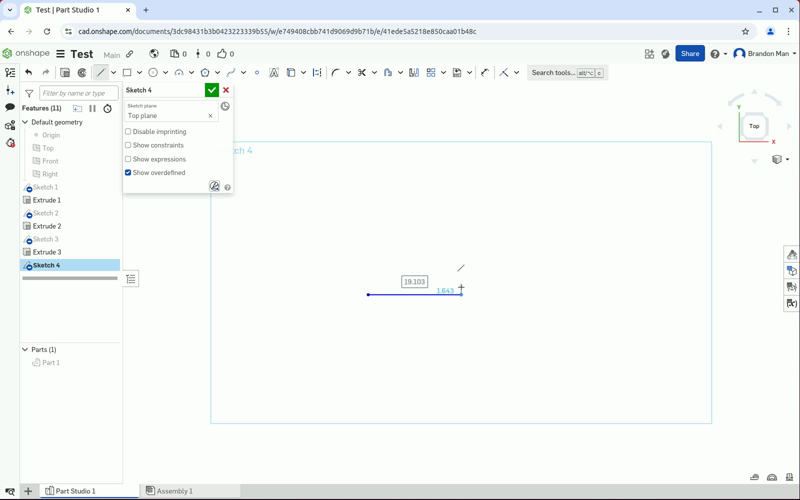
key_up(shift)
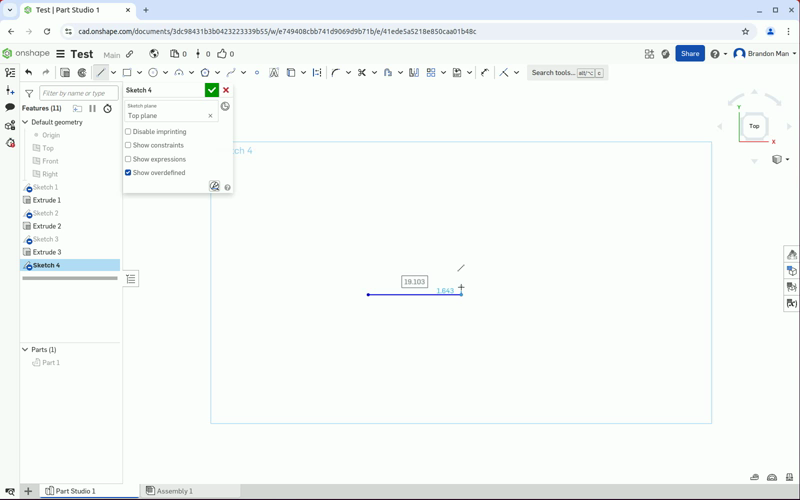
key_down(shift)
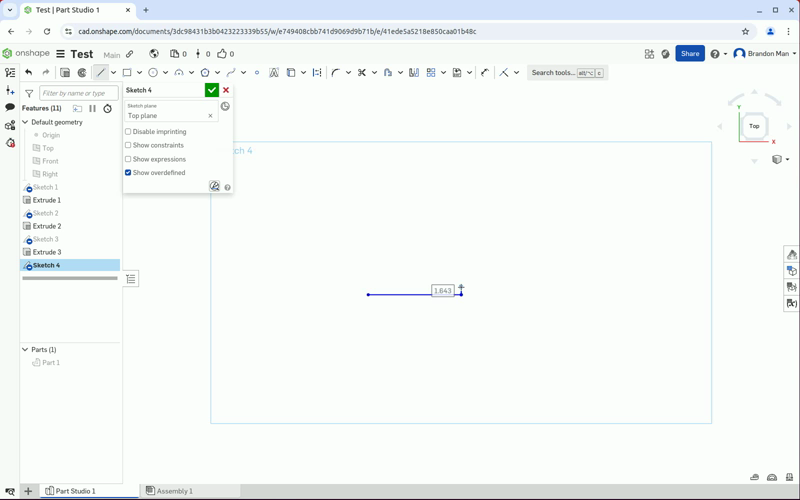
mouse_move(368, 286)
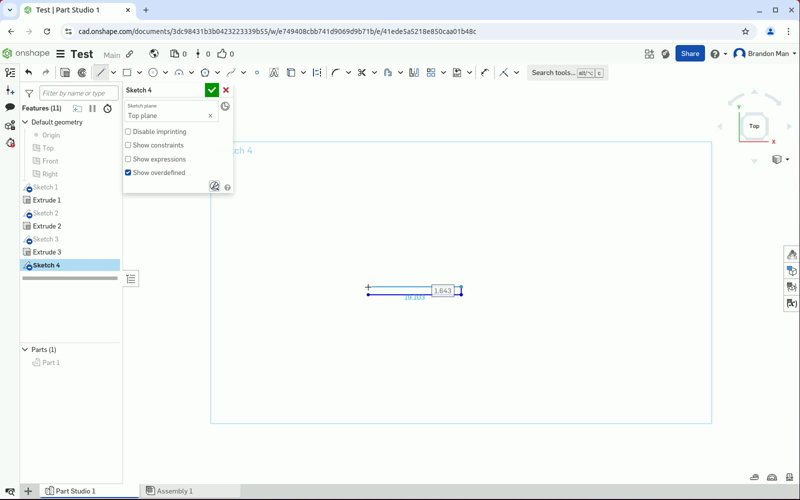
click(368, 286)
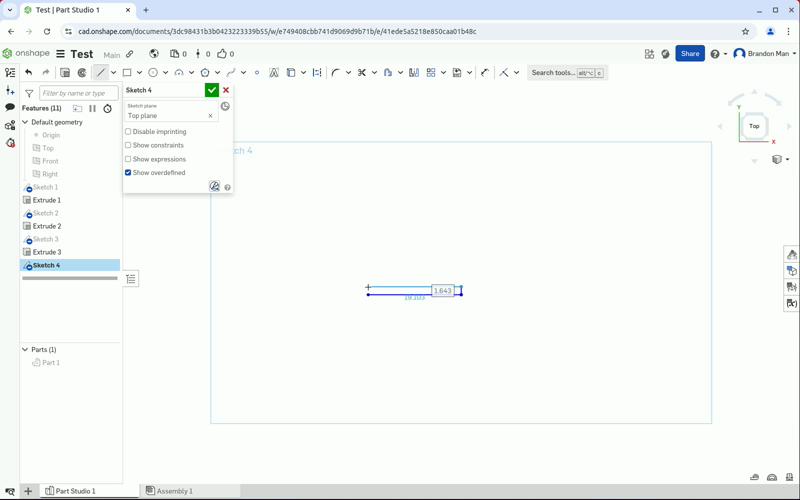
key_up(shift)
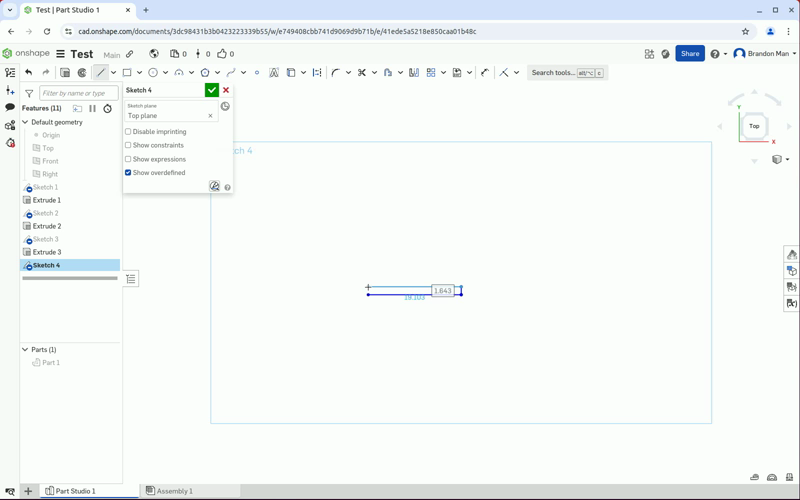
mouse_move(398, 286)
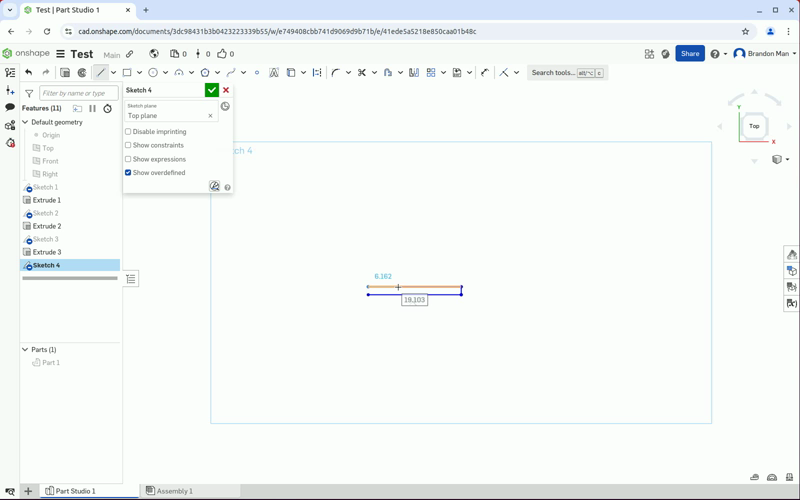
key_down(shift)
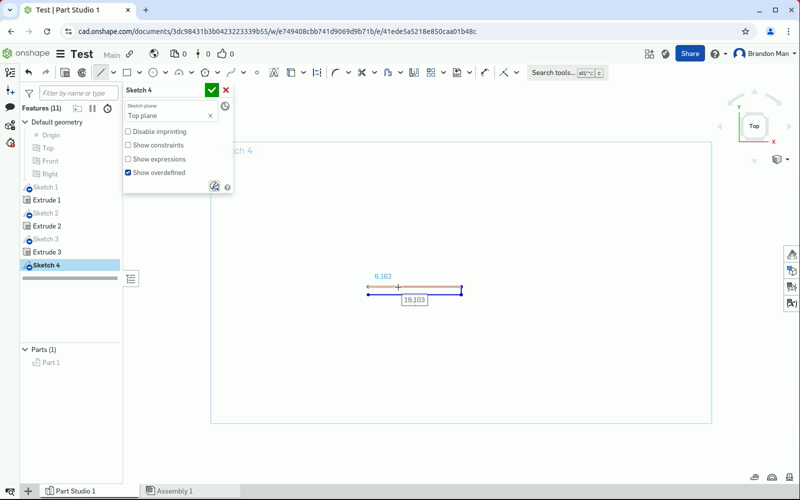
mouse_move(368, 294)
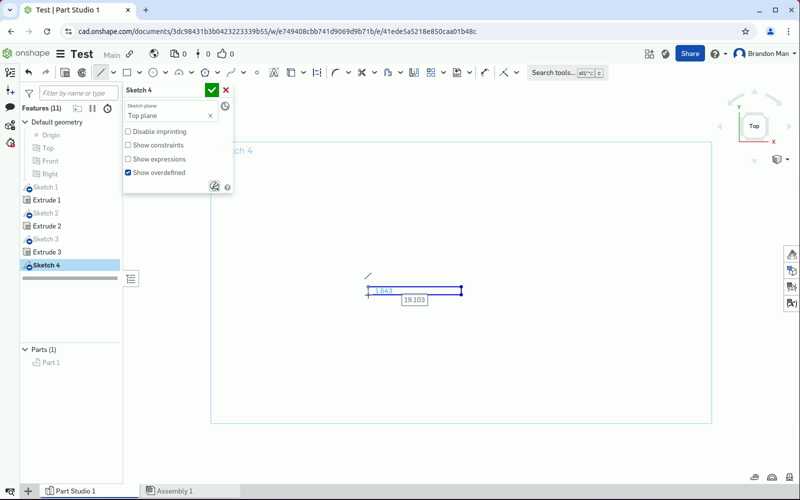
key_up(shift)
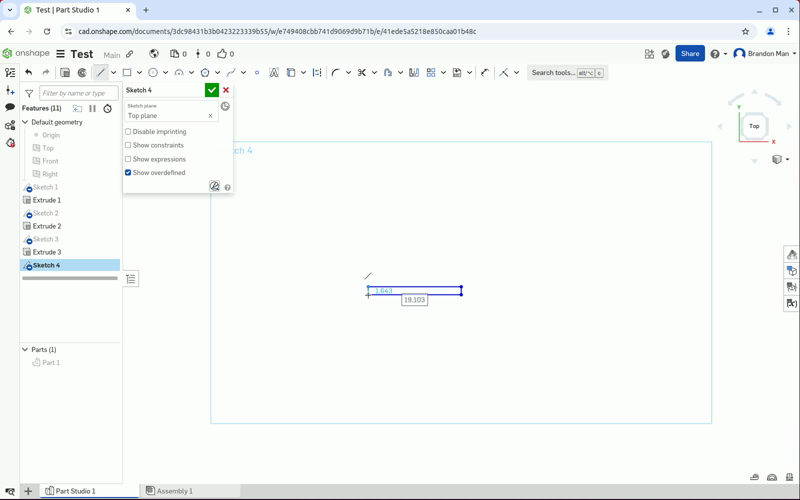
click(368, 294)
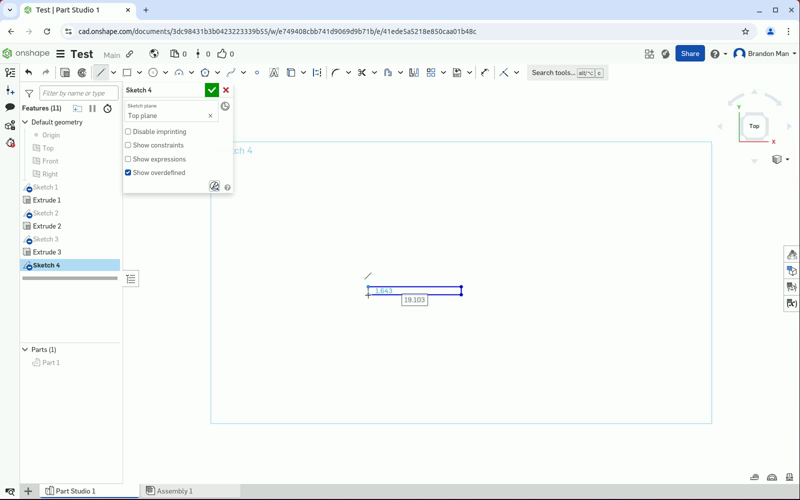
key(esc)
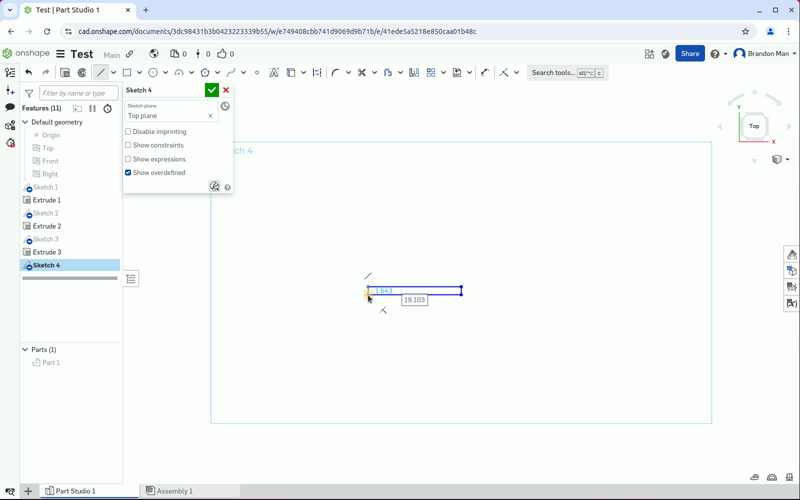
mouse_move(442, 290)
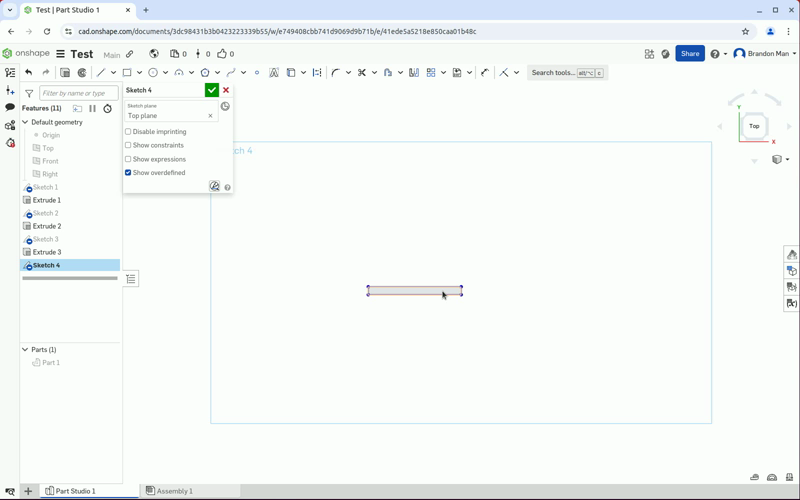
scroll(6)
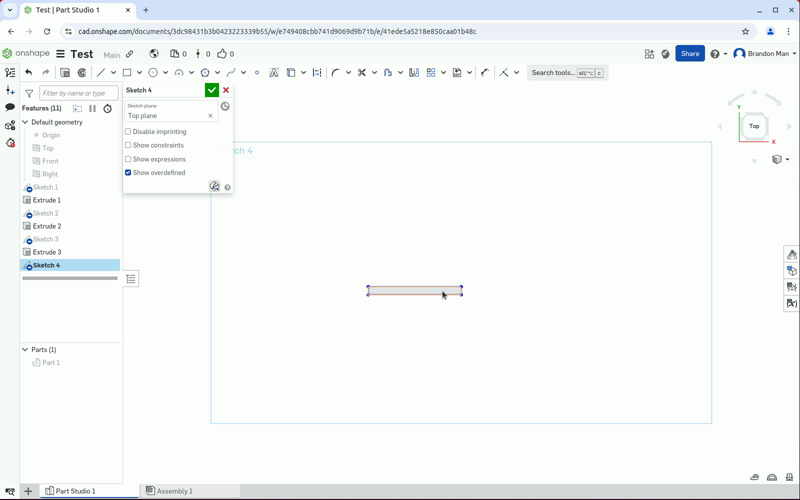
scroll(6)
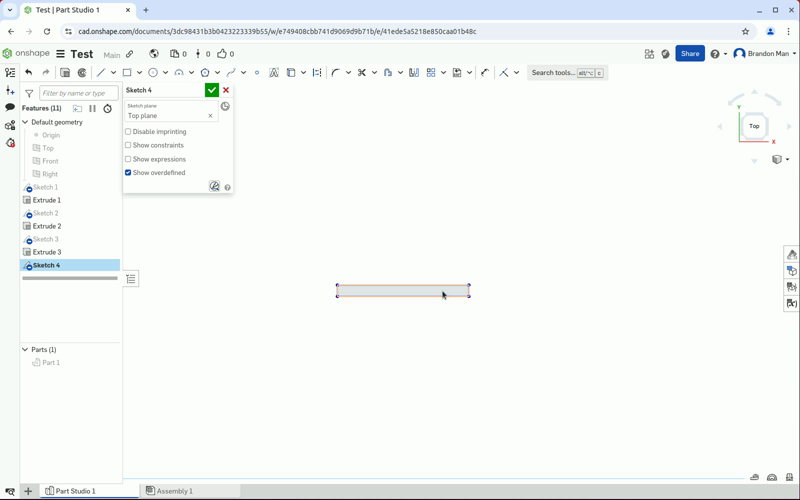
scroll(6)
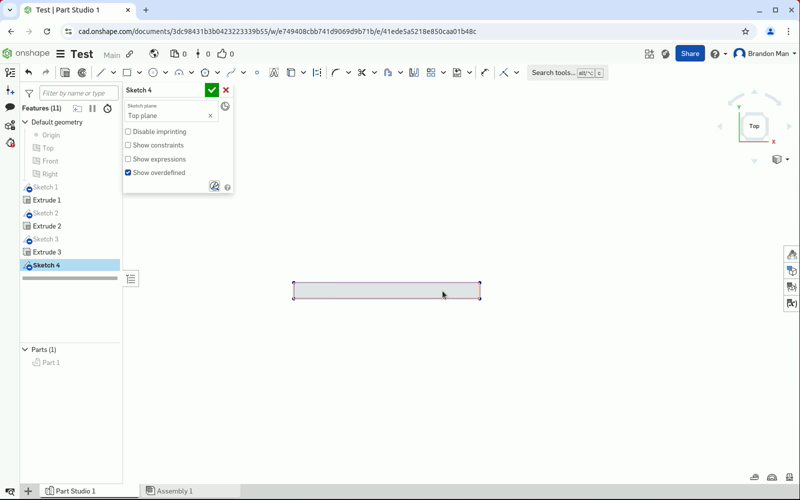
scroll(6)
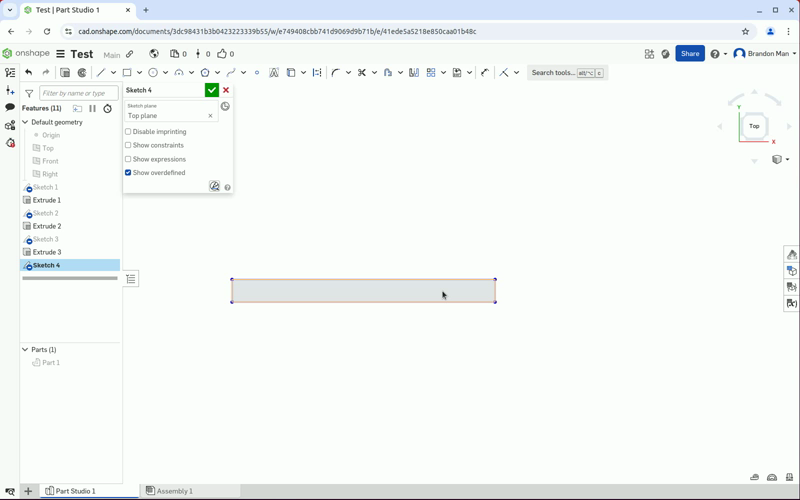
scroll(6)
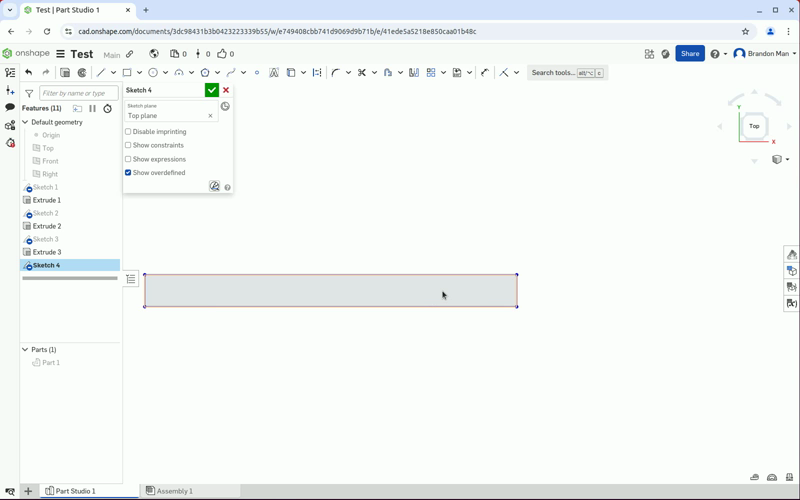
scroll(6)
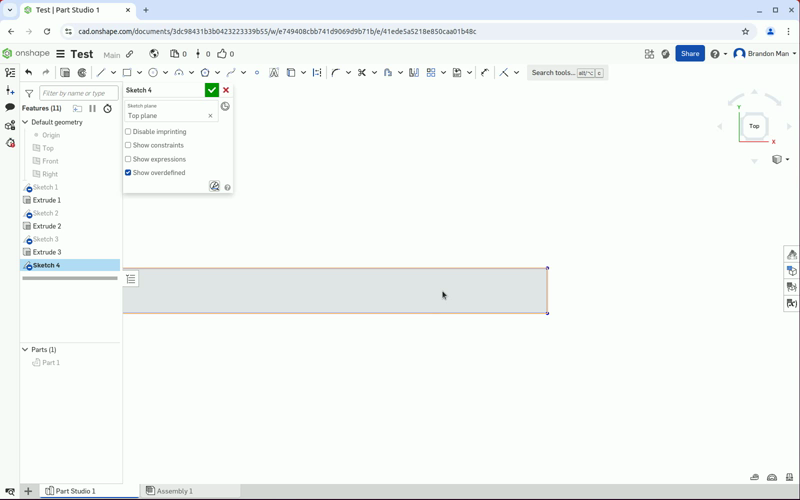
scroll(6)
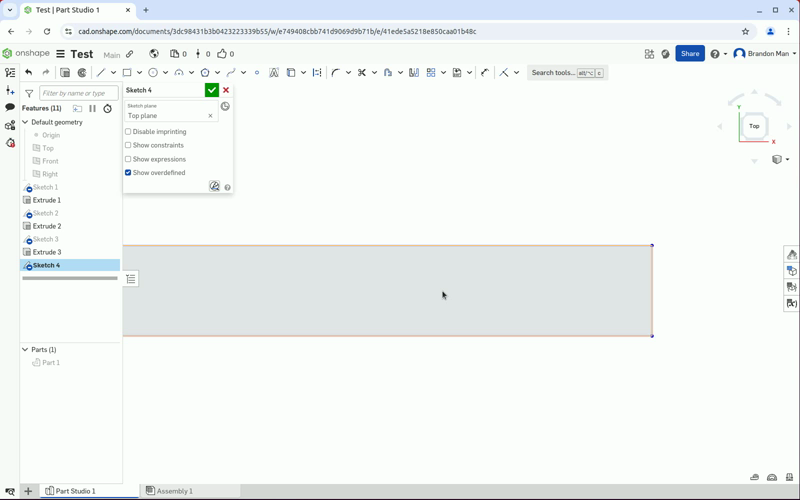
click(442, 290)
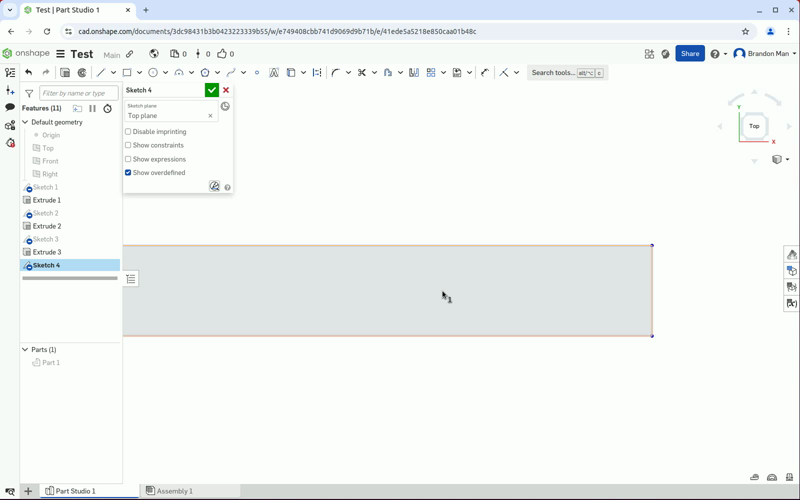
scroll(-6)
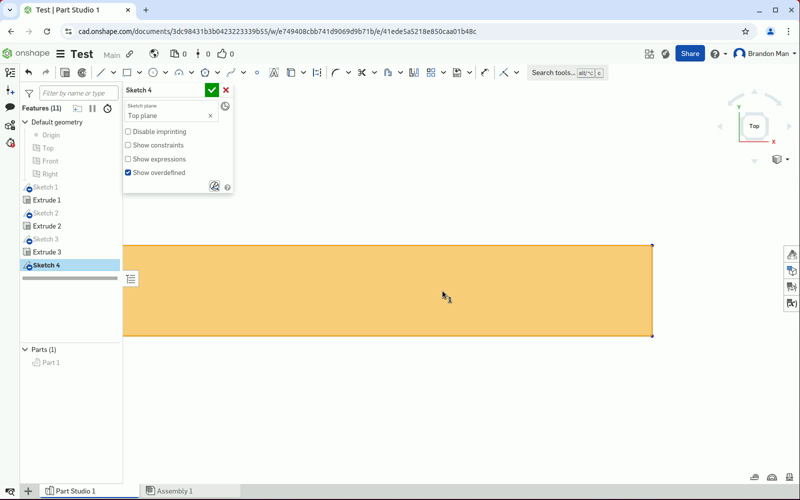
scroll(-6)
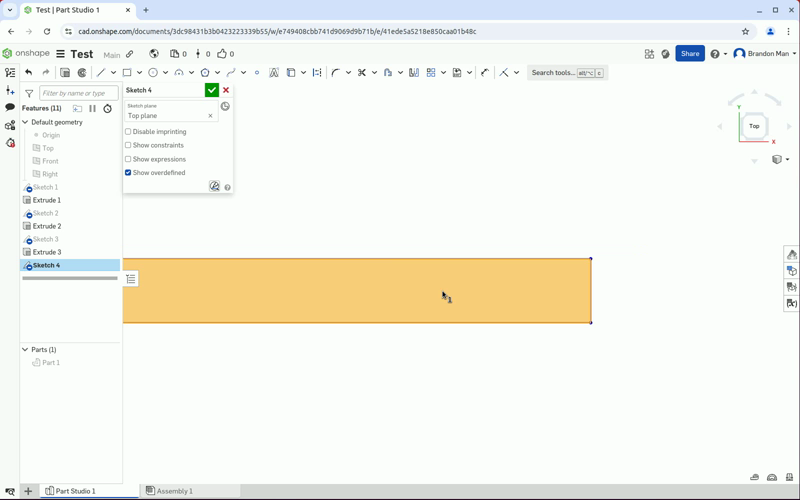
scroll(-6)
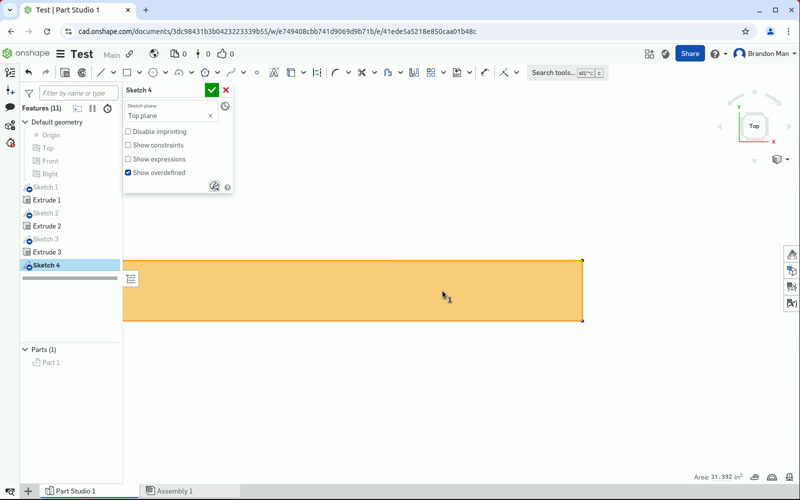
scroll(-6)
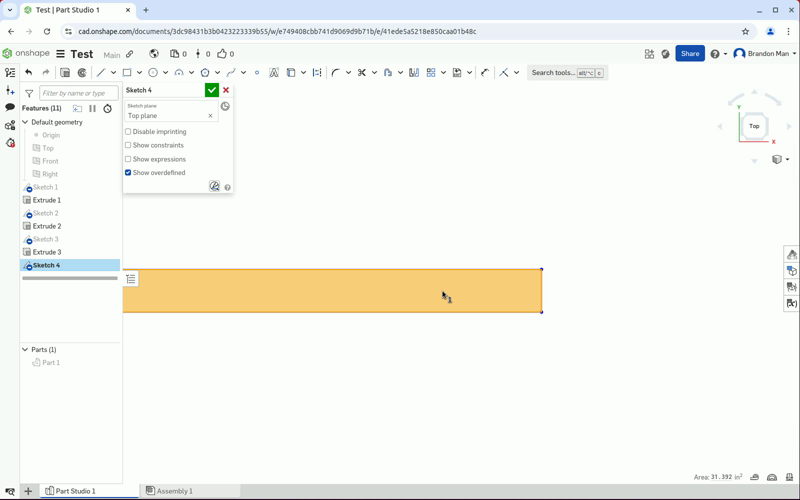
scroll(-6)
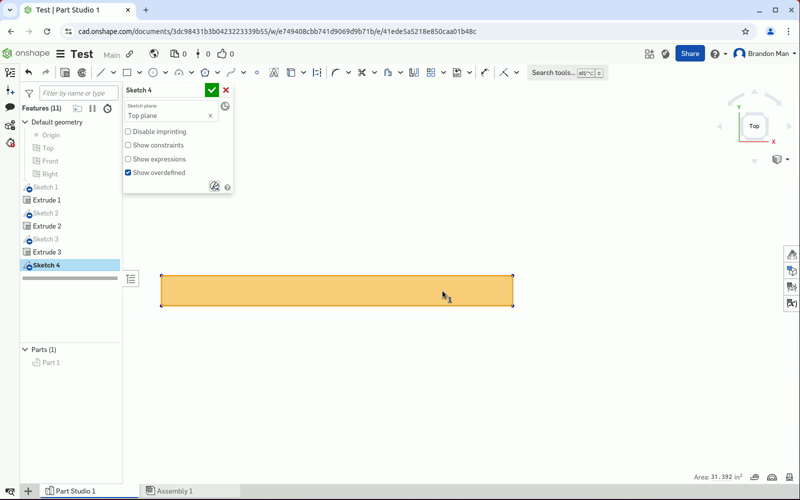
scroll(-6)
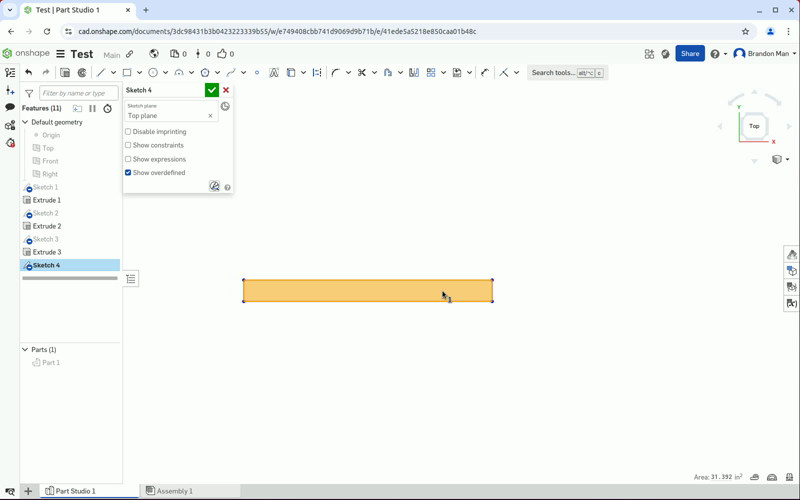
scroll(-6)
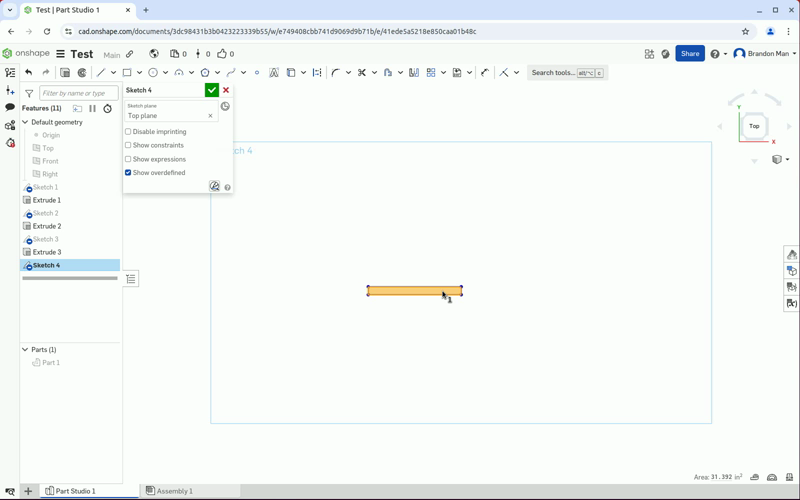
mouse_move(73, 352)
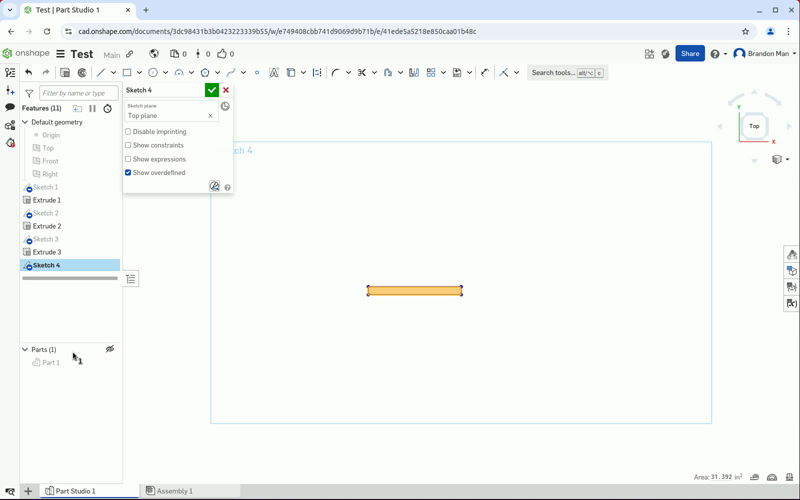
key(shift+y)
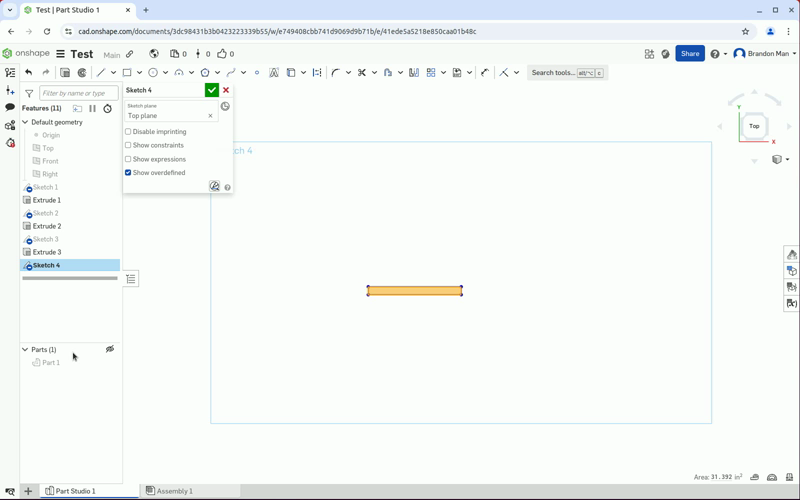
key(shift+e)
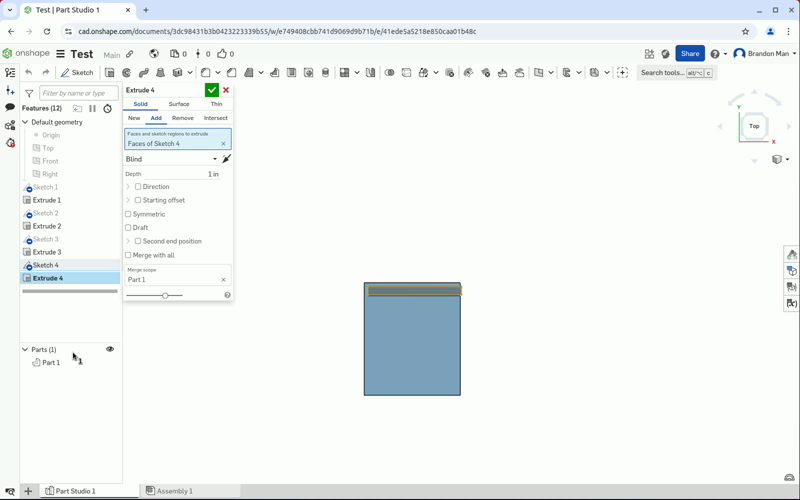
mouse_move(143, 106)
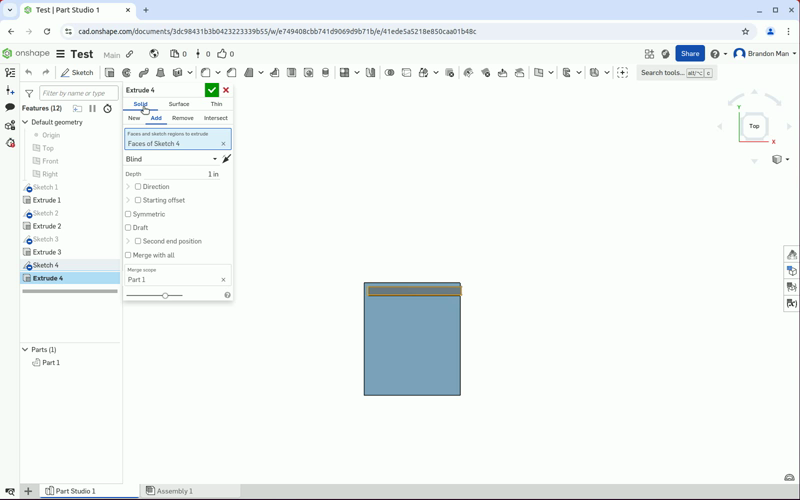
click(143, 106)
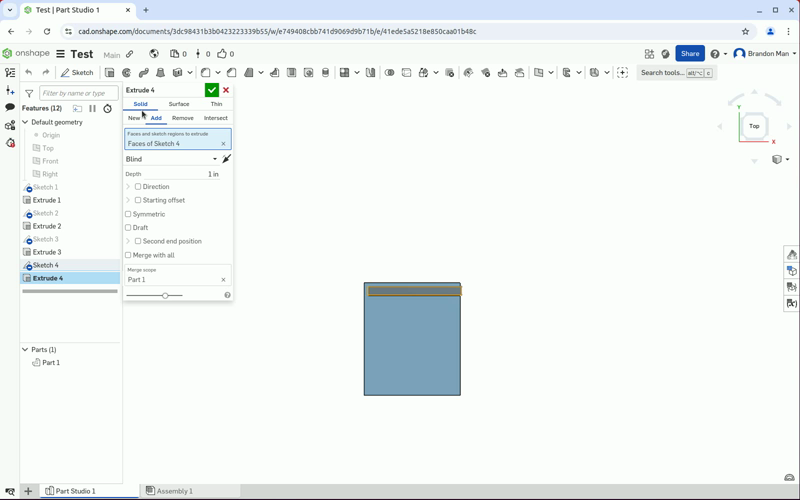
mouse_move(137, 120)
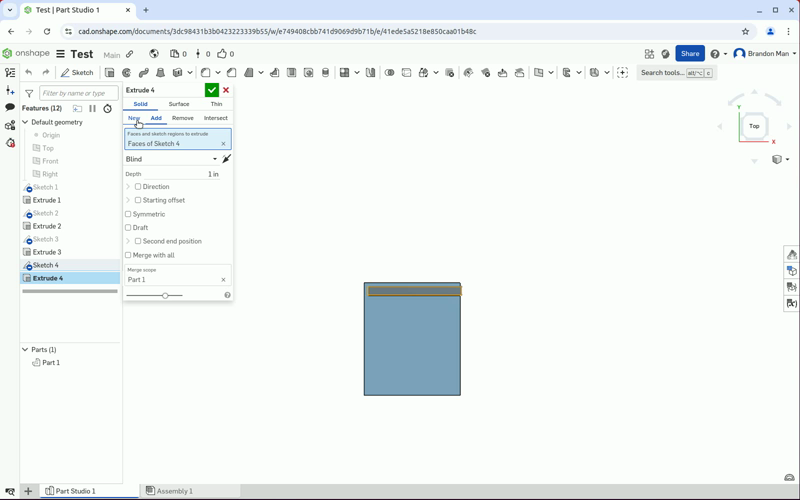
click(137, 120)
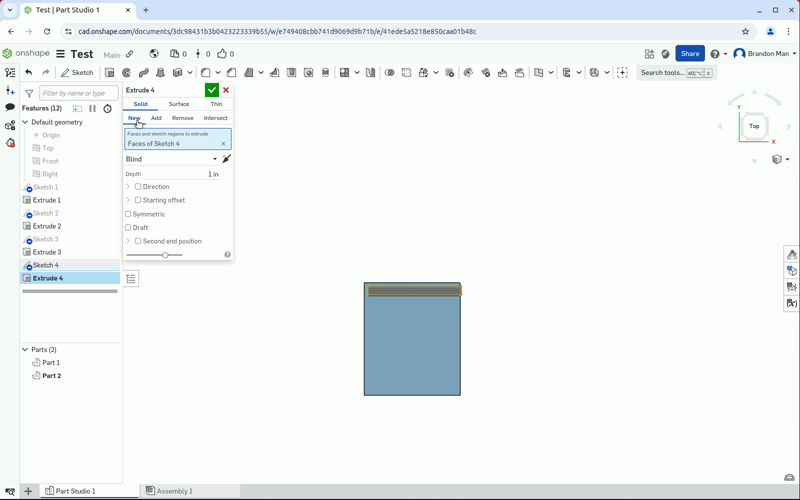
key(tab, 4)
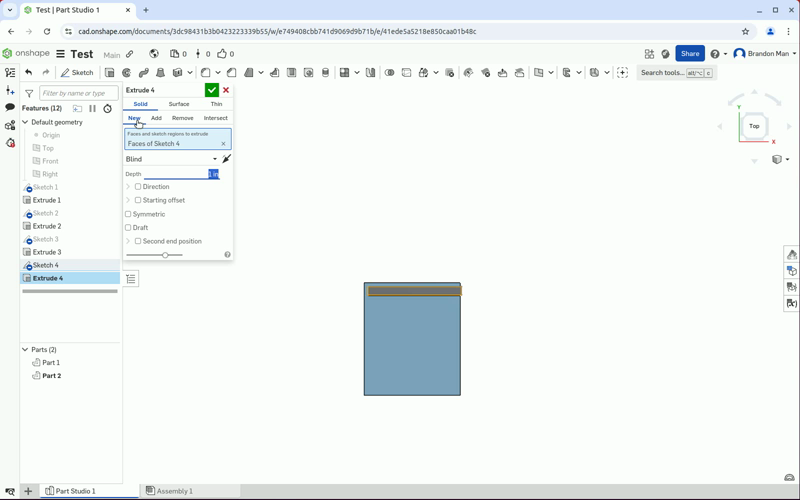
text(5.777)
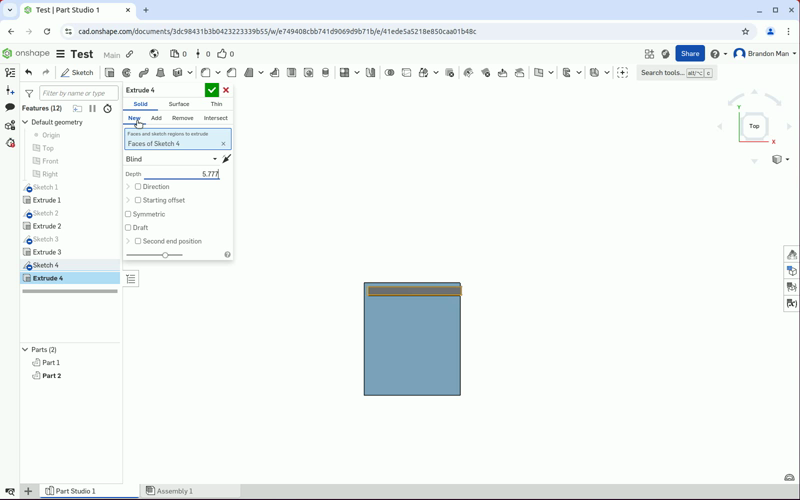
key(enter)
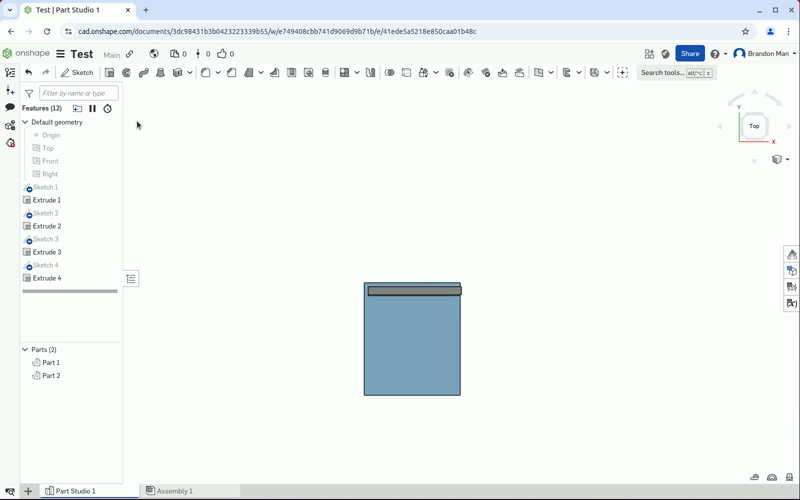
key(shift+h)
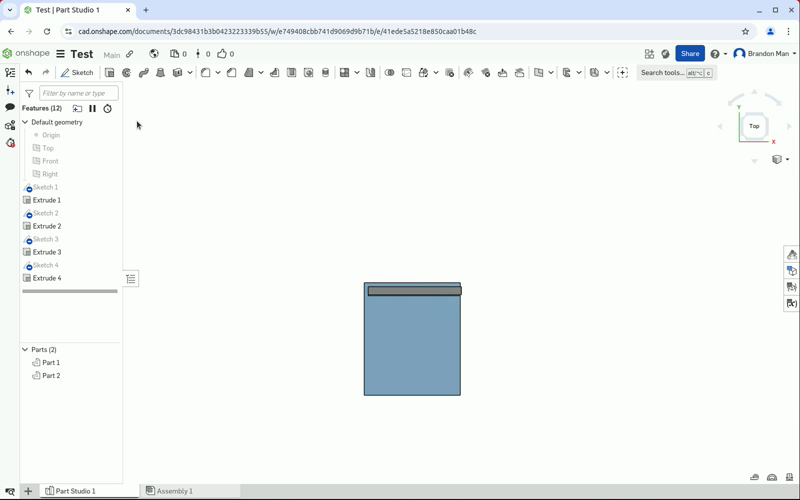
key(shift+h)
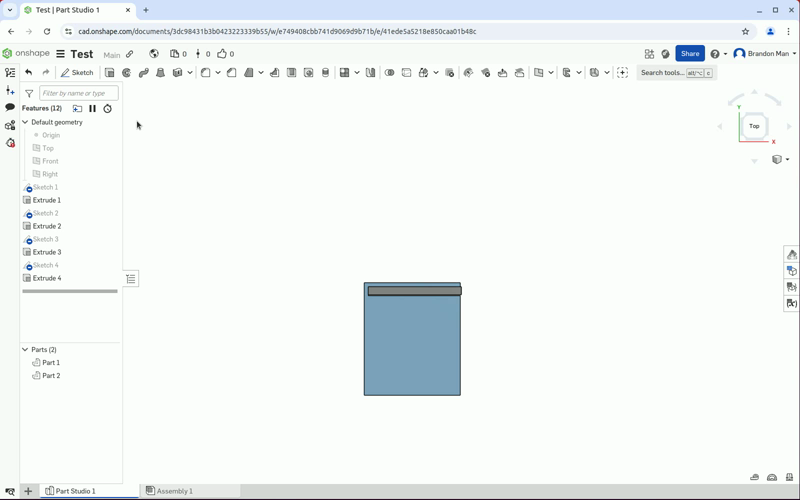
mouse_move(73, 189)
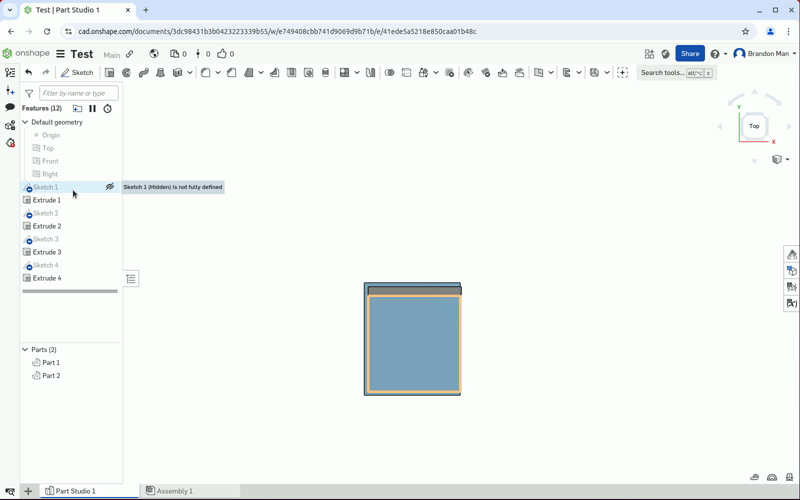
click(73, 189)
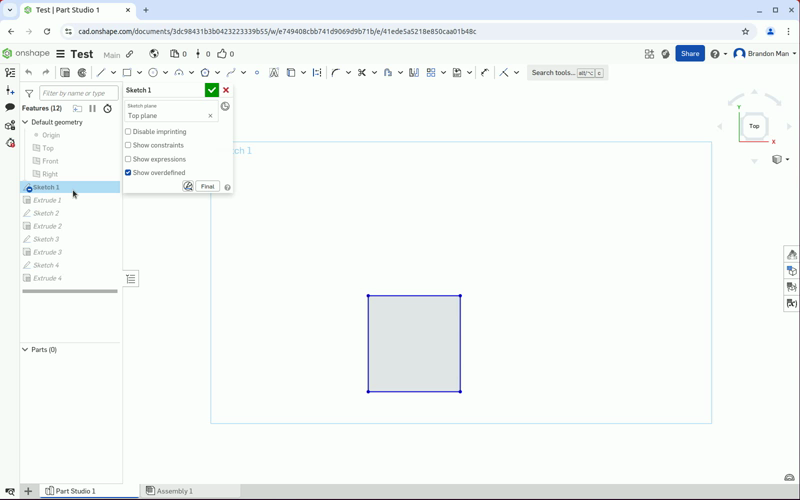
mouse_move(229, 92)
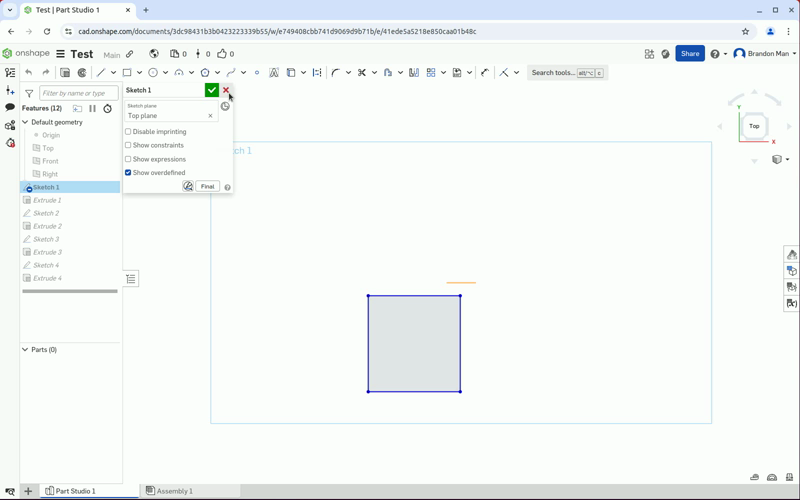
click(229, 92)
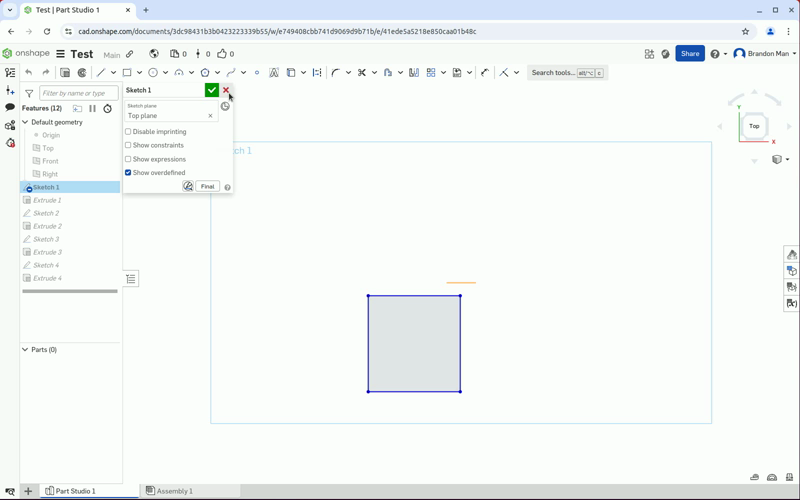
key(shift+s)
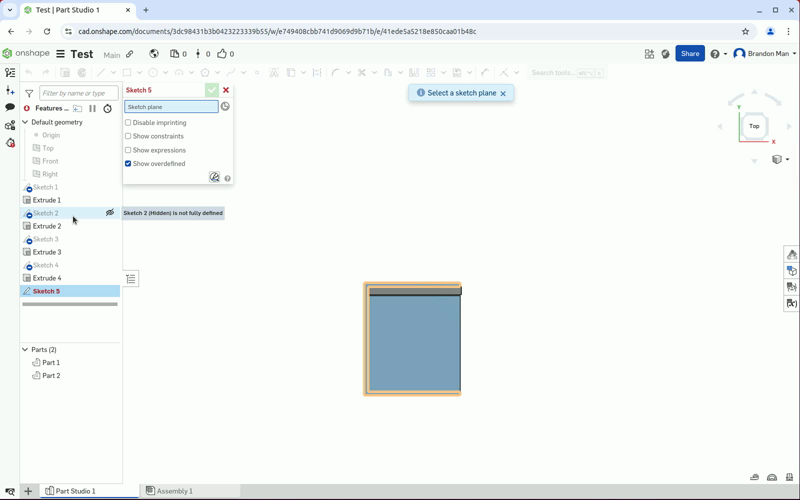
scroll(3)
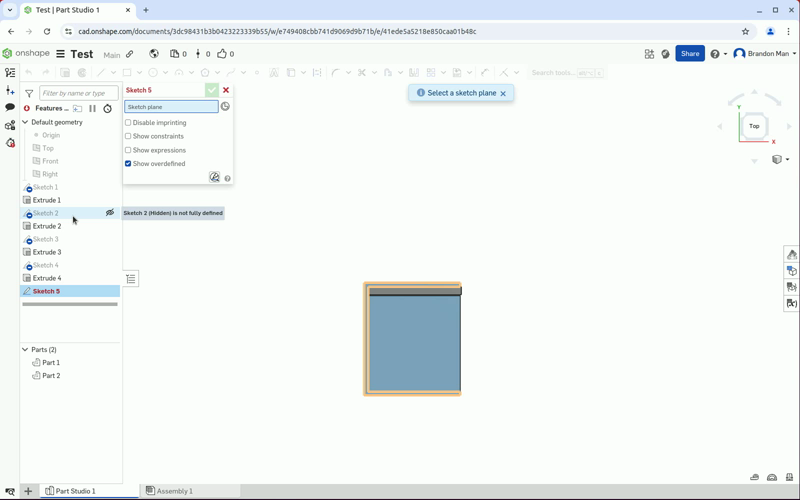
mouse_move(73, 150)
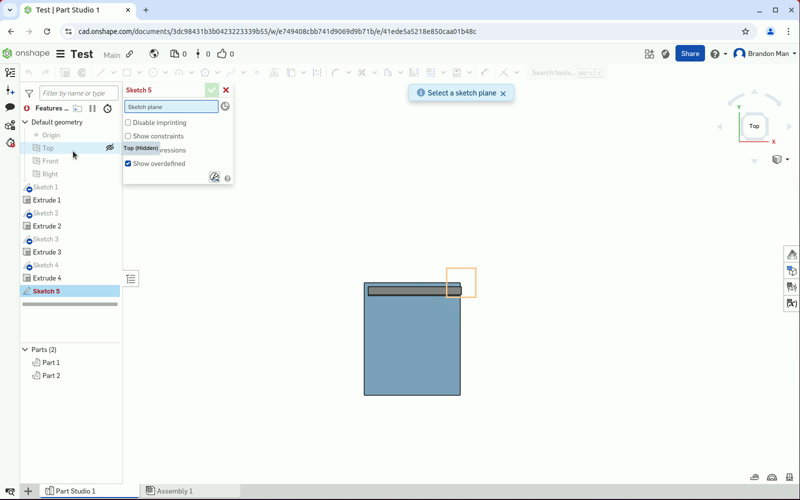
click(73, 150)
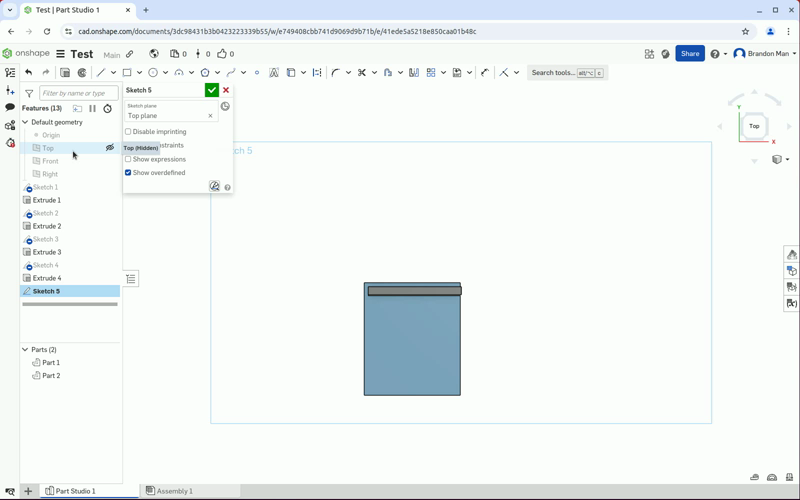
mouse_move(73, 352)
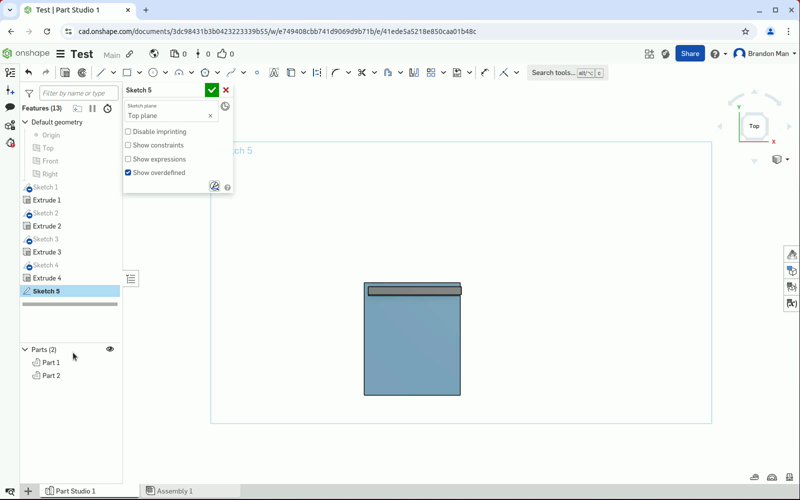
key(y)
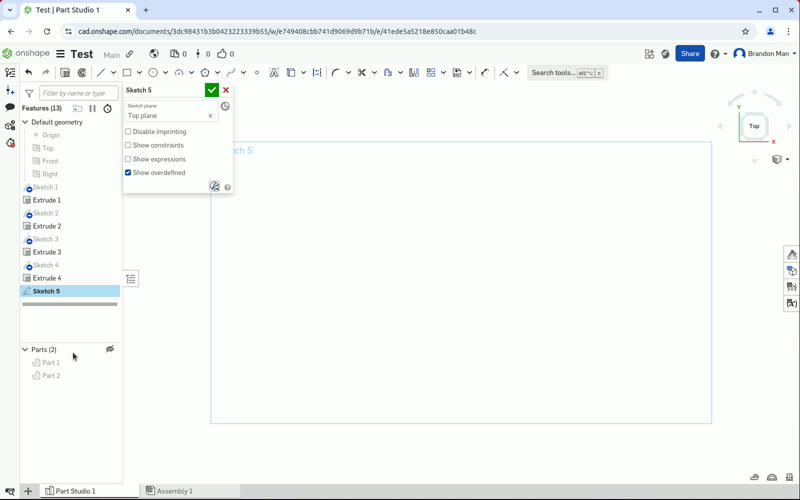
key(l)
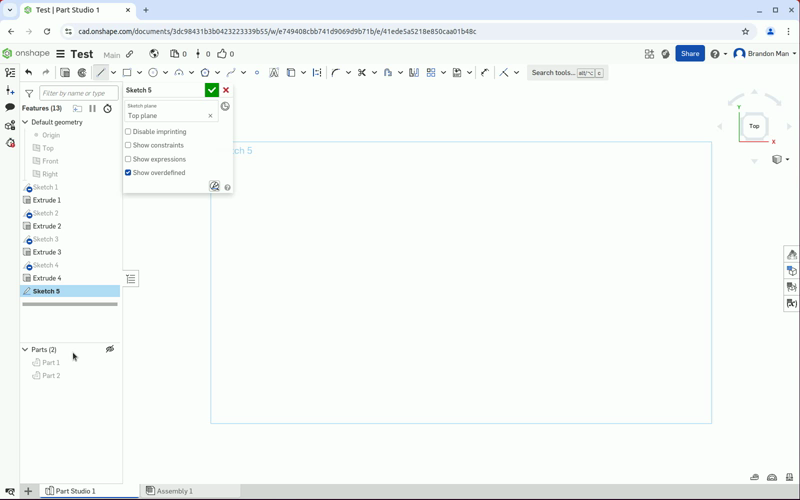
key_down(shift)
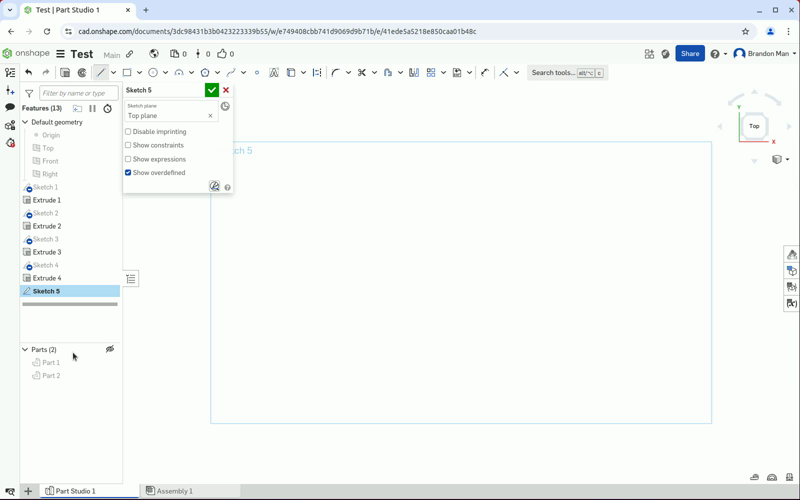
mouse_move(364, 395)
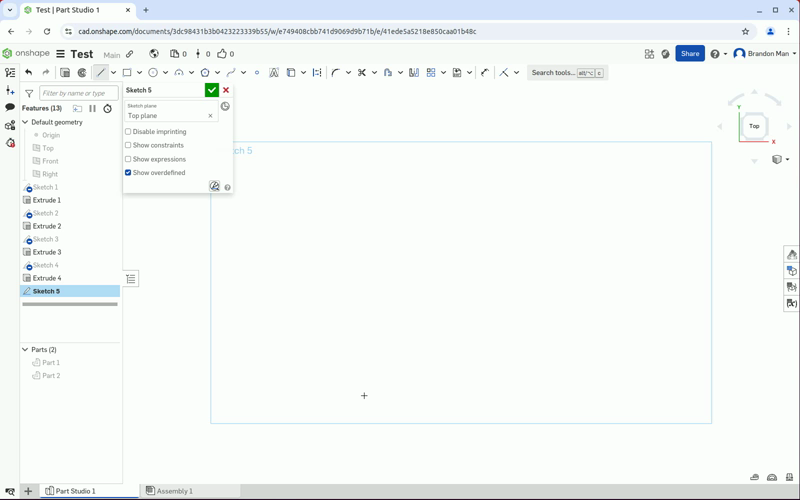
click(364, 395)
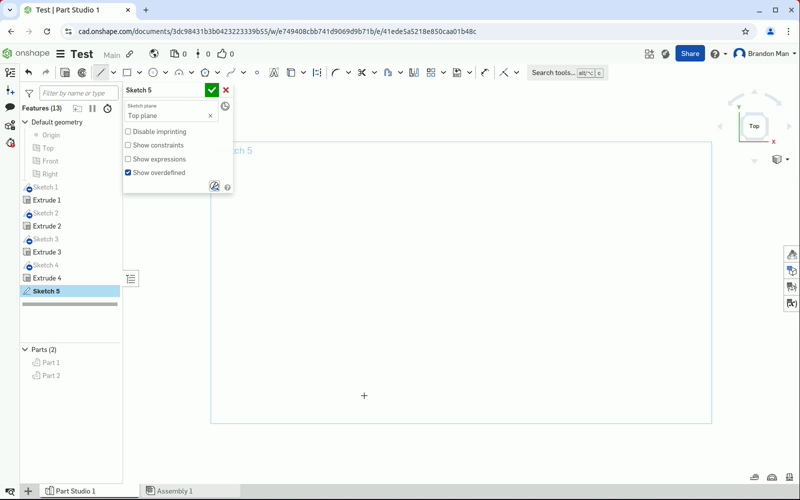
key_up(shift)
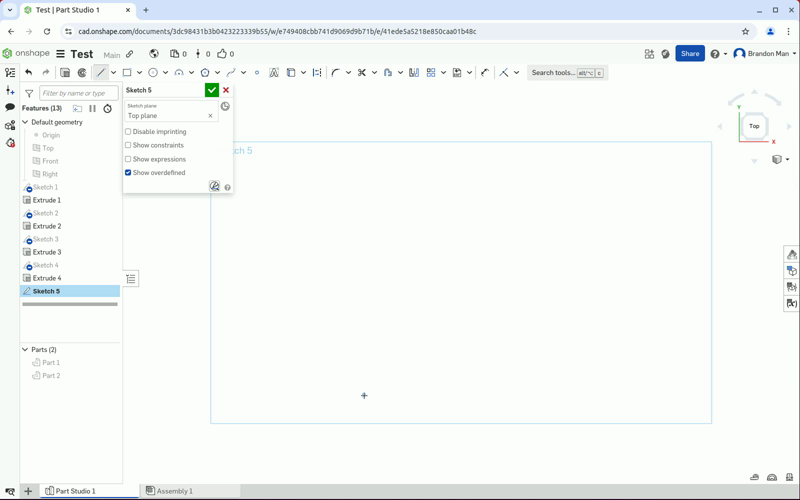
key_down(shift)
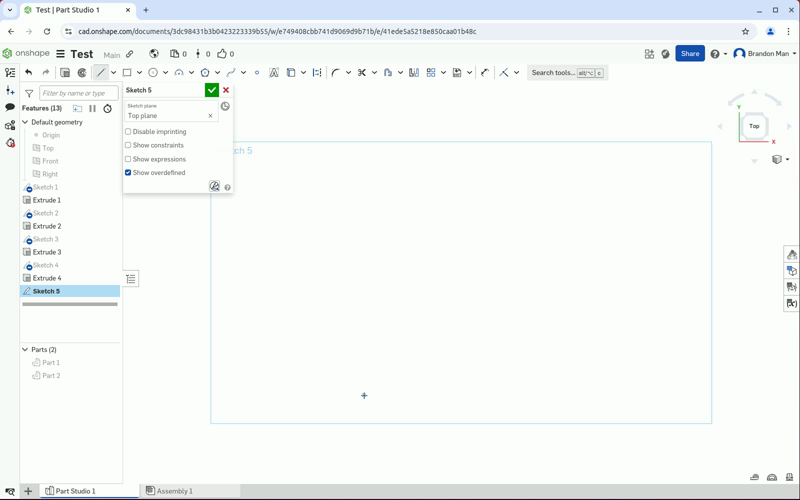
mouse_move(394, 395)
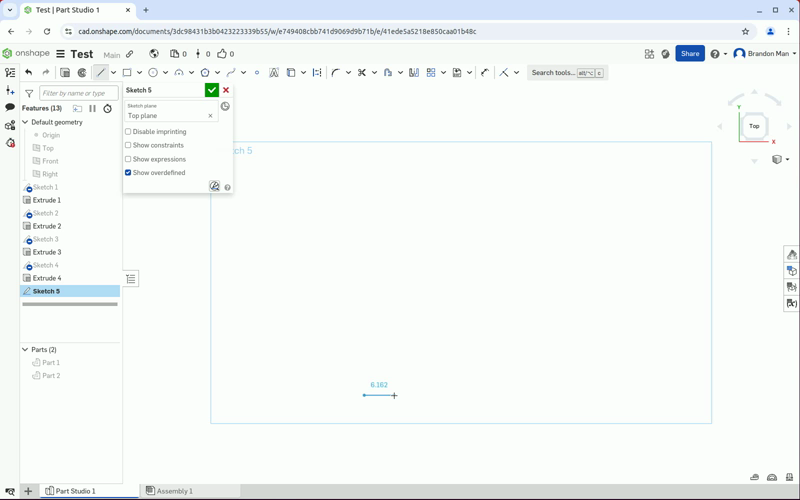
mouse_move(368, 395)
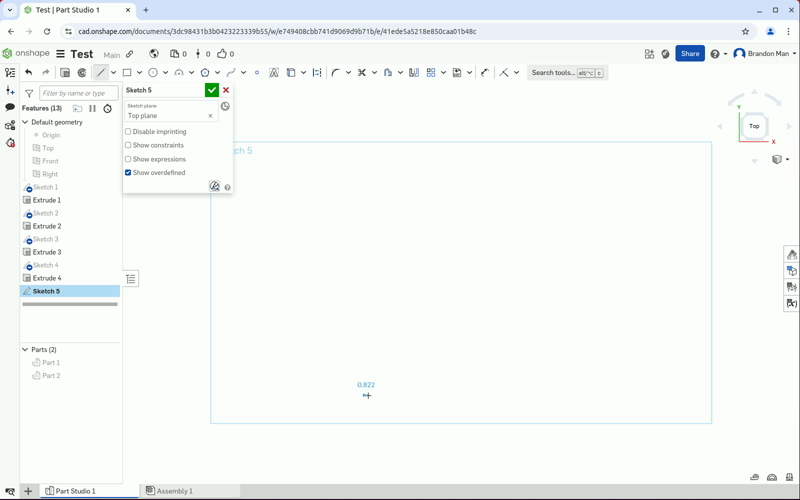
scroll(6)
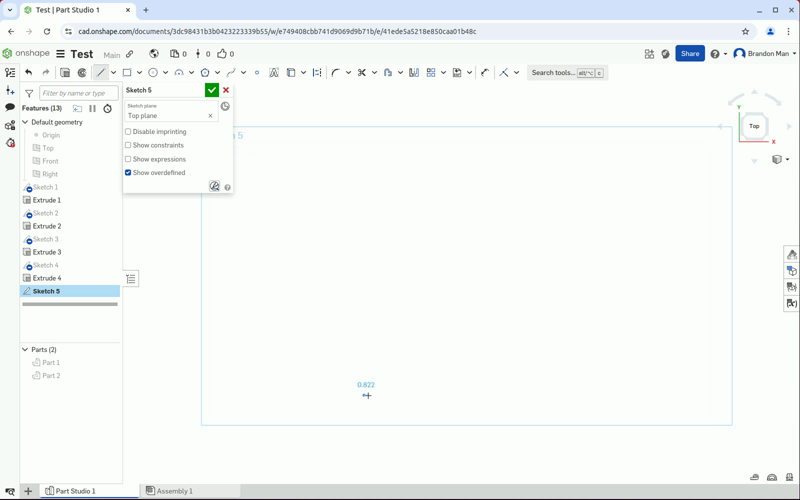
scroll(6)
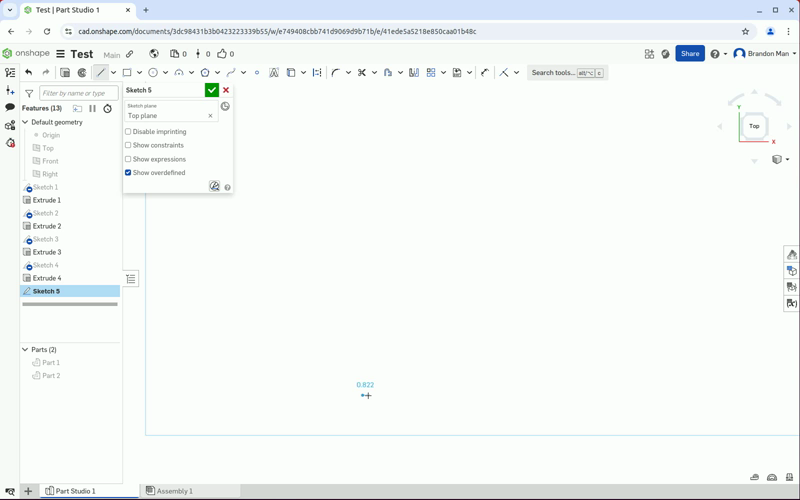
scroll(6)
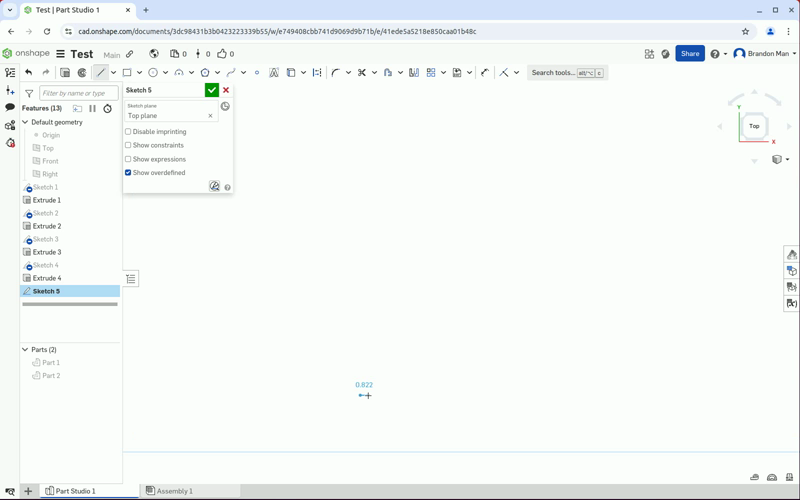
scroll(6)
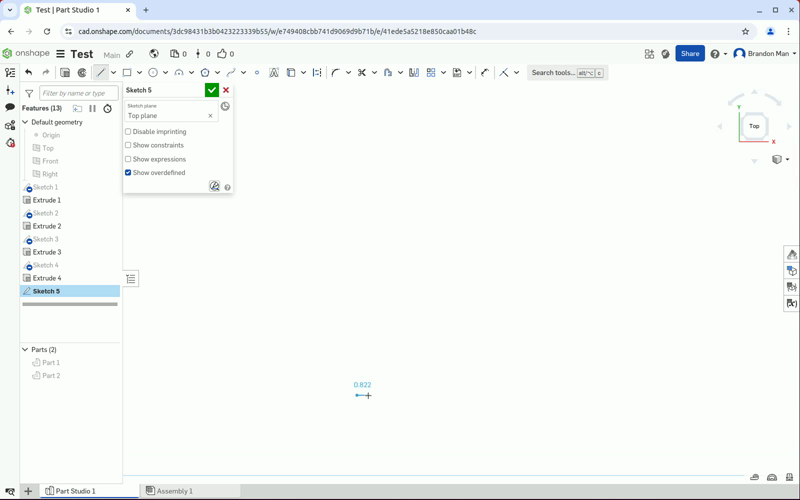
scroll(6)
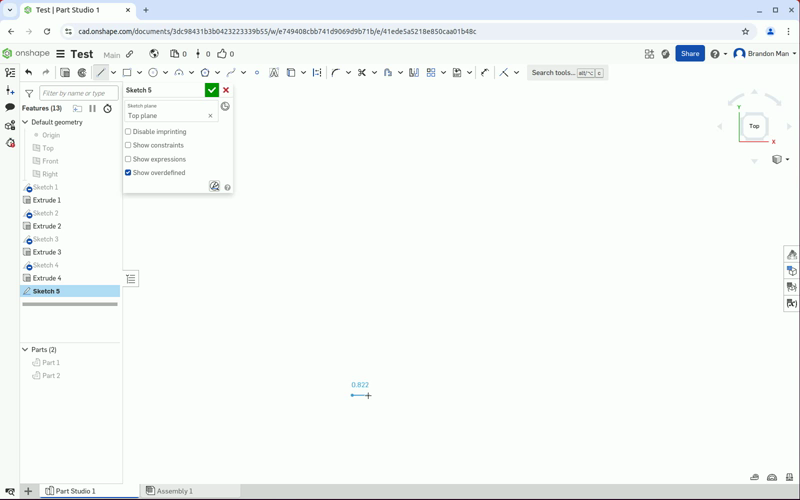
scroll(6)
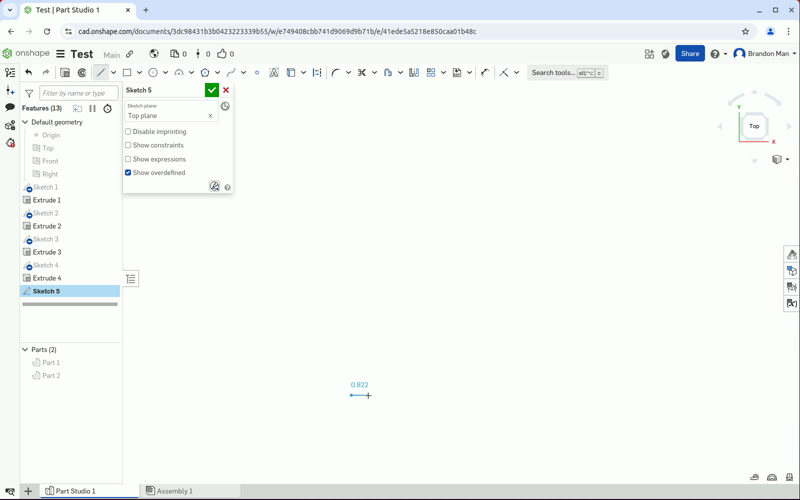
scroll(6)
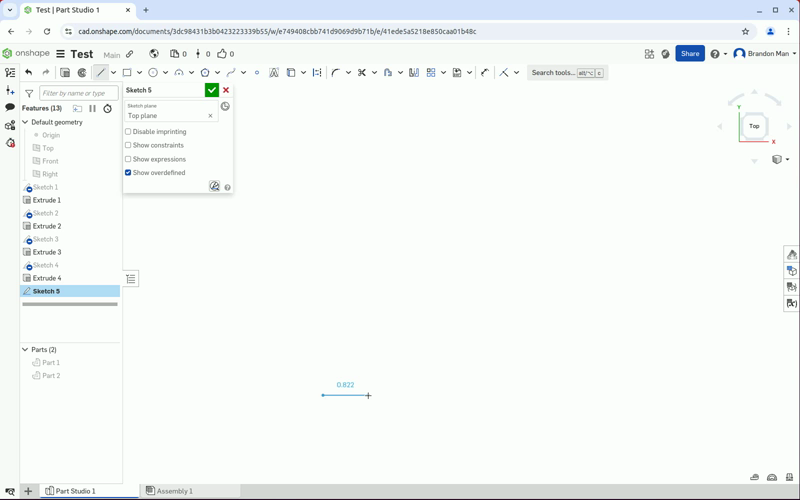
click(368, 395)
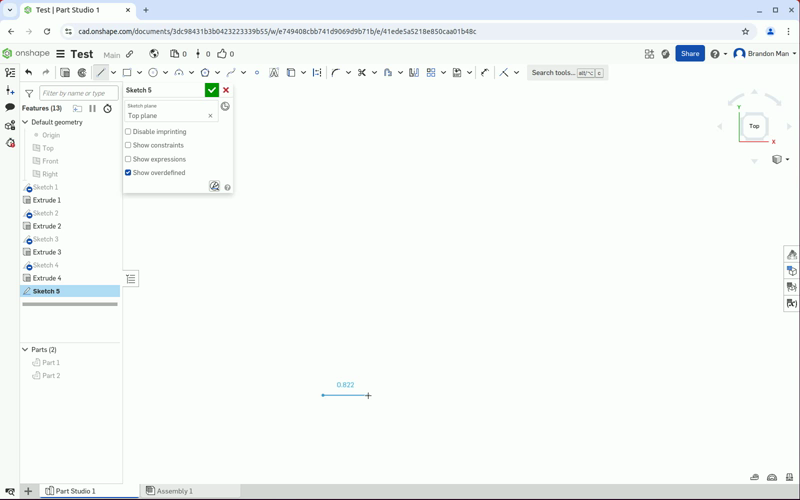
scroll(-6)
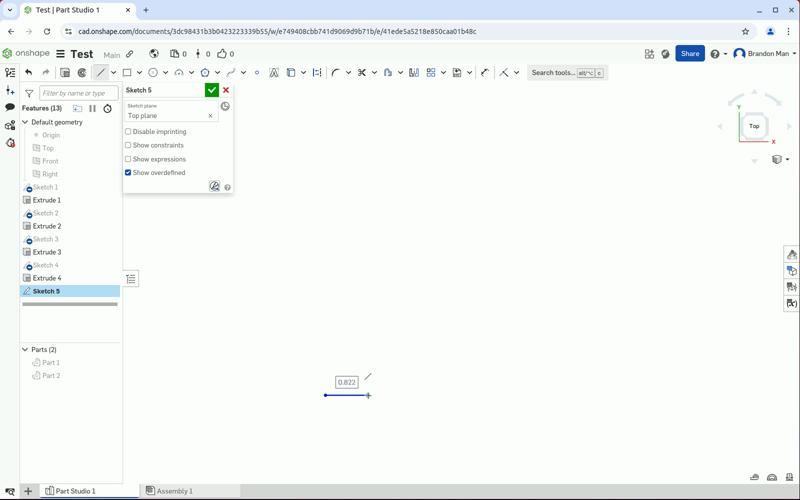
scroll(-6)
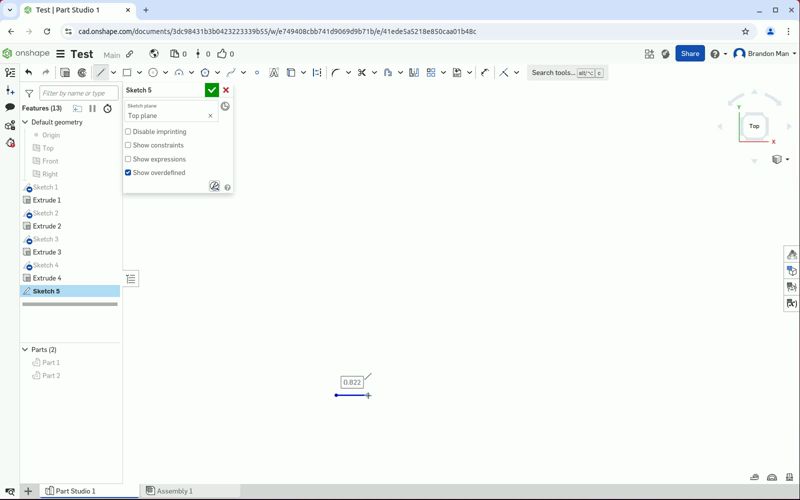
scroll(-6)
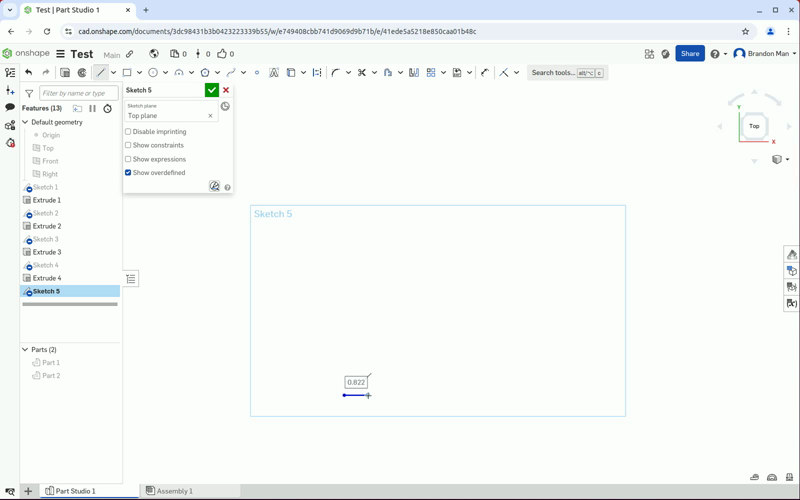
scroll(-6)
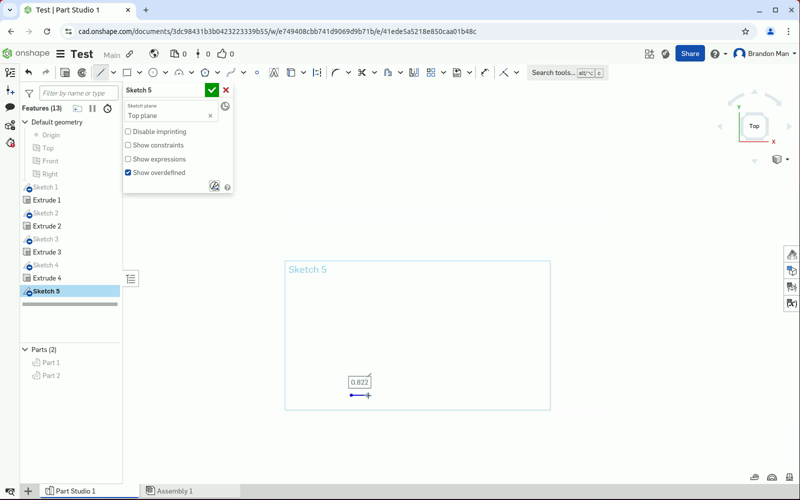
scroll(-6)
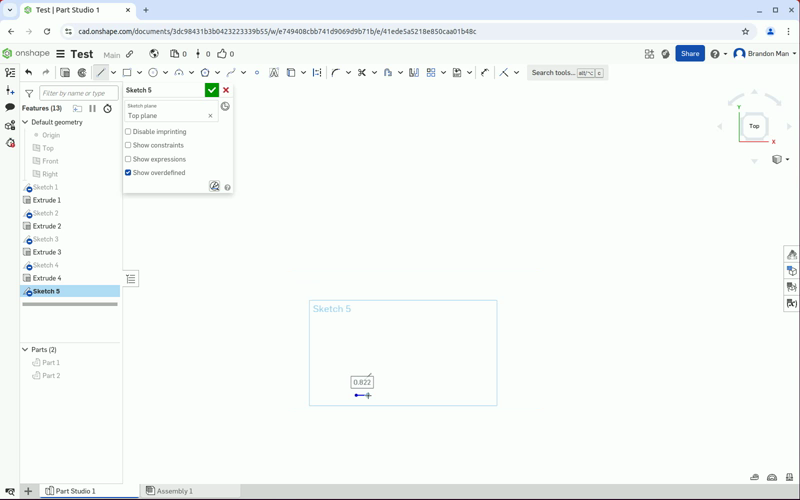
scroll(-6)
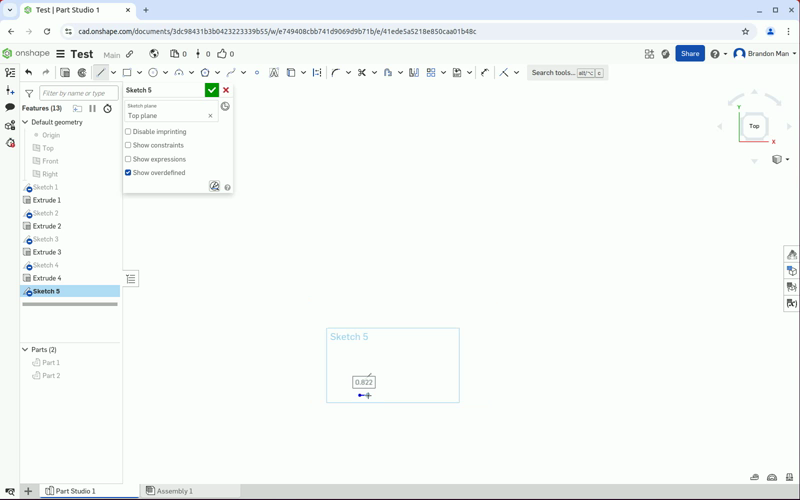
scroll(-6)
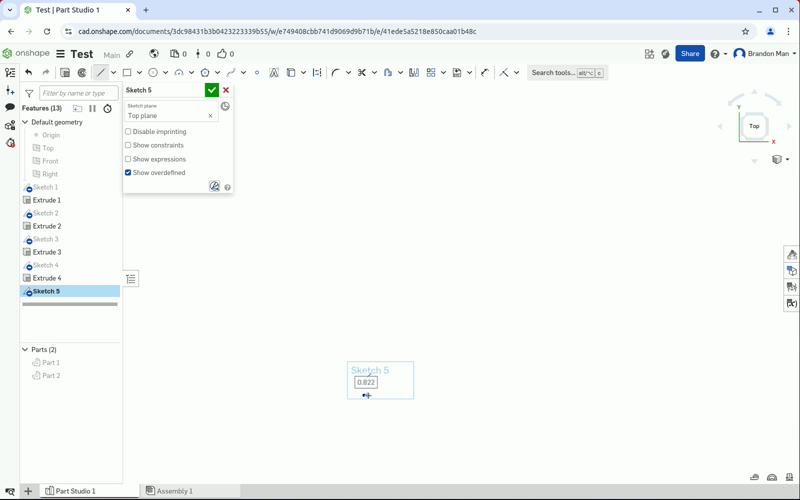
key_up(shift)
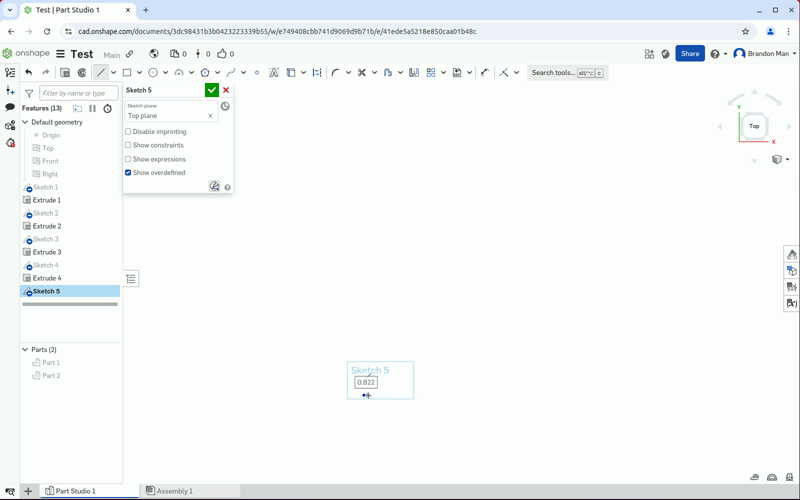
key_down(shift)
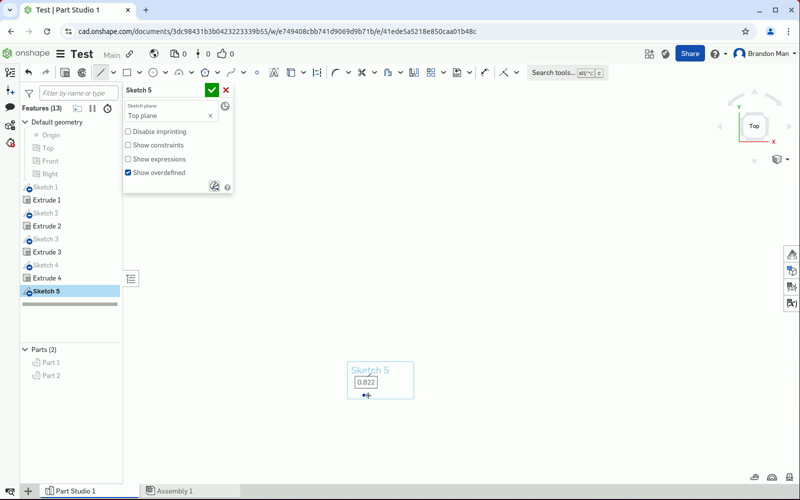
mouse_move(460, 395)
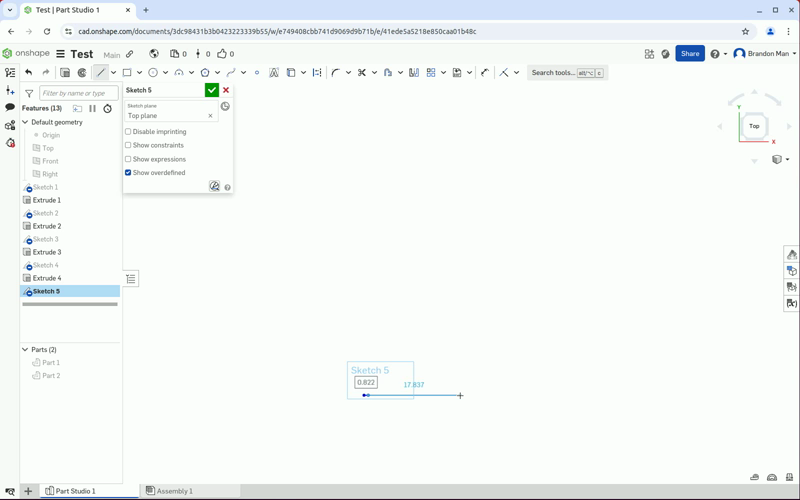
click(460, 395)
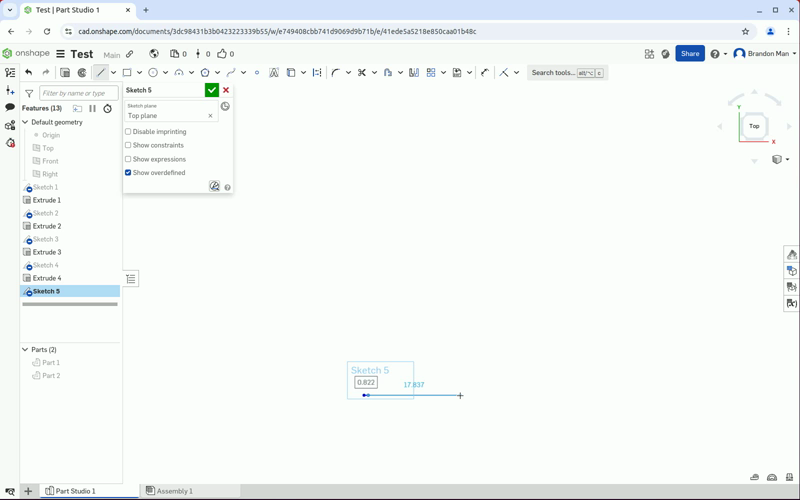
key_up(shift)
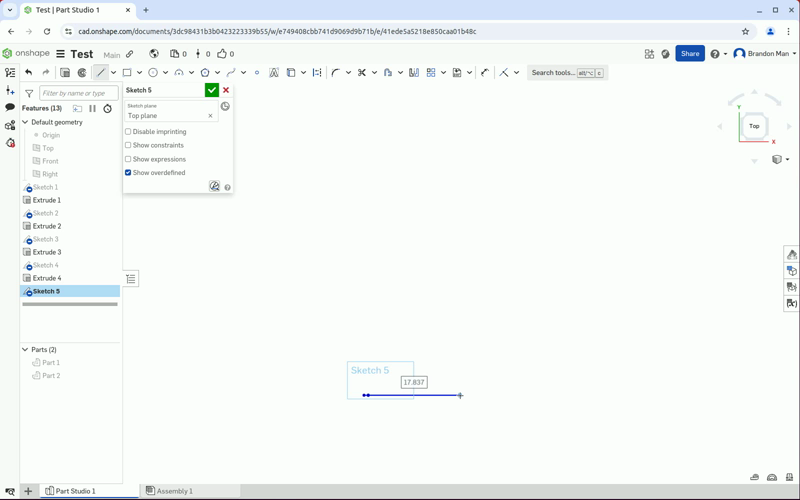
key_down(shift)
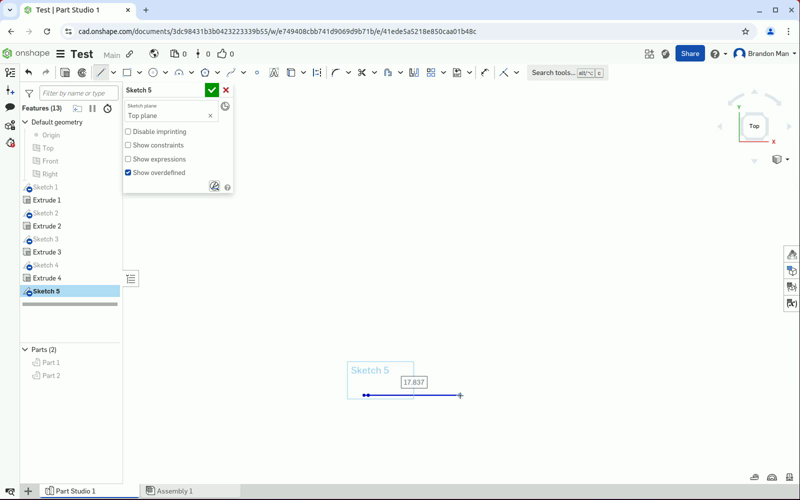
mouse_move(490, 395)
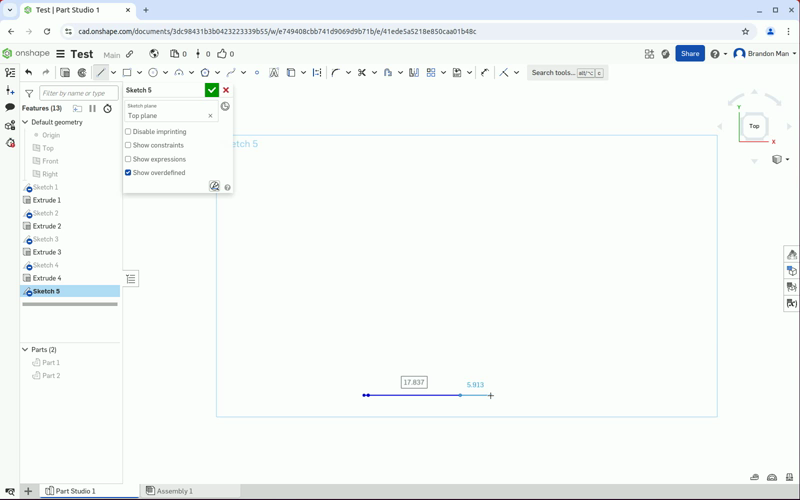
mouse_move(460, 391)
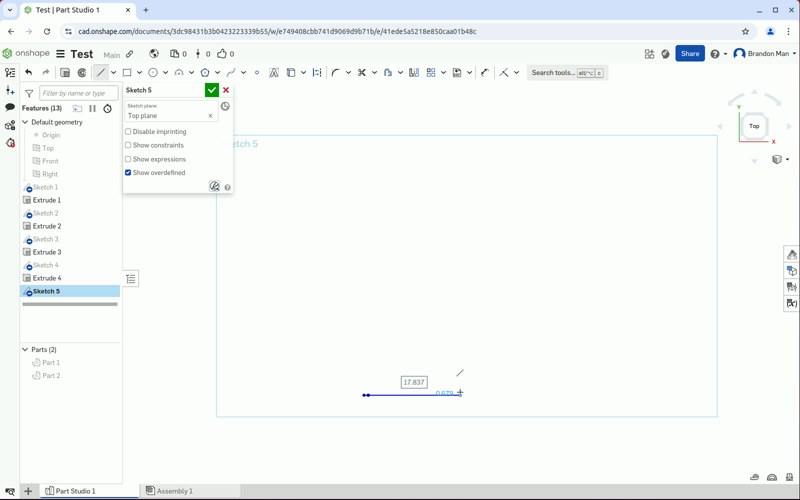
scroll(6)
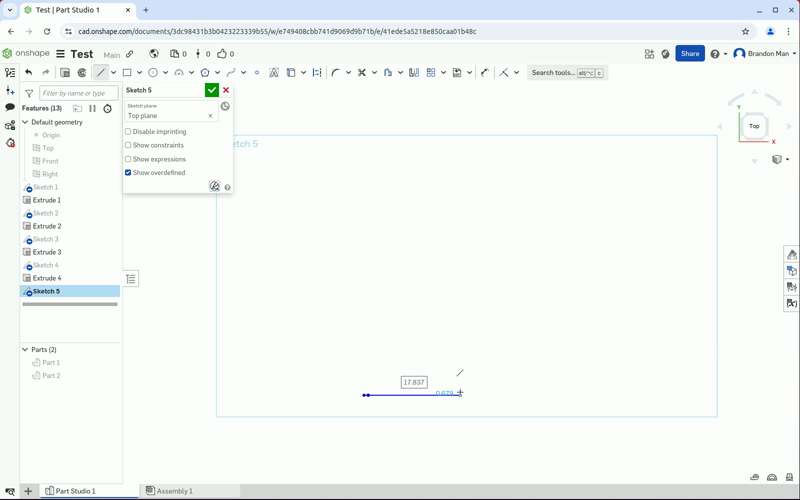
scroll(6)
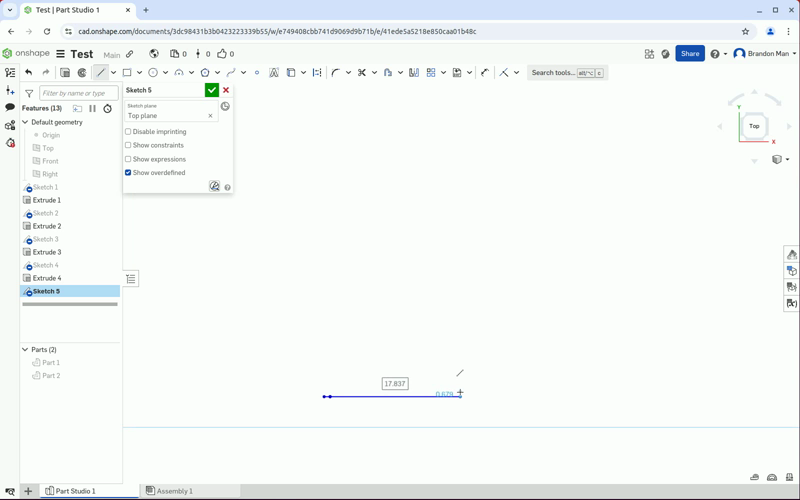
scroll(6)
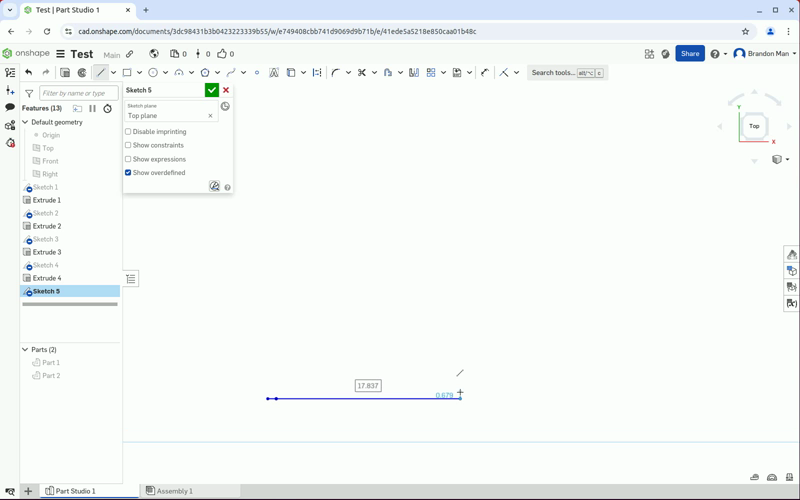
scroll(6)
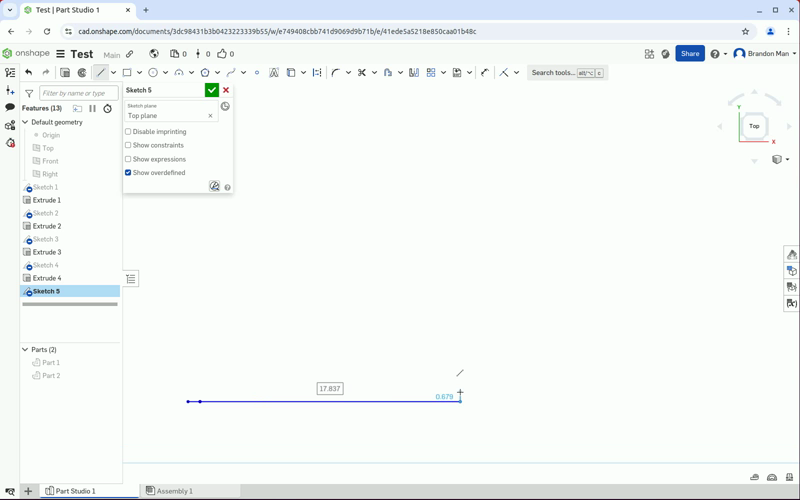
scroll(6)
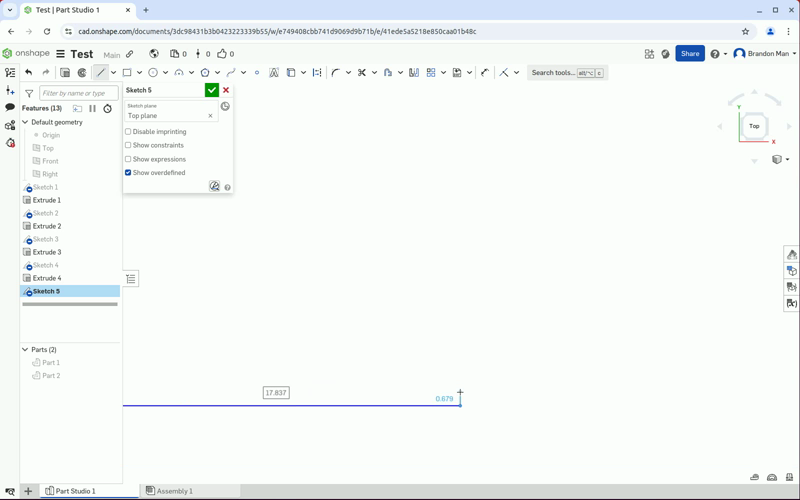
scroll(6)
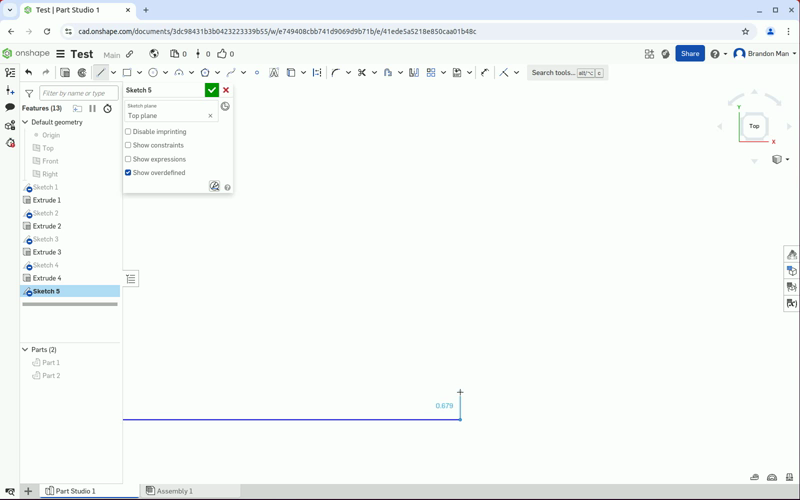
scroll(6)
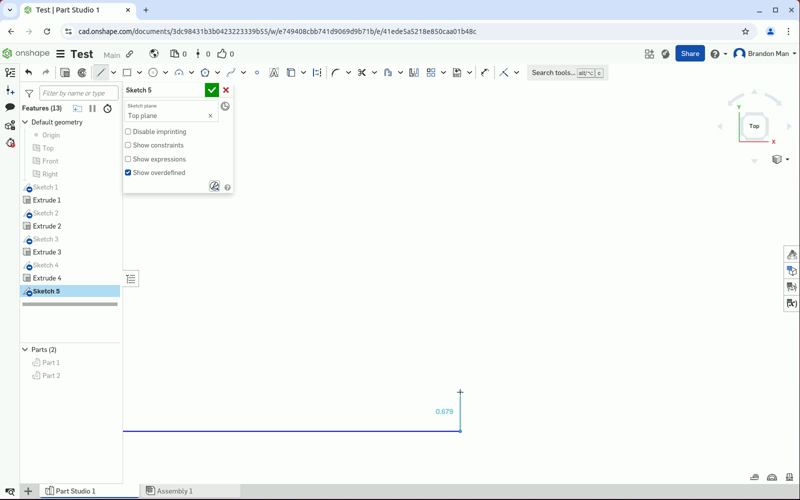
click(460, 391)
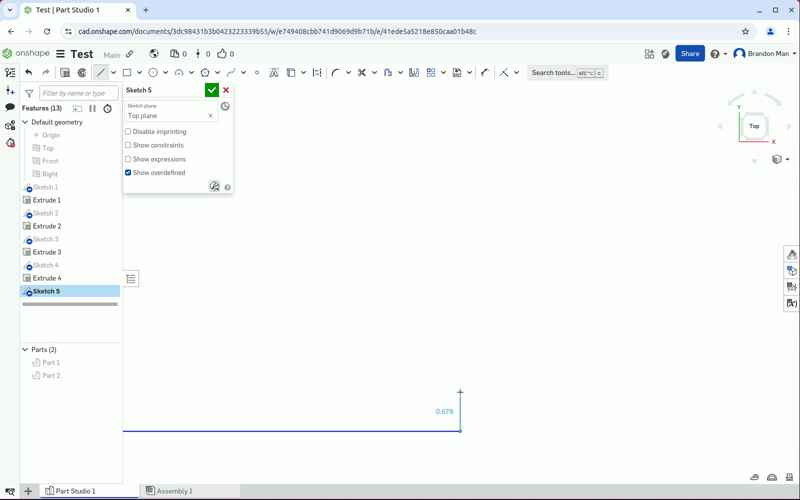
scroll(-6)
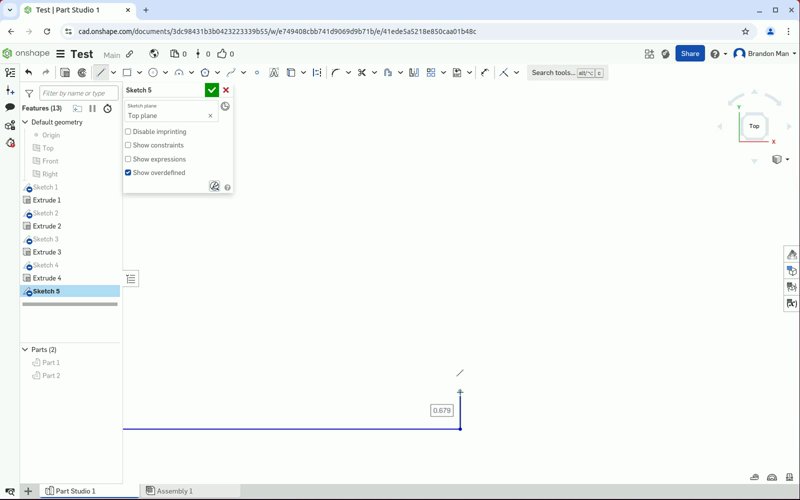
scroll(-6)
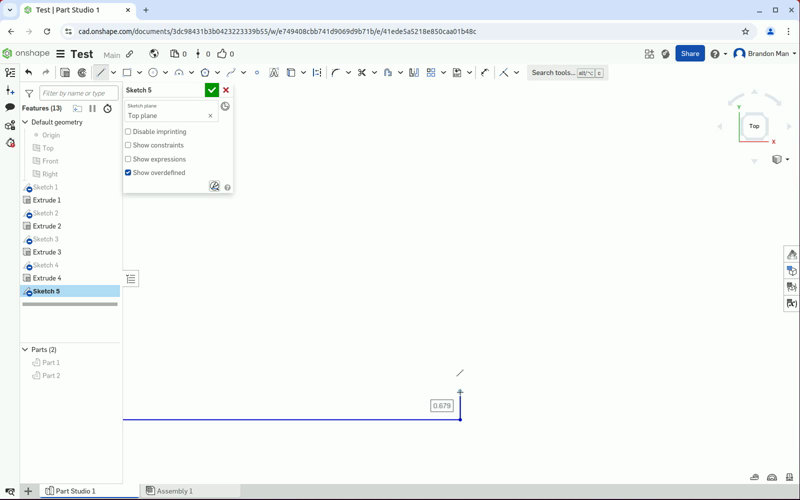
scroll(-6)
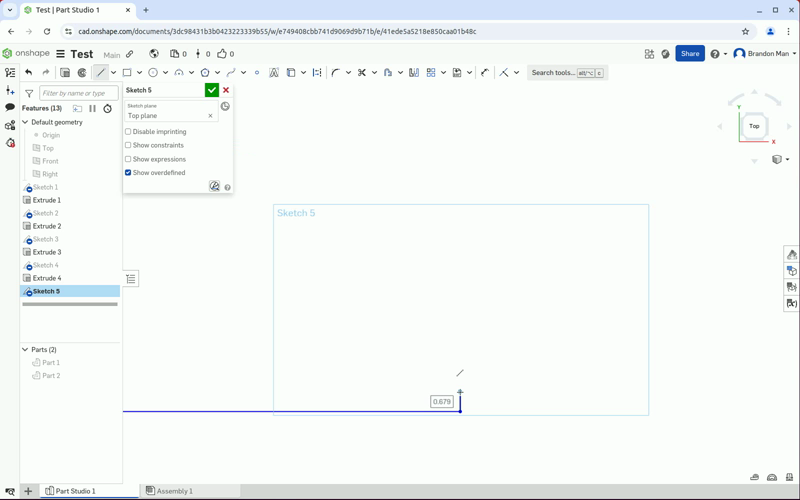
scroll(-6)
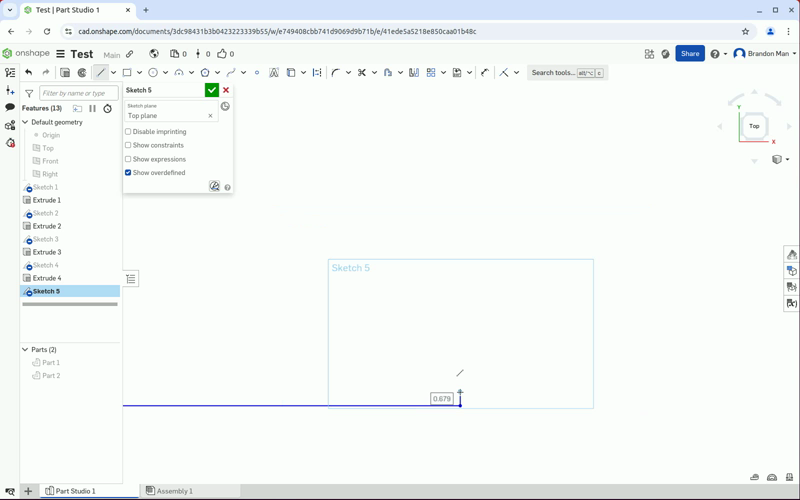
scroll(-6)
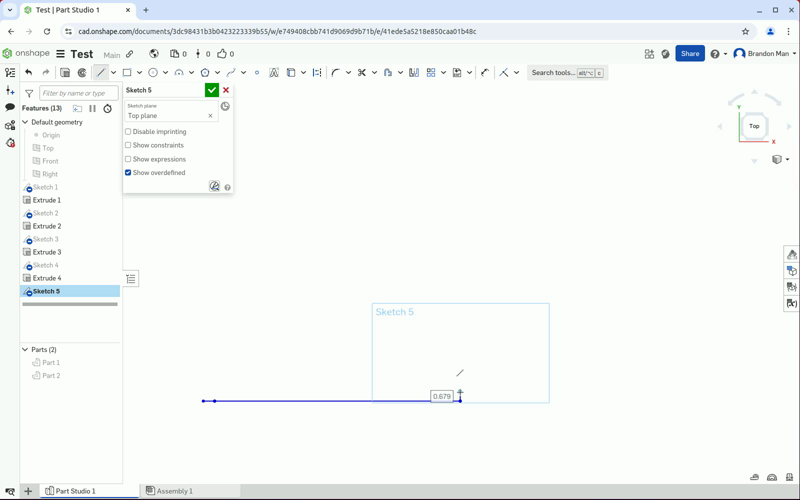
scroll(-6)
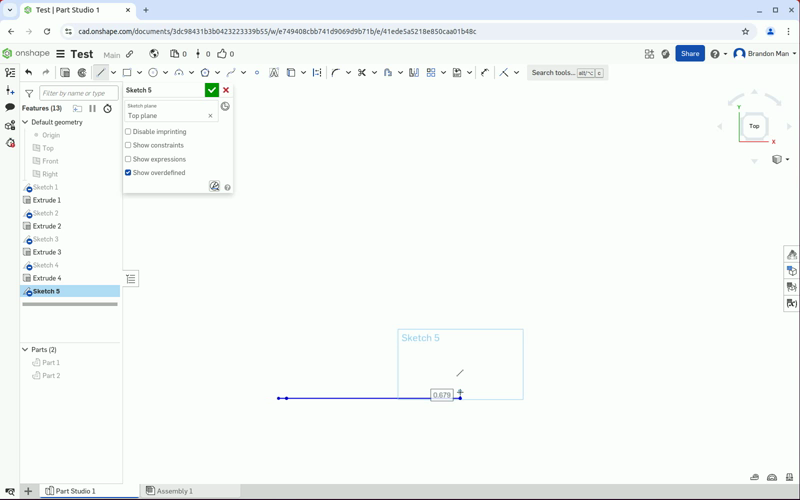
scroll(-6)
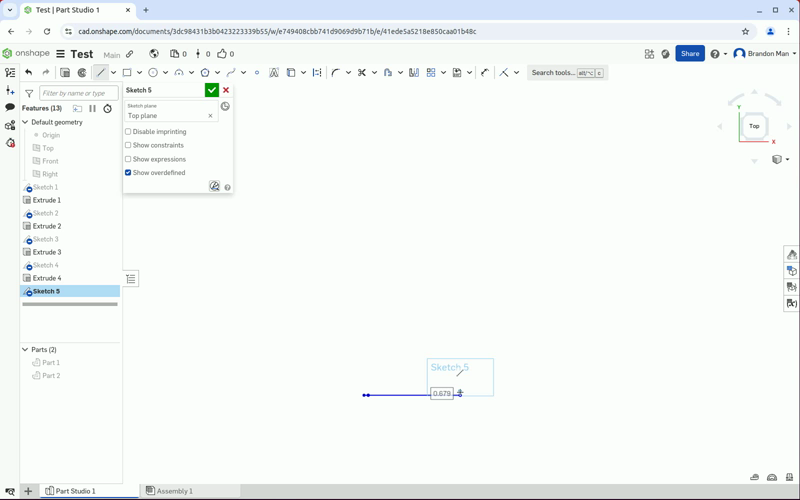
key_up(shift)
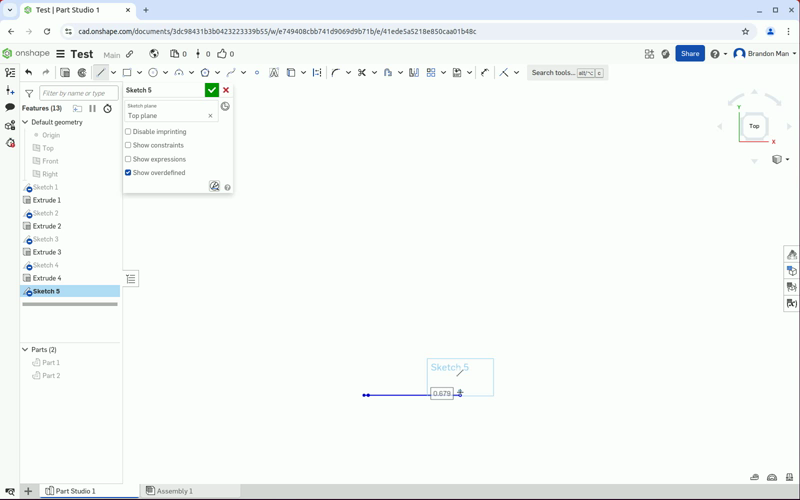
key_down(shift)
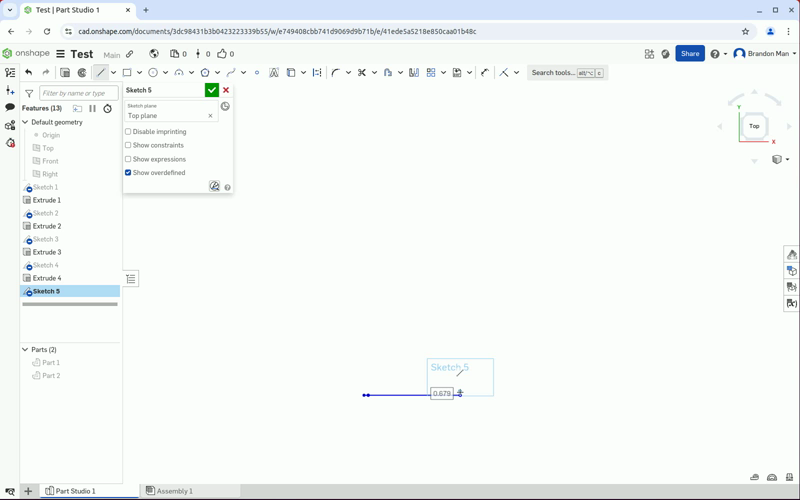
mouse_move(368, 391)
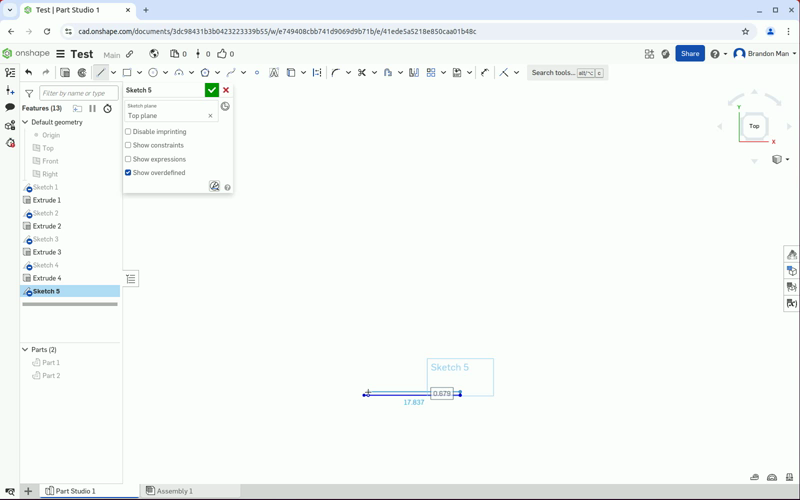
scroll(6)
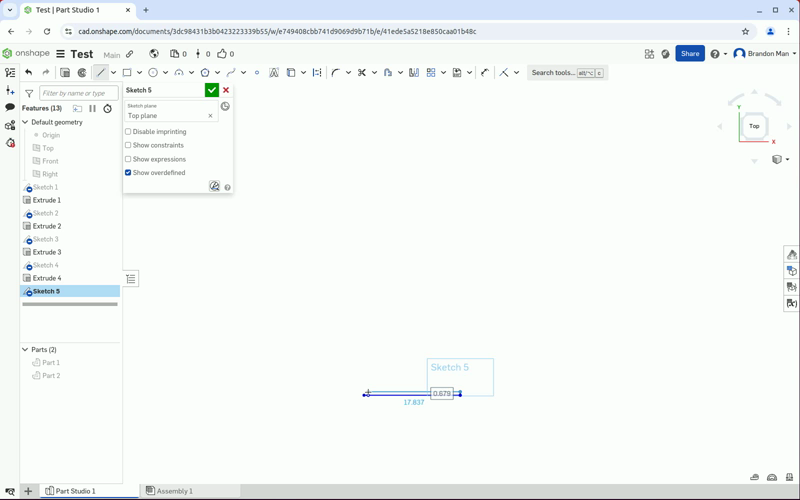
scroll(6)
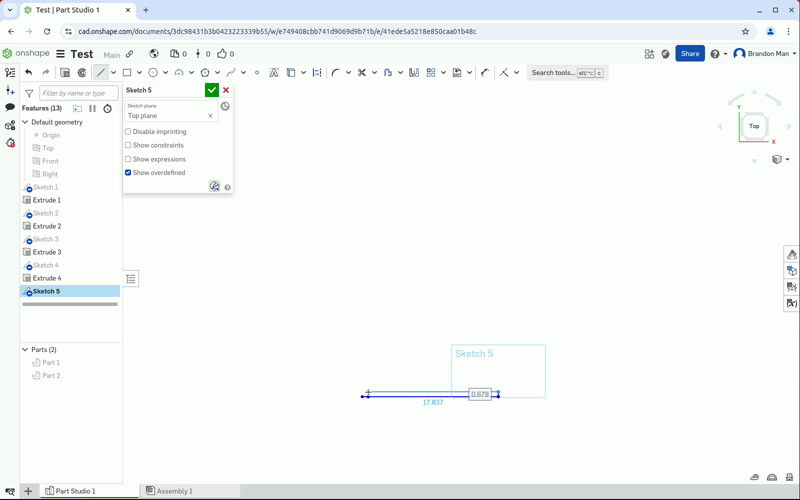
scroll(6)
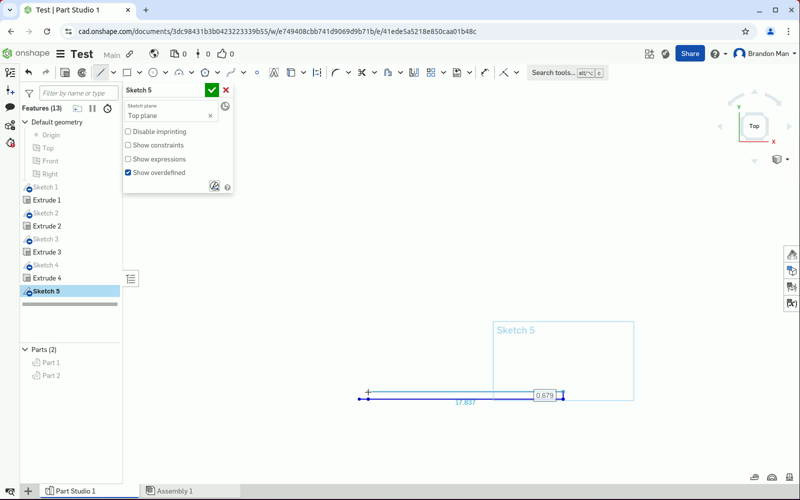
scroll(6)
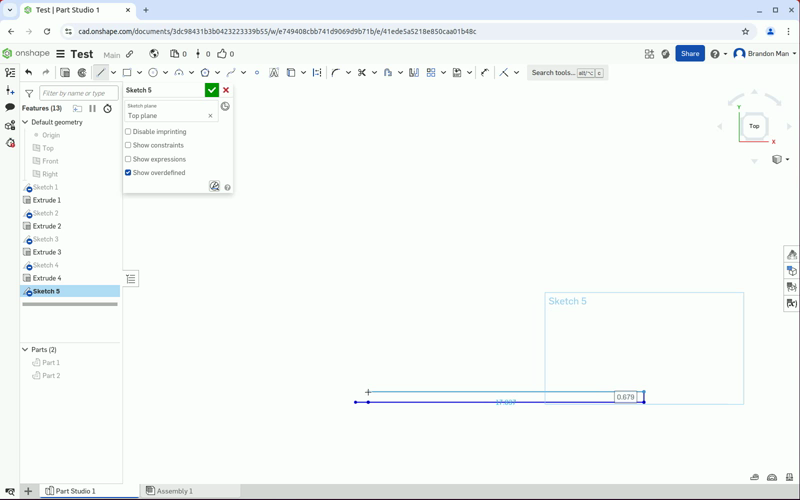
scroll(6)
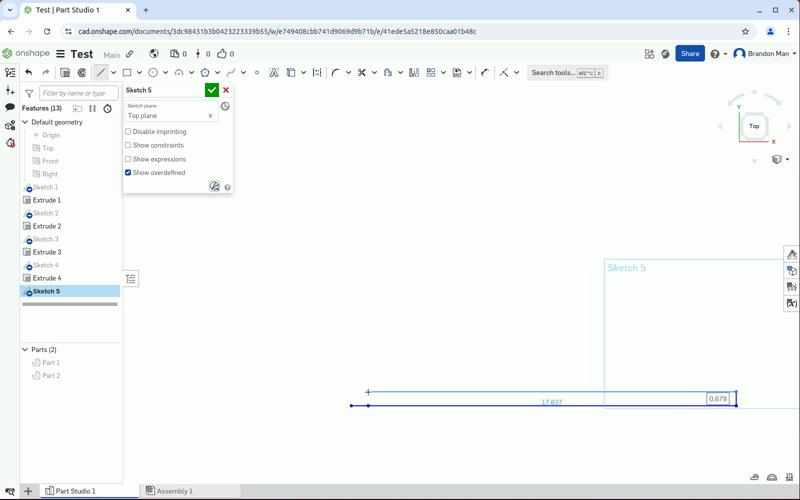
scroll(6)
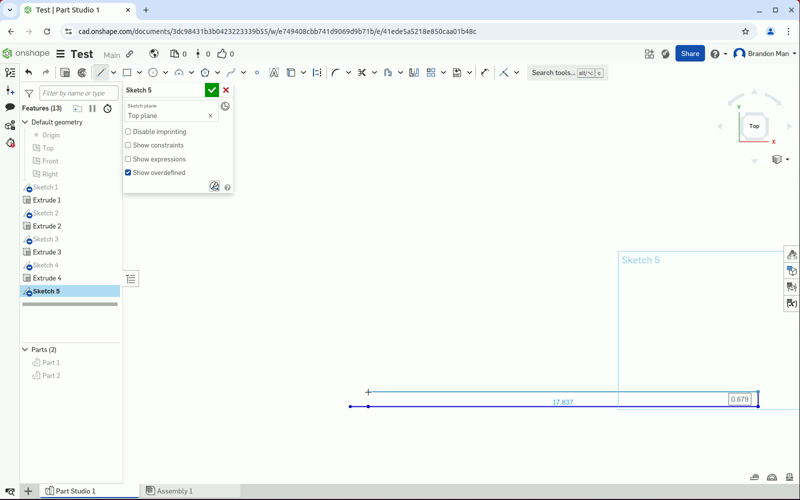
scroll(6)
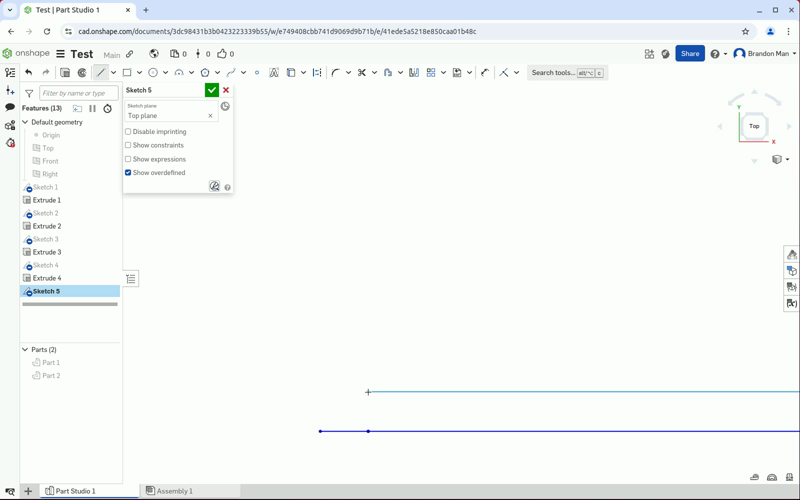
click(368, 391)
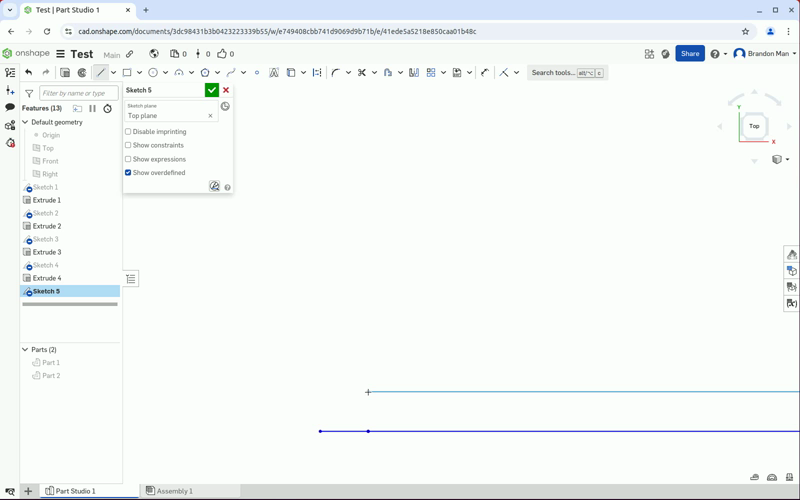
scroll(-6)
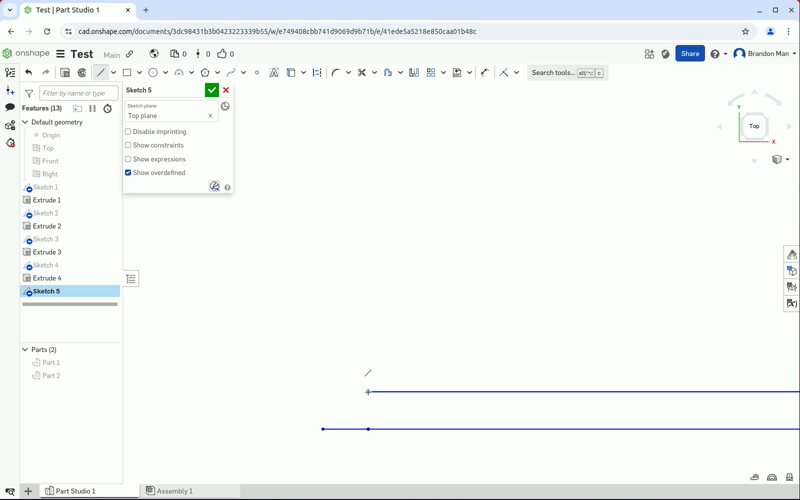
scroll(-6)
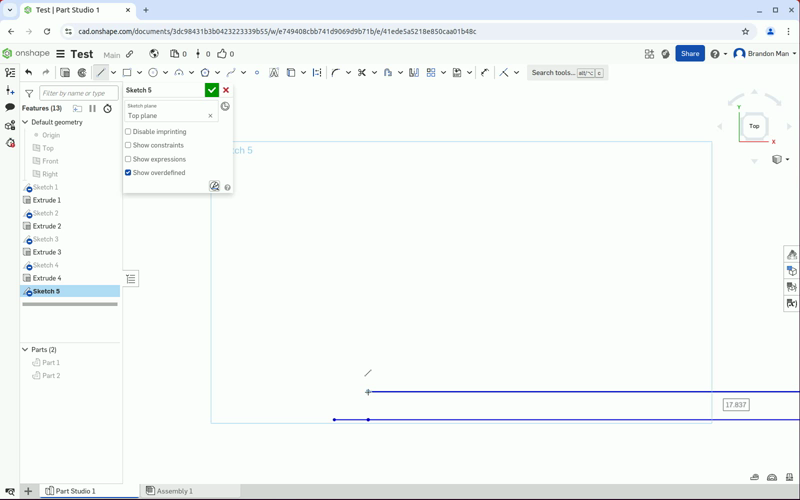
scroll(-6)
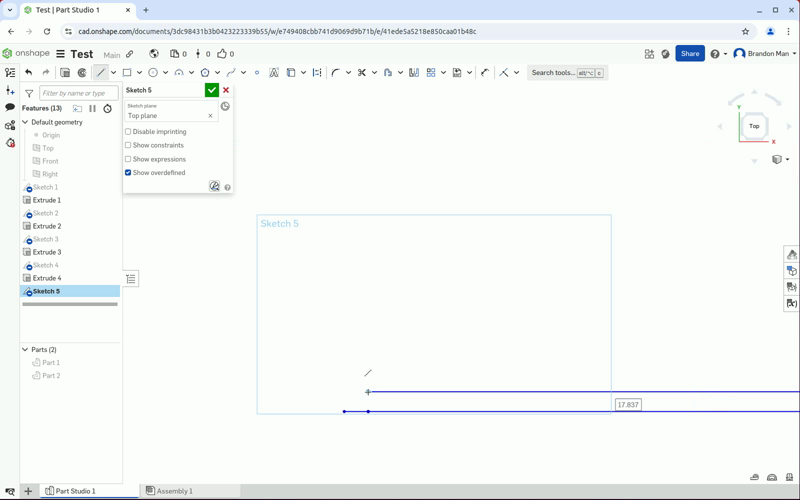
scroll(-6)
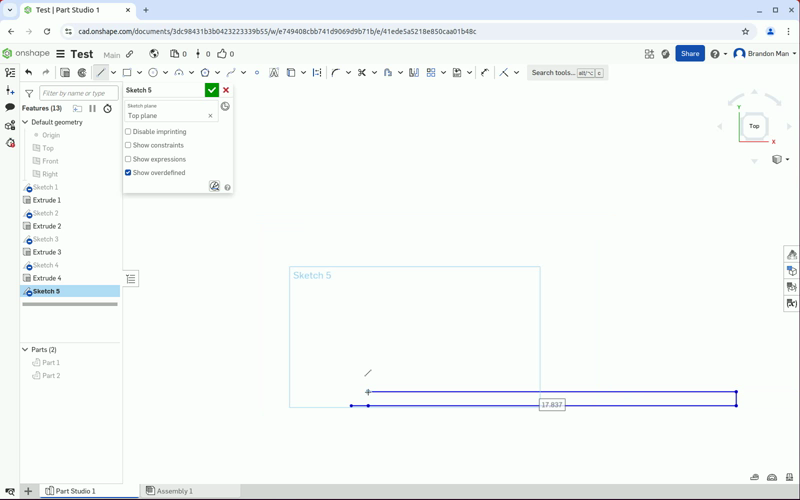
scroll(-6)
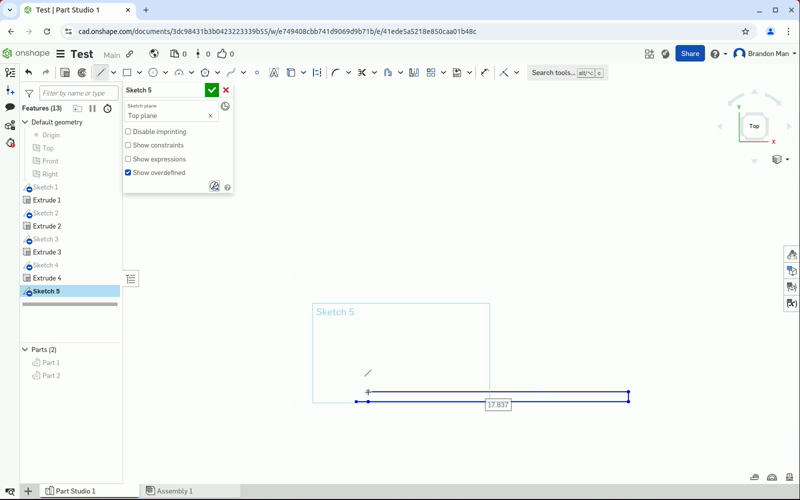
scroll(-6)
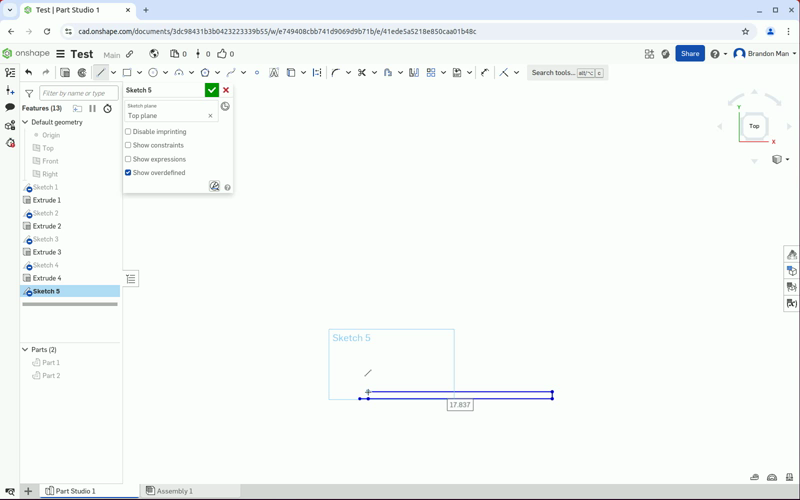
scroll(-6)
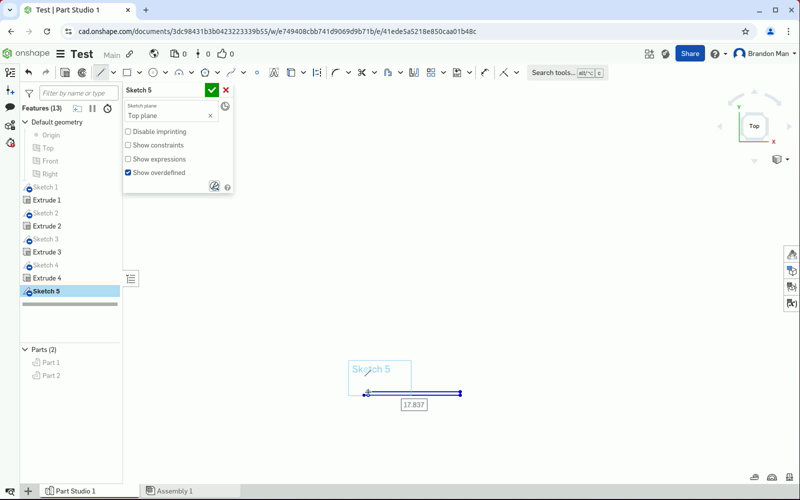
key_up(shift)
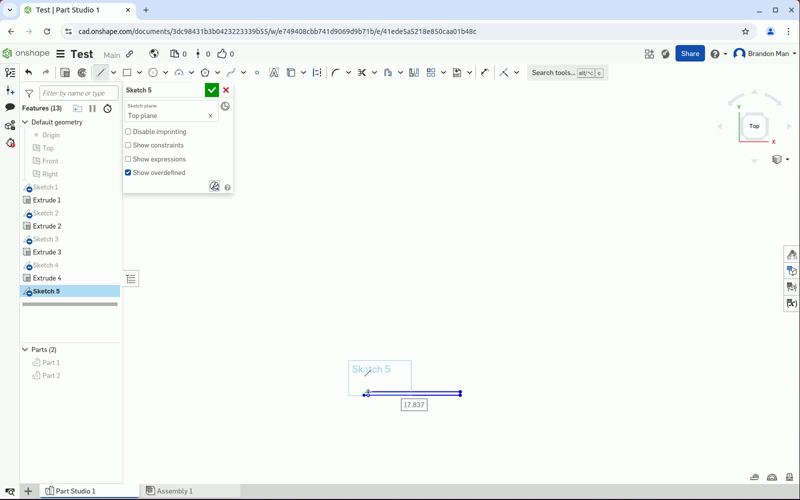
key_down(shift)
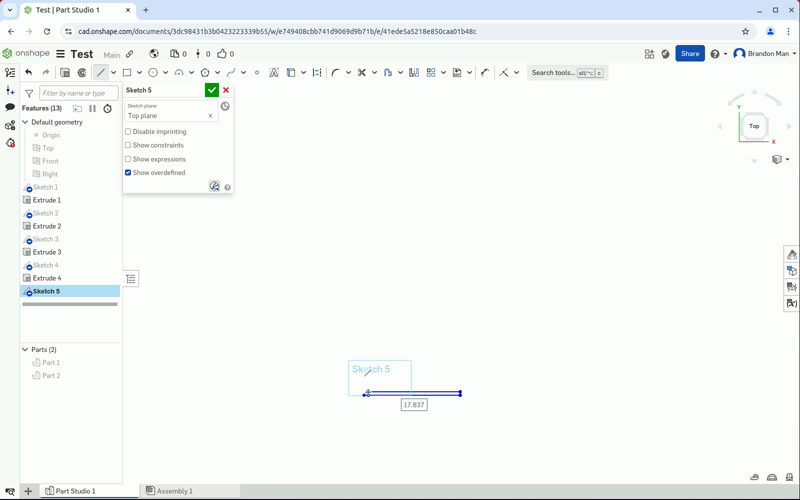
mouse_move(368, 294)
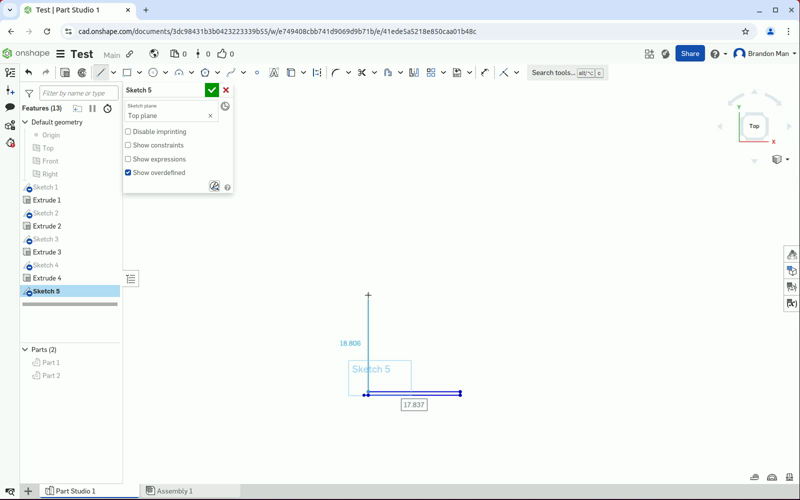
click(368, 294)
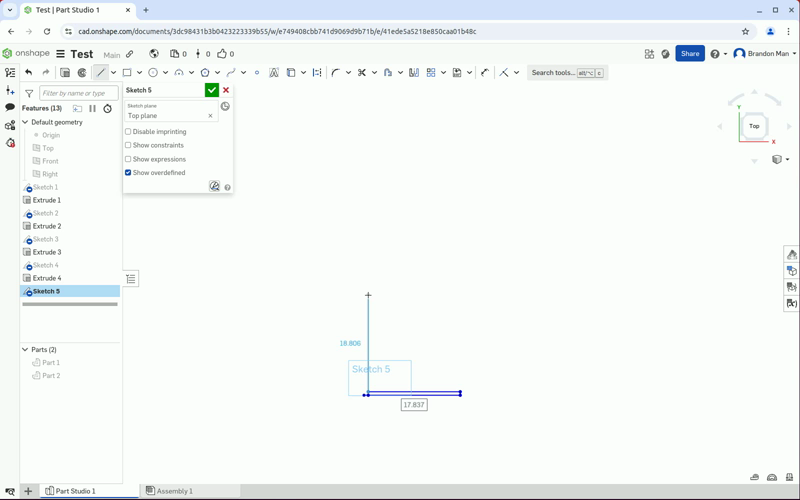
key_up(shift)
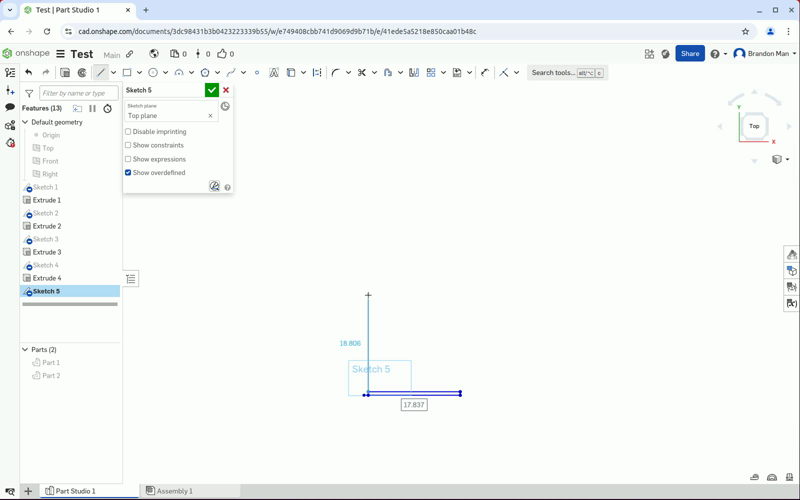
key_down(shift)
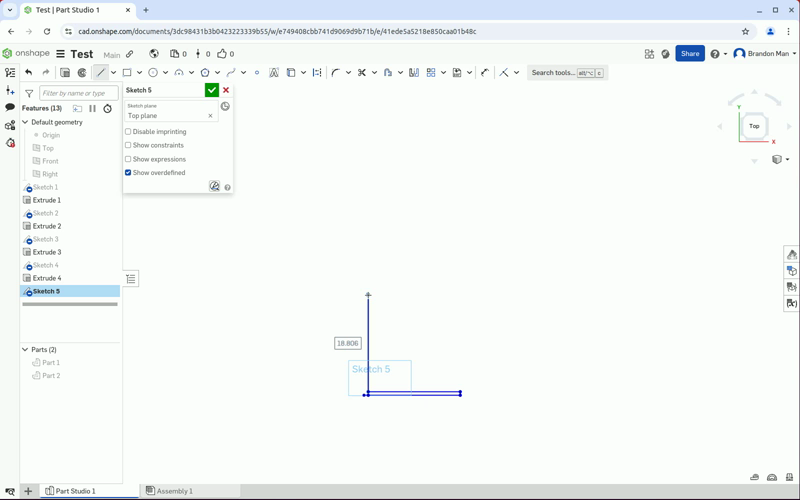
mouse_move(398, 294)
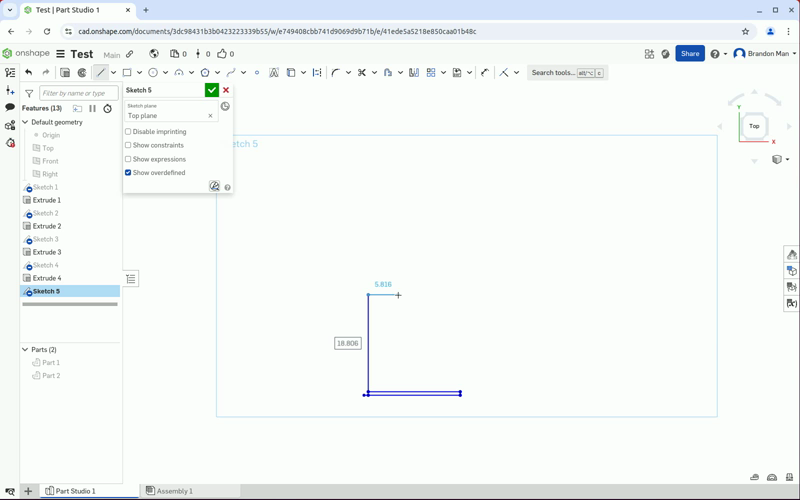
mouse_move(368, 286)
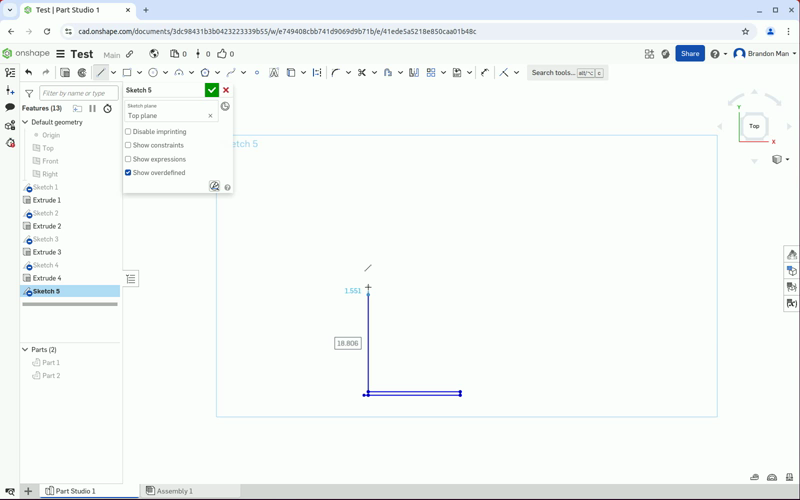
click(368, 286)
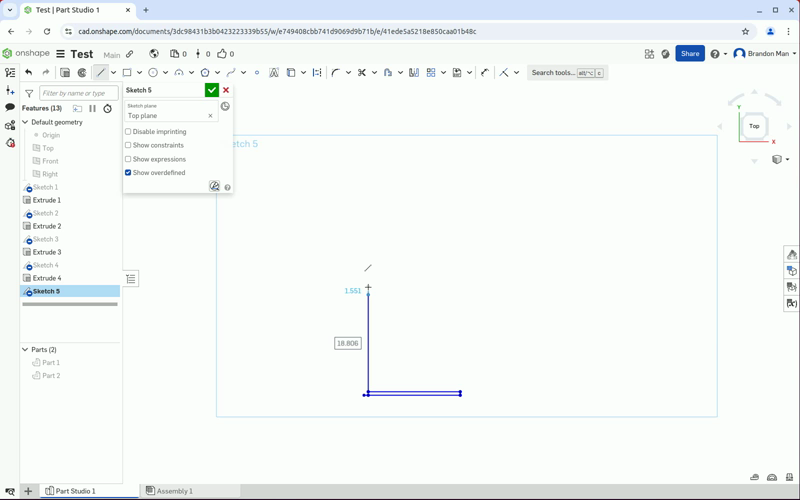
key_up(shift)
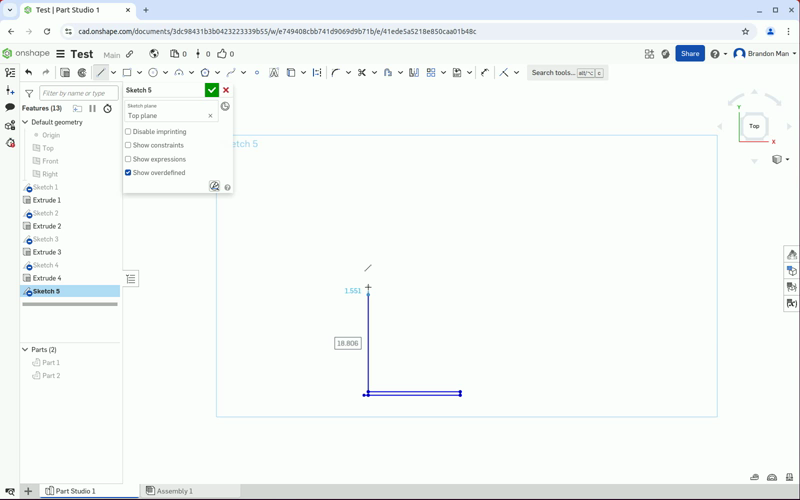
key_down(shift)
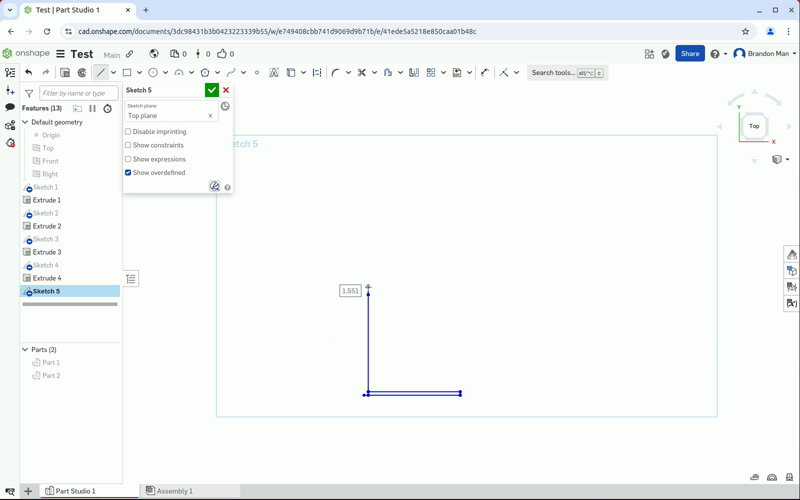
mouse_move(460, 286)
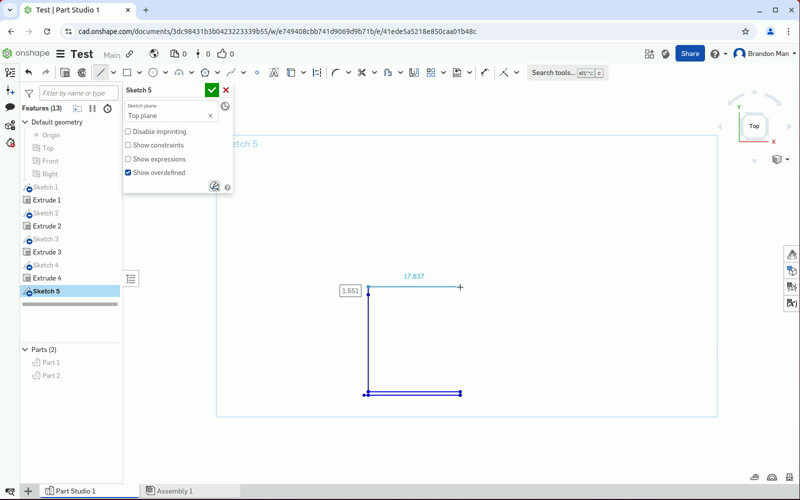
click(460, 286)
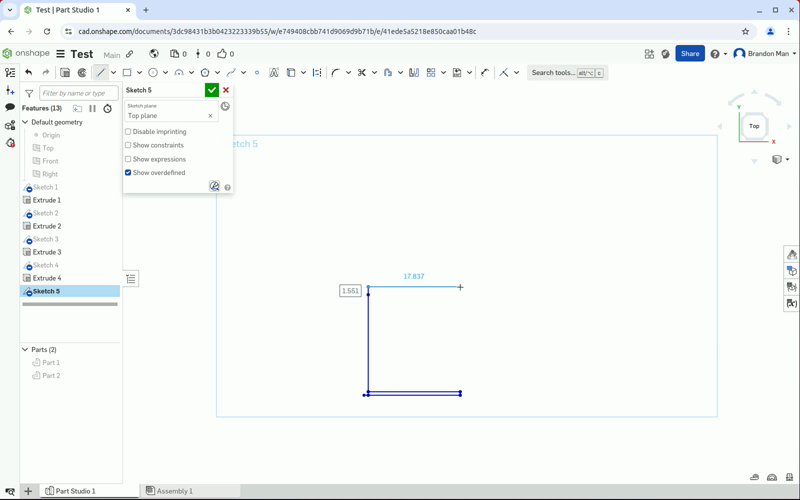
key_up(shift)
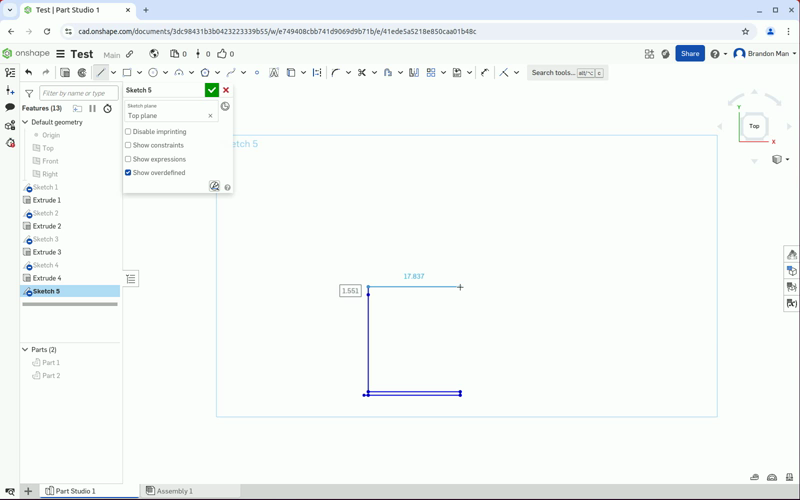
key_down(shift)
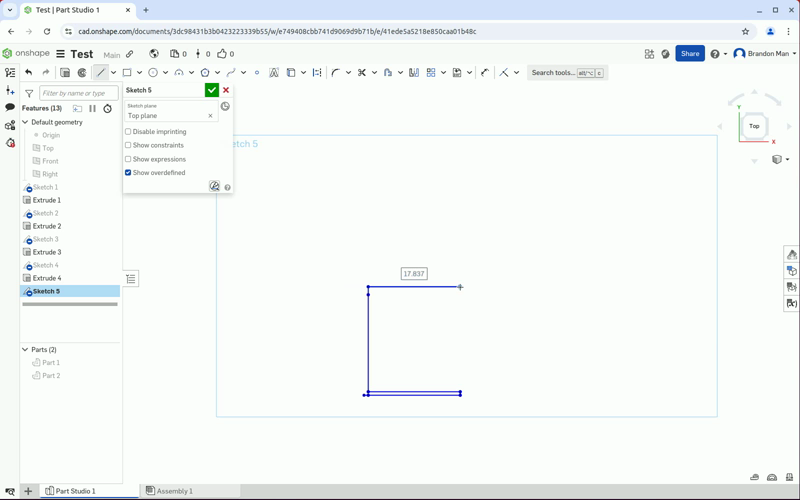
mouse_move(490, 286)
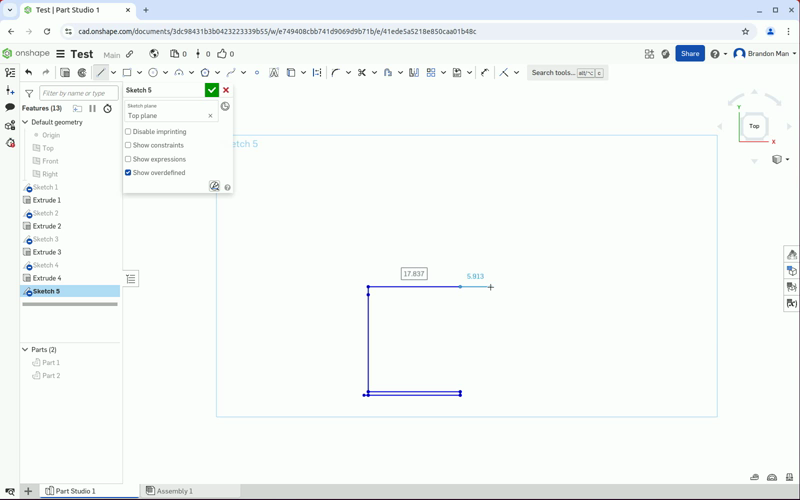
mouse_move(460, 282)
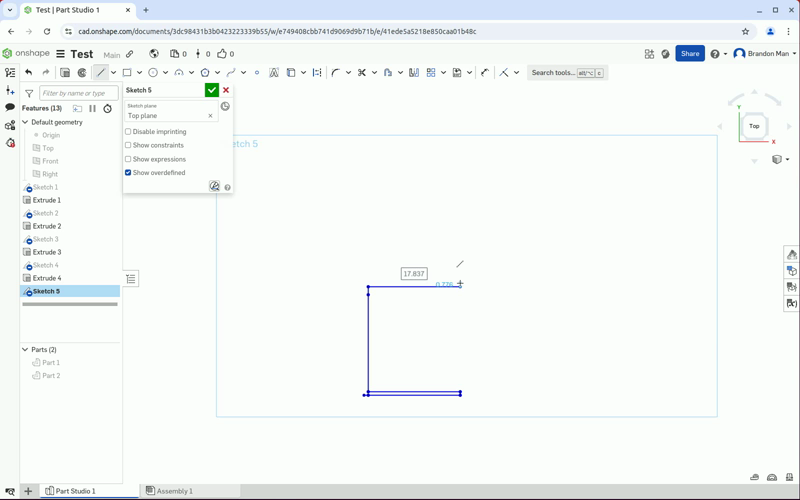
scroll(6)
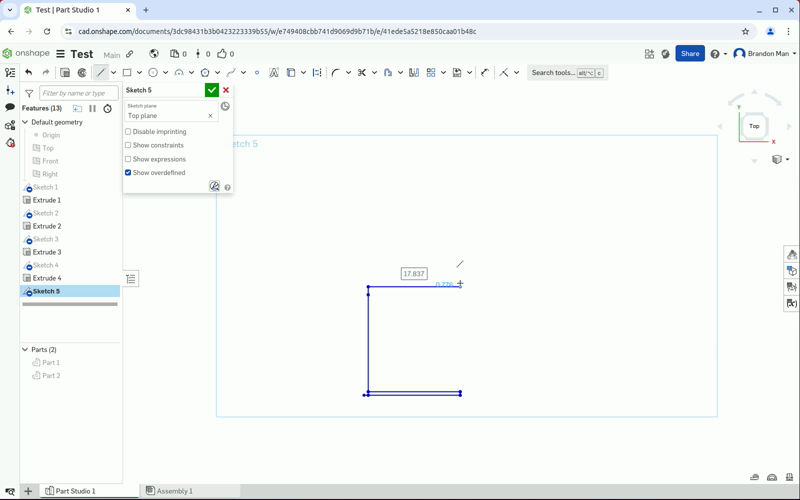
scroll(6)
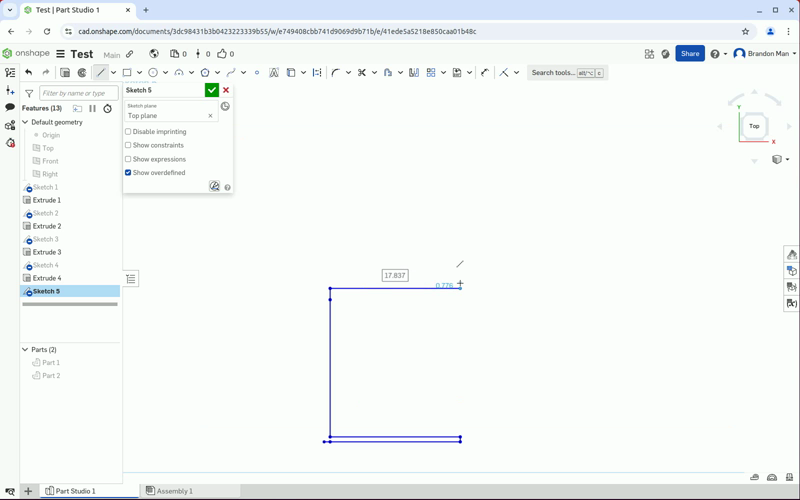
scroll(6)
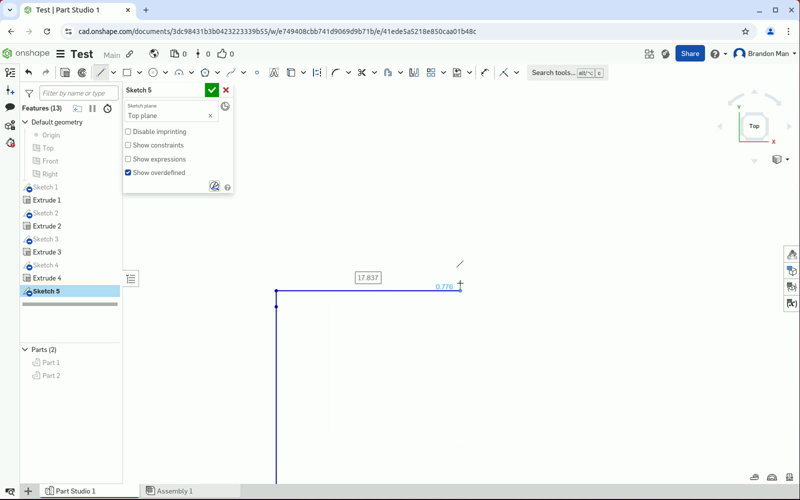
scroll(6)
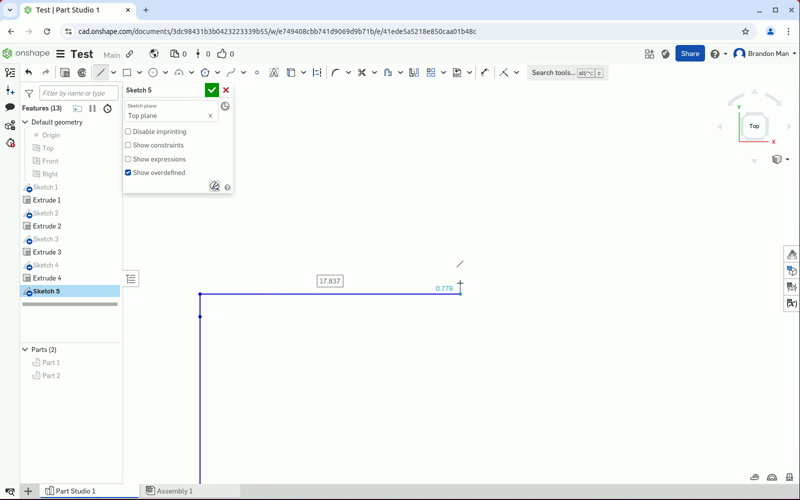
scroll(6)
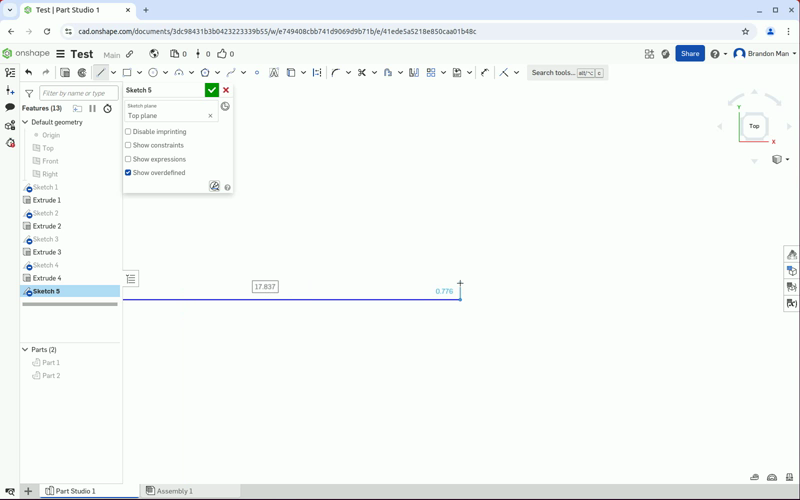
scroll(6)
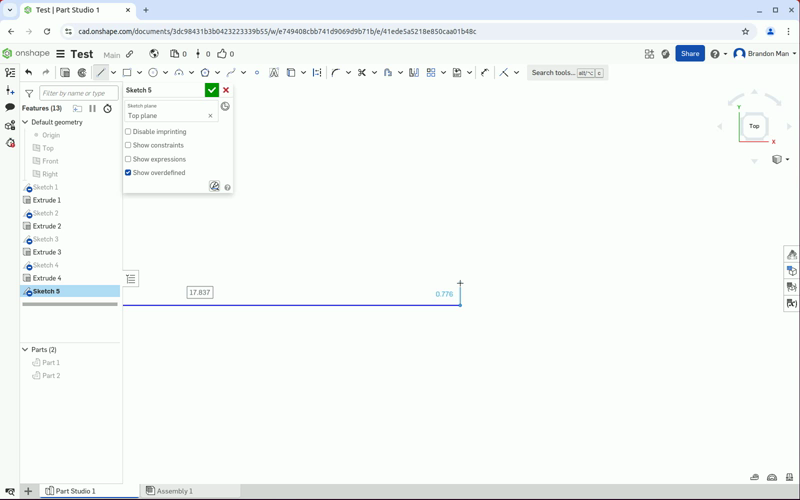
scroll(6)
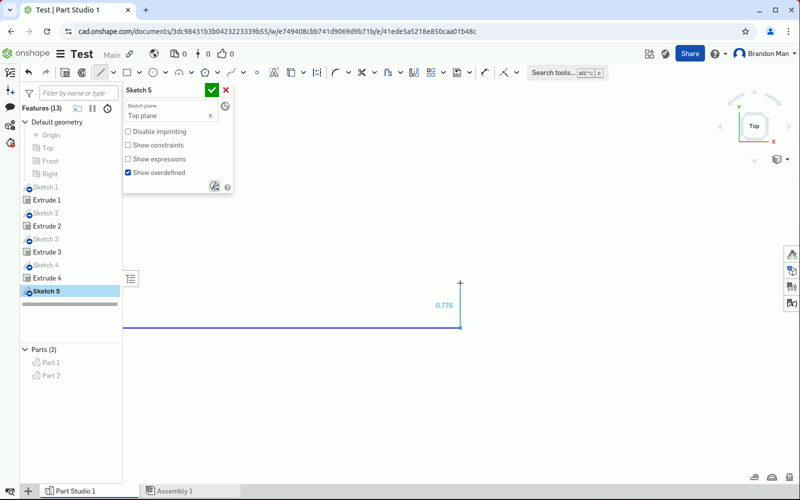
click(460, 282)
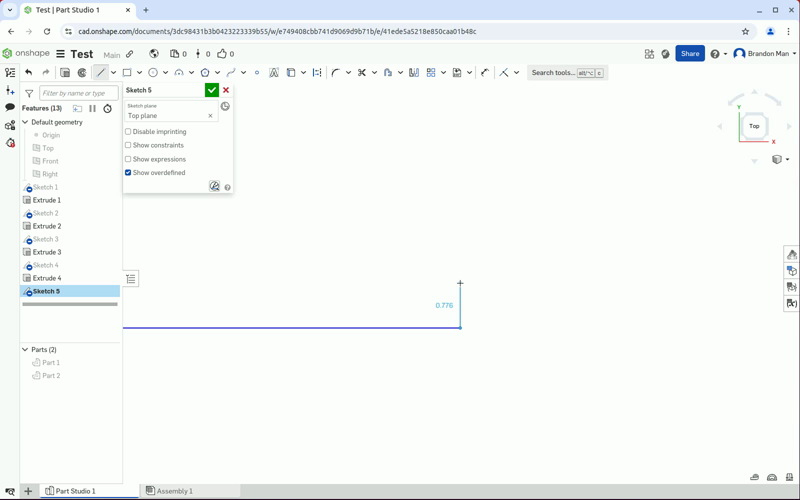
scroll(-6)
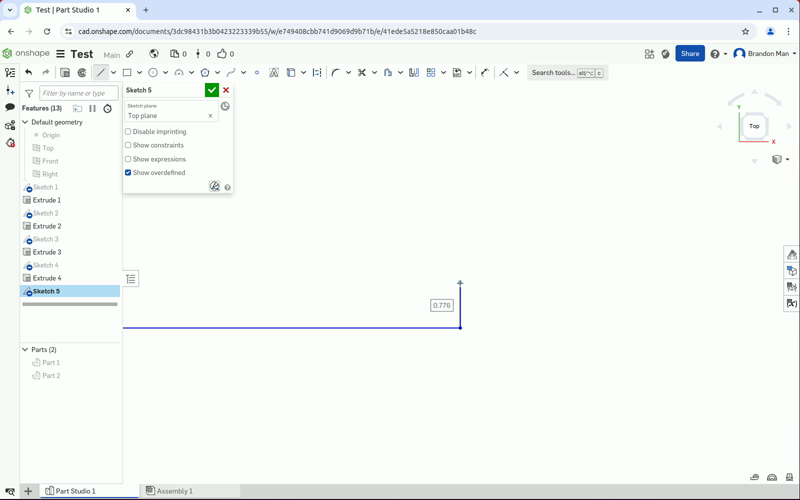
scroll(-6)
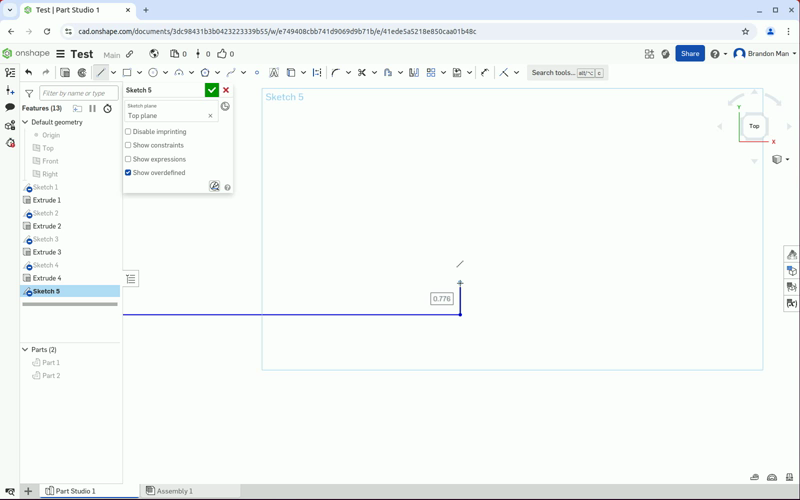
scroll(-6)
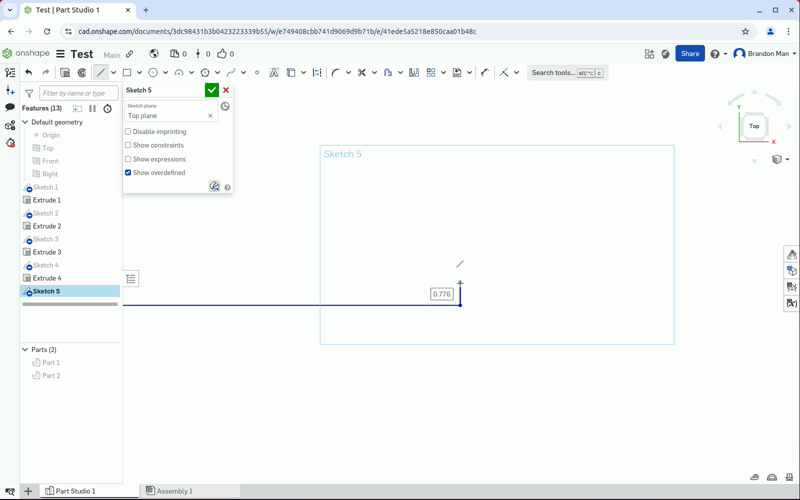
scroll(-6)
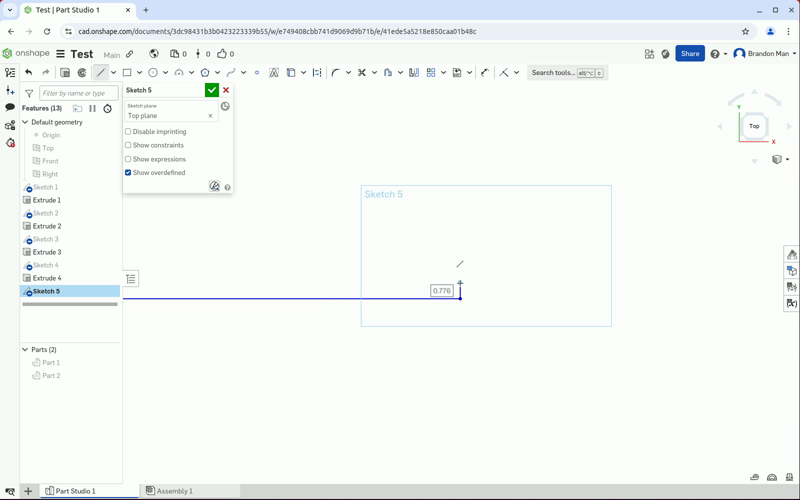
scroll(-6)
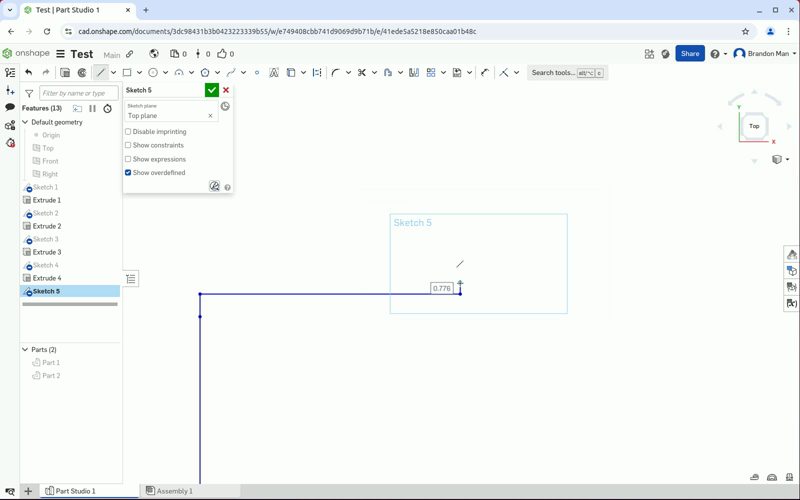
scroll(-6)
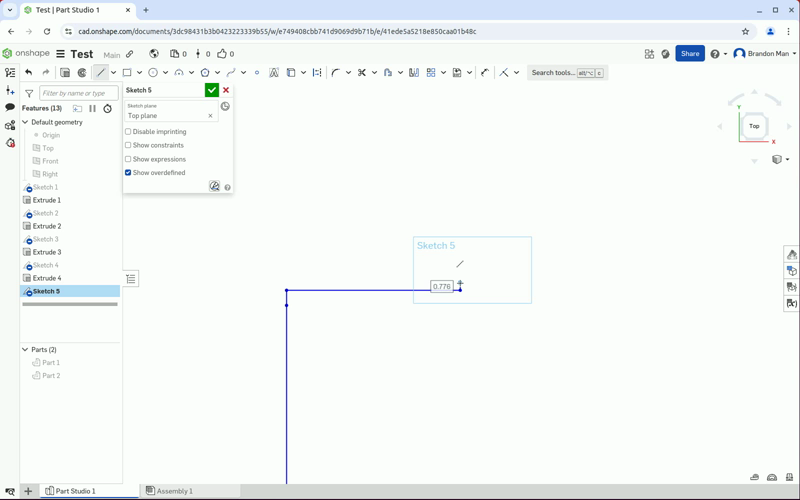
scroll(-6)
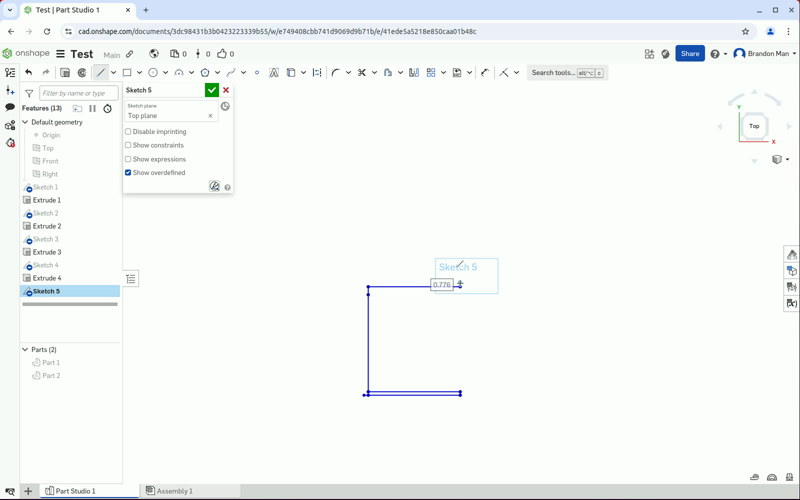
key_up(shift)
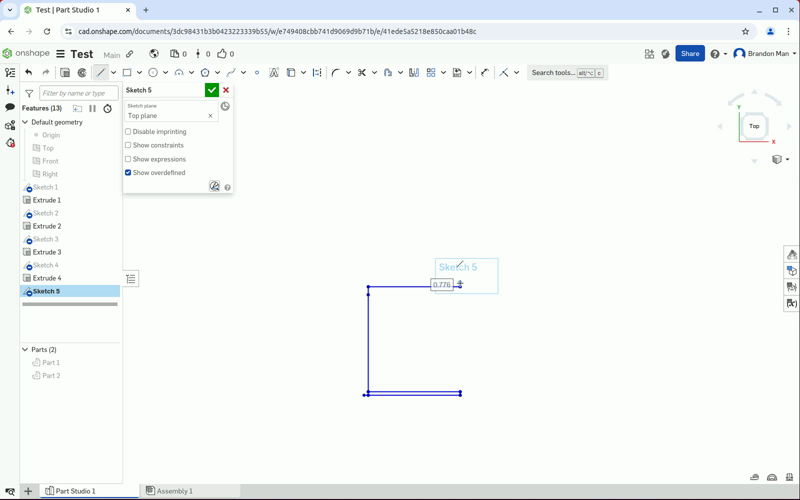
key_down(shift)
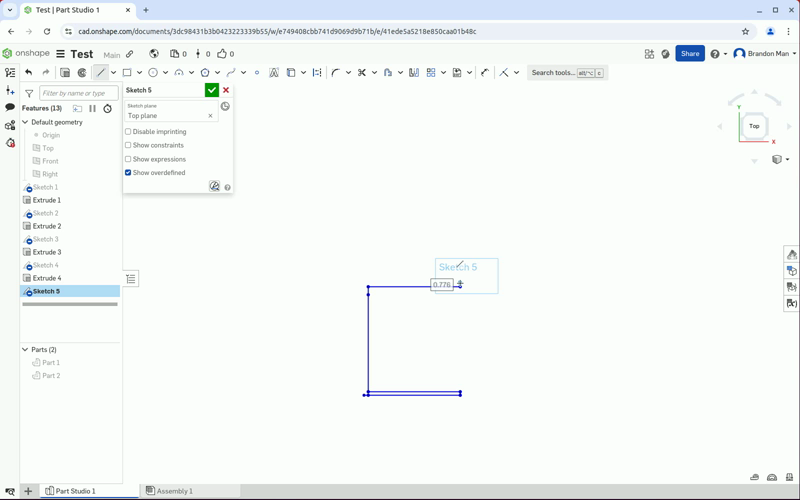
mouse_move(368, 282)
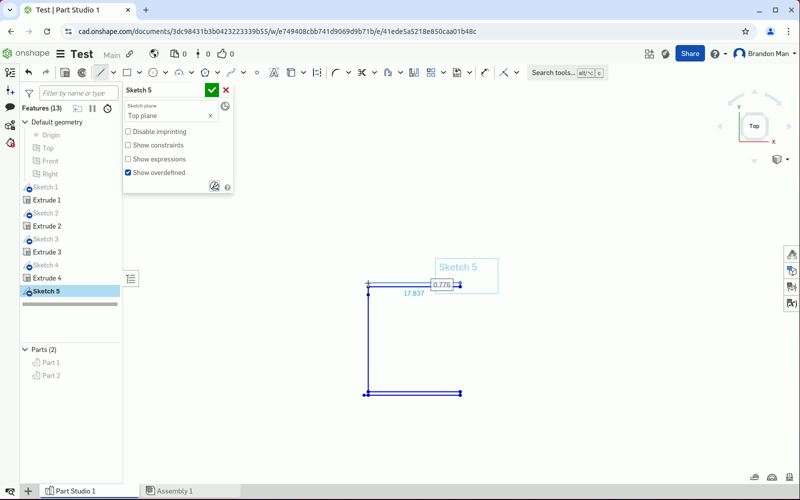
scroll(6)
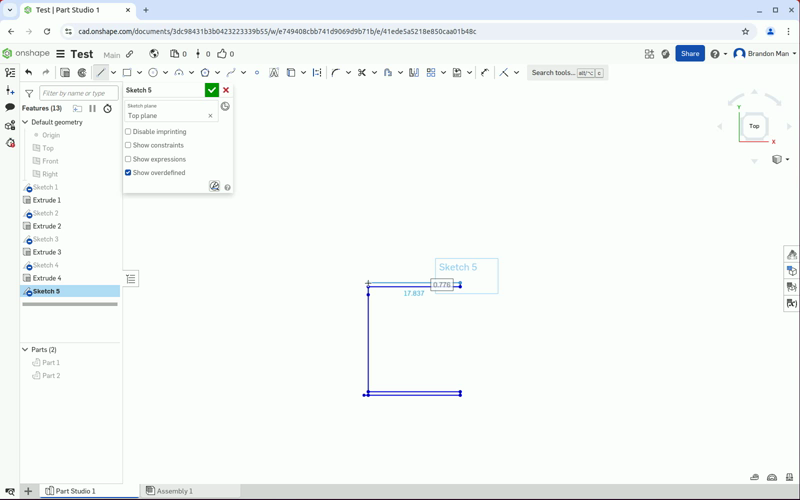
scroll(6)
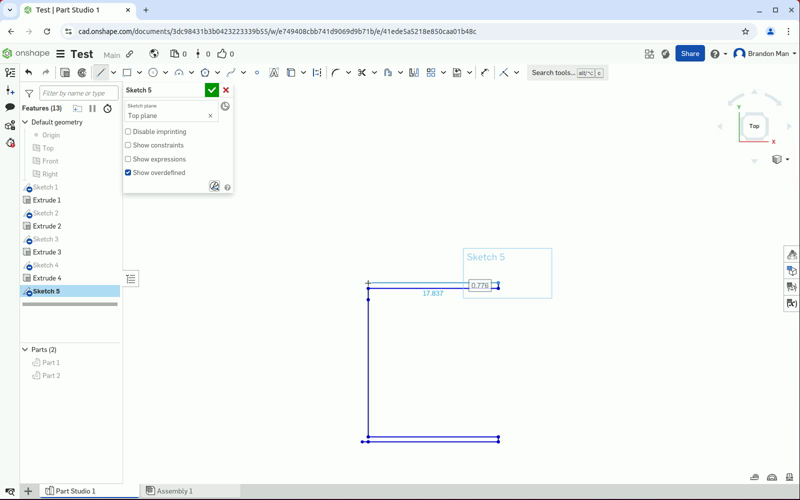
scroll(6)
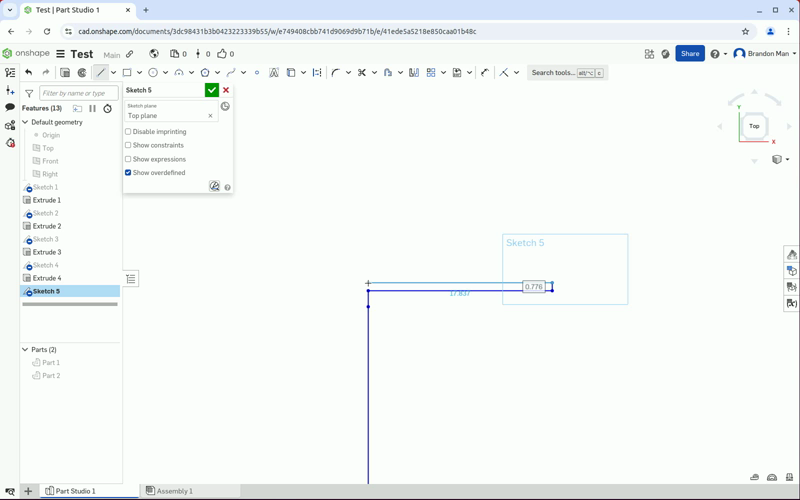
scroll(6)
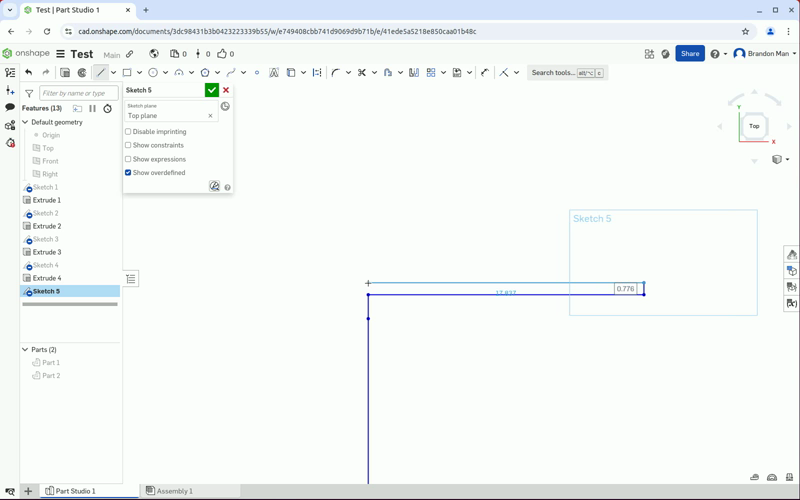
scroll(6)
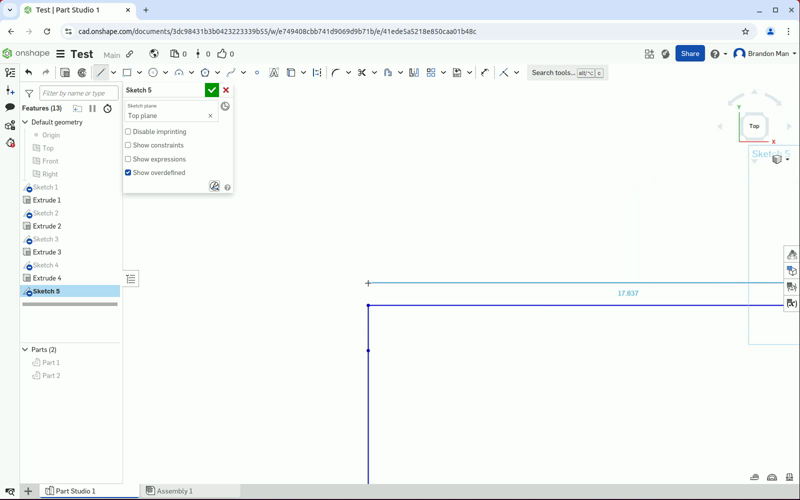
scroll(6)
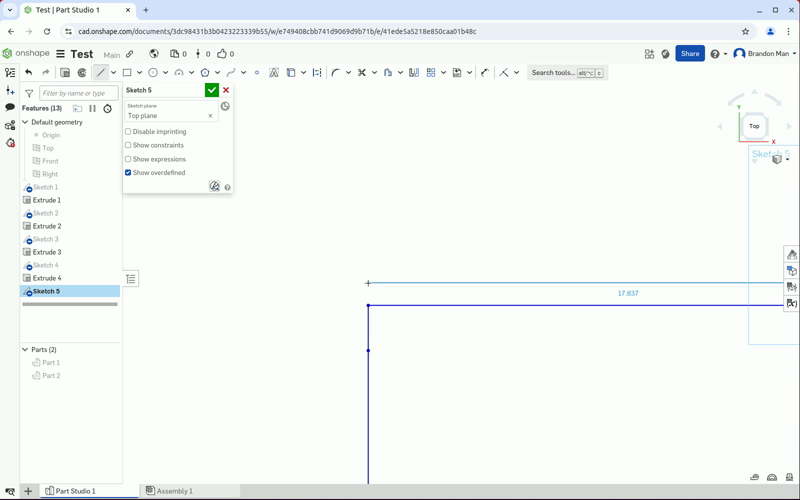
scroll(6)
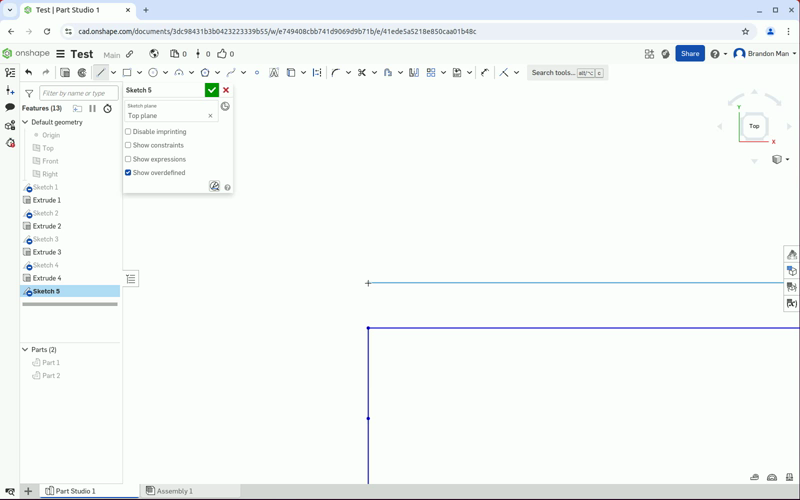
click(368, 282)
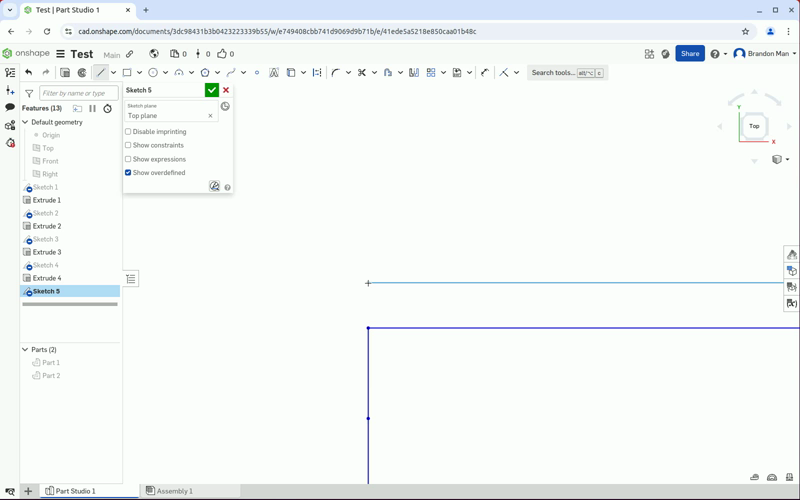
scroll(-6)
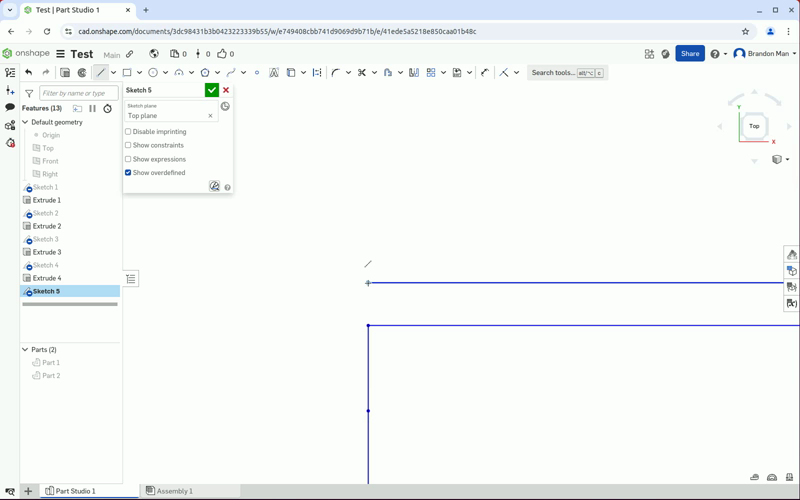
scroll(-6)
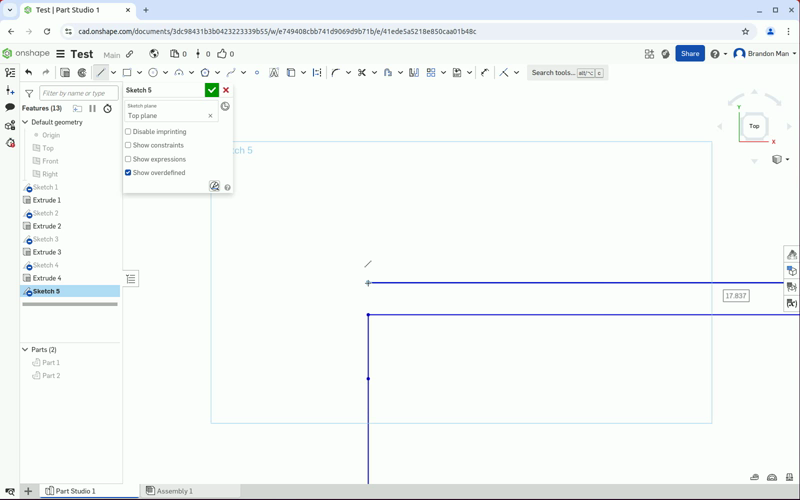
scroll(-6)
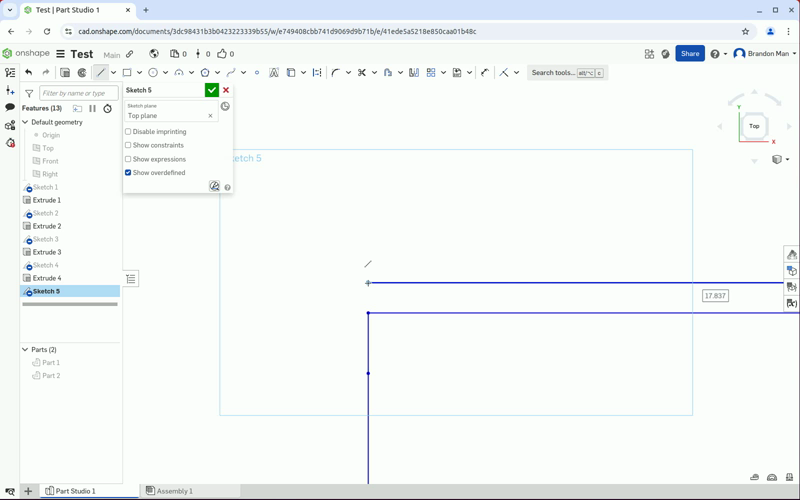
scroll(-6)
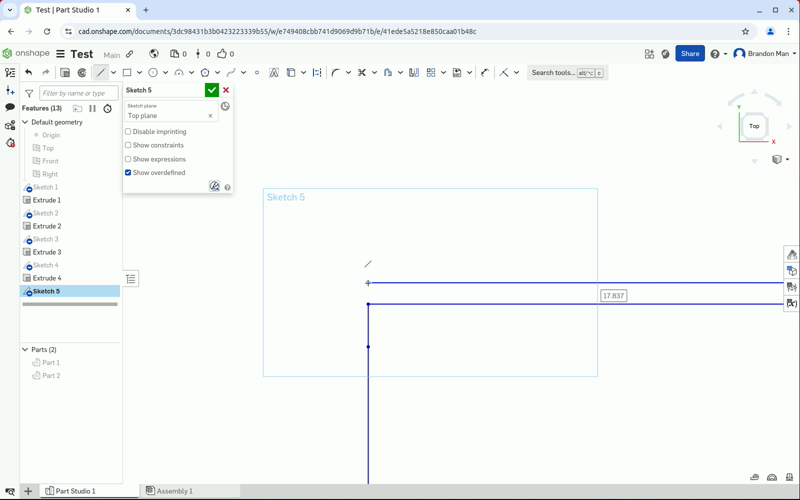
scroll(-6)
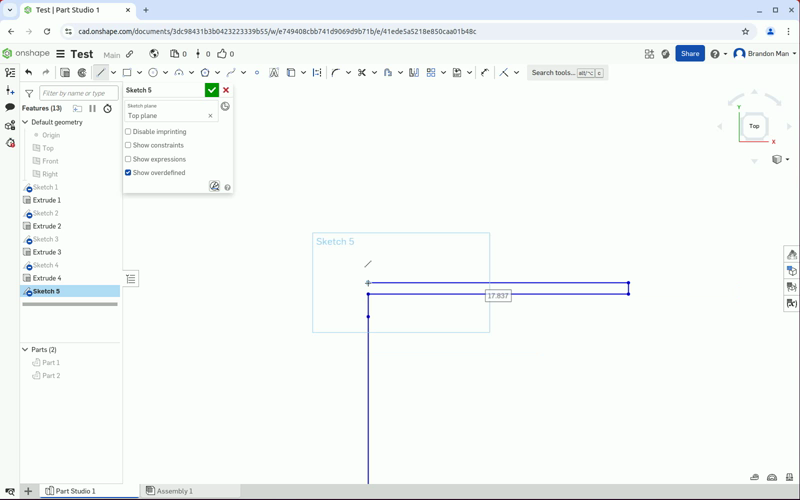
scroll(-6)
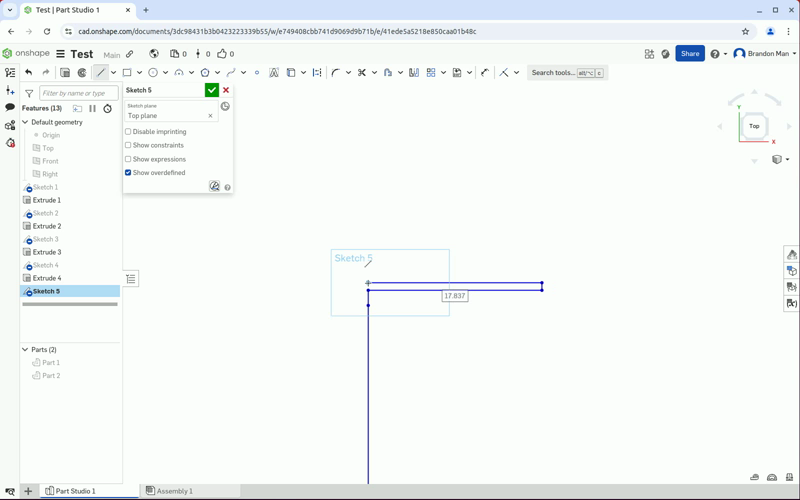
scroll(-6)
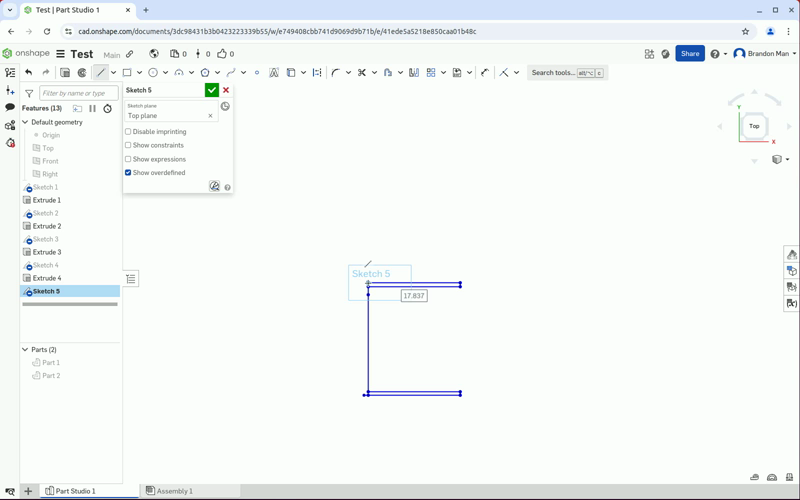
key_up(shift)
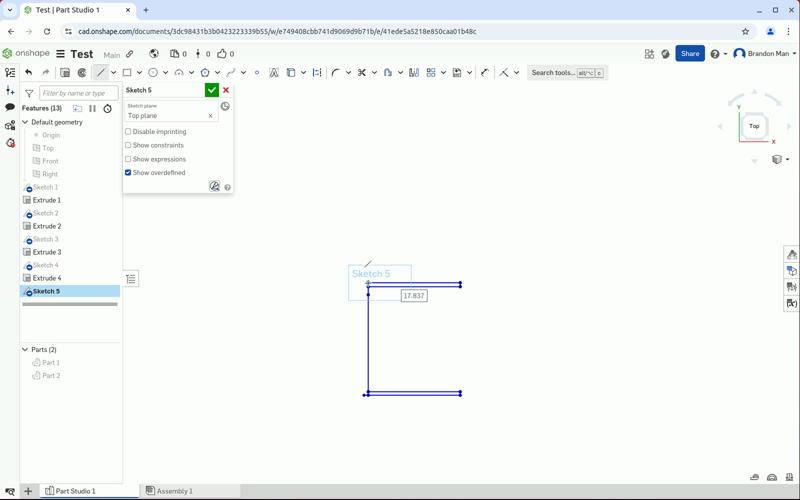
key_down(shift)
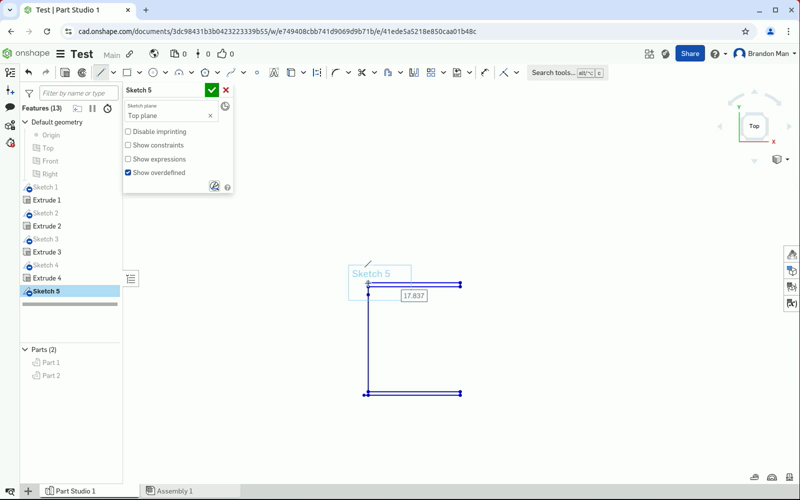
mouse_move(398, 282)
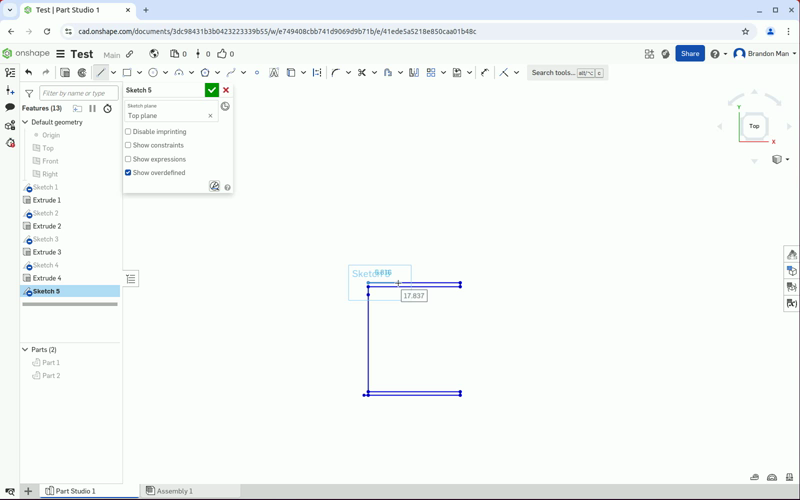
mouse_move(364, 282)
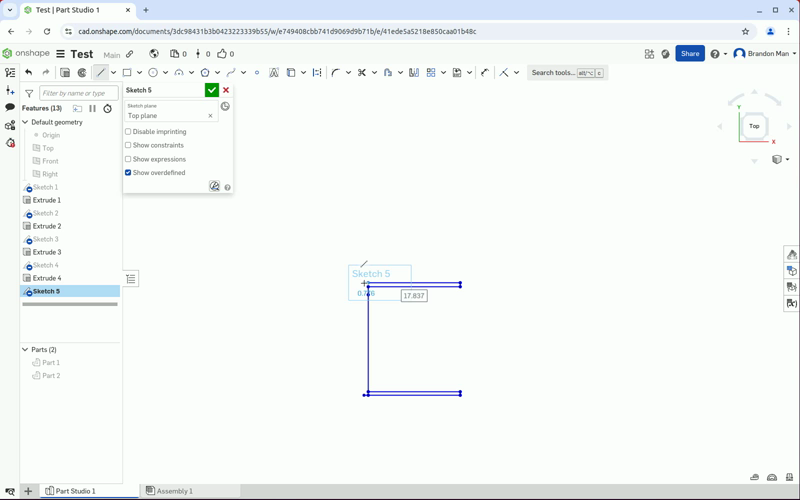
scroll(6)
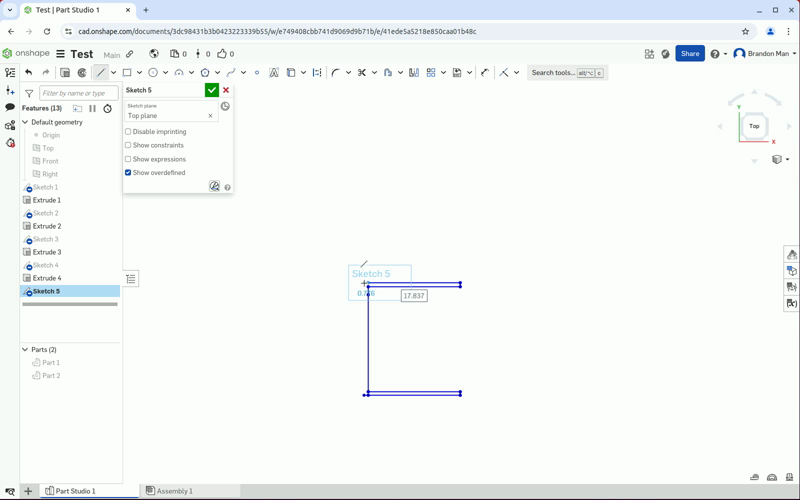
scroll(6)
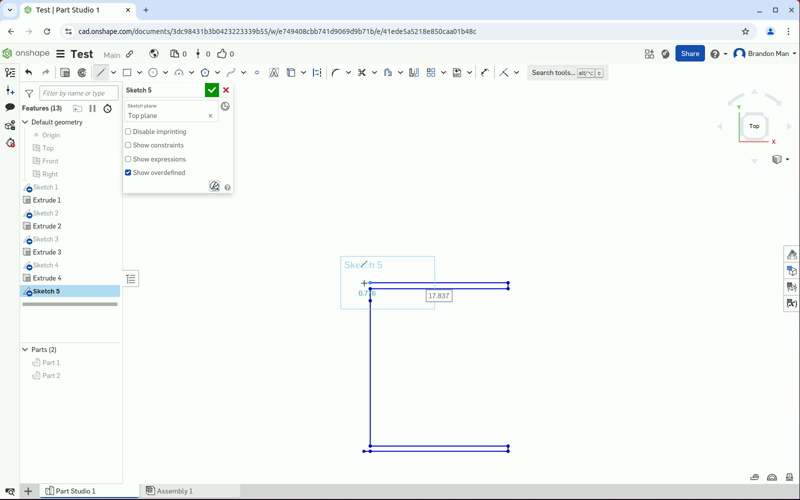
scroll(6)
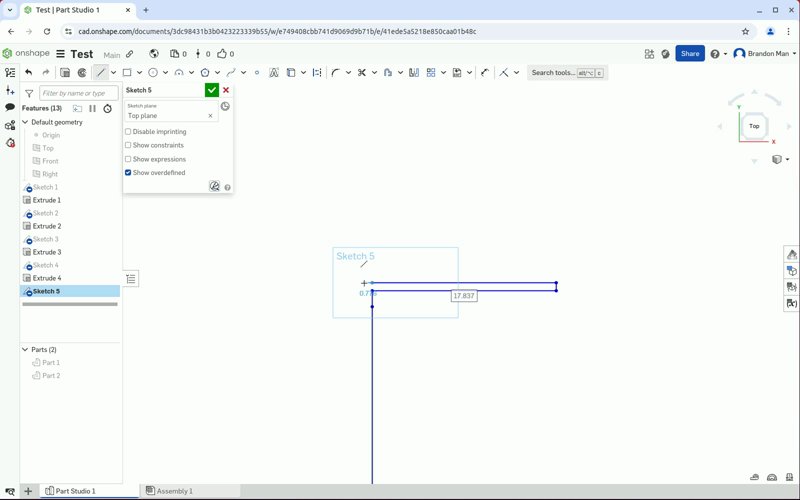
scroll(6)
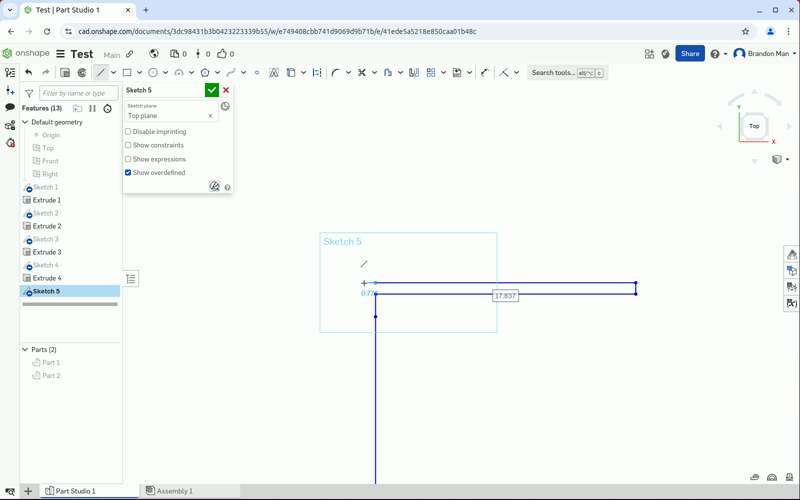
scroll(6)
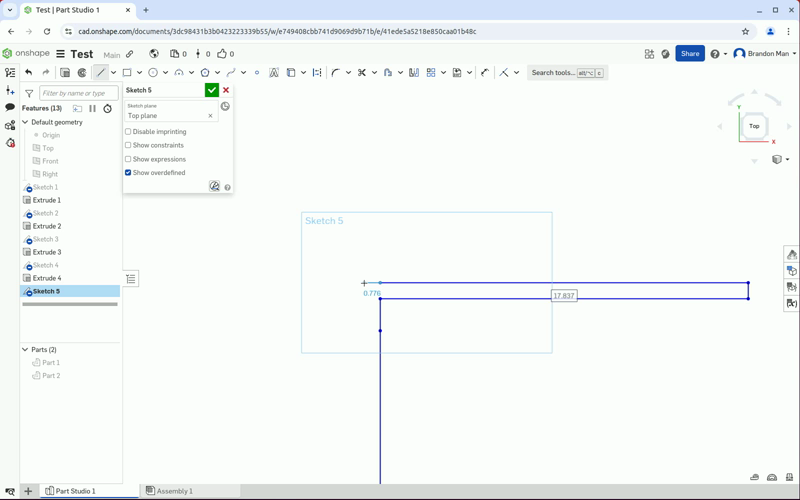
scroll(6)
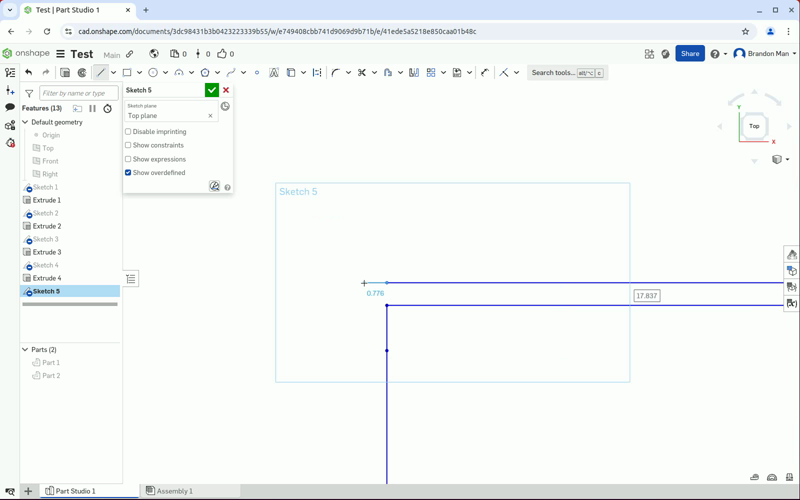
scroll(6)
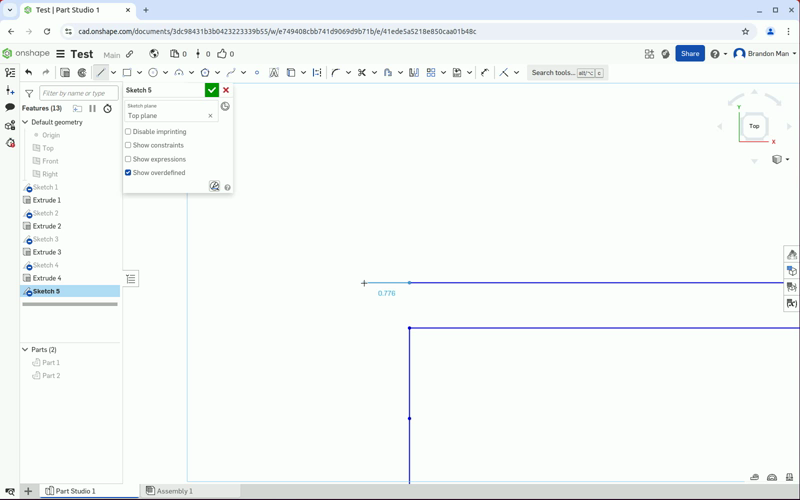
click(364, 282)
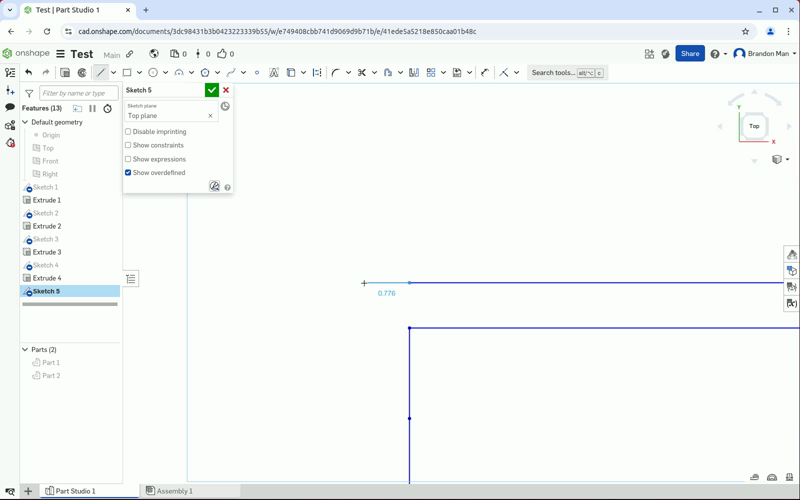
scroll(-6)
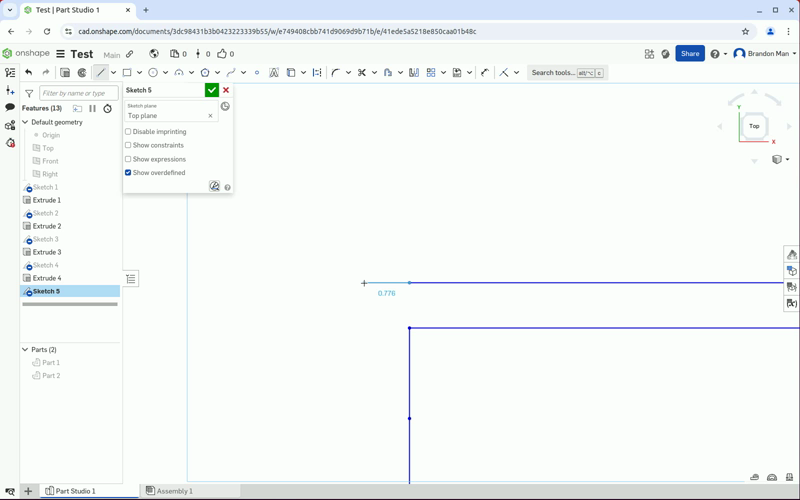
scroll(-6)
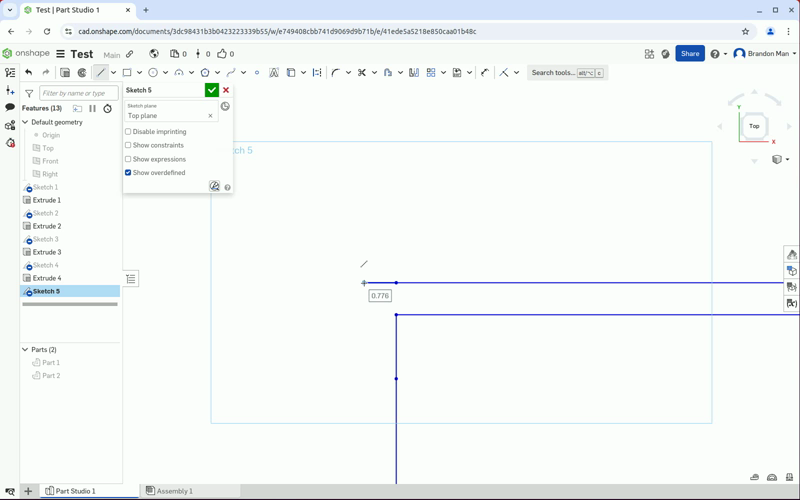
scroll(-6)
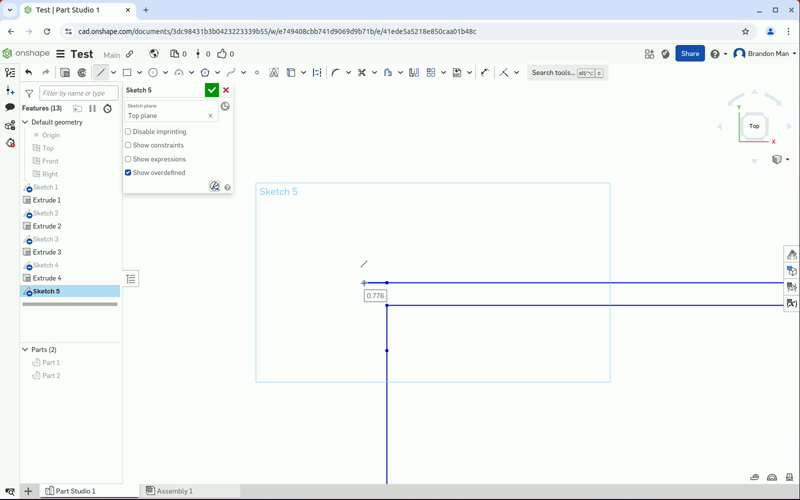
scroll(-6)
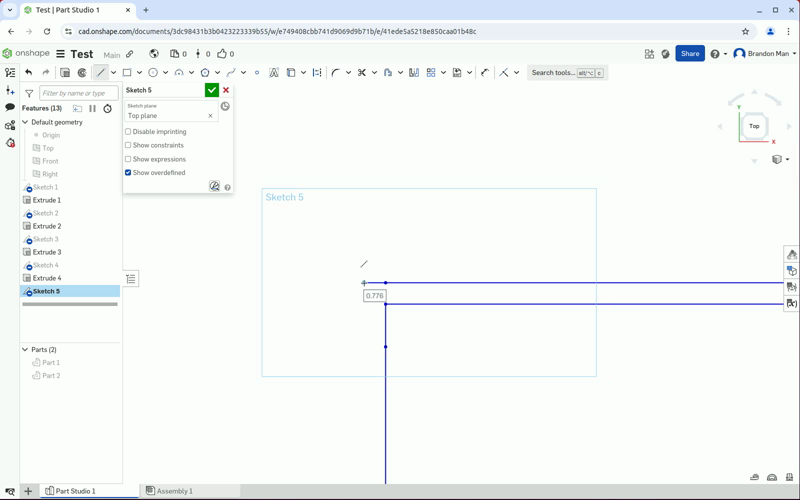
scroll(-6)
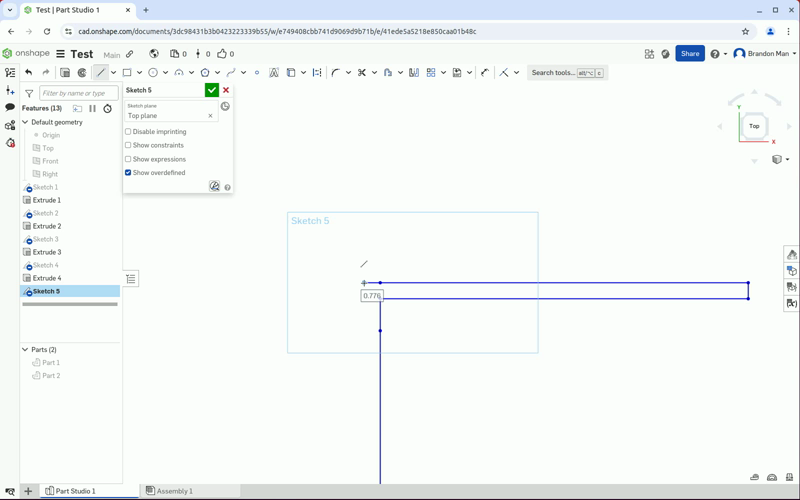
scroll(-6)
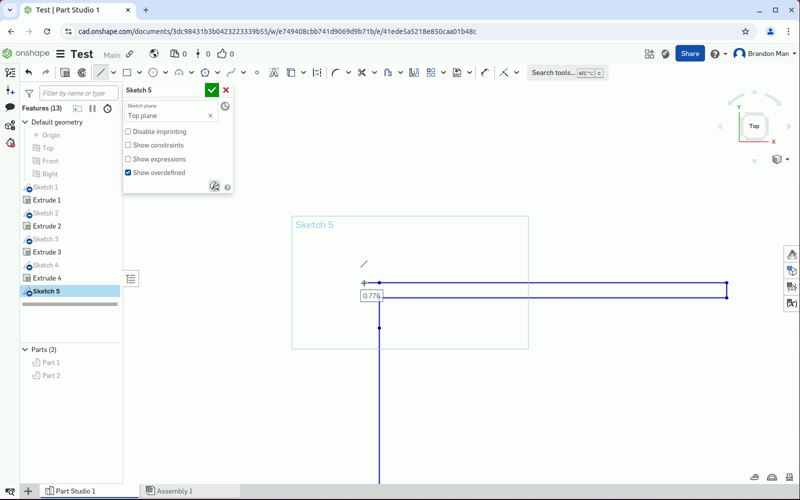
scroll(-6)
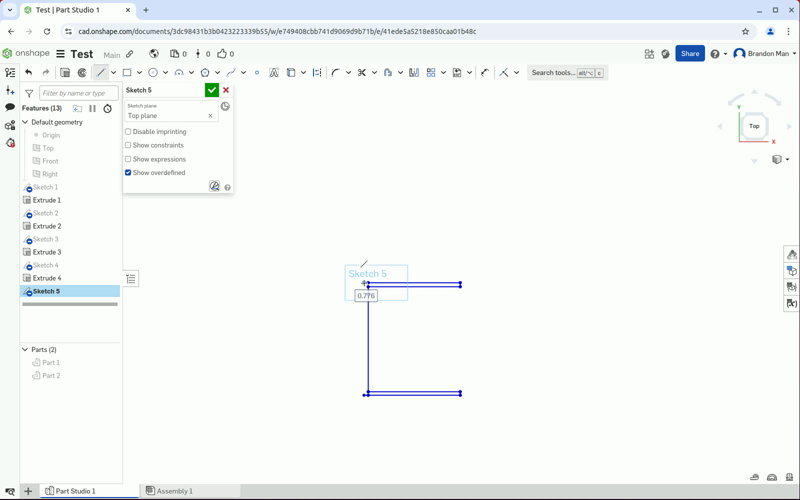
key_up(shift)
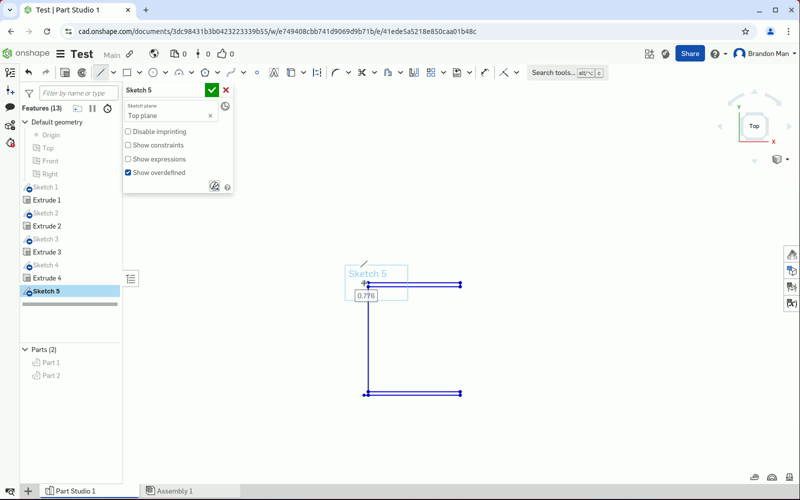
key_down(shift)
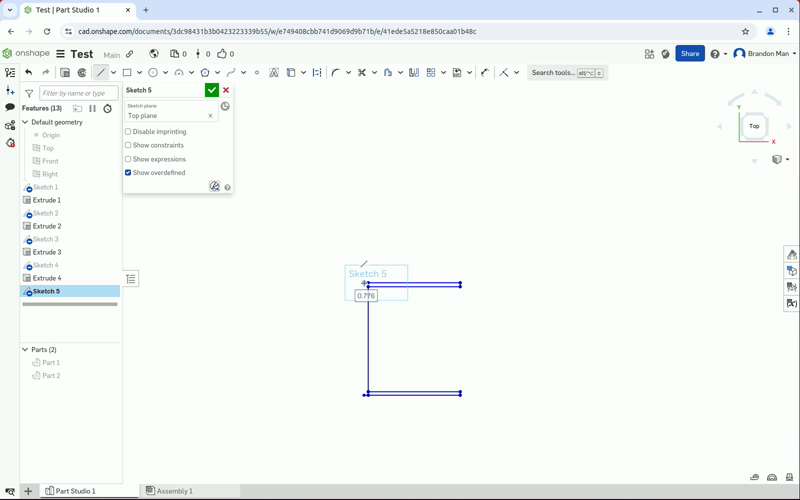
mouse_move(364, 395)
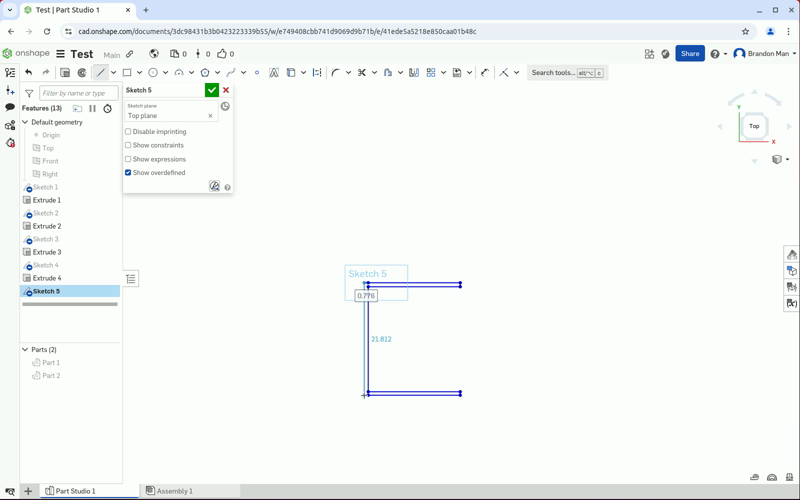
scroll(6)
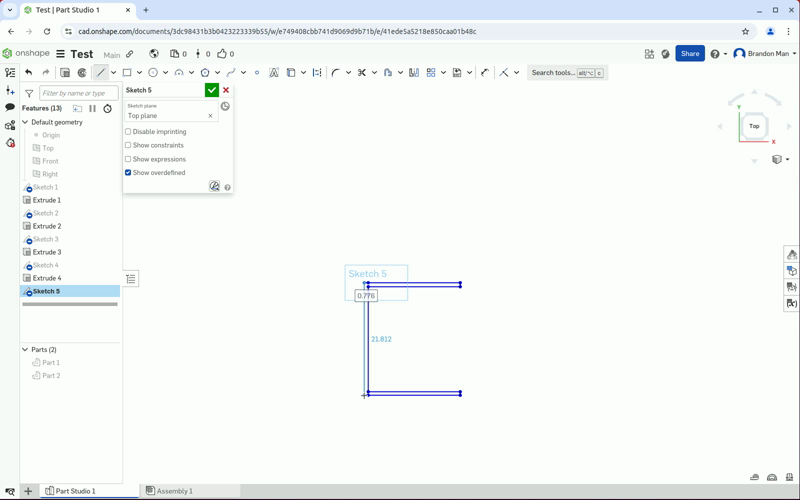
scroll(6)
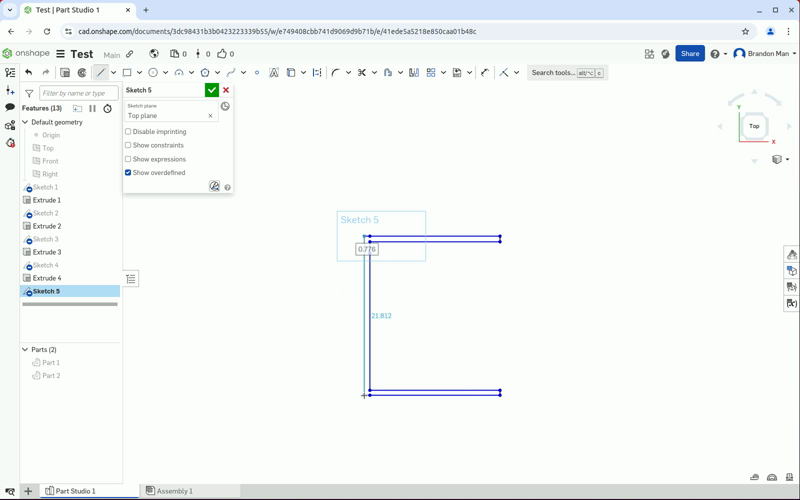
scroll(6)
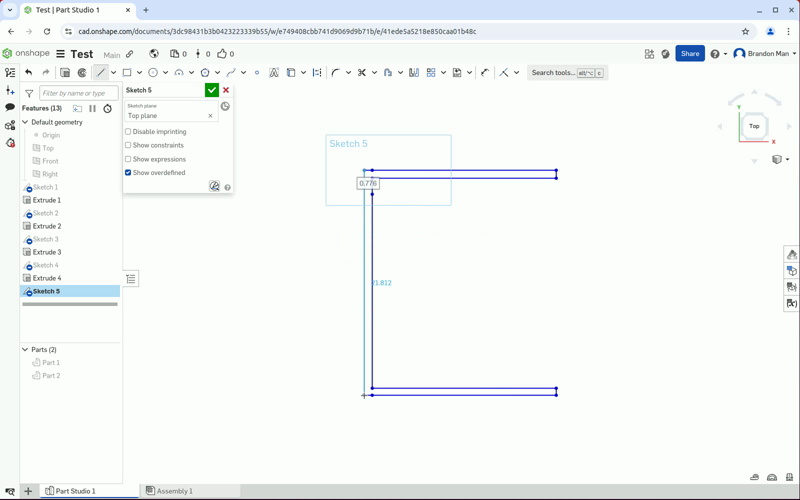
scroll(6)
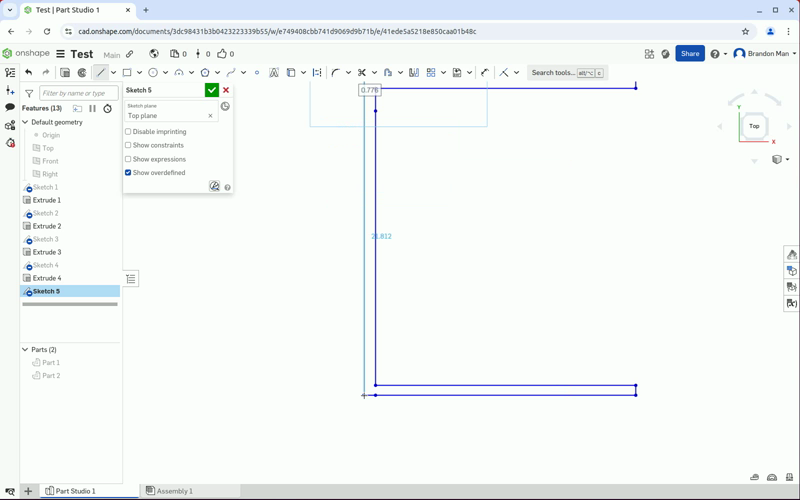
scroll(6)
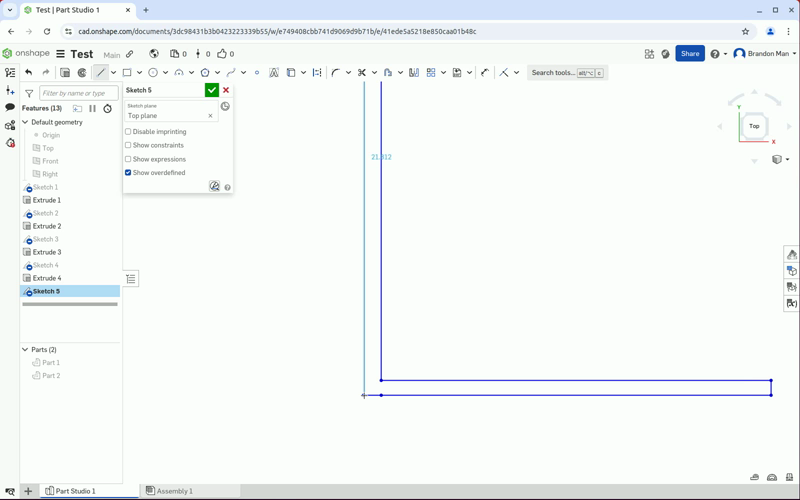
scroll(6)
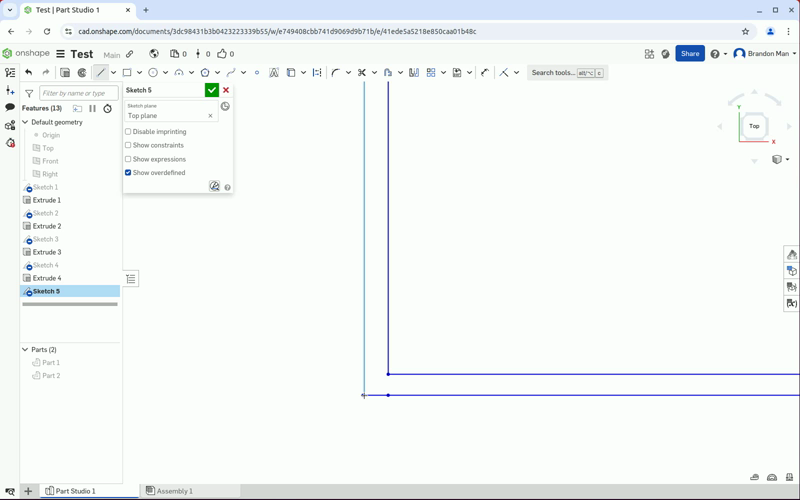
scroll(6)
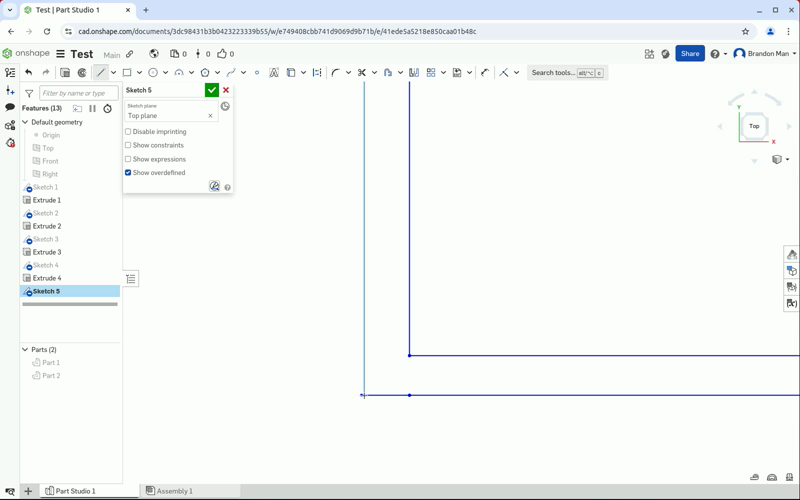
key_up(shift)
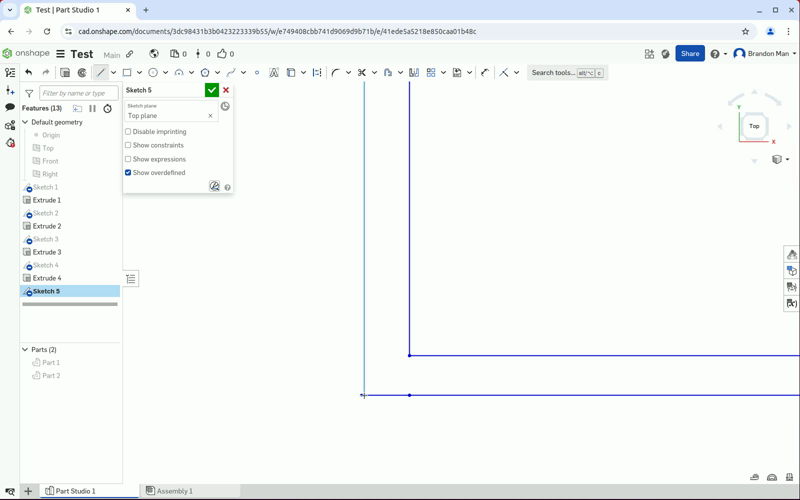
click(364, 395)
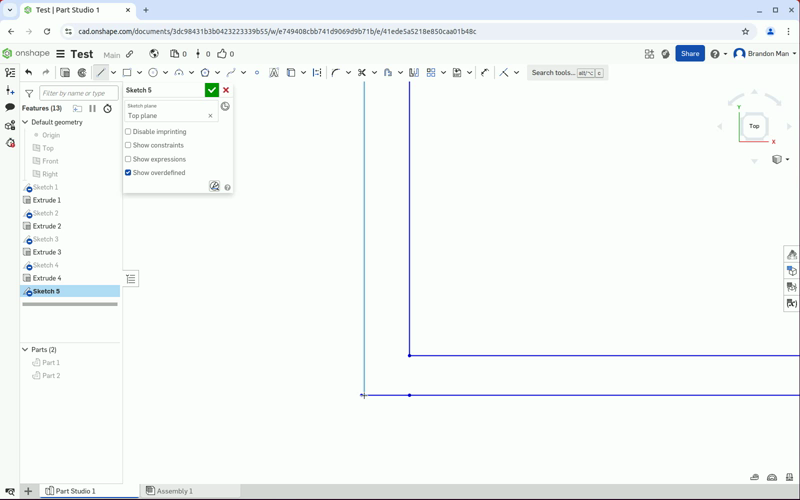
scroll(-6)
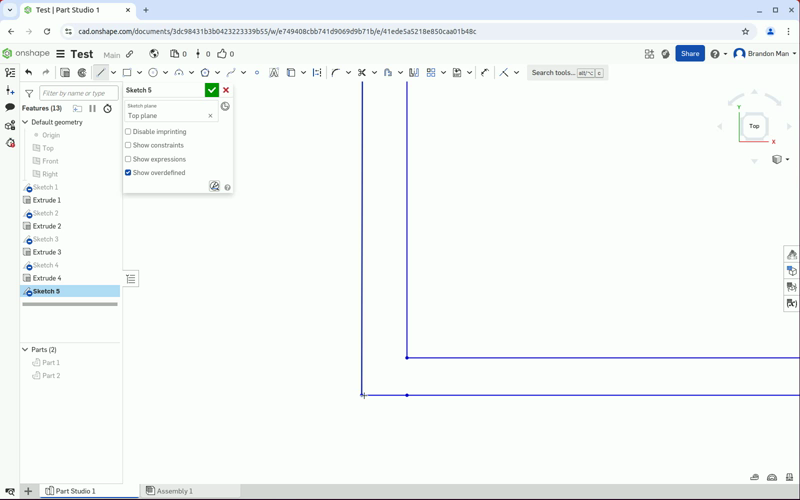
scroll(-6)
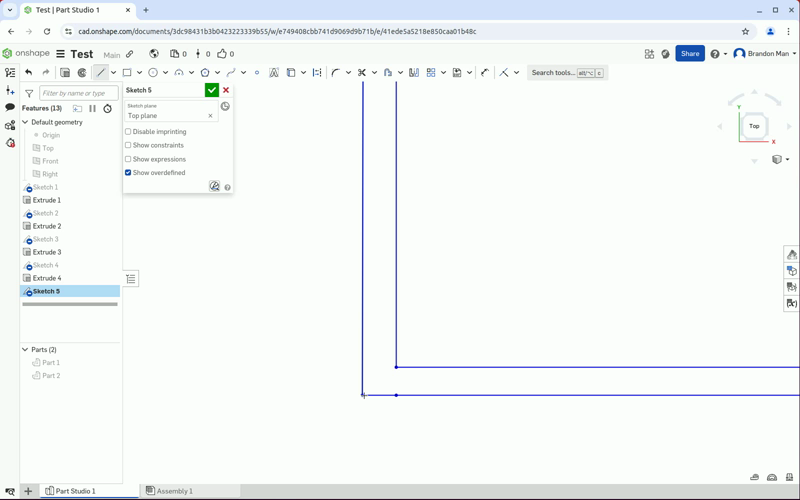
scroll(-6)
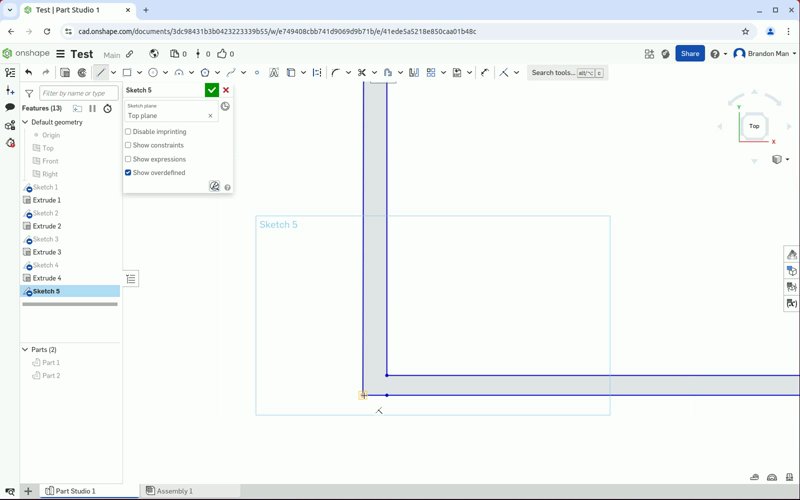
scroll(-6)
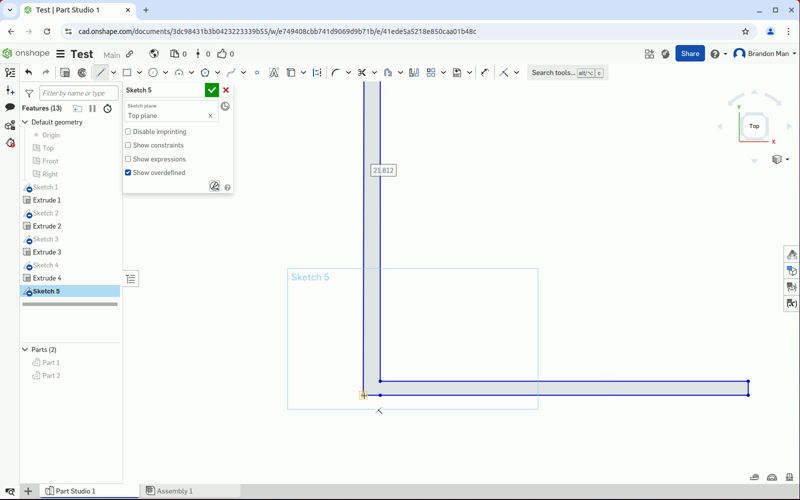
scroll(-6)
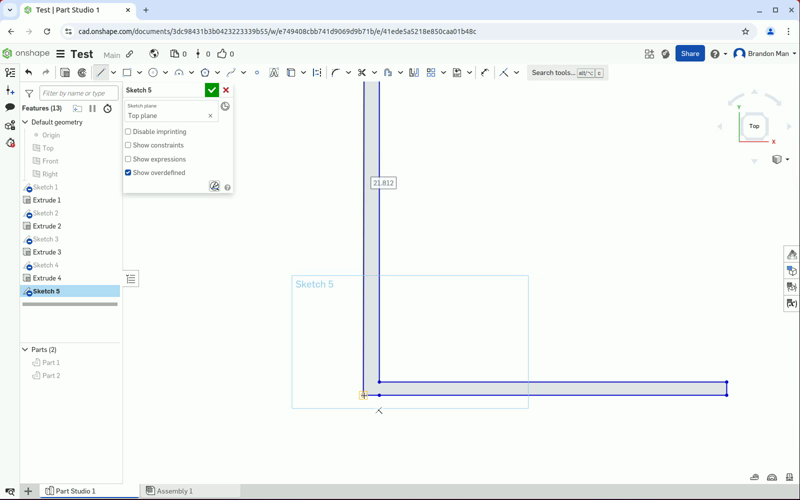
scroll(-6)
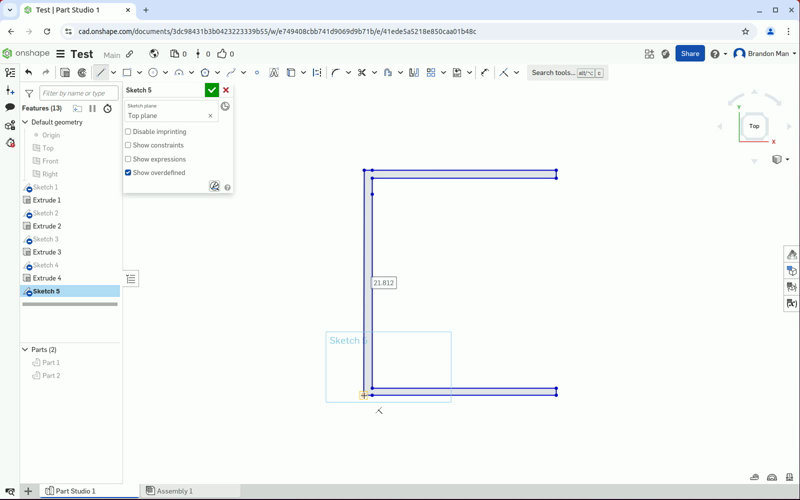
scroll(-6)
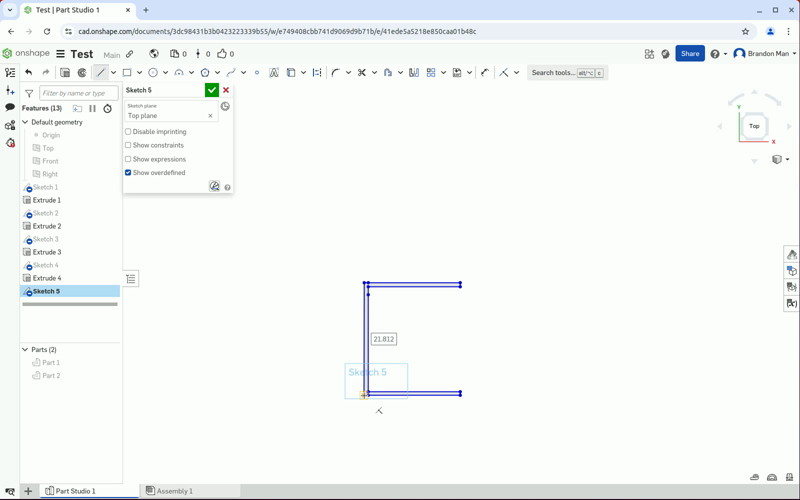
key(esc)
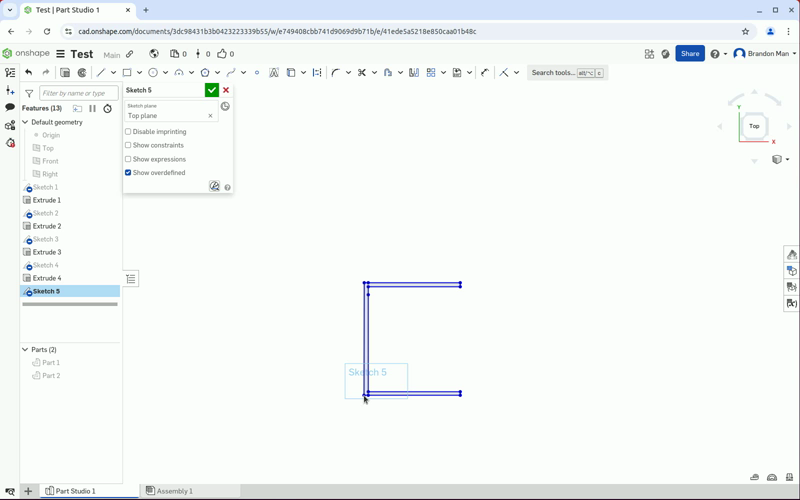
mouse_move(366, 320)
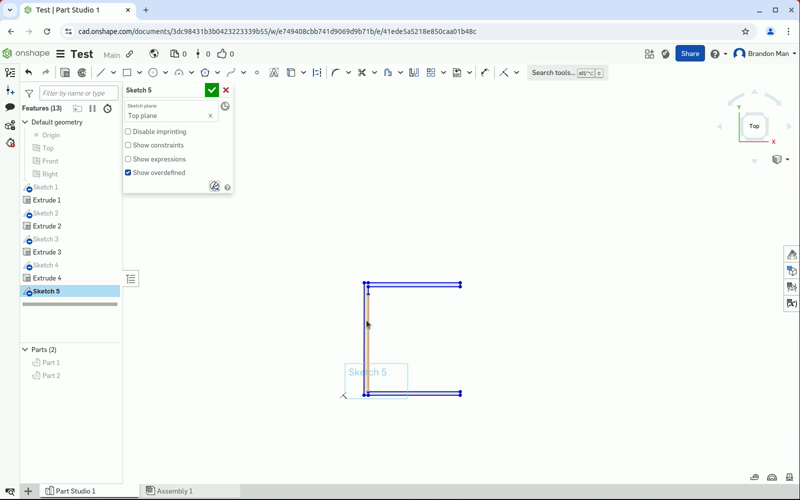
scroll(6)
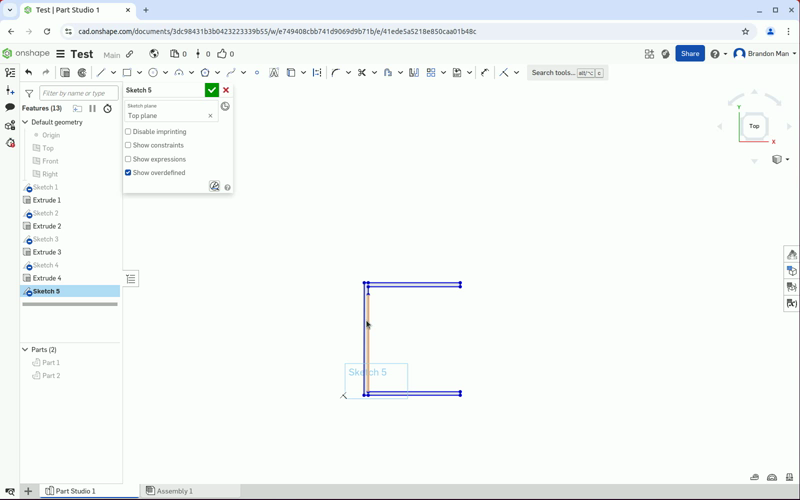
scroll(6)
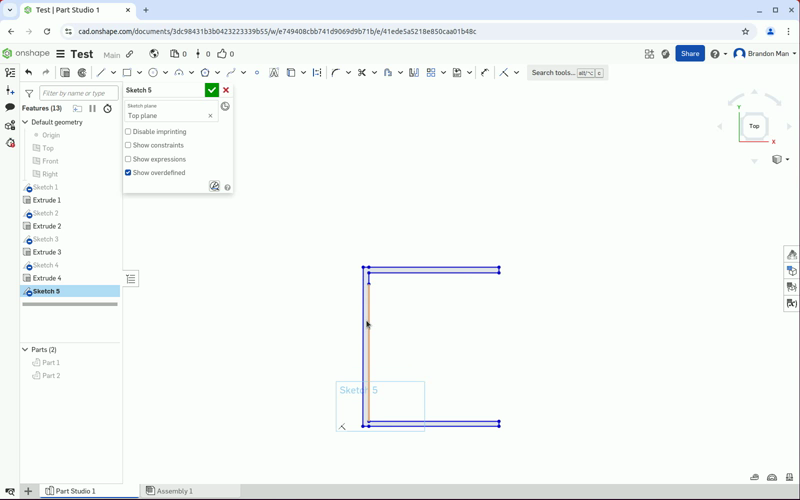
scroll(6)
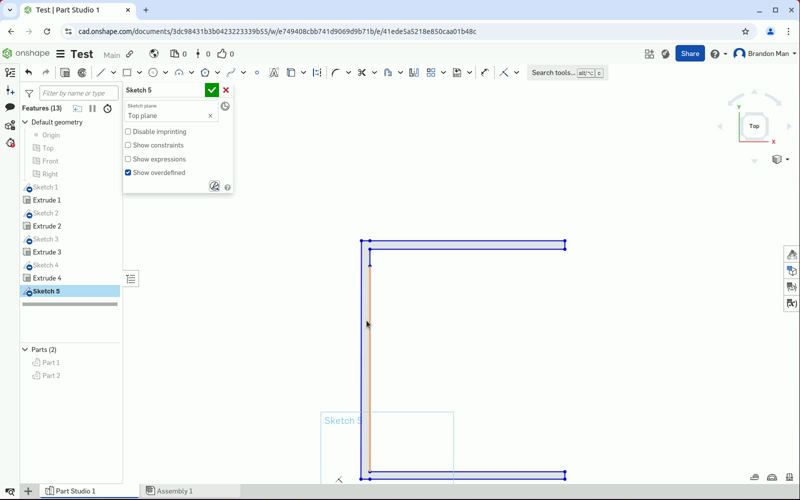
scroll(6)
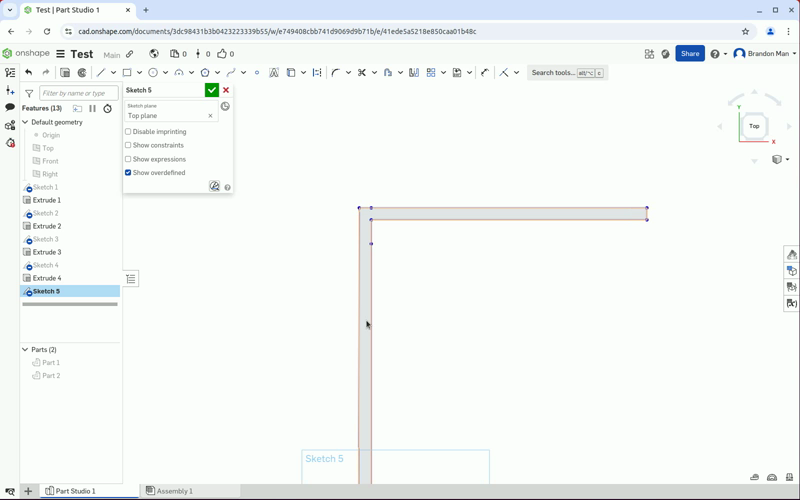
scroll(6)
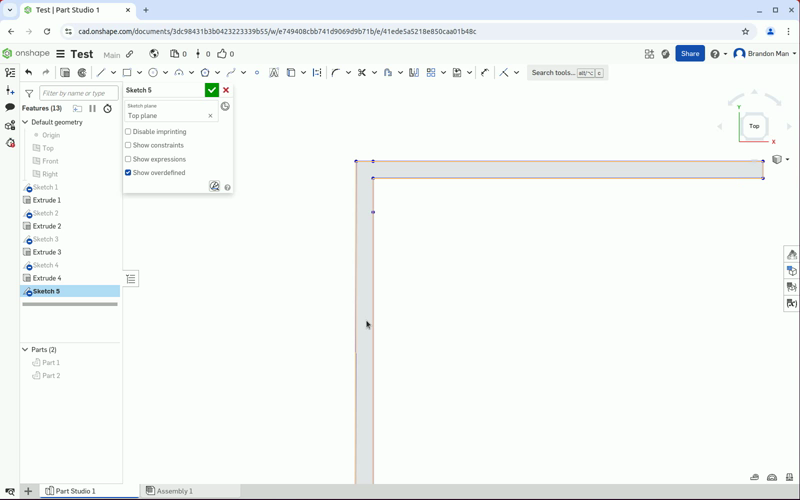
scroll(6)
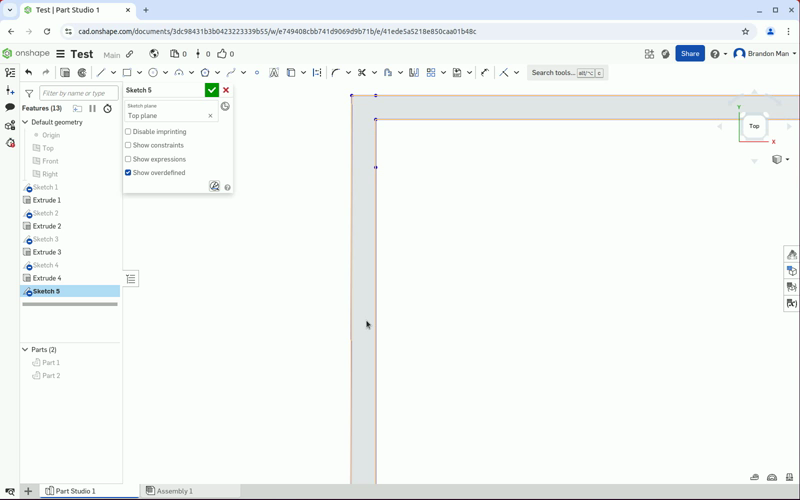
scroll(6)
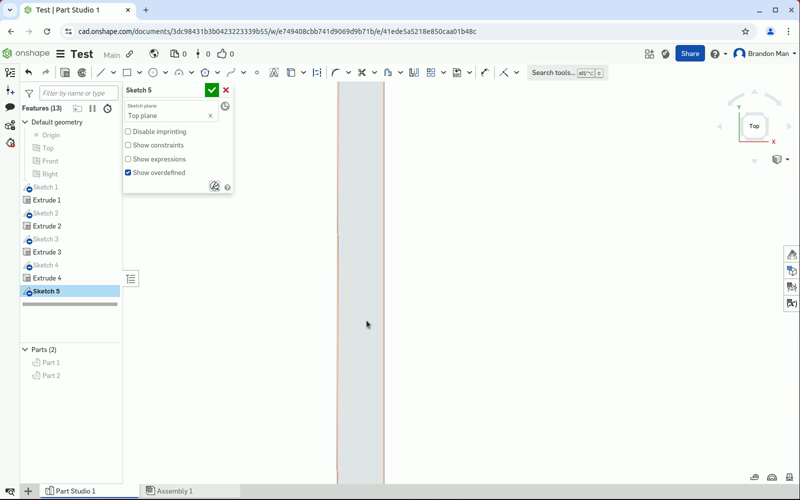
click(366, 320)
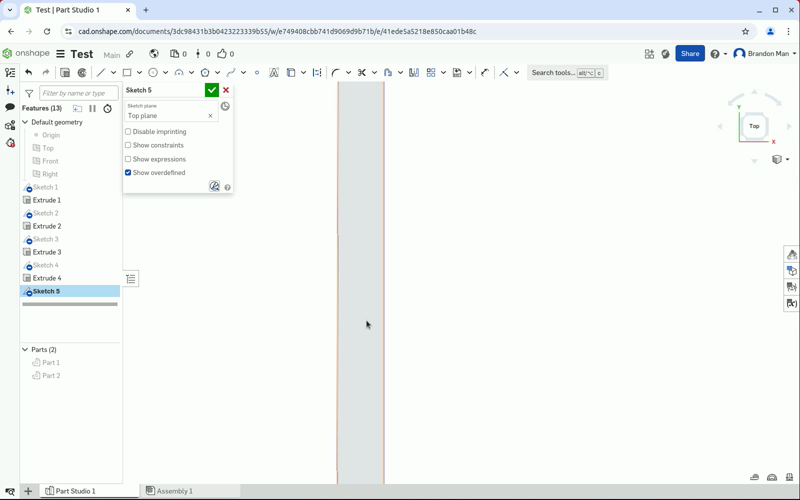
scroll(-6)
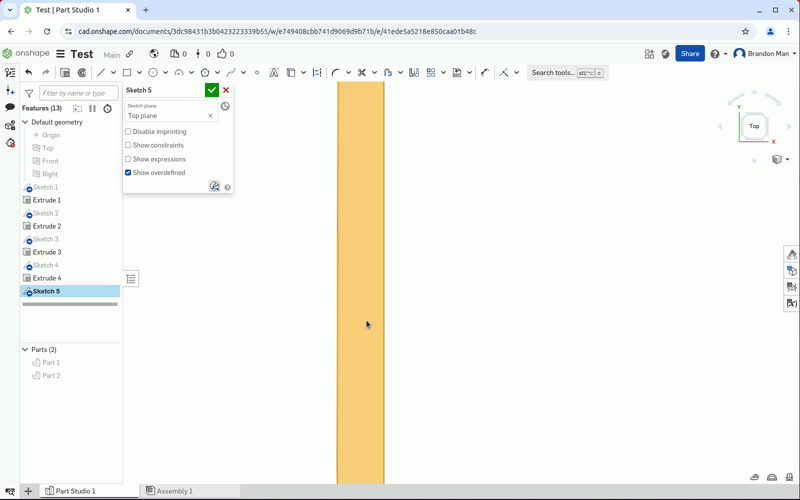
scroll(-6)
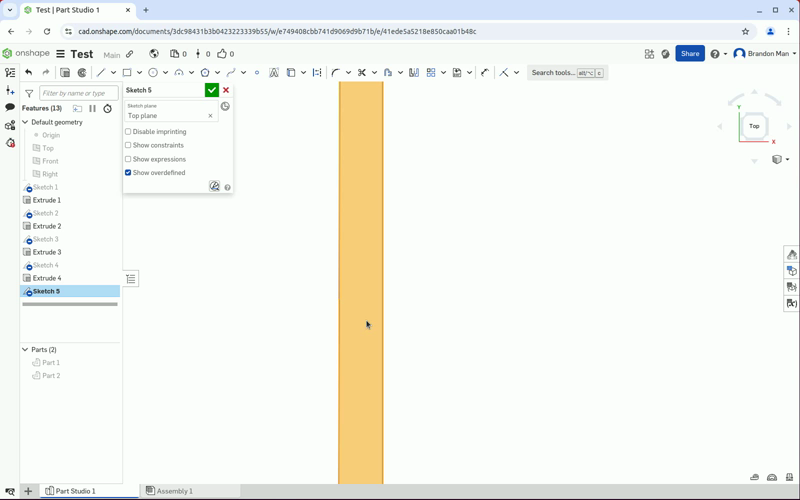
scroll(-6)
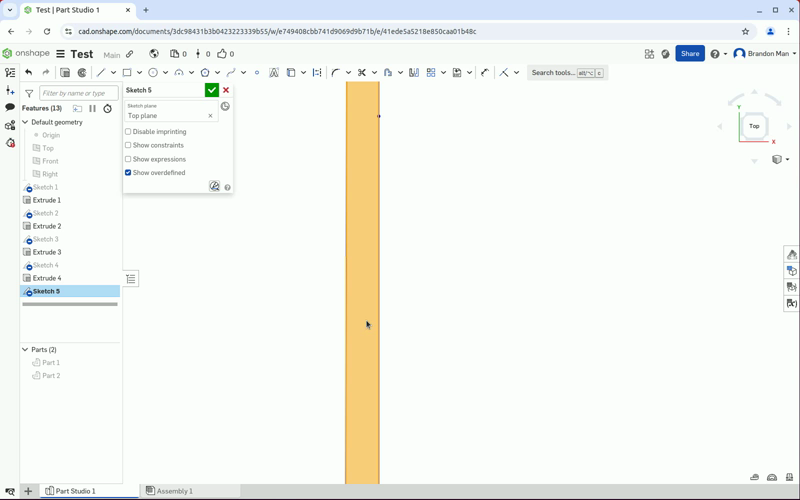
scroll(-6)
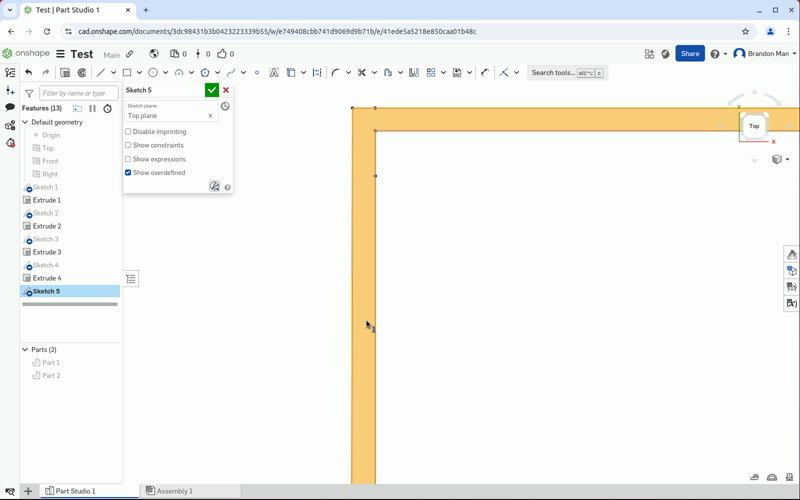
scroll(-6)
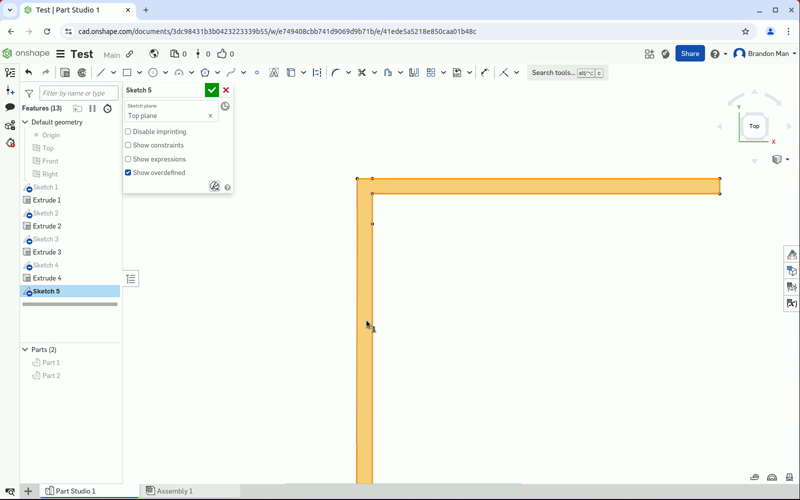
scroll(-6)
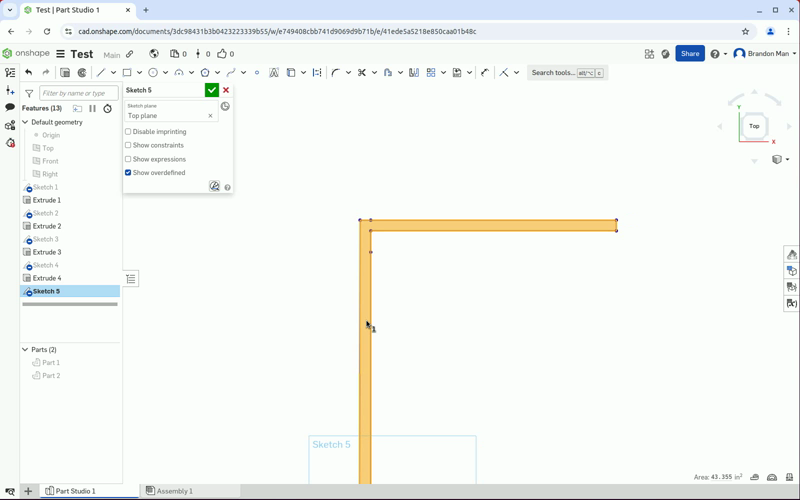
scroll(-6)
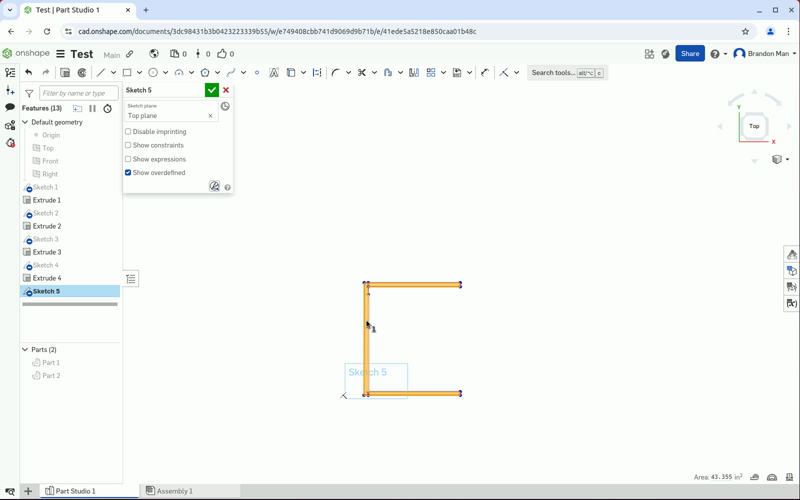
mouse_move(73, 352)
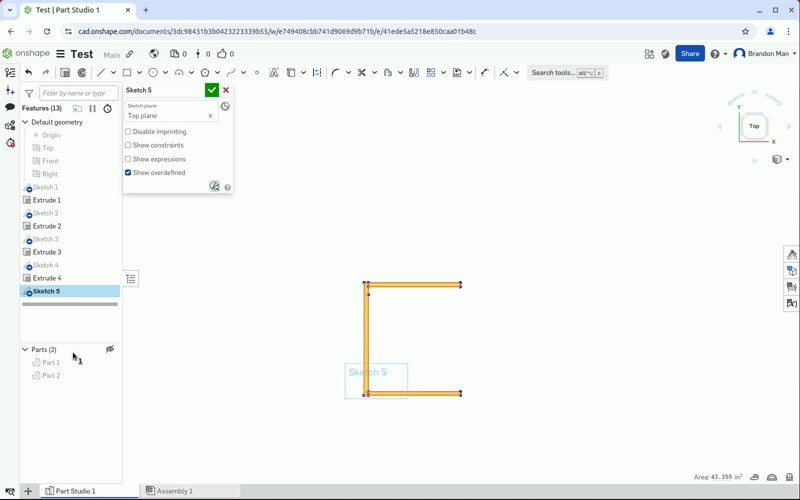
key(shift+y)
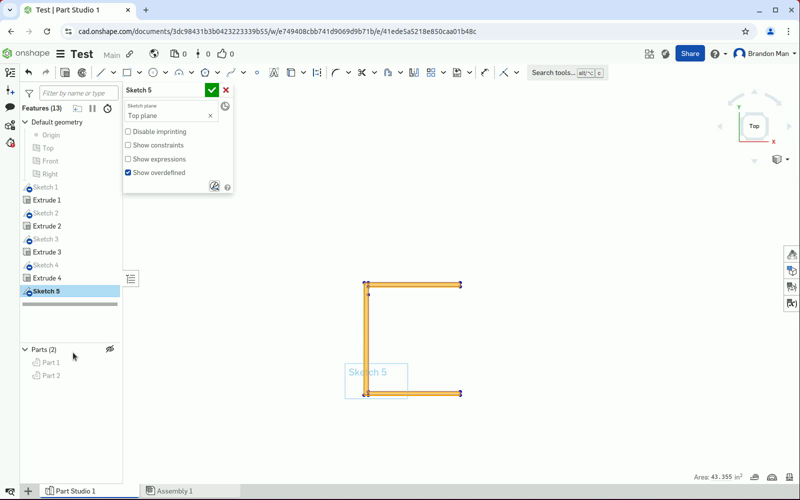
key(shift+e)
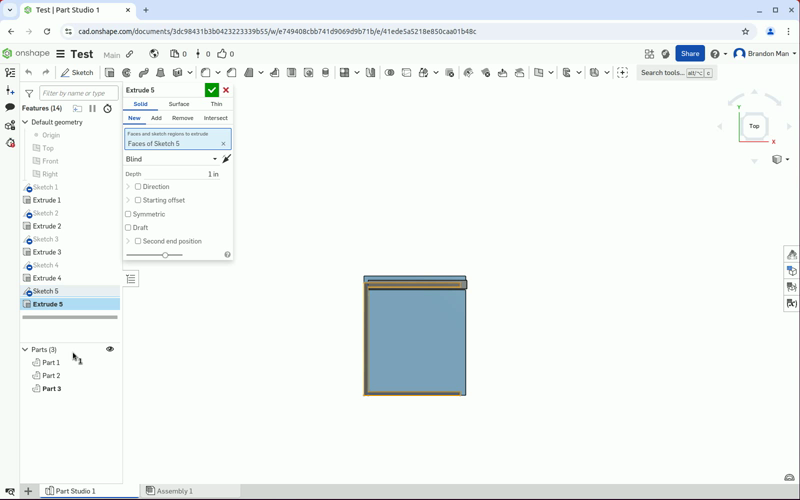
mouse_move(143, 106)
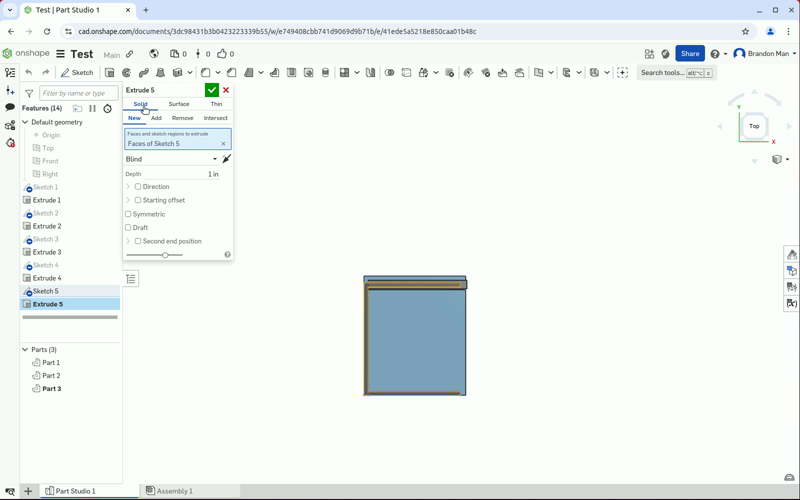
click(143, 106)
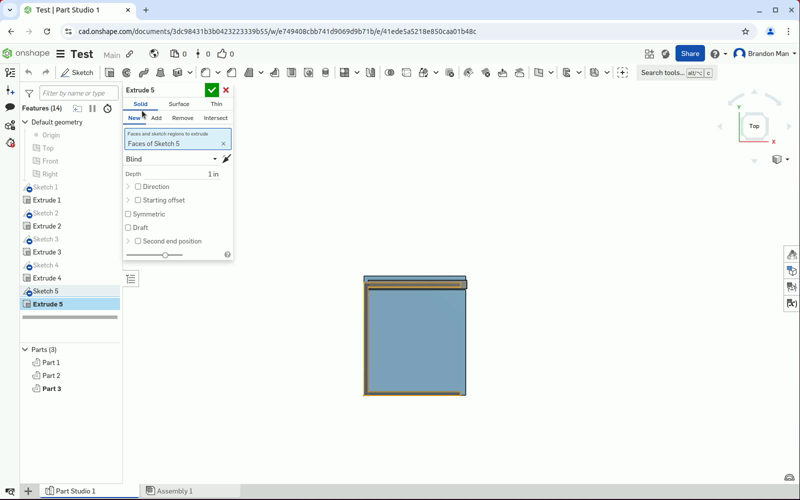
mouse_move(137, 120)
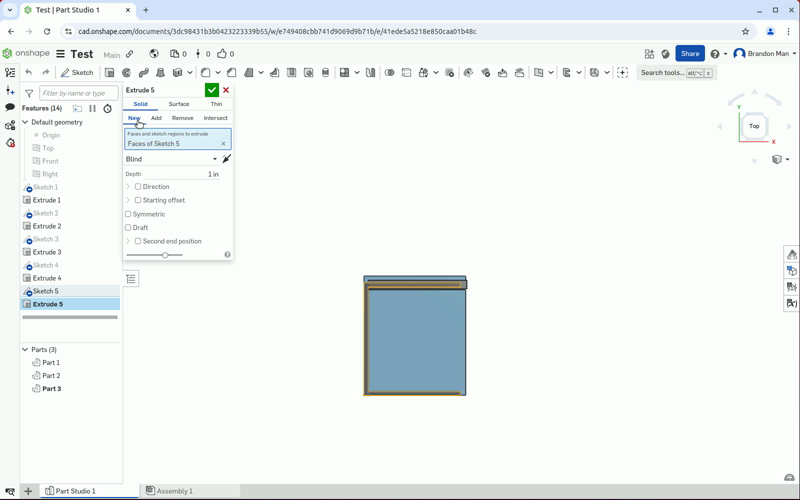
click(137, 120)
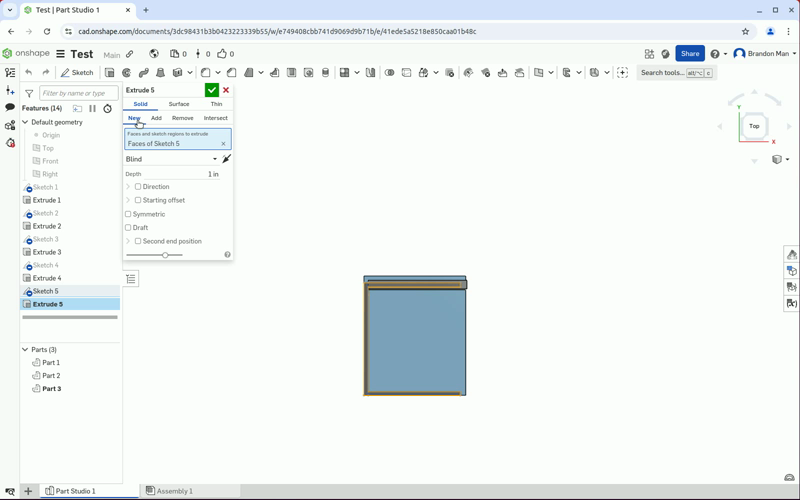
key(tab, 4)
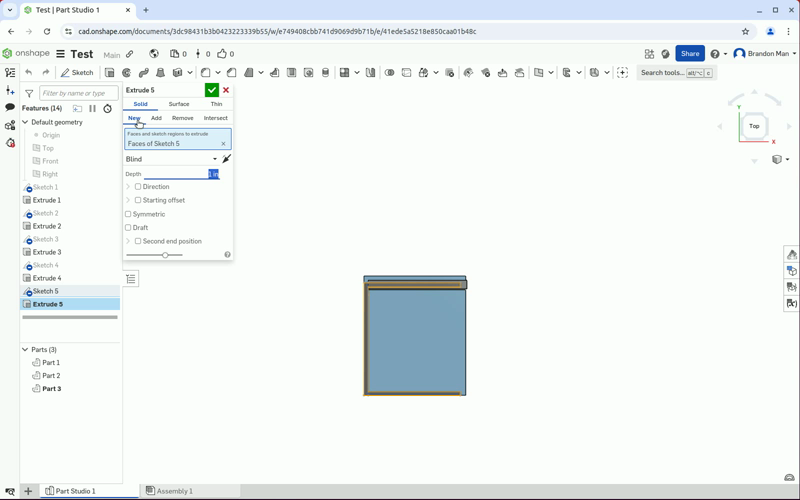
text(5.777)
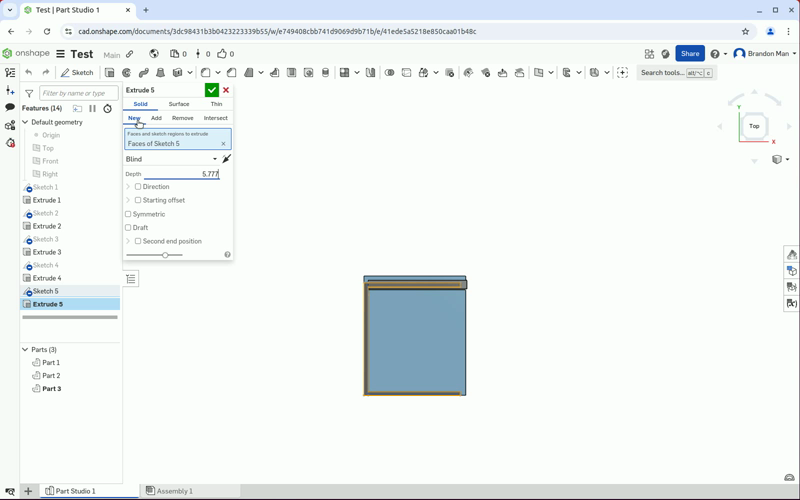
key(enter)
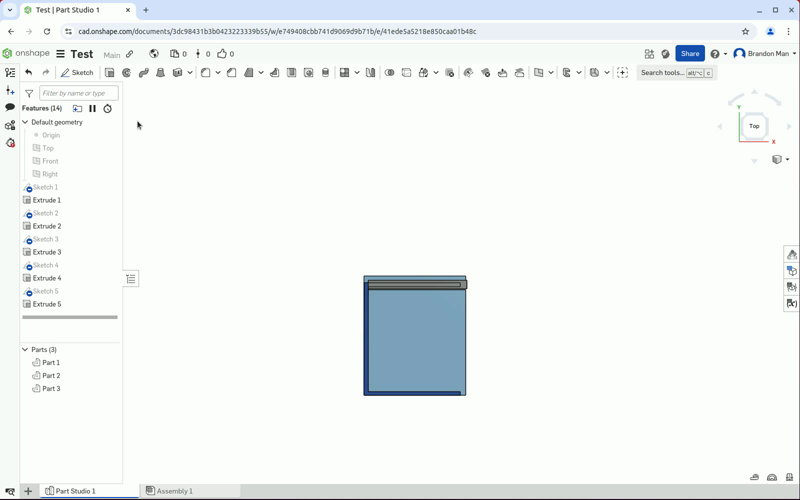
key(shift+h)
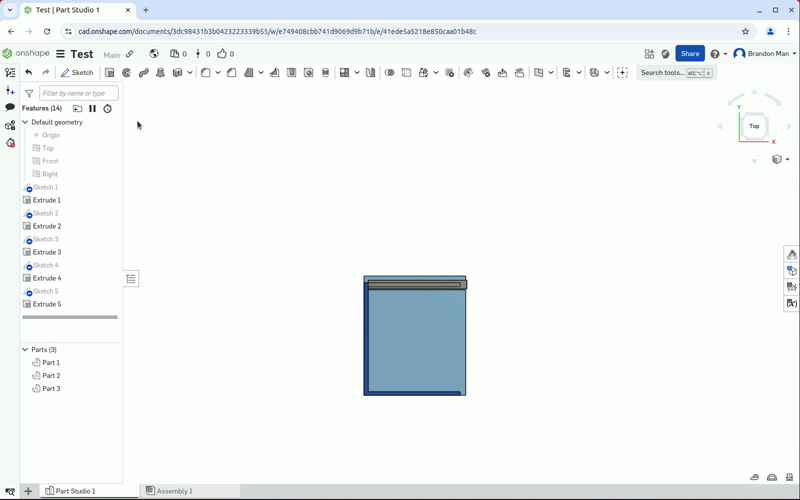
key(shift+h)
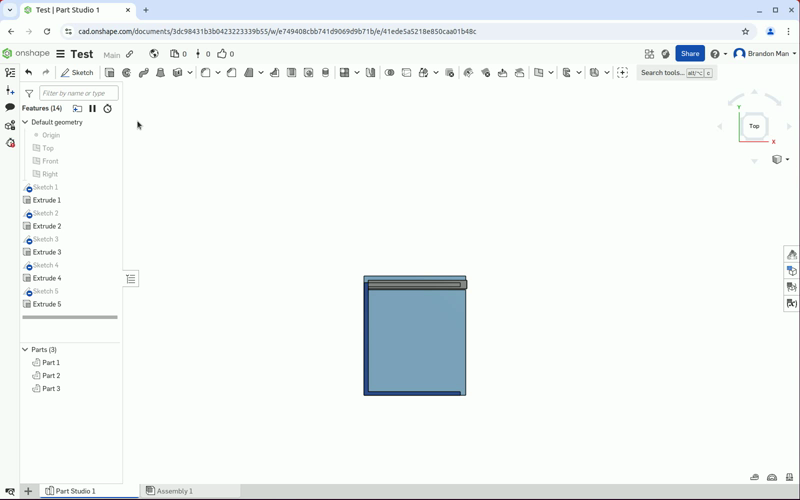
mouse_move(73, 189)
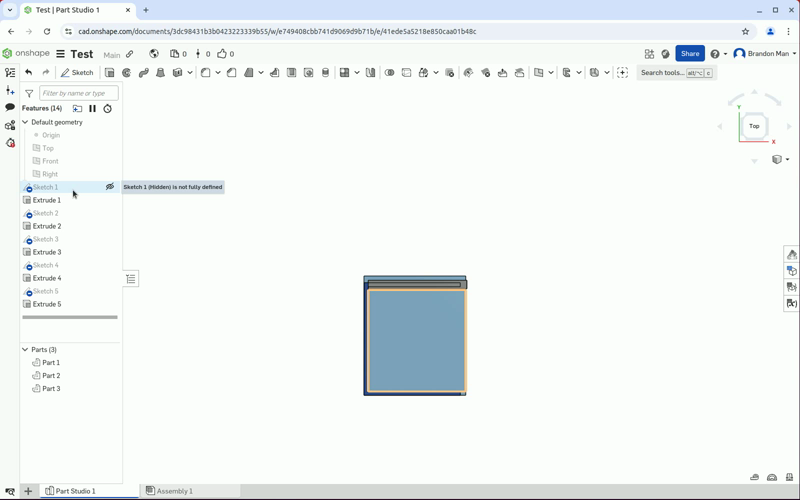
click(73, 189)
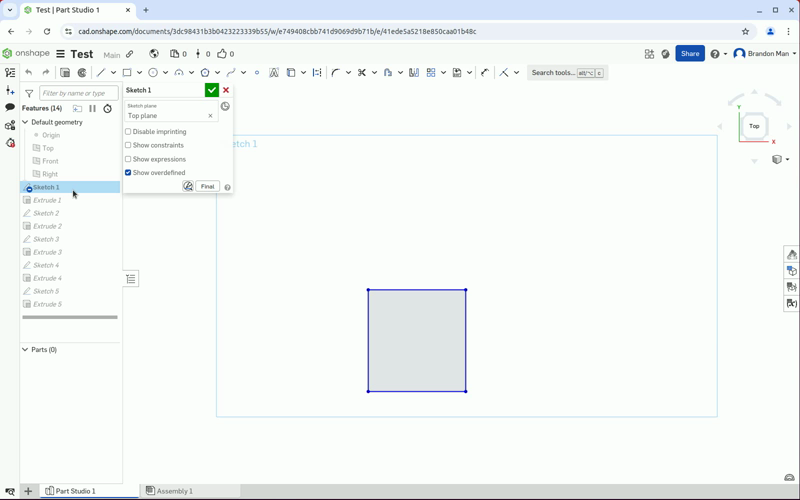
mouse_move(229, 92)
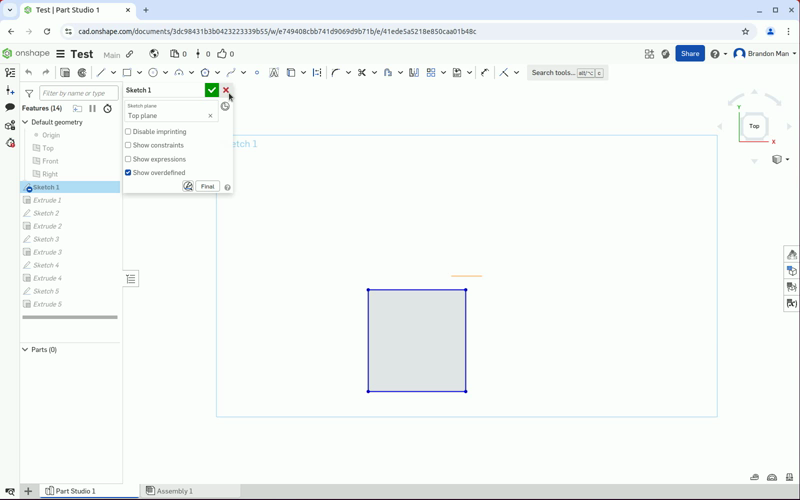
click(229, 92)
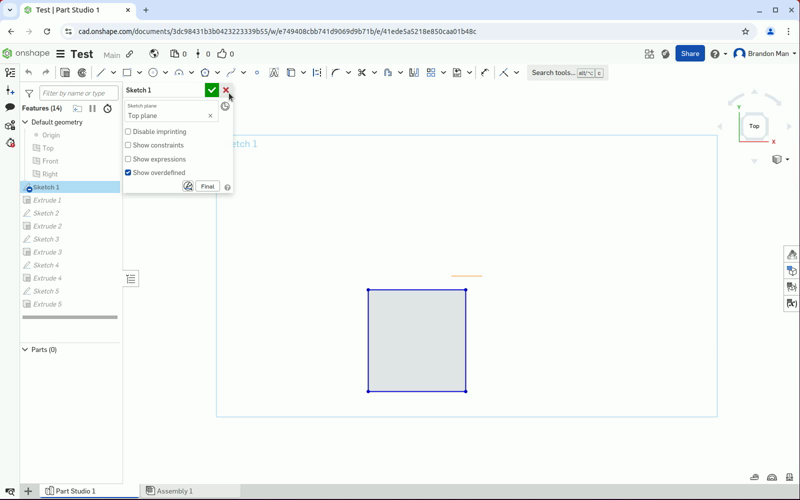
key(shift+s)
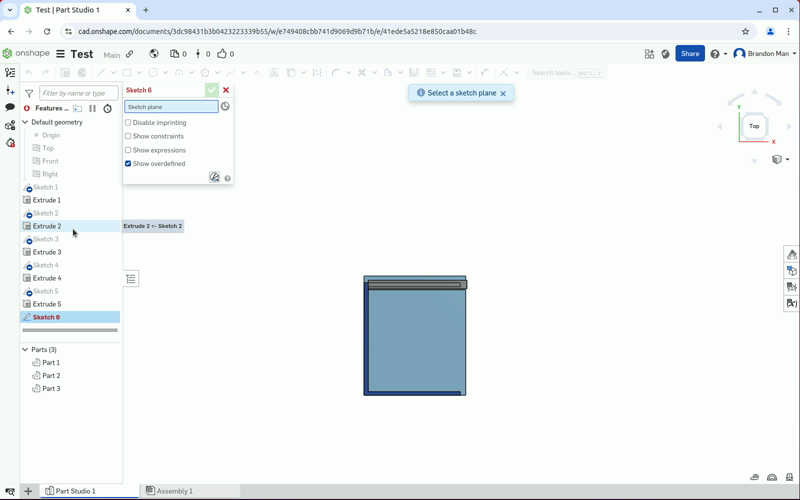
scroll(3)
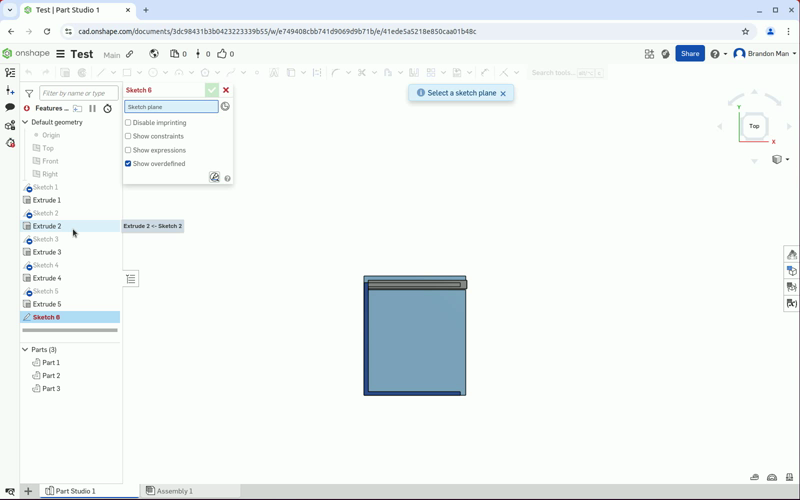
mouse_move(73, 150)
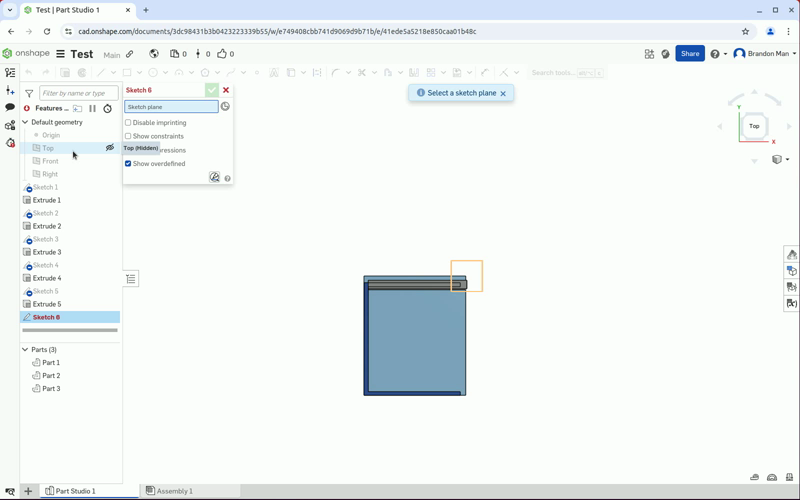
click(73, 150)
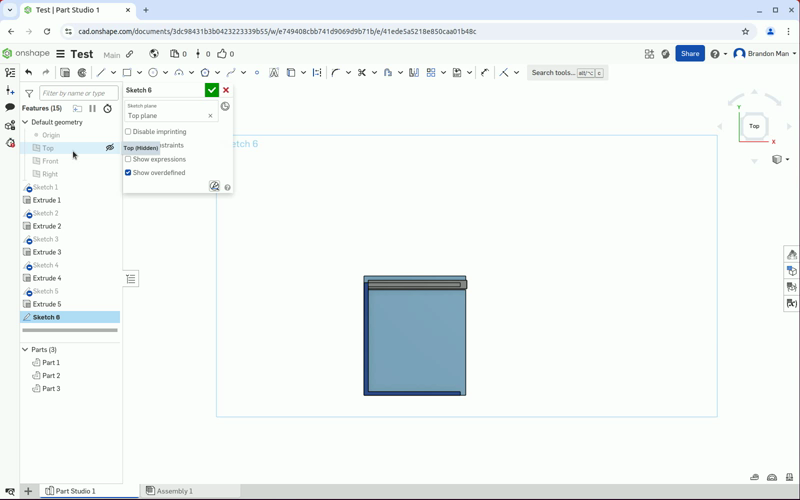
mouse_move(73, 352)
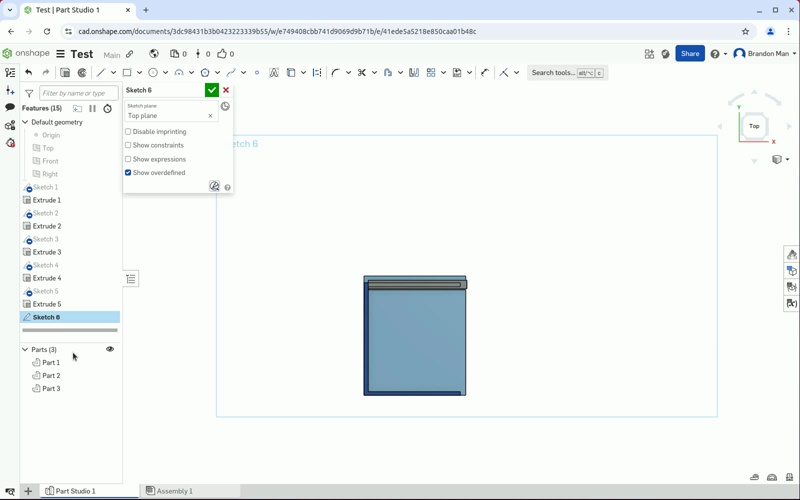
key(y)
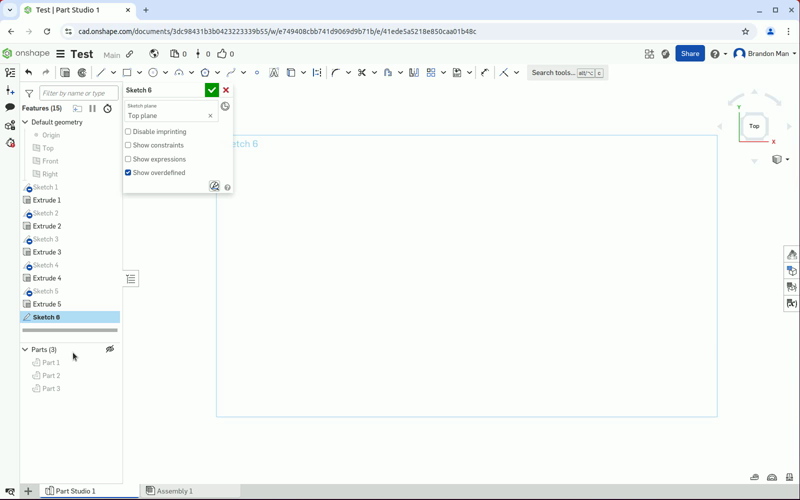
key(l)
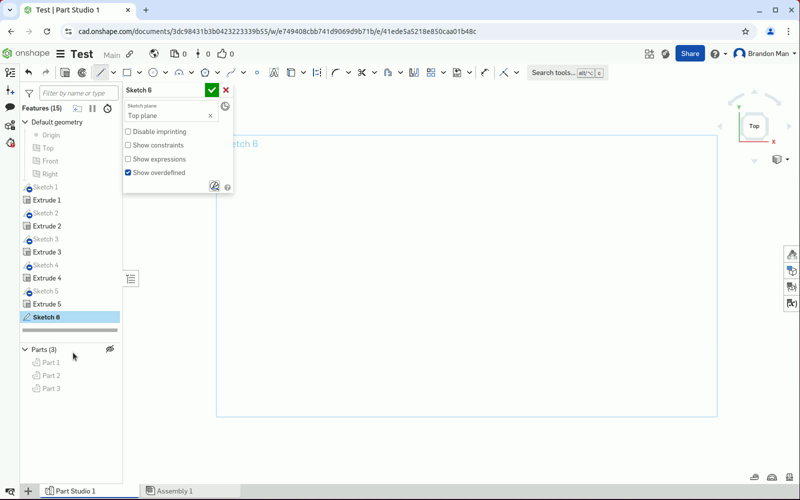
key_down(shift)
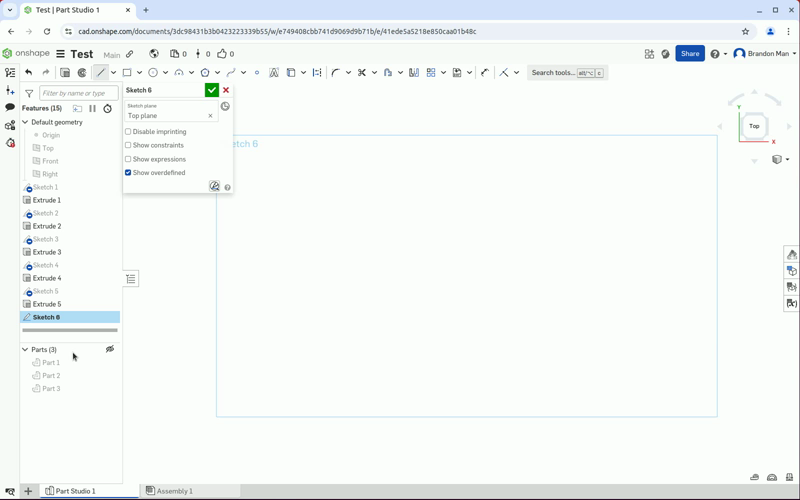
mouse_move(368, 294)
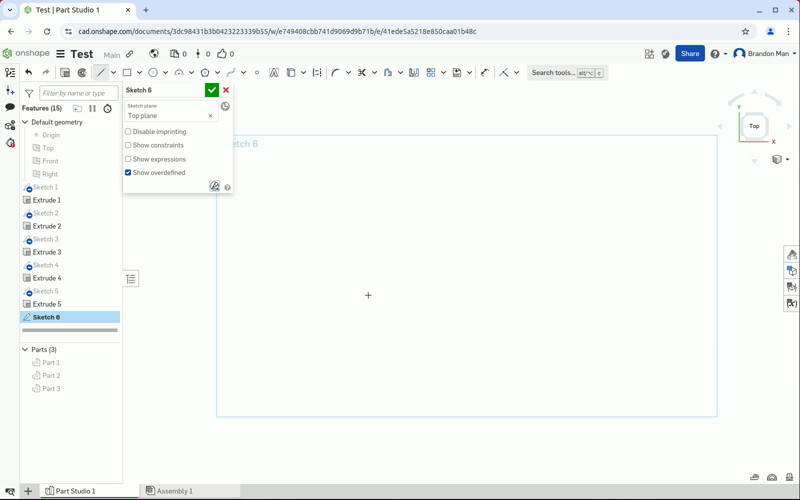
click(368, 294)
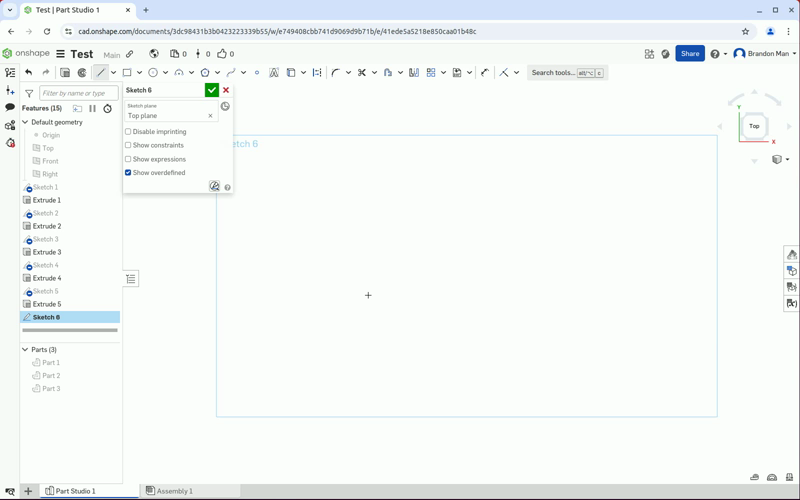
key_up(shift)
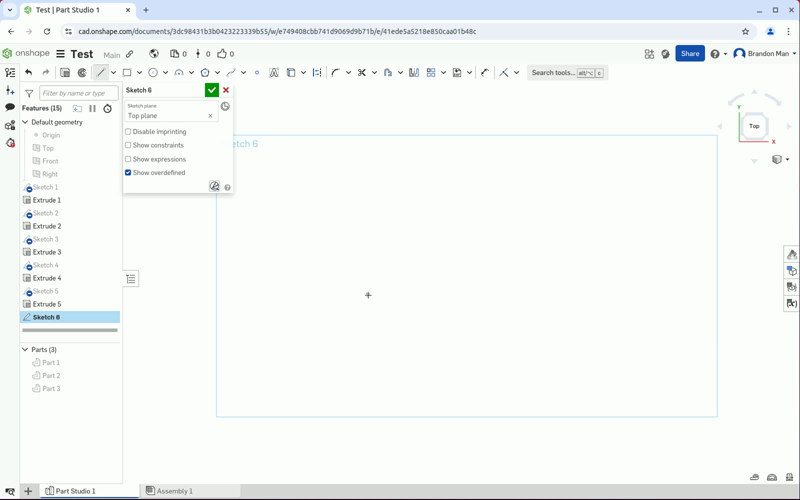
key_down(shift)
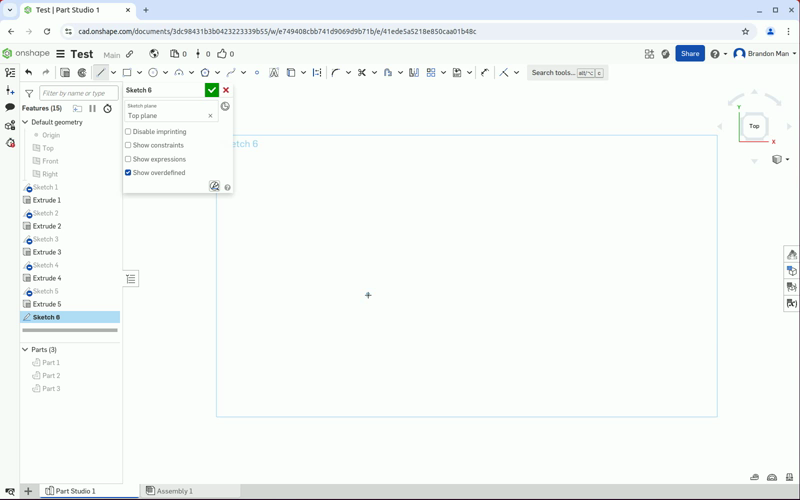
mouse_move(461, 294)
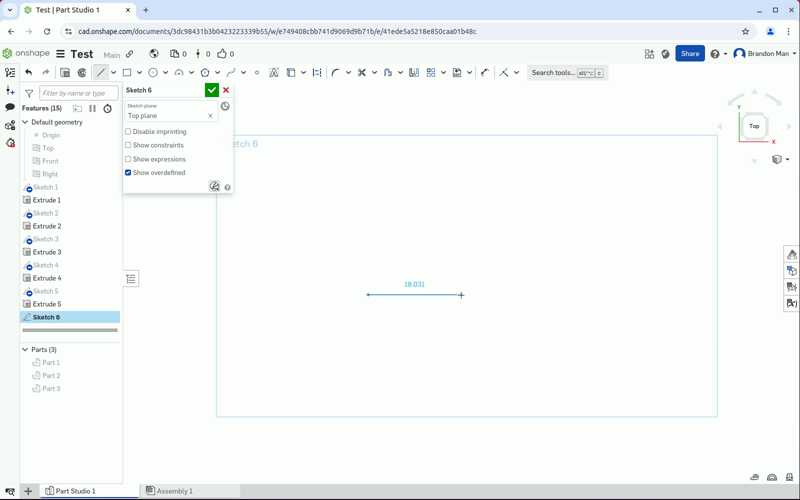
click(461, 294)
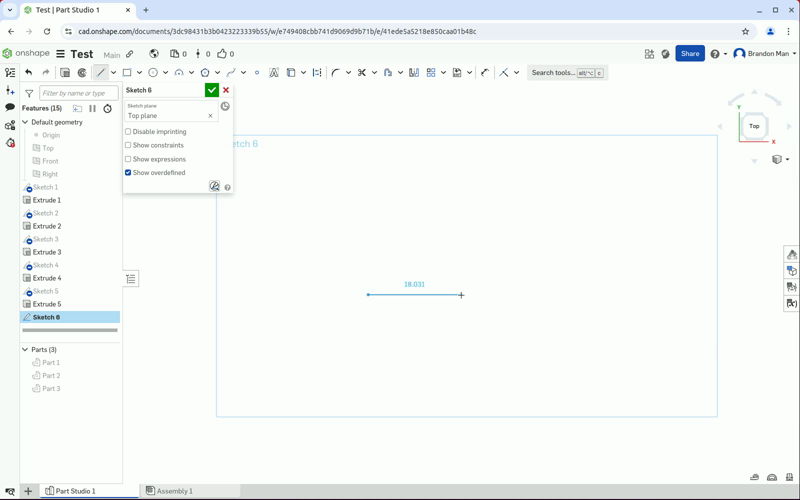
key_up(shift)
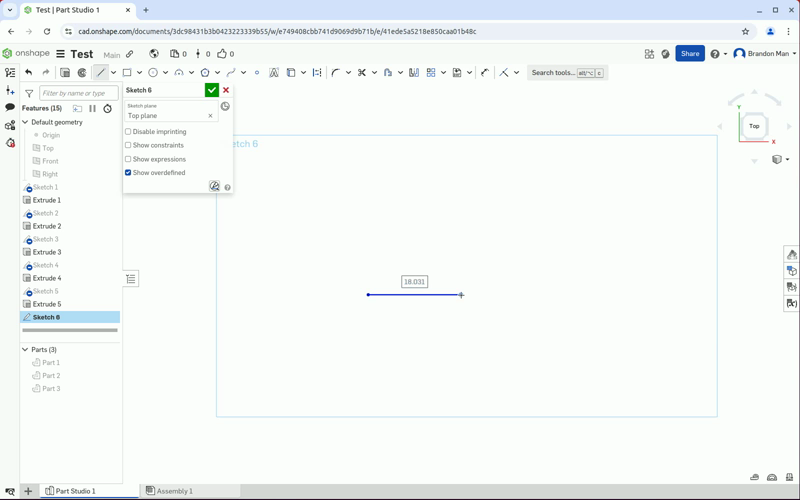
key_down(shift)
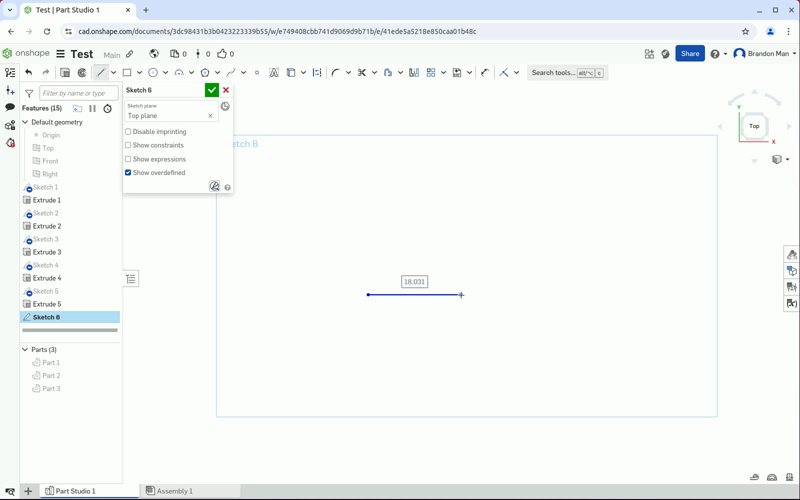
mouse_move(491, 294)
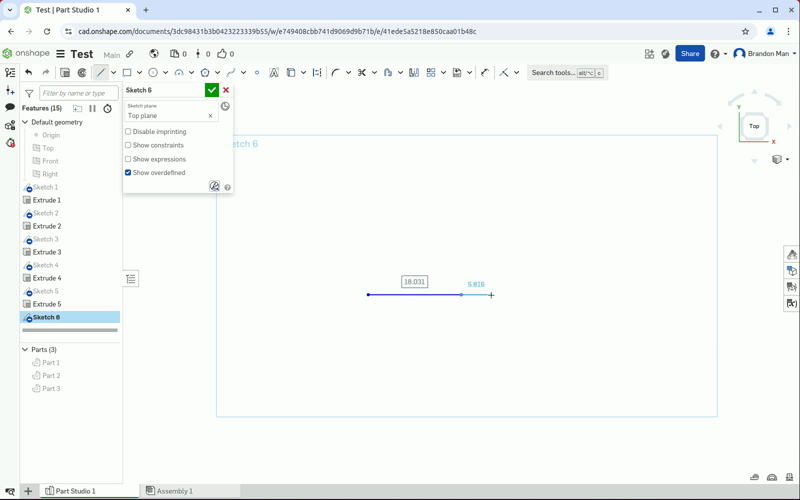
mouse_move(461, 286)
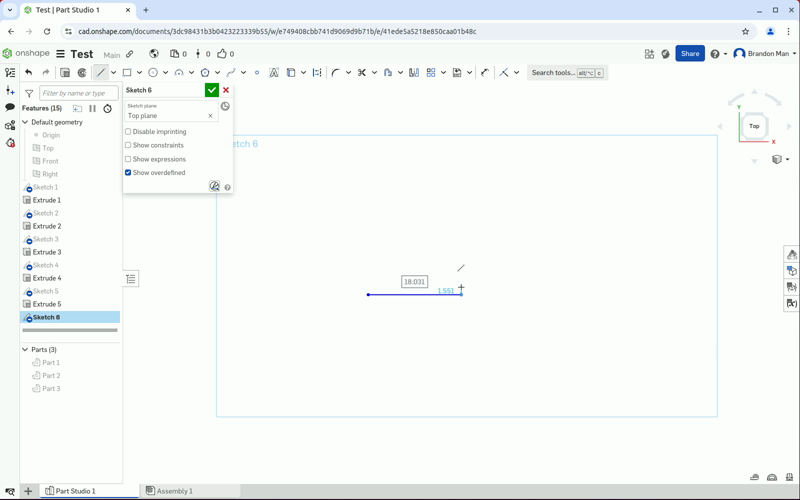
click(461, 286)
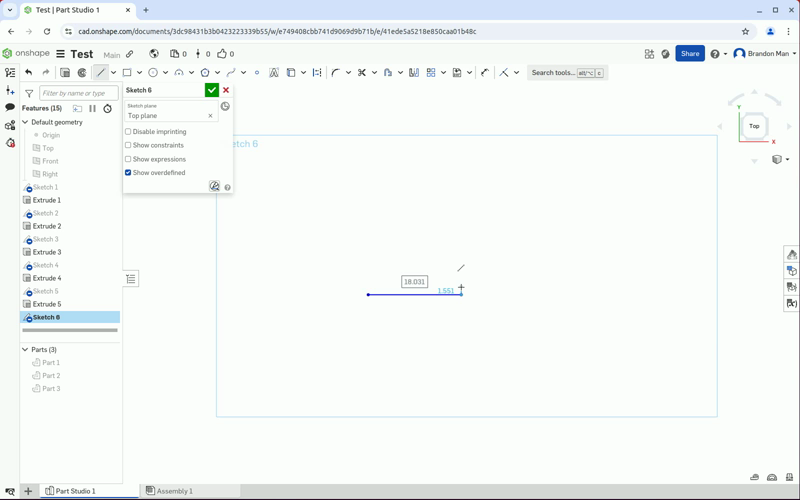
key_up(shift)
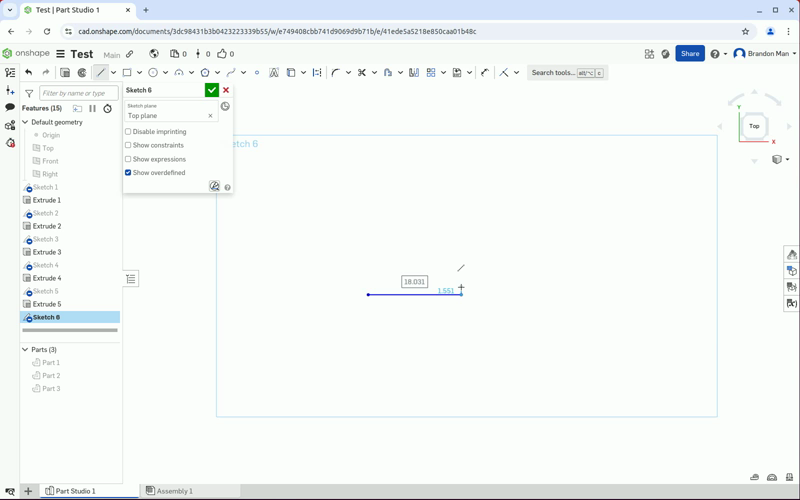
key_down(shift)
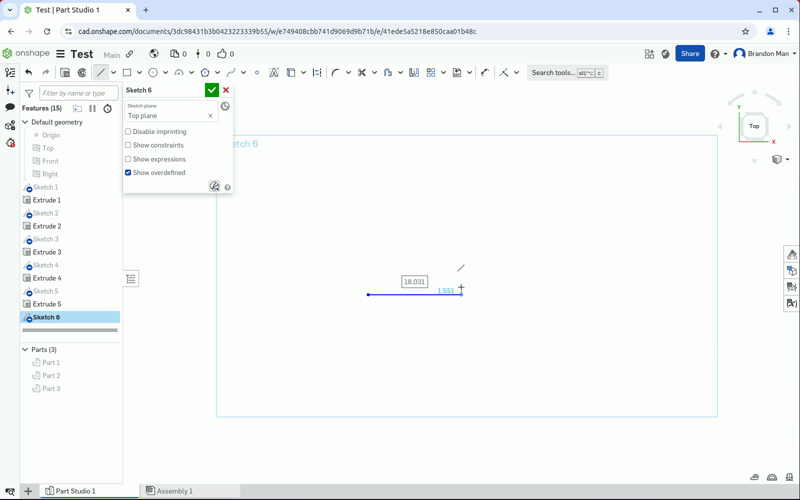
mouse_move(368, 286)
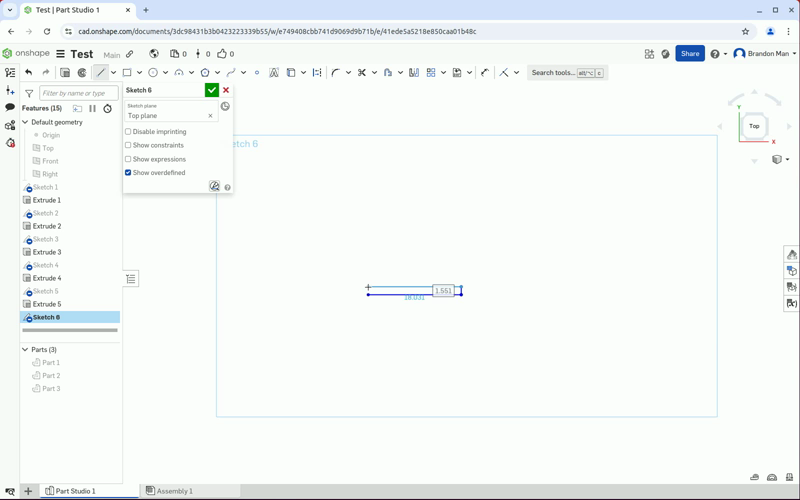
click(368, 286)
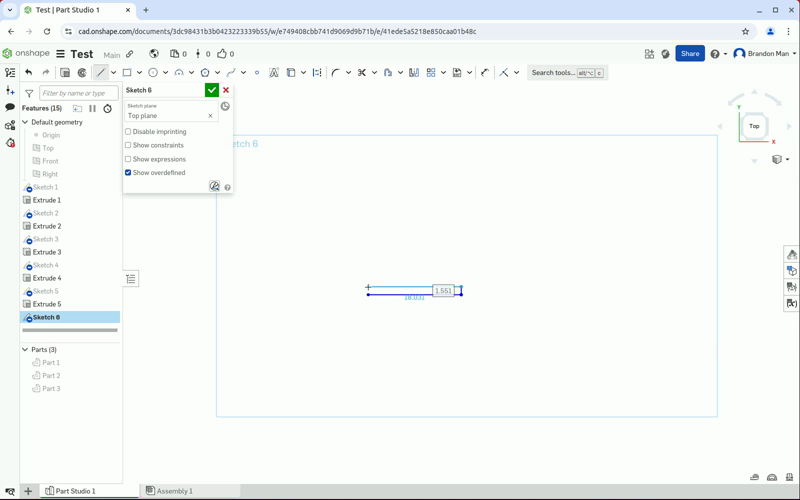
key_up(shift)
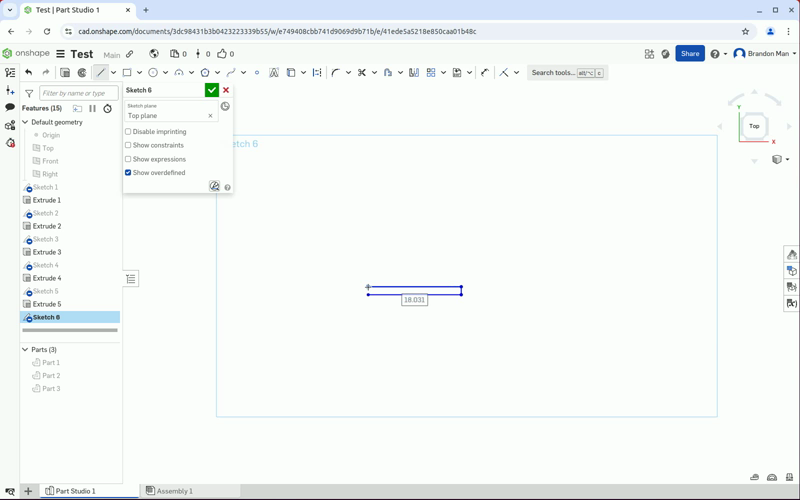
mouse_move(398, 286)
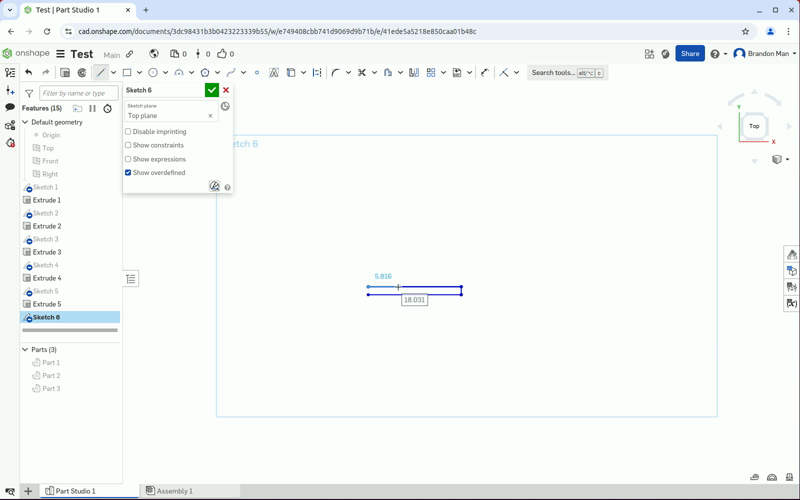
key_down(shift)
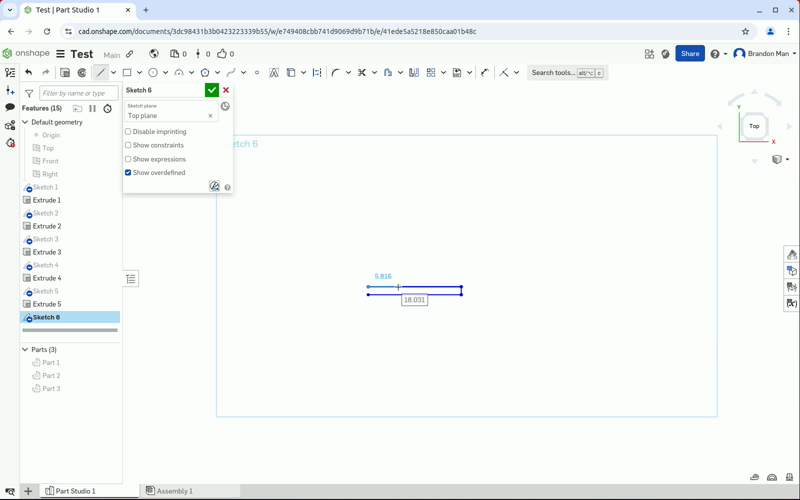
mouse_move(368, 294)
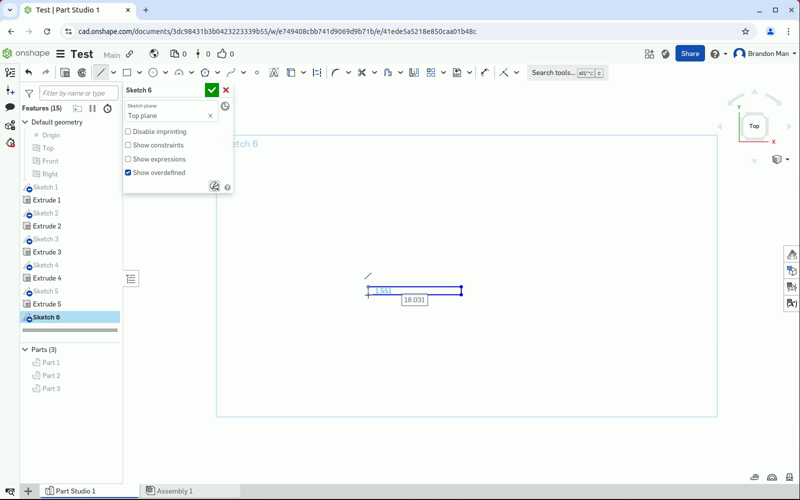
key_up(shift)
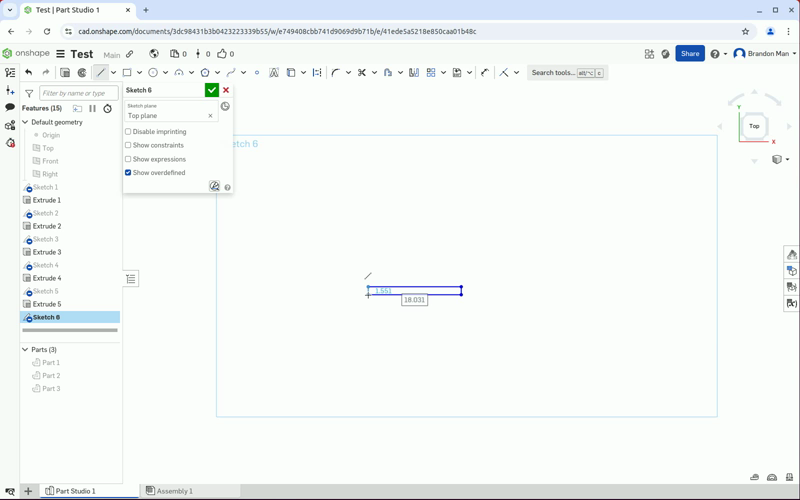
click(368, 294)
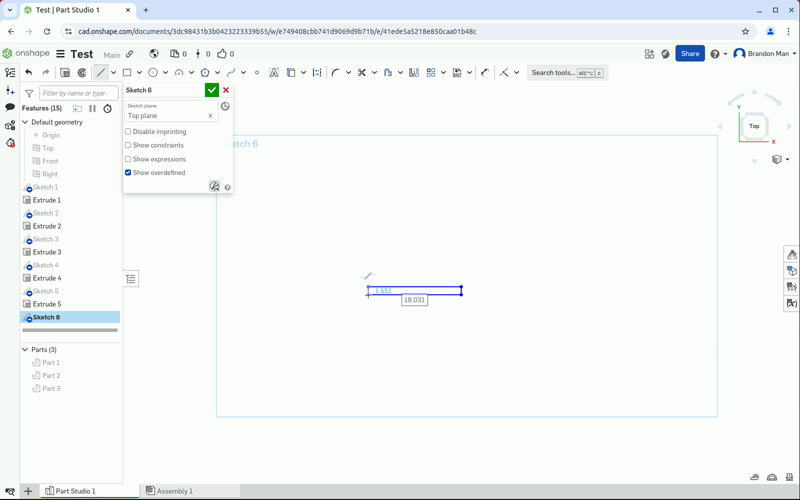
key(esc)
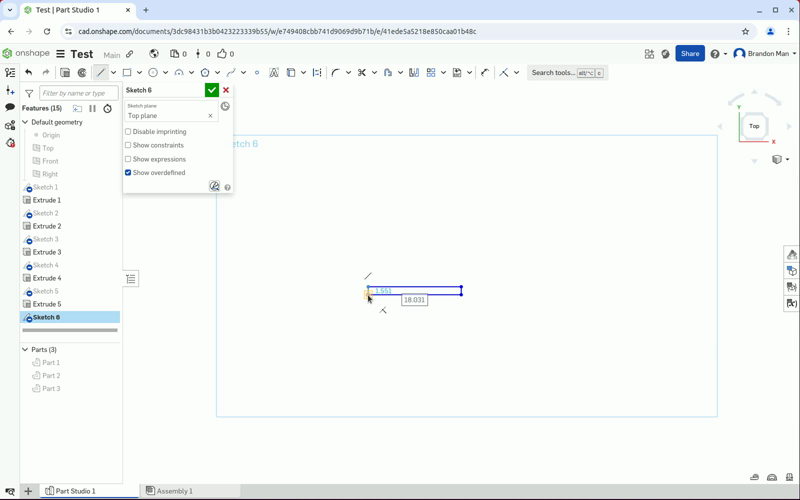
mouse_move(373, 293)
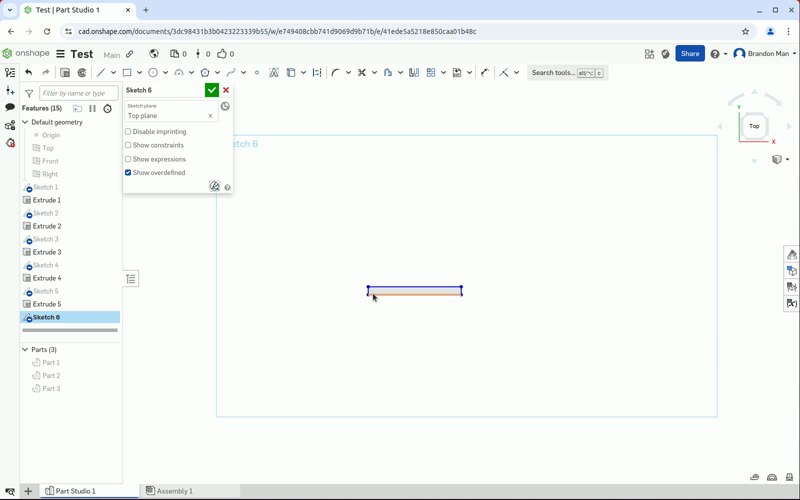
scroll(6)
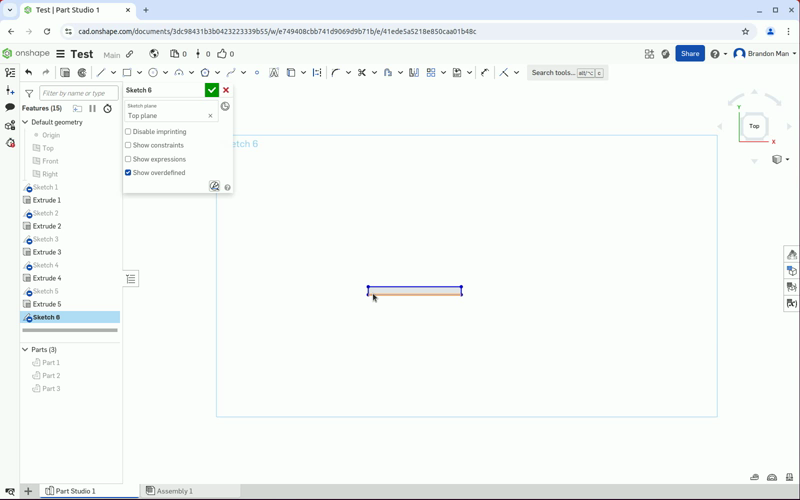
scroll(6)
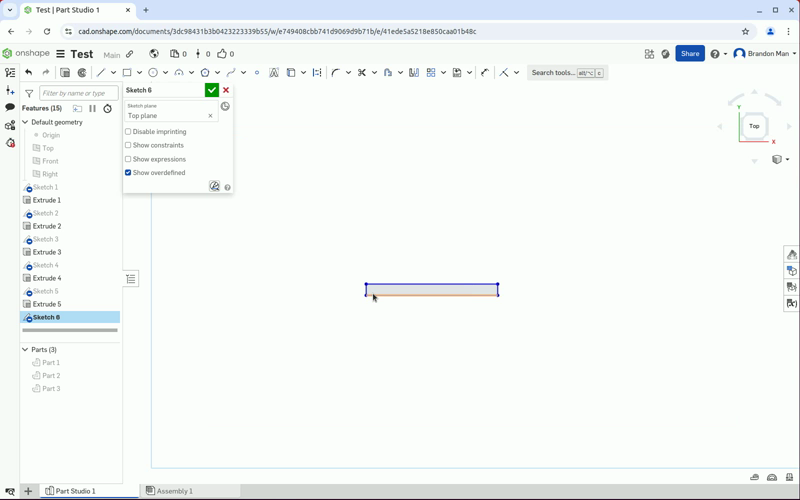
scroll(6)
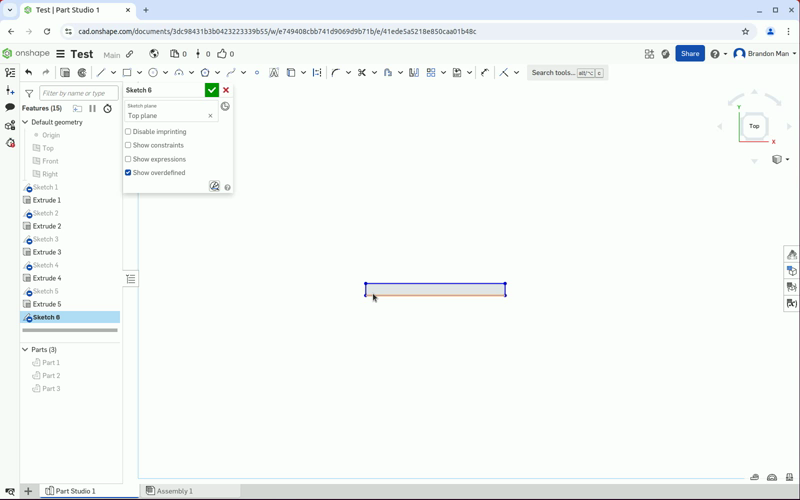
scroll(6)
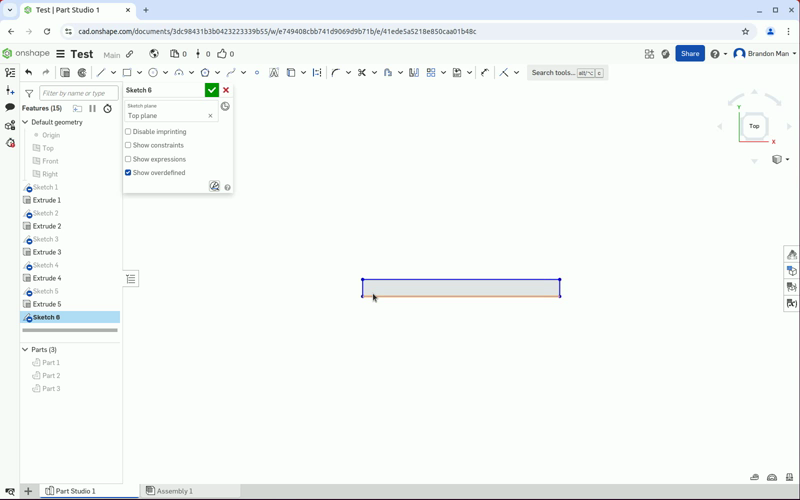
scroll(6)
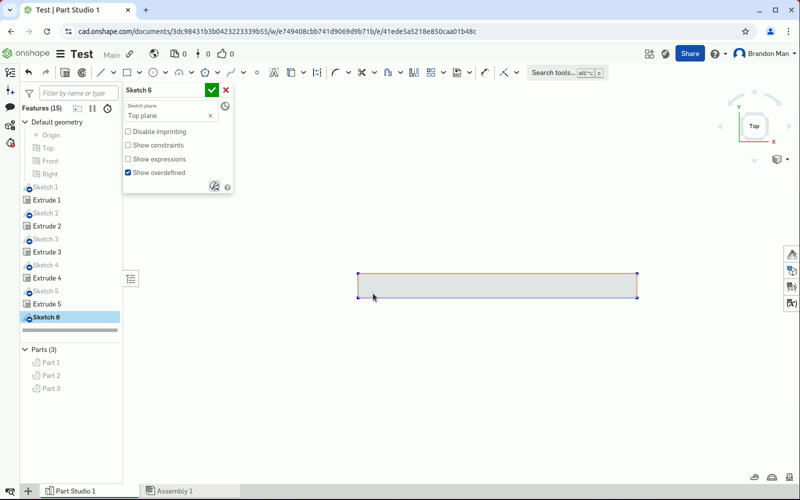
scroll(6)
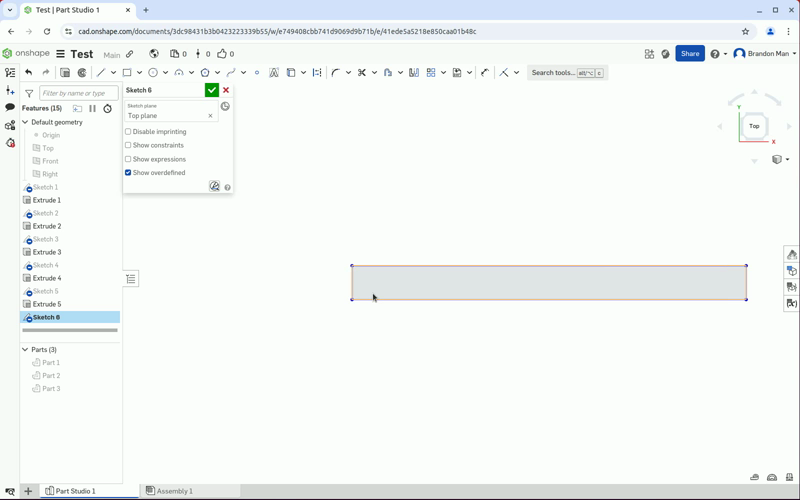
scroll(6)
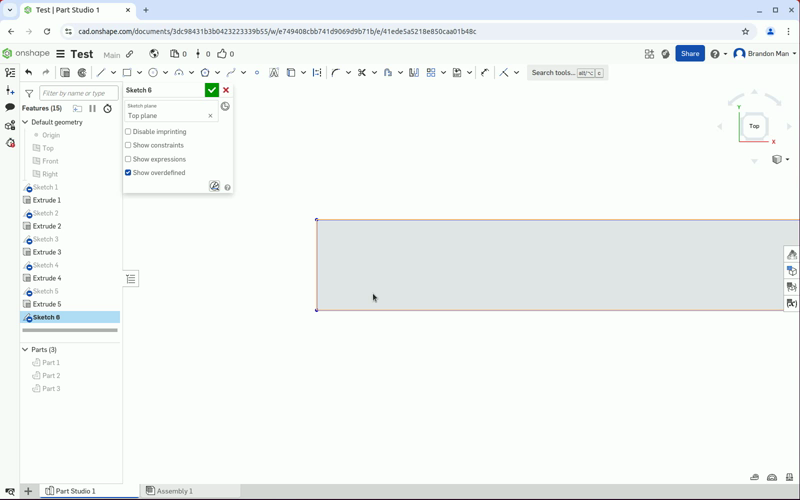
click(373, 293)
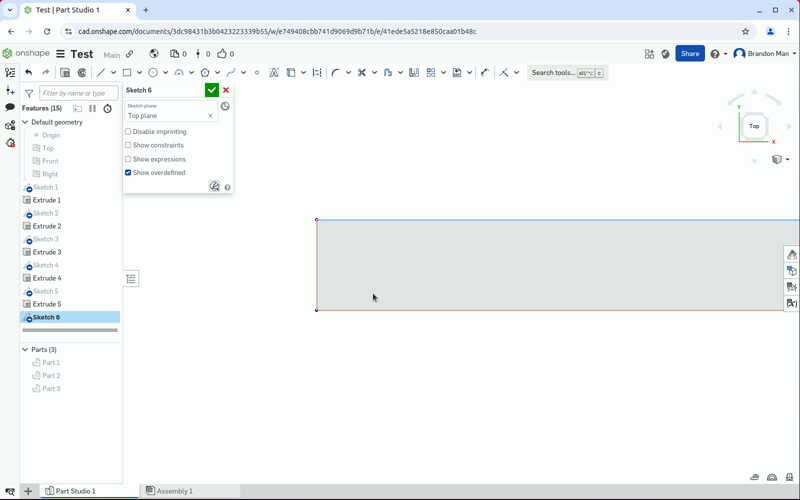
scroll(-6)
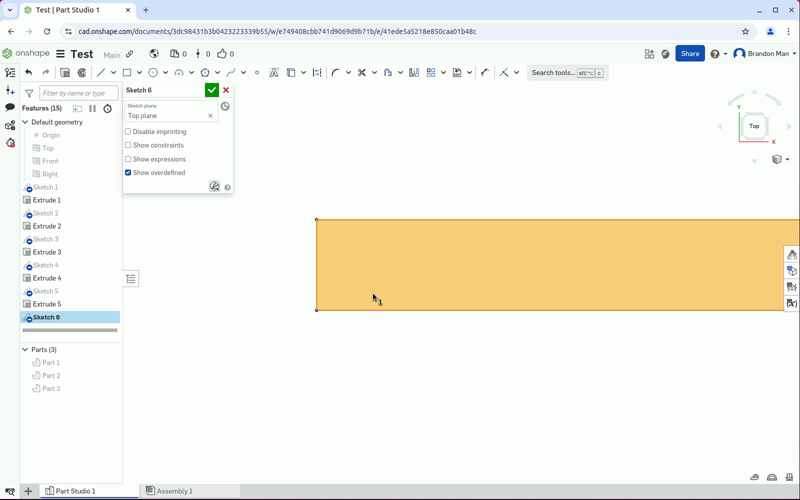
scroll(-6)
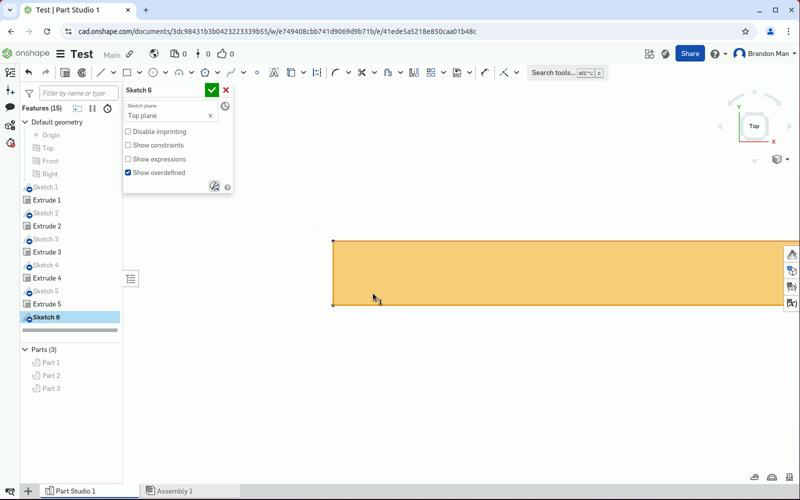
scroll(-6)
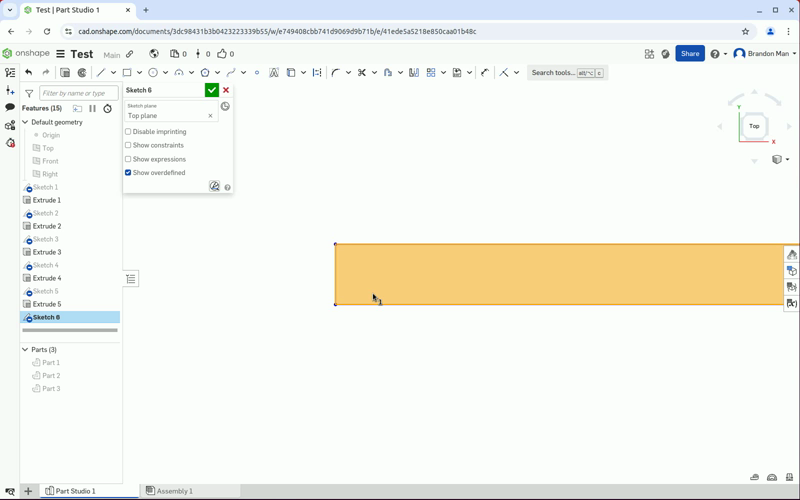
scroll(-6)
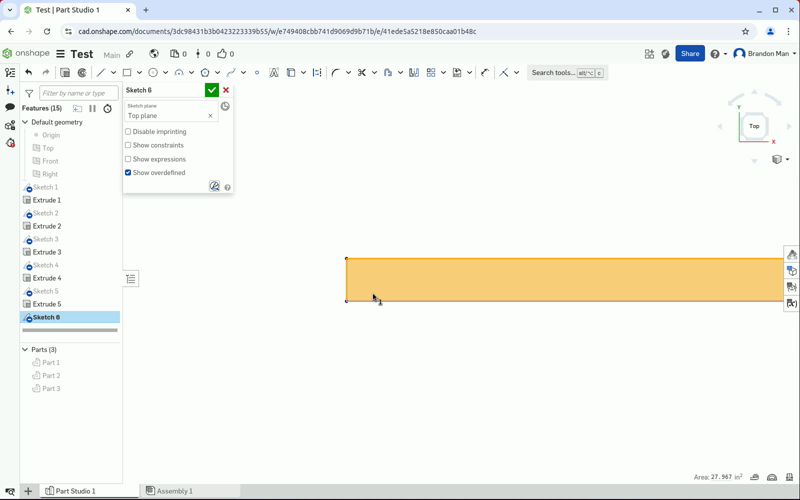
scroll(-6)
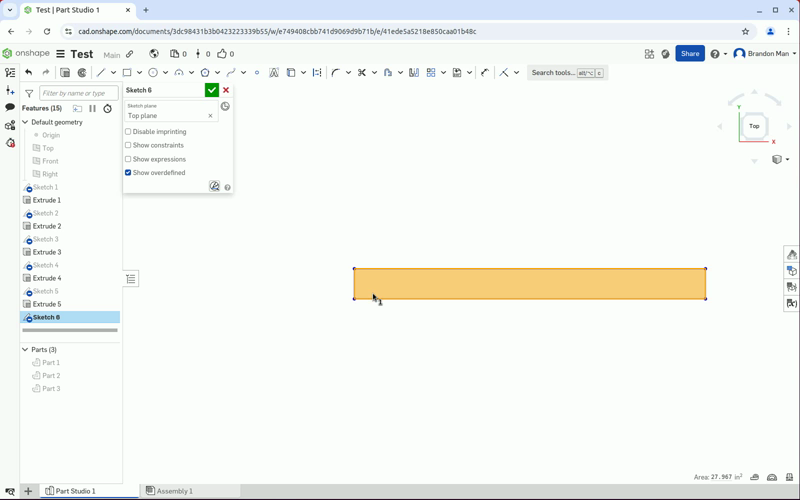
scroll(-6)
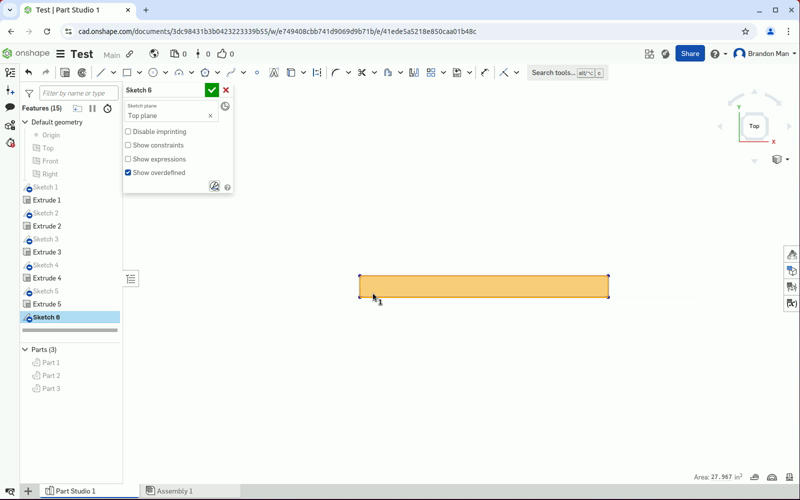
scroll(-6)
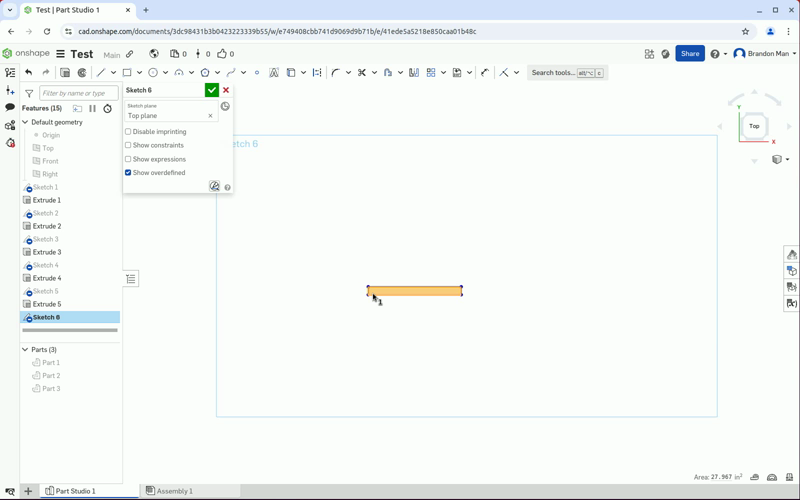
mouse_move(73, 352)
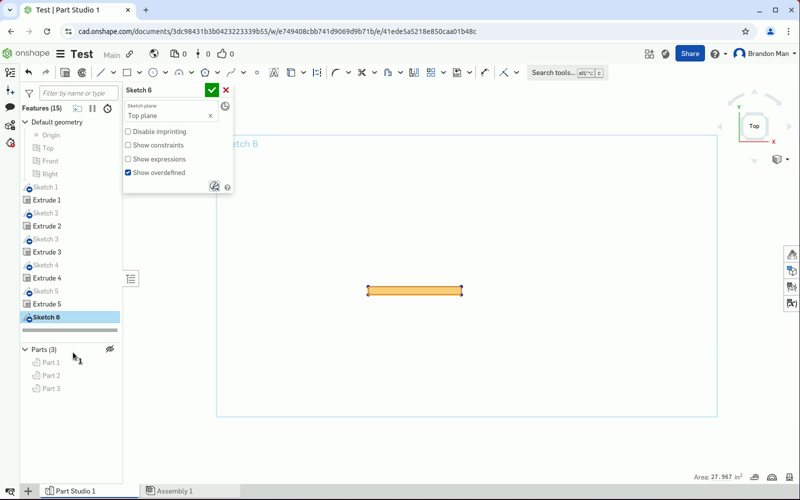
key(shift+y)
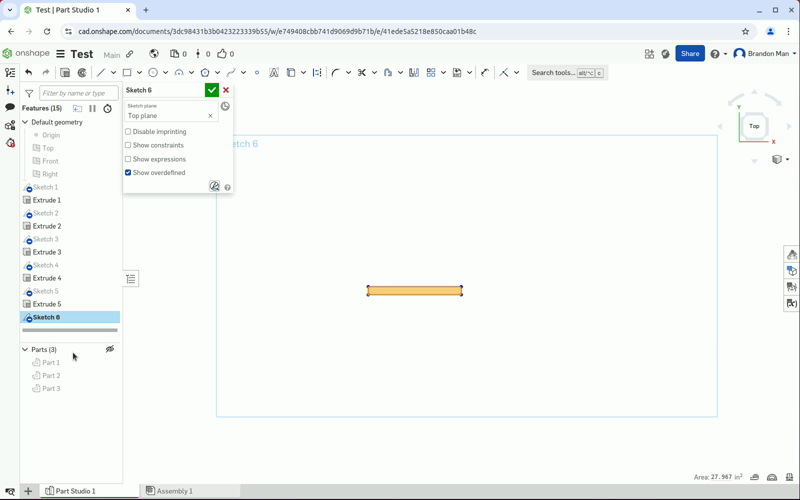
key(shift+e)
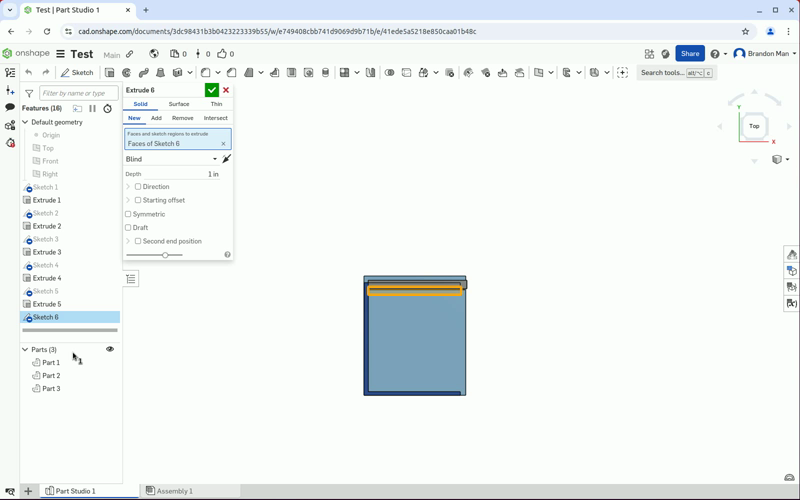
mouse_move(143, 106)
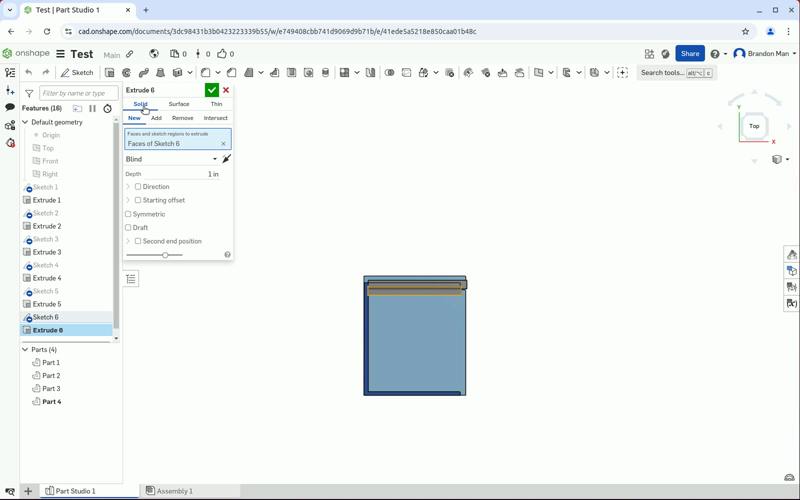
click(143, 106)
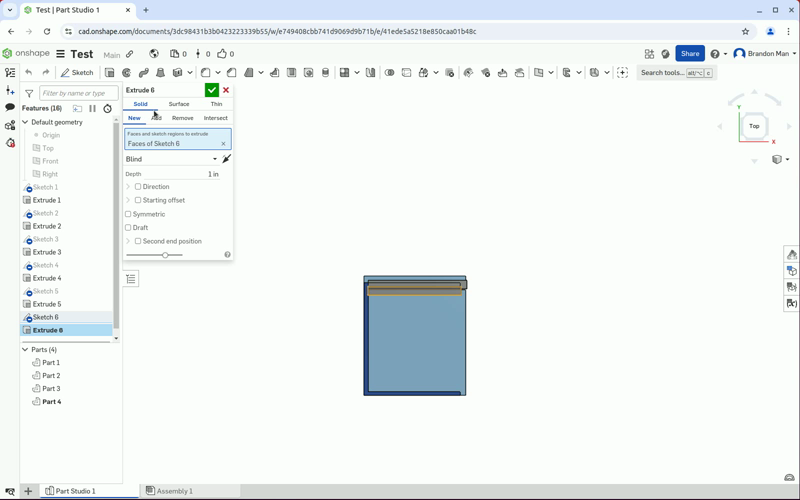
mouse_move(186, 120)
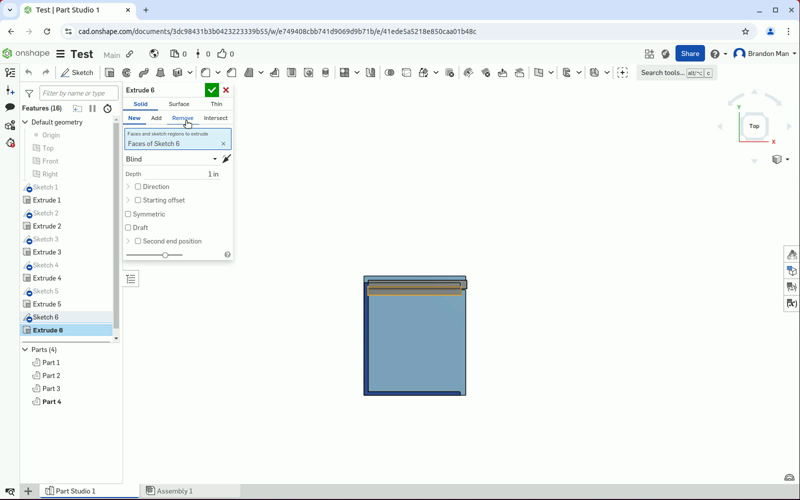
click(186, 120)
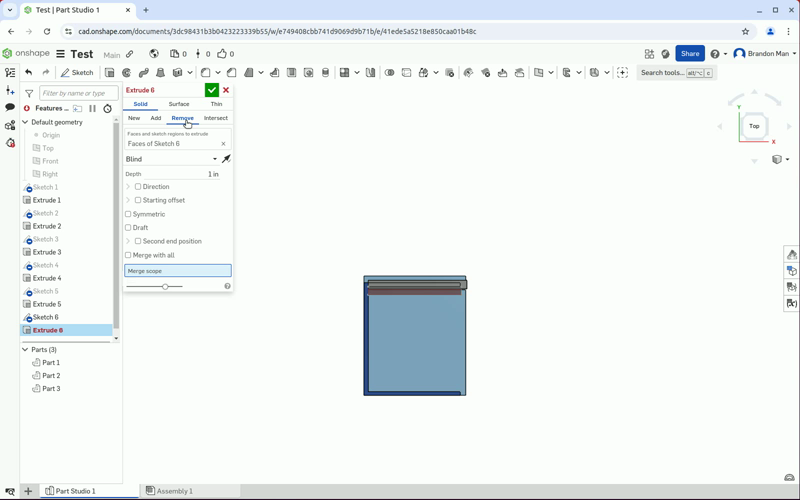
key(tab, 4)
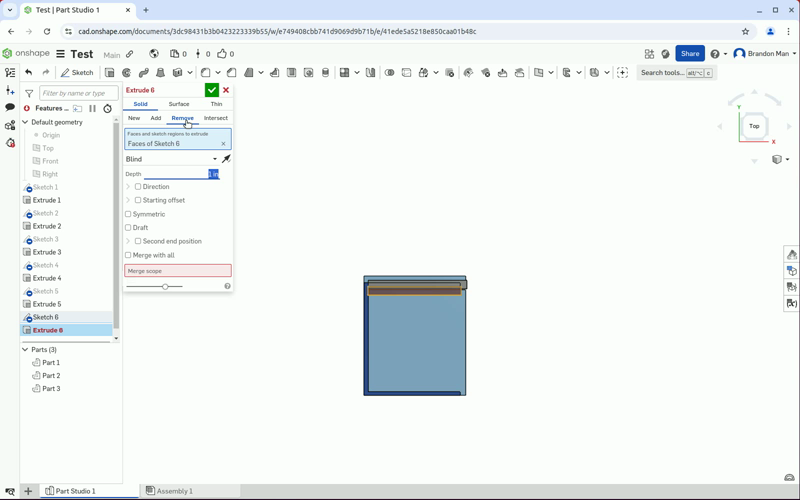
text(-4.092)
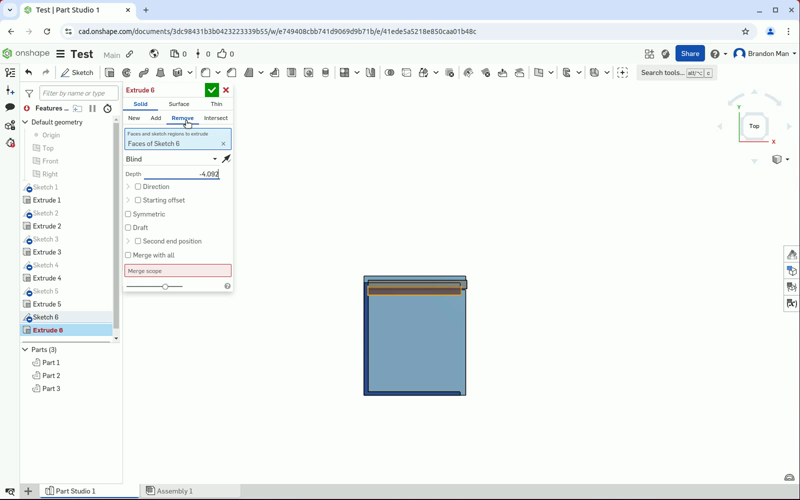
key(tab, 6)
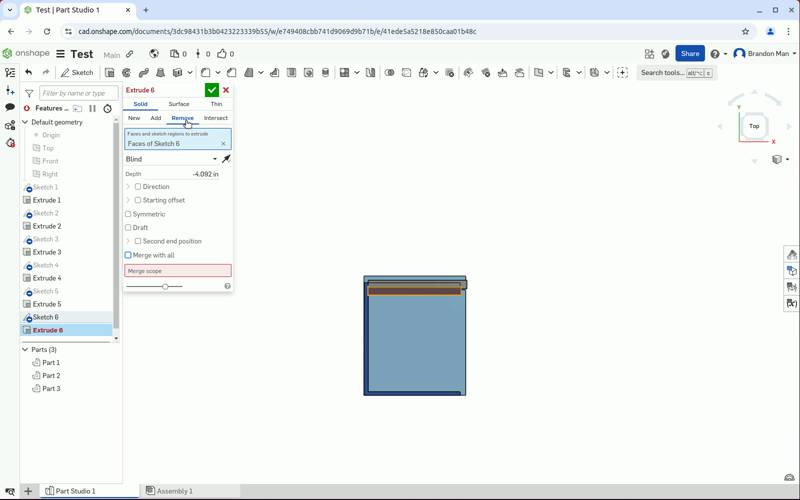
key(space)
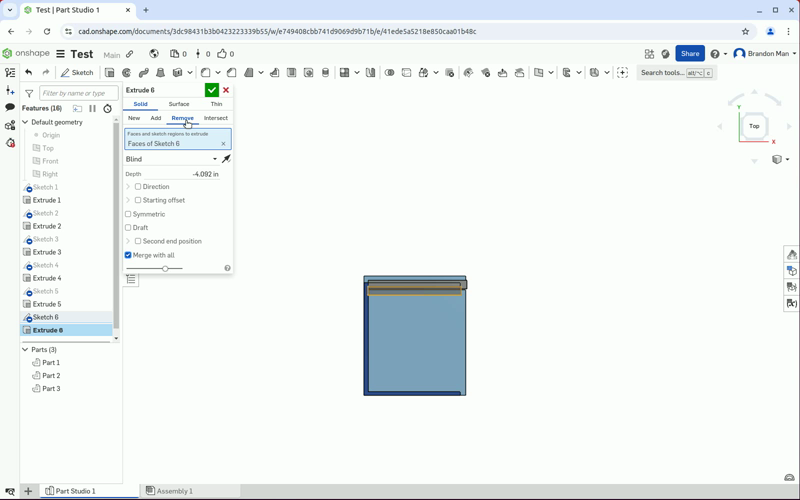
key(enter)
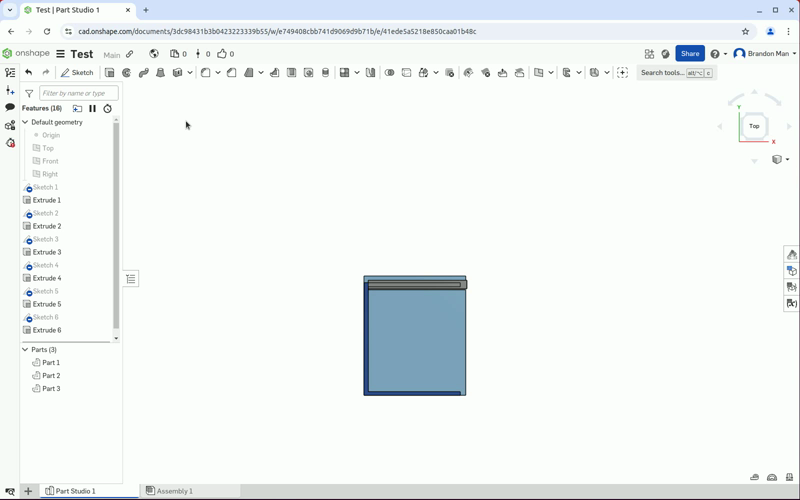
key(shift+h)
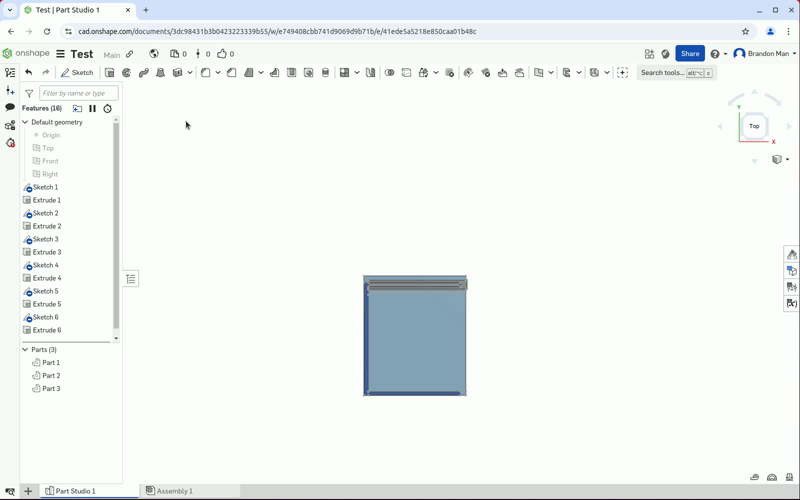
key(shift+h)
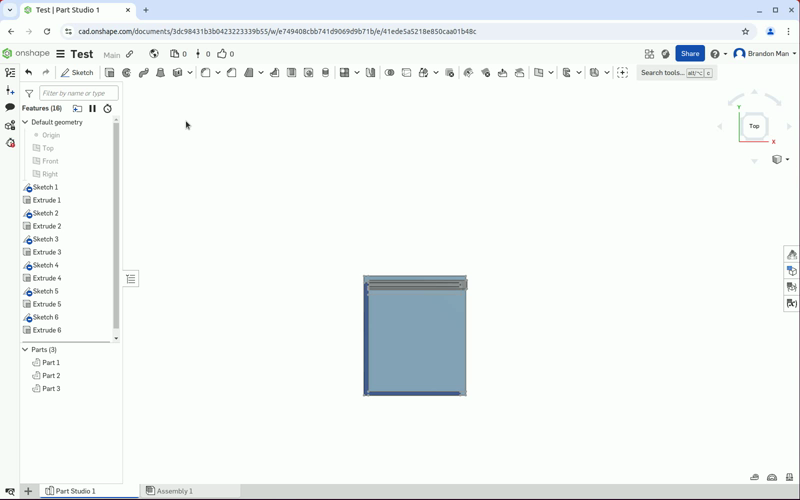
key(shift+7)
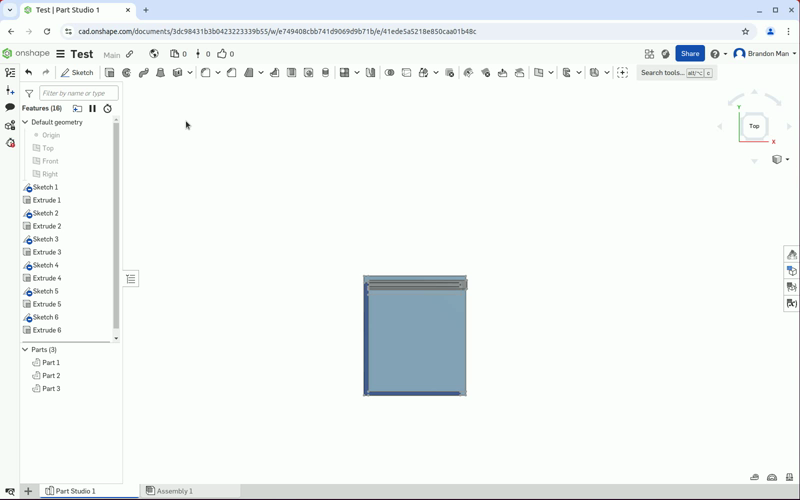
key(up, 3)
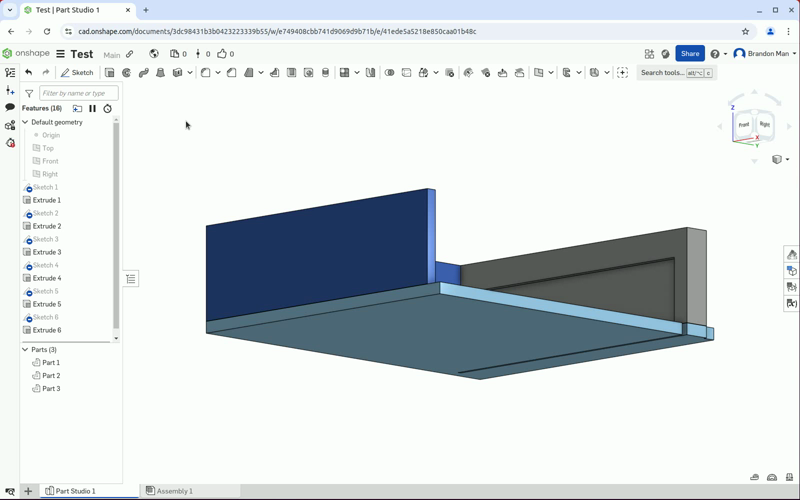
key(left, 3)
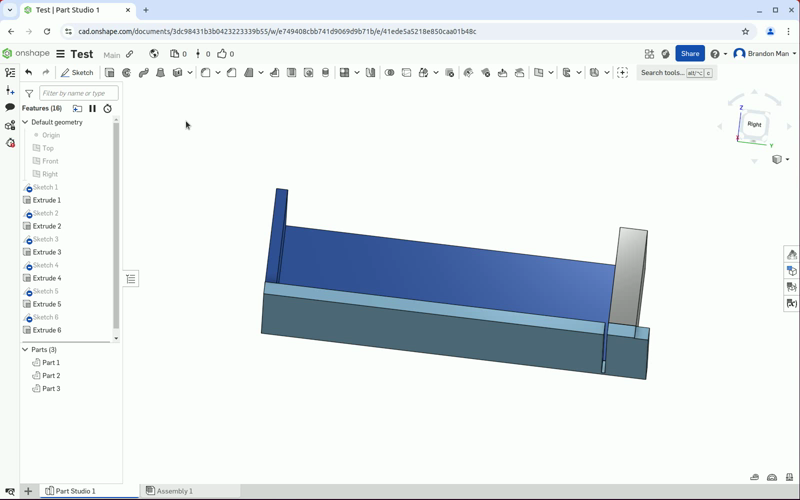
key(right, 3)
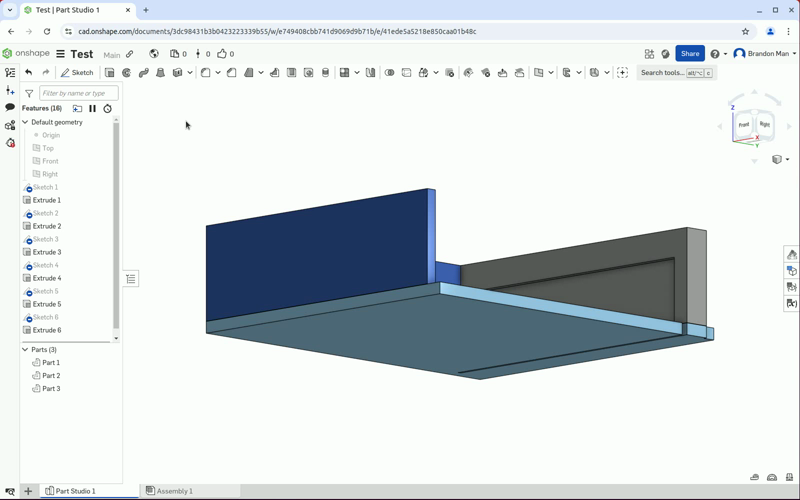
key(down, 3)
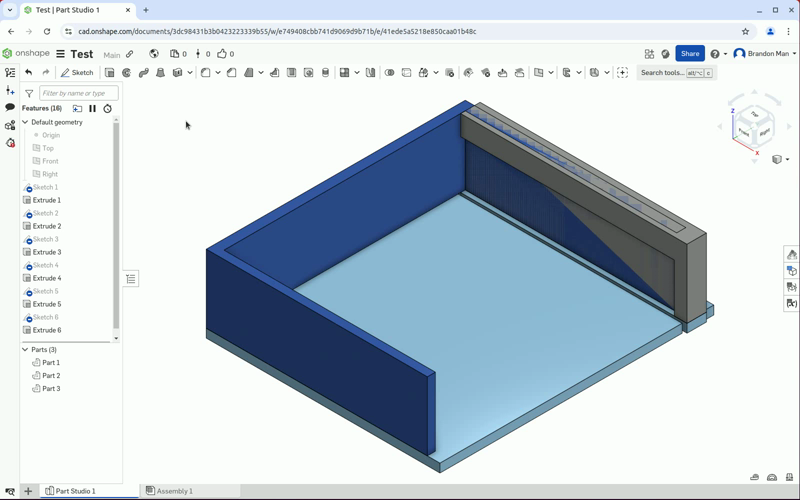
mouse_move(69, 189)
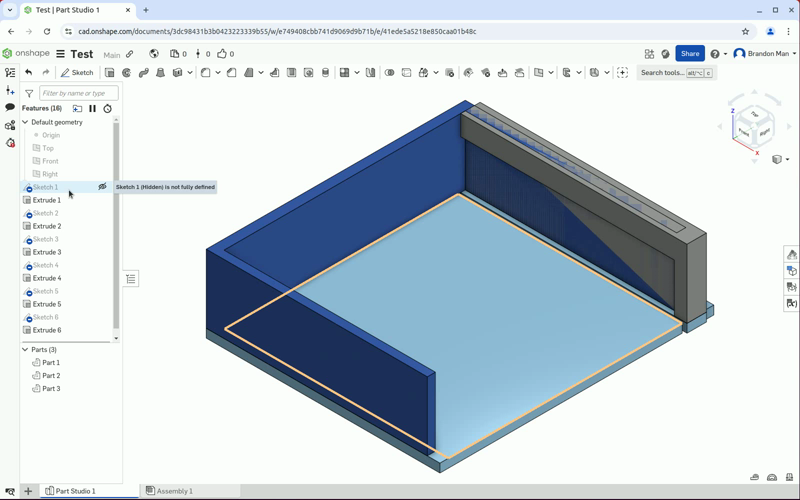
click(69, 189)